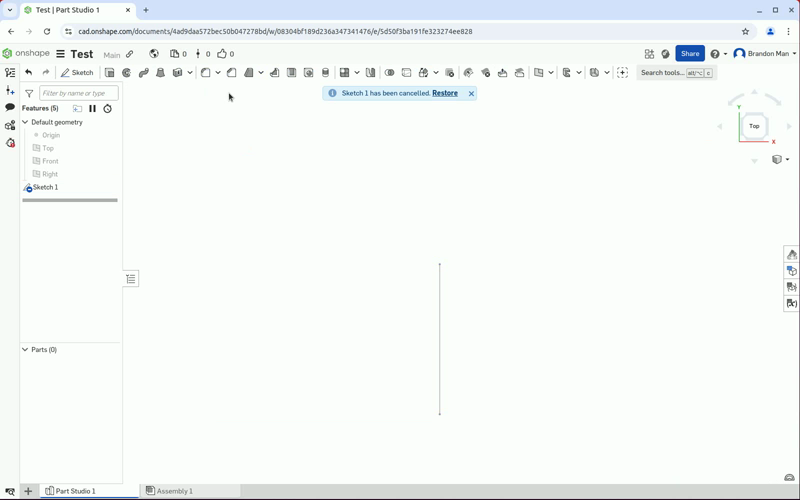
key(shift+h)
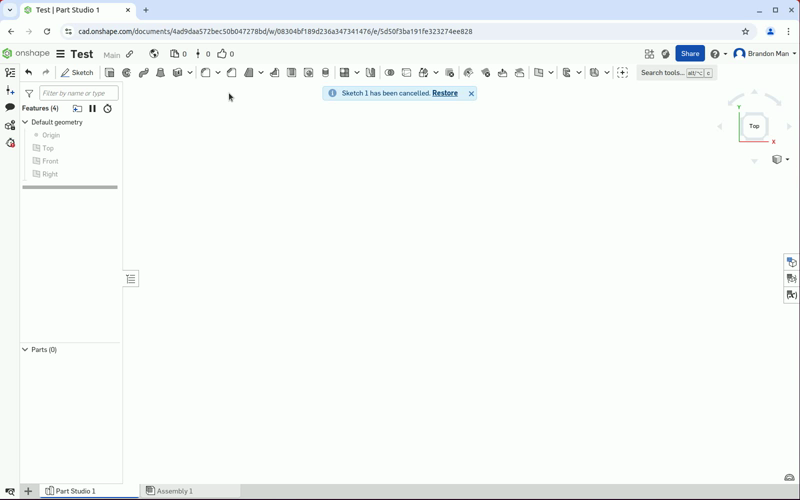
mouse_move(73, 352)
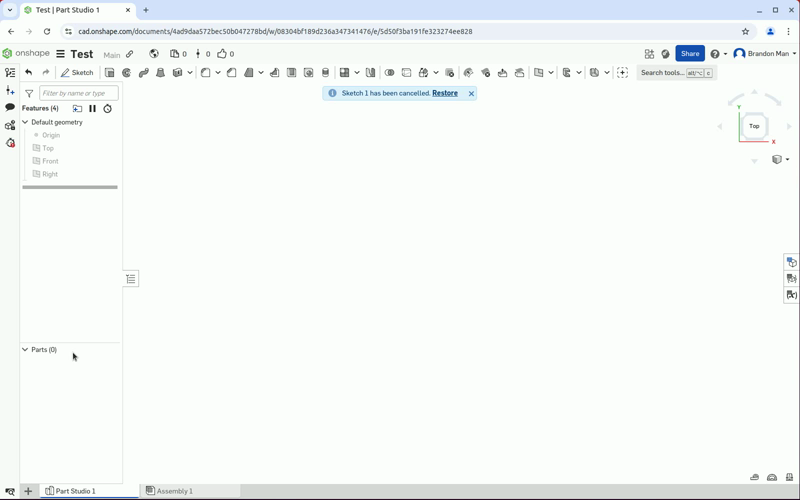
key(y)
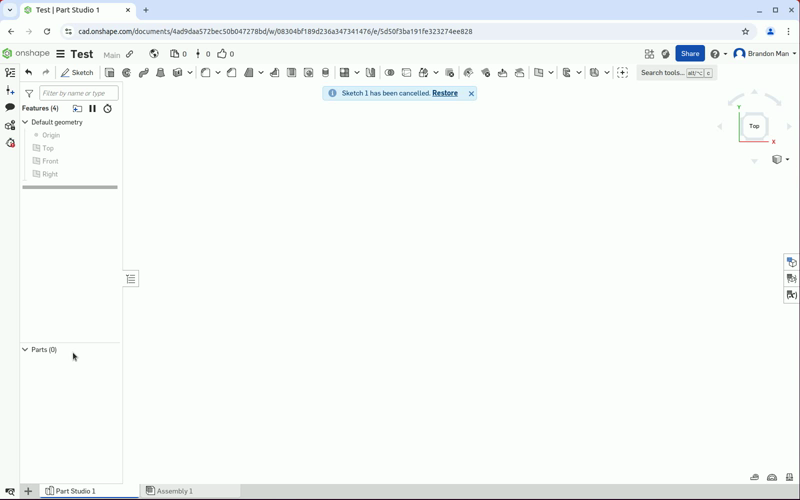
key(shift+p)
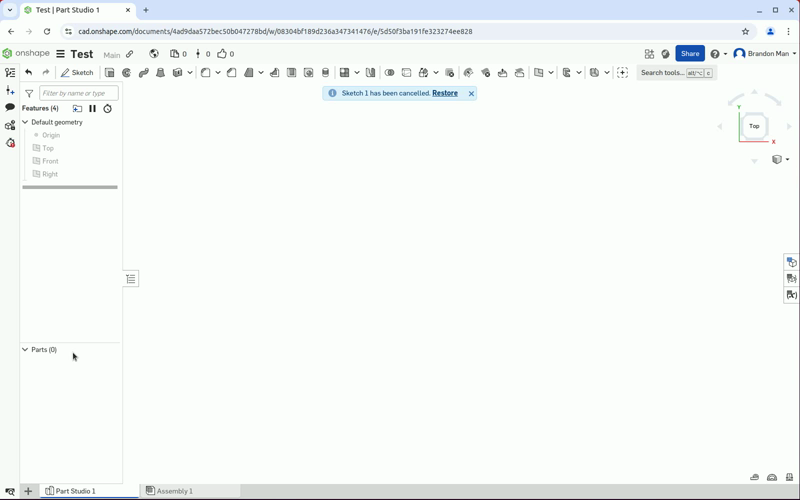
key(space)
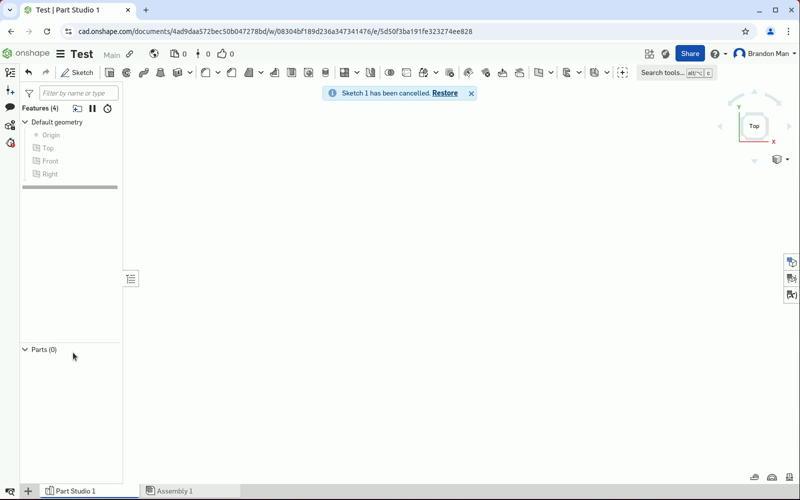
key_down(shift)
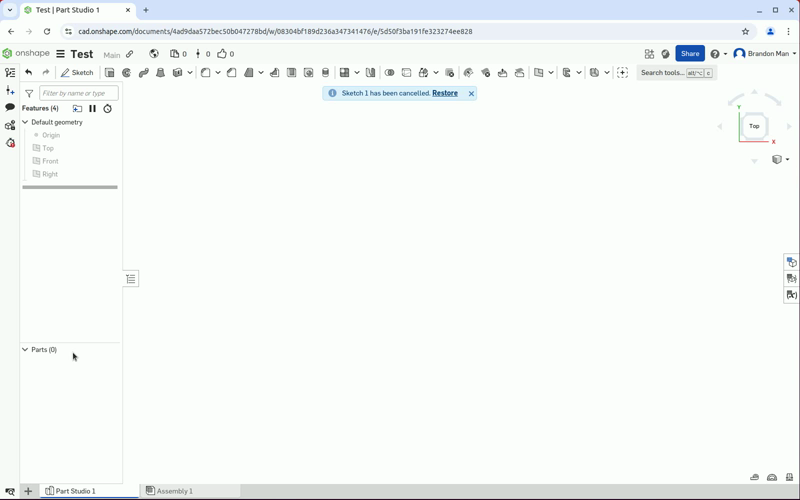
key(up)
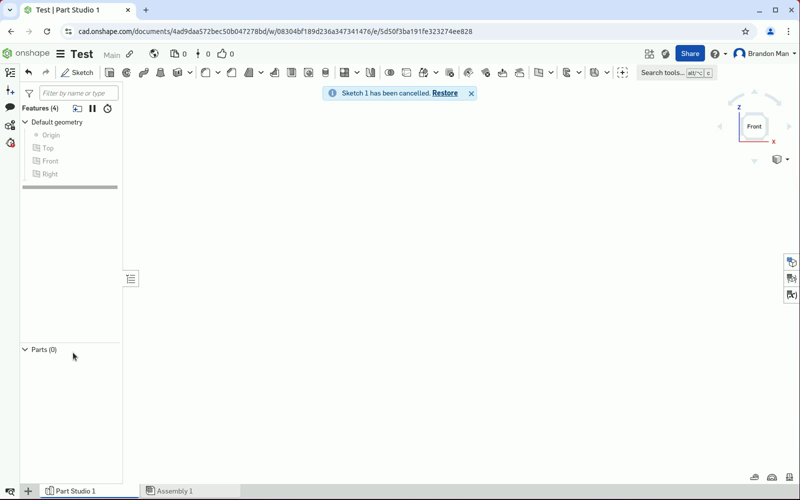
key_up(shift)
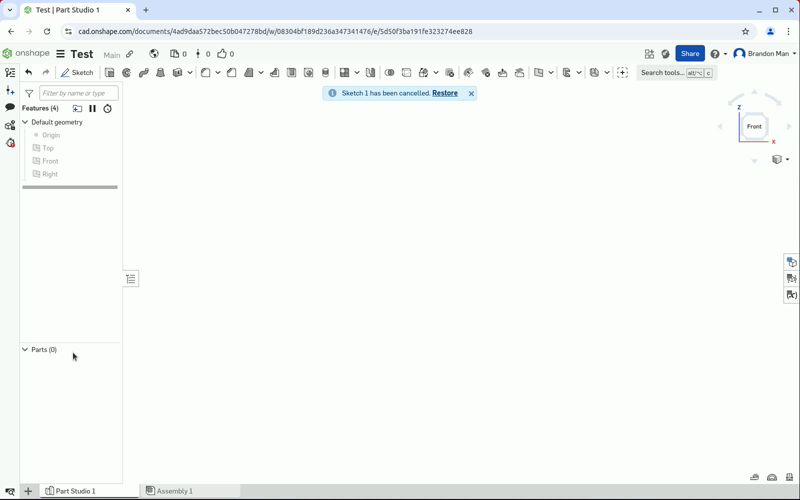
mouse_move(73, 352)
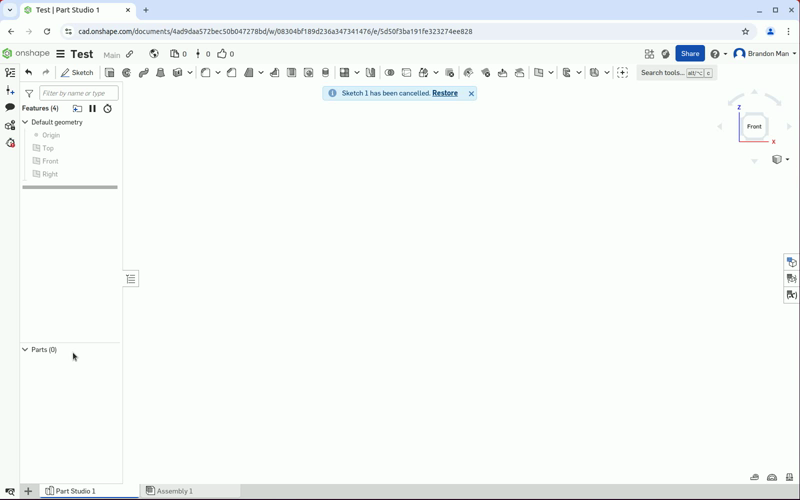
key(shift+y)
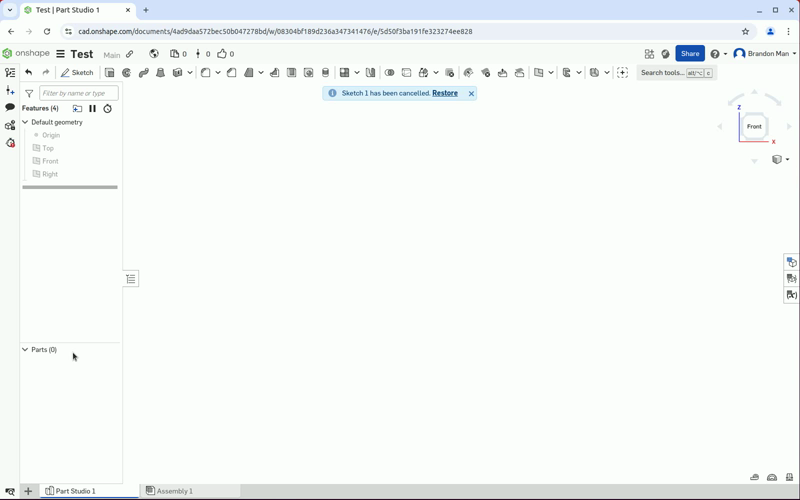
key(shift+s)
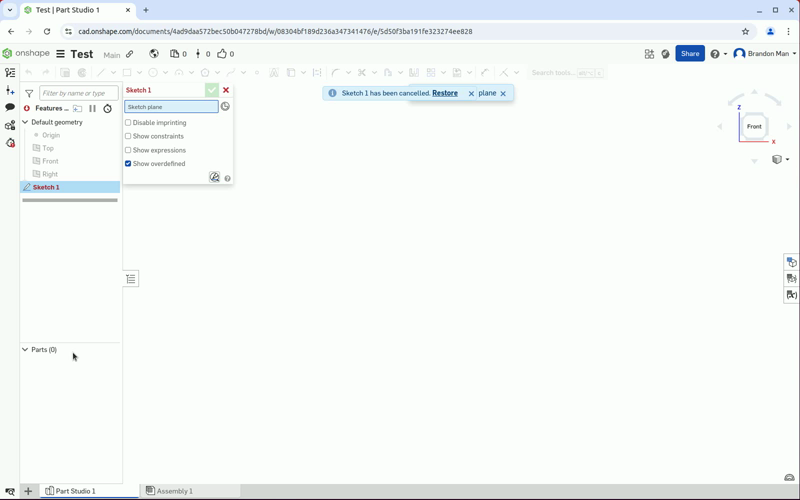
mouse_move(73, 163)
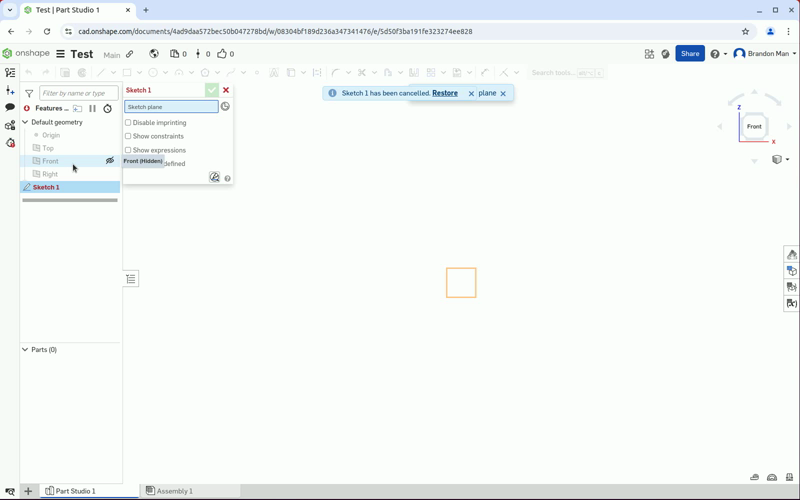
click(73, 163)
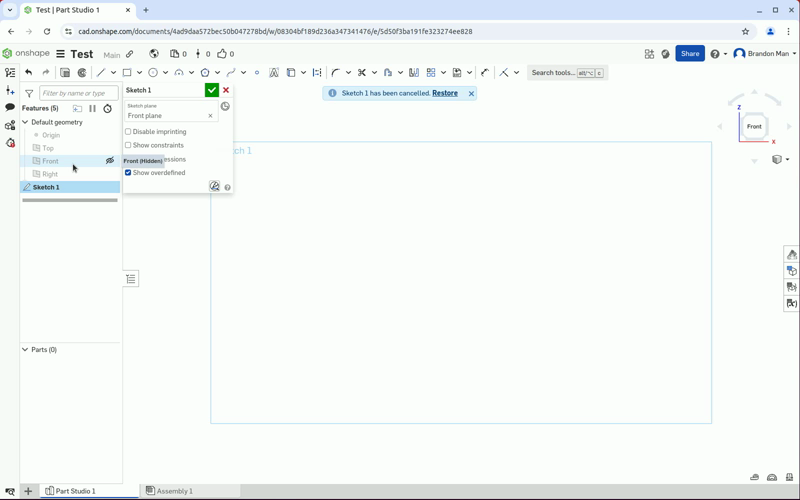
mouse_move(73, 352)
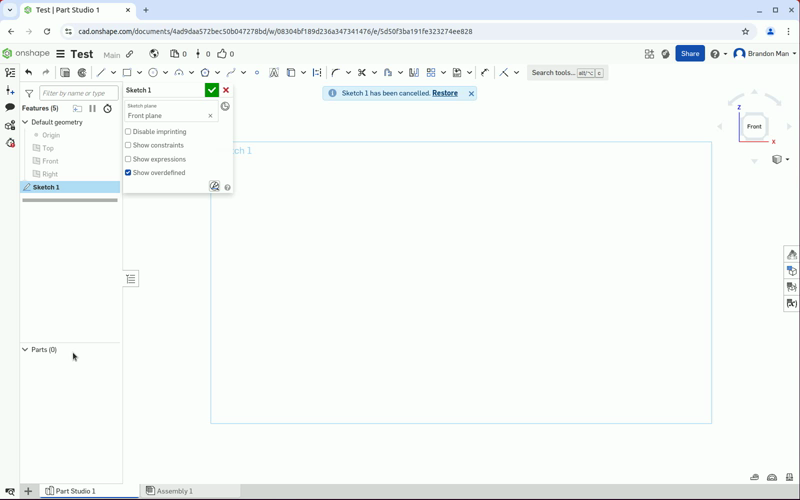
key(y)
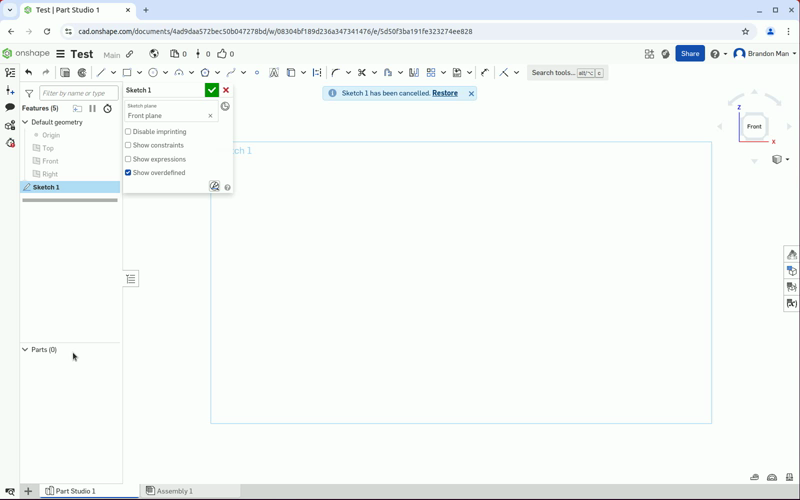
key(l)
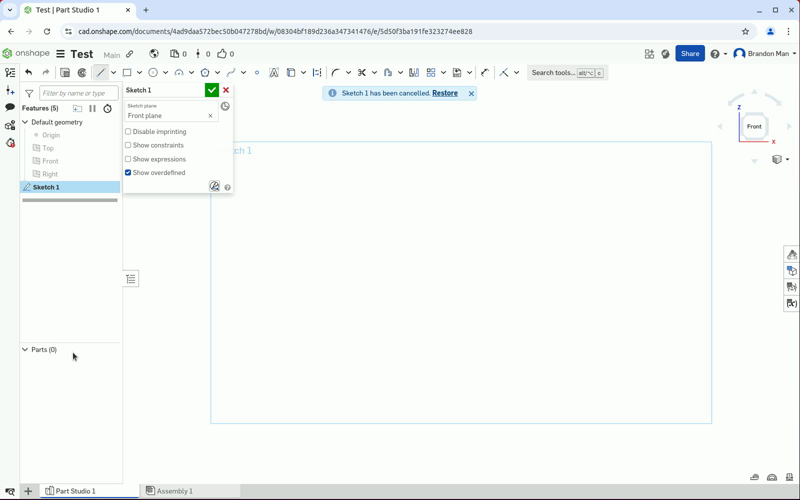
key_down(shift)
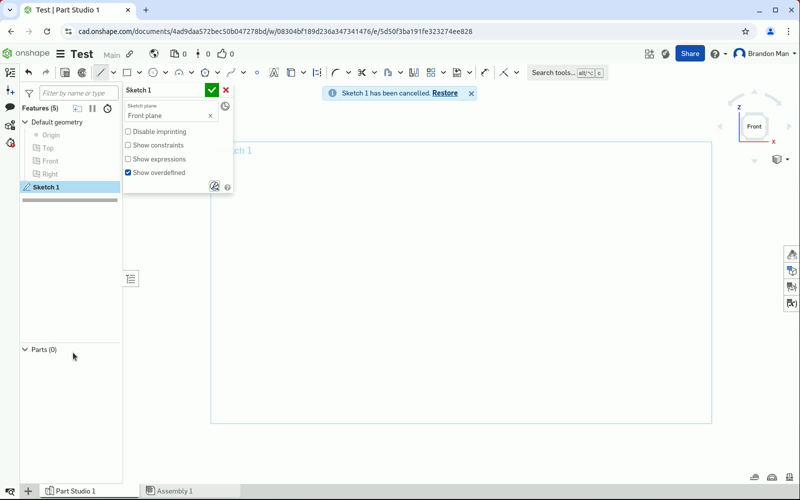
mouse_move(463, 356)
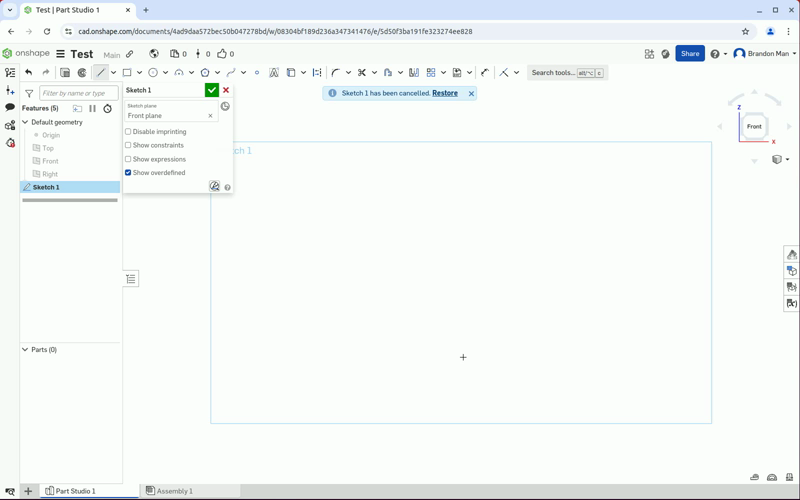
click(463, 356)
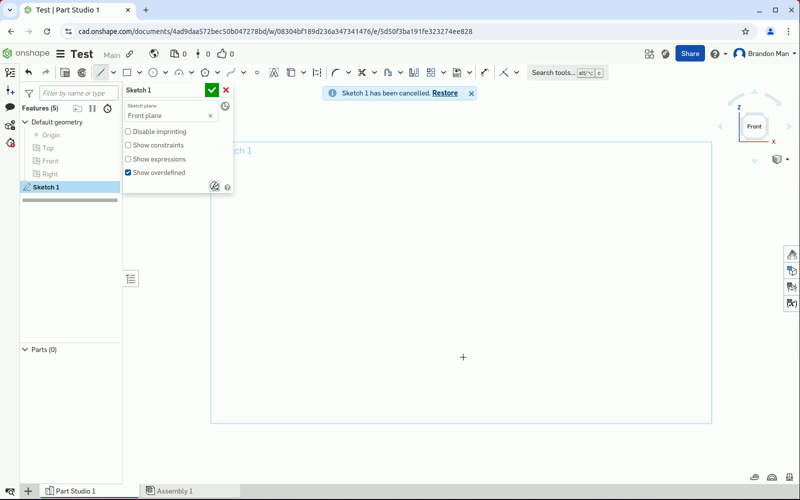
key_up(shift)
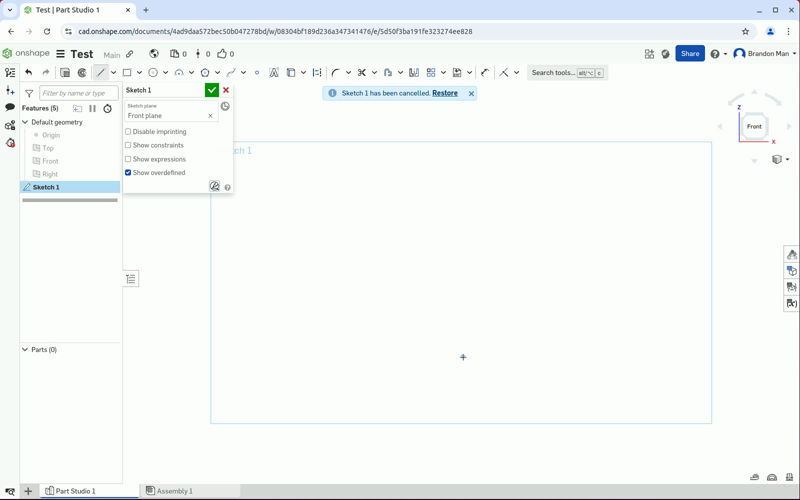
key_down(shift)
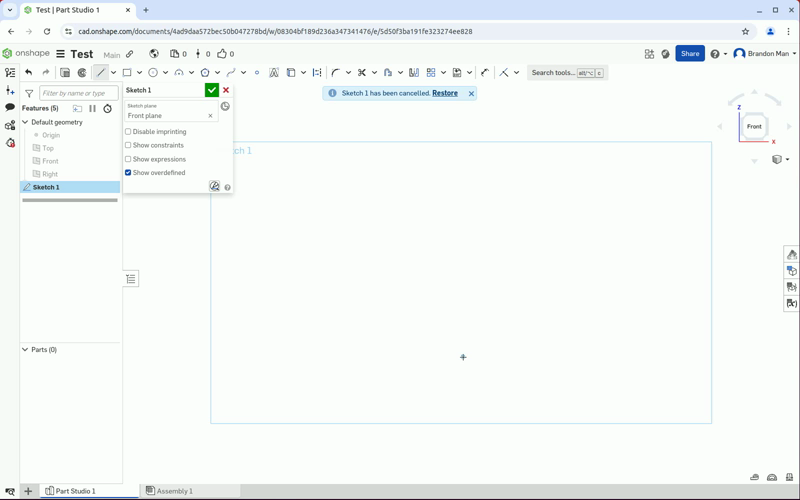
mouse_move(493, 356)
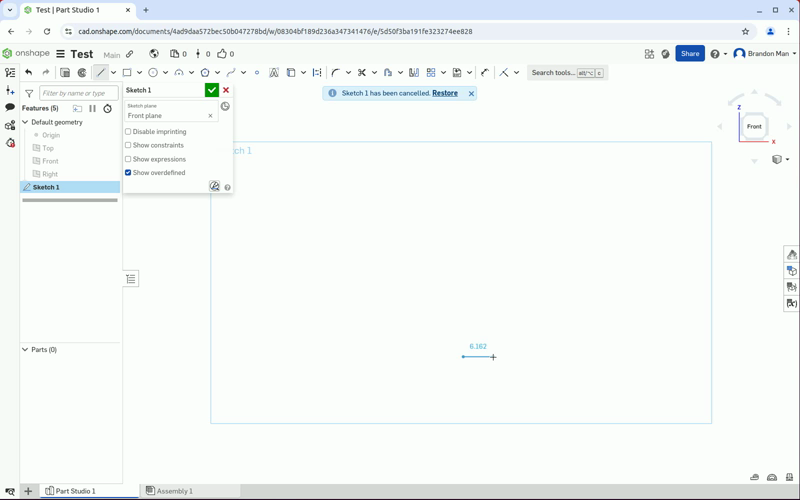
mouse_move(485, 356)
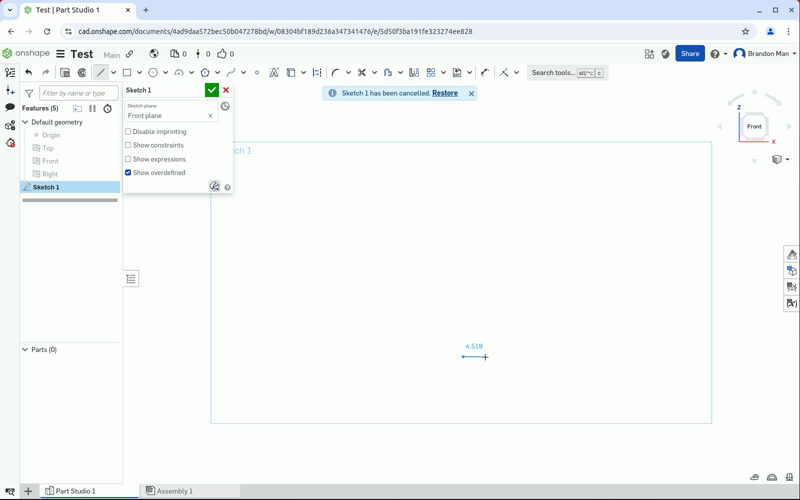
click(485, 356)
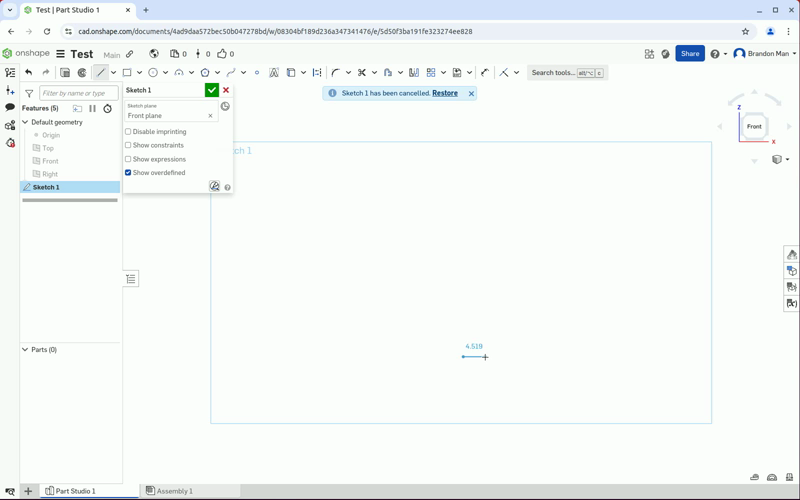
key_up(shift)
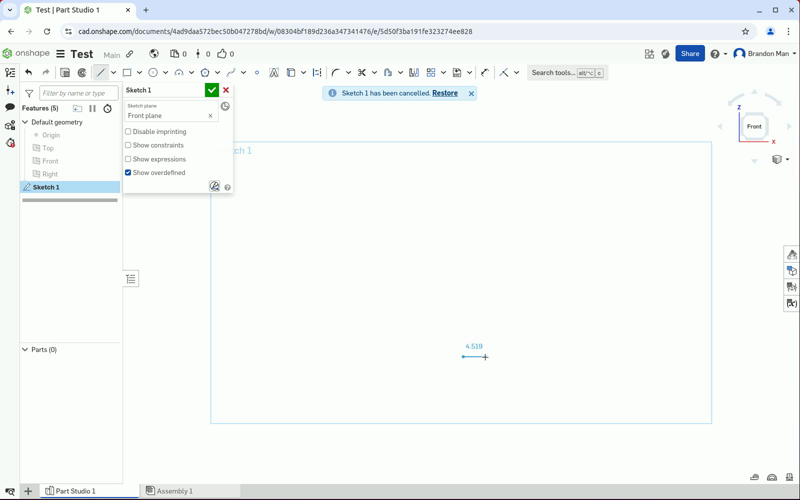
key_down(shift)
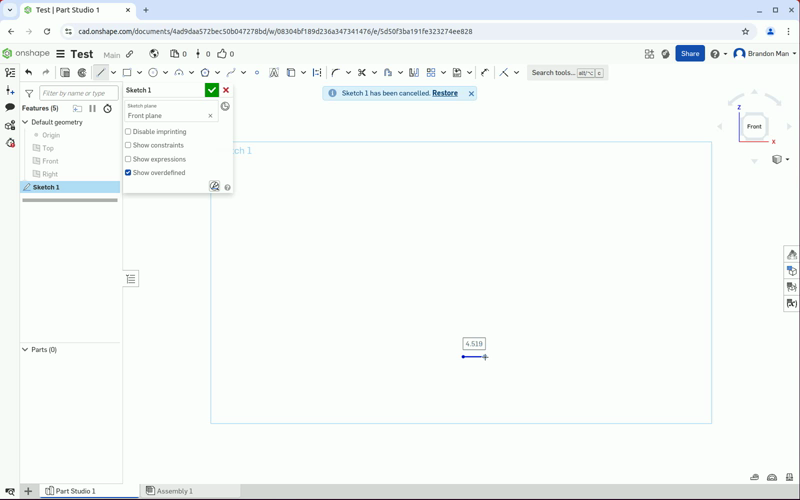
mouse_move(515, 356)
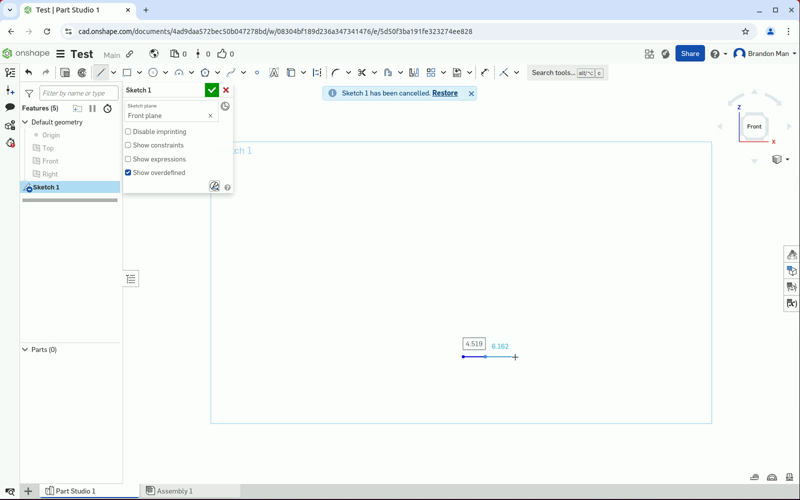
mouse_move(485, 328)
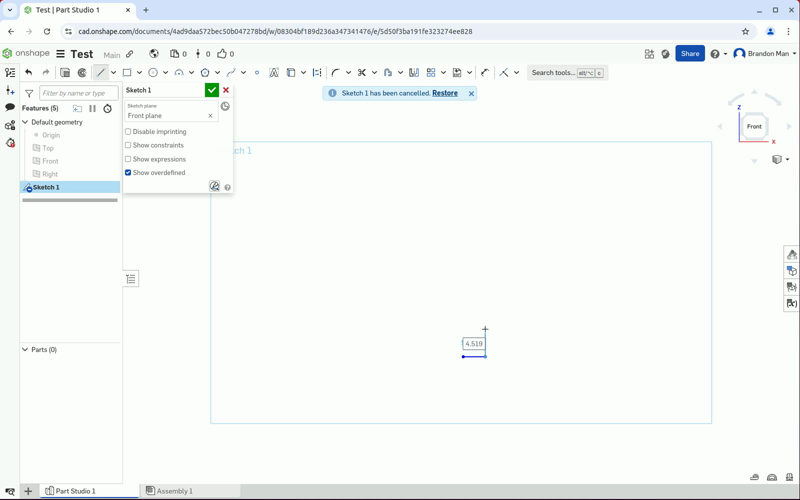
click(485, 328)
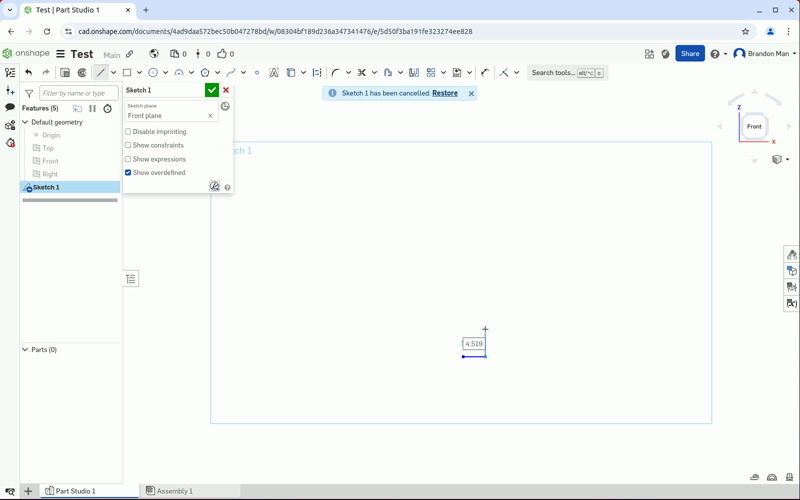
key_up(shift)
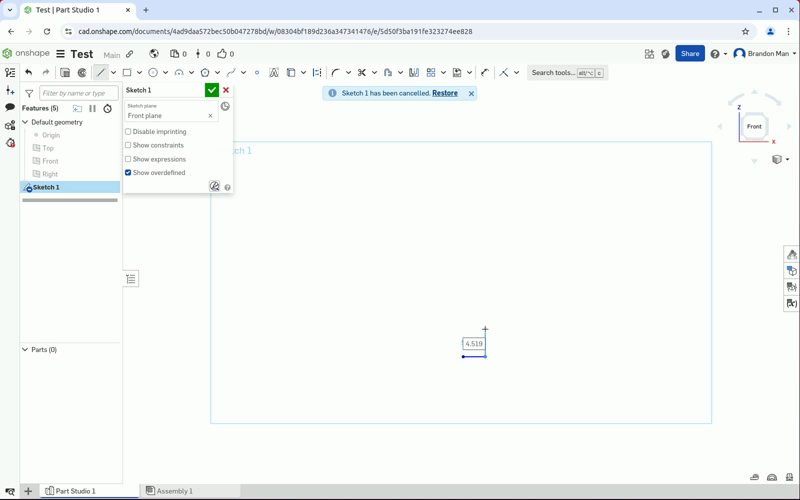
key(esc)
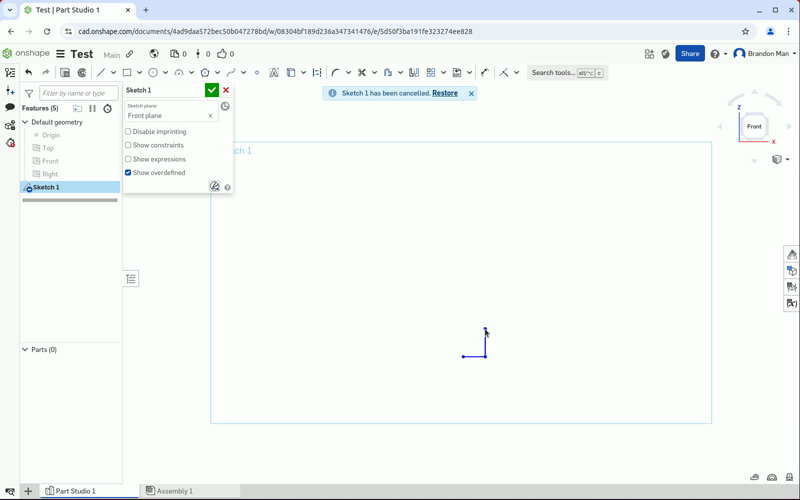
key(a)
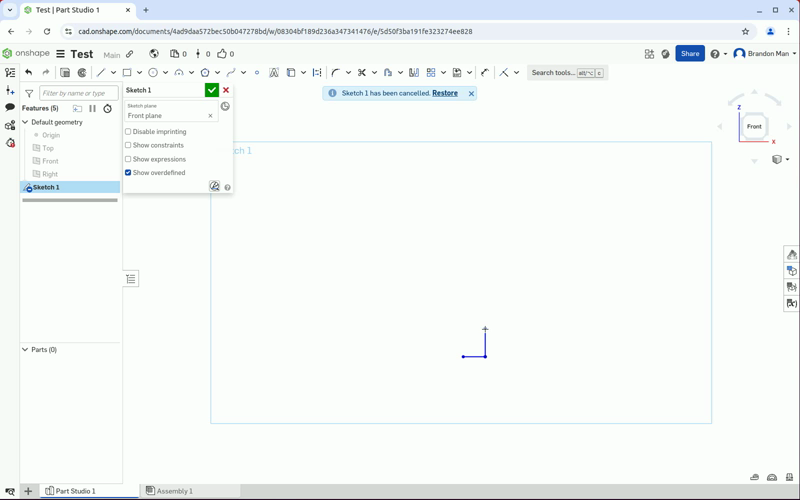
mouse_move(485, 328)
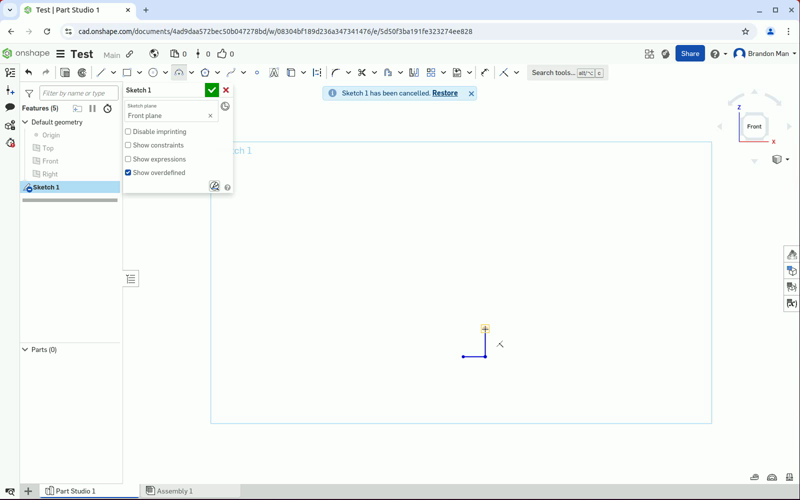
click(485, 328)
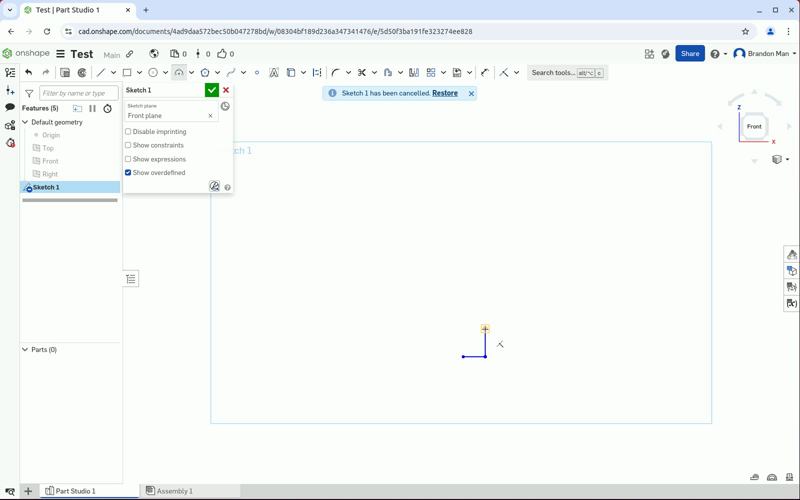
key_down(shift)
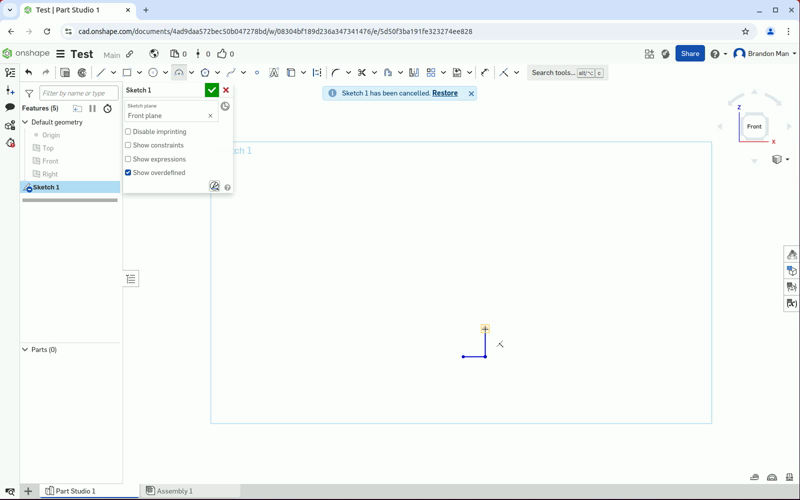
mouse_move(513, 282)
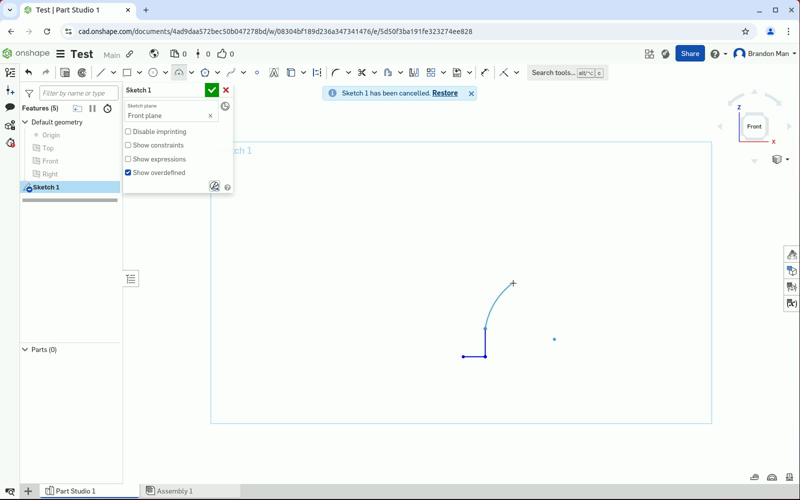
click(513, 282)
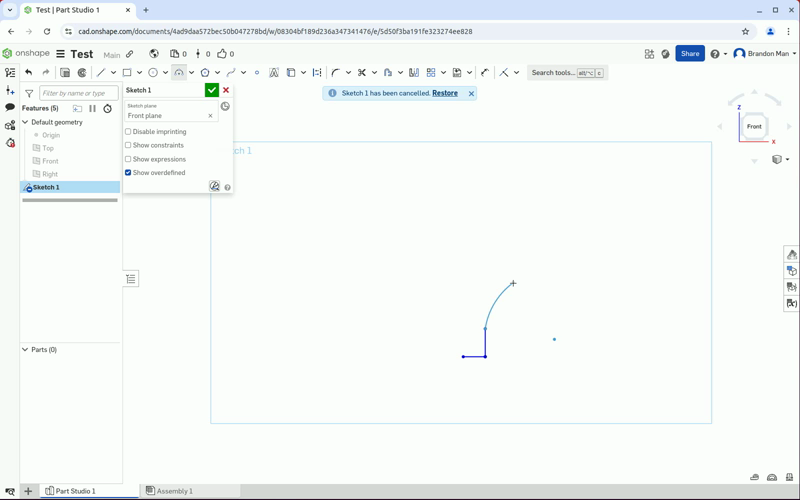
mouse_move(505, 309)
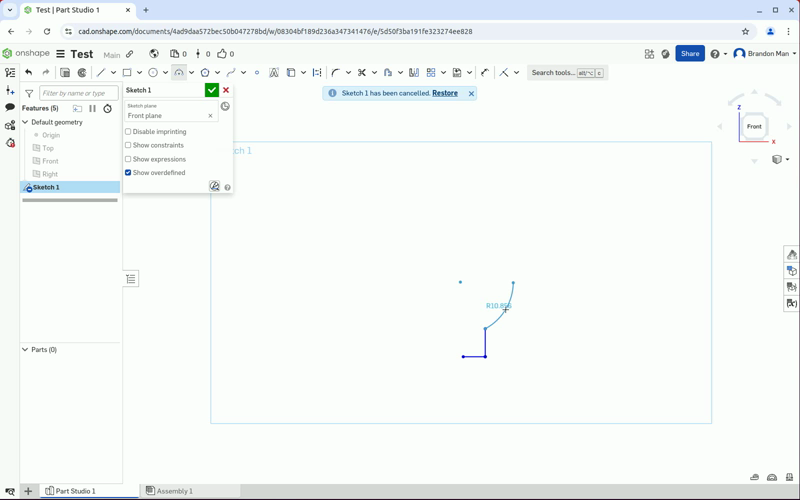
click(505, 309)
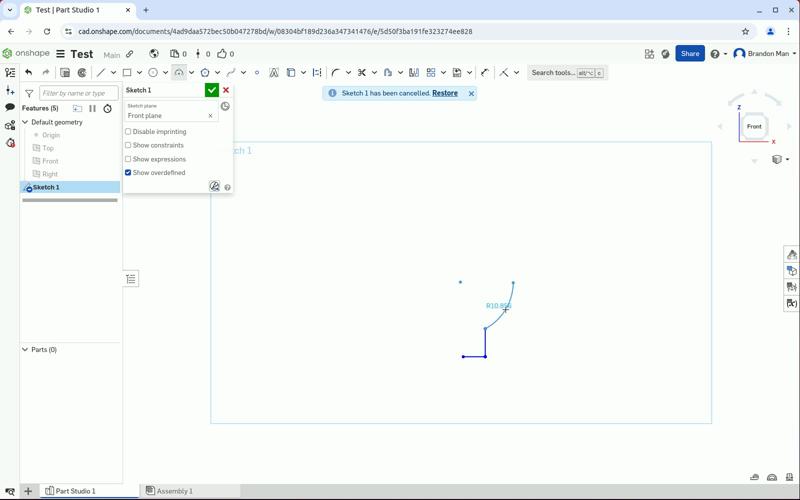
key_up(shift)
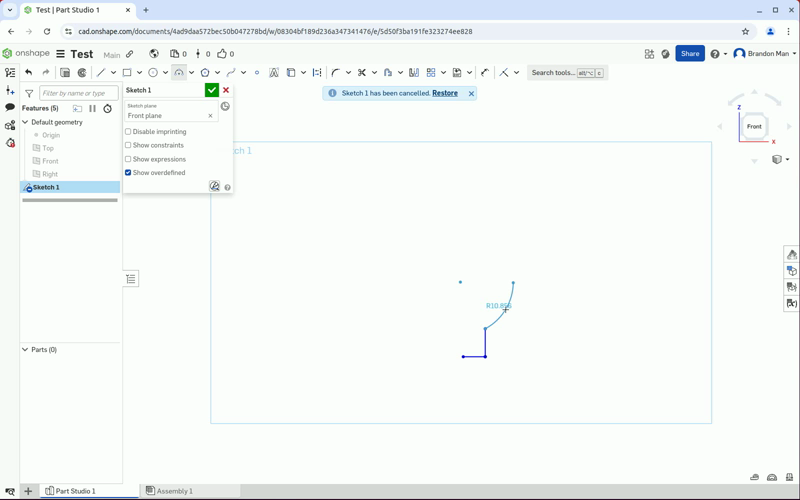
key(esc)
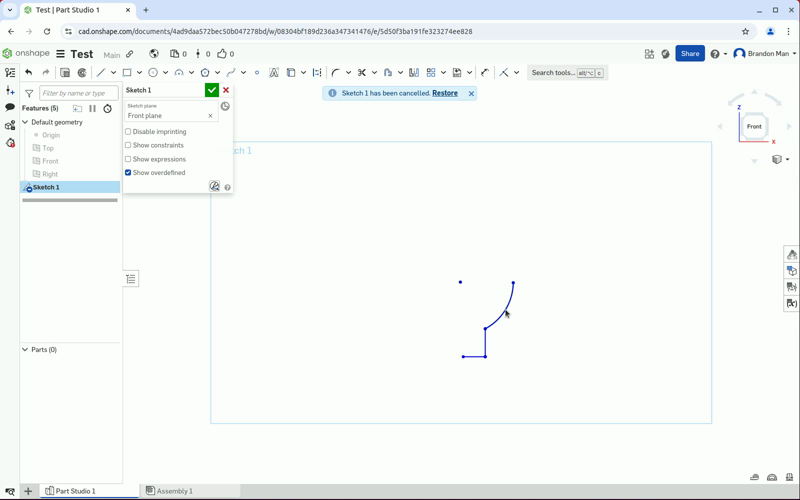
key(l)
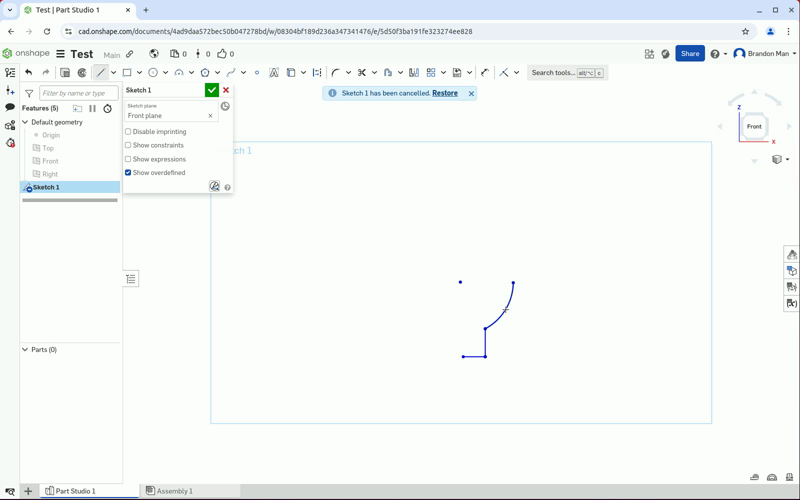
mouse_move(513, 282)
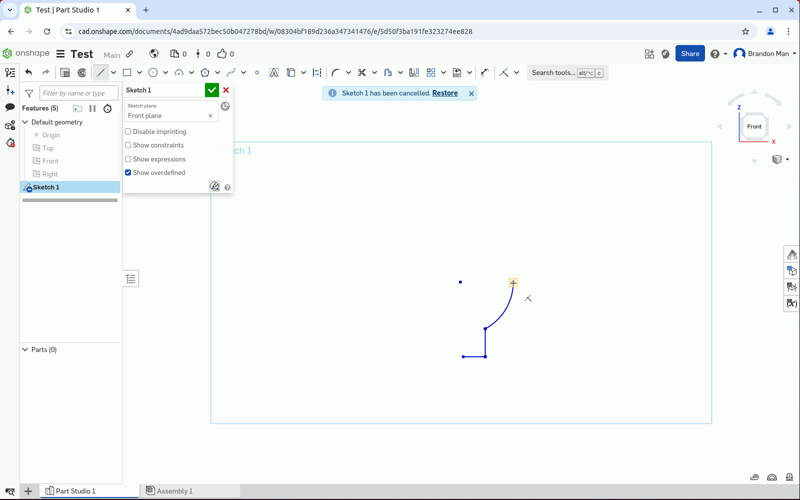
click(513, 282)
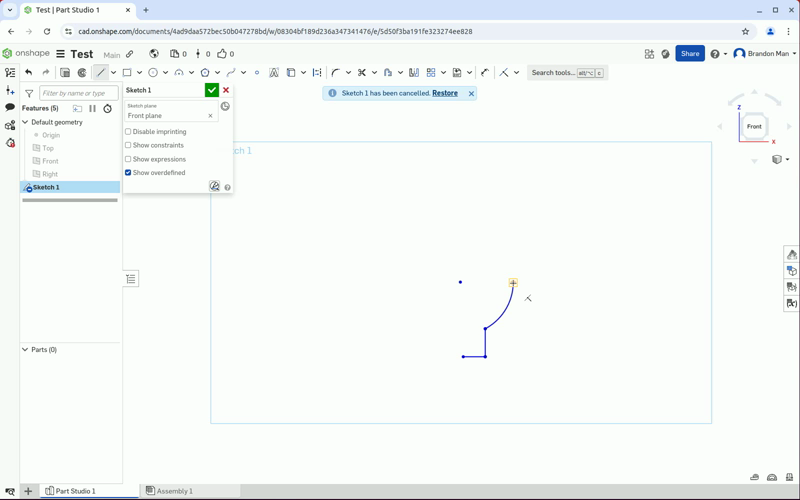
key_down(shift)
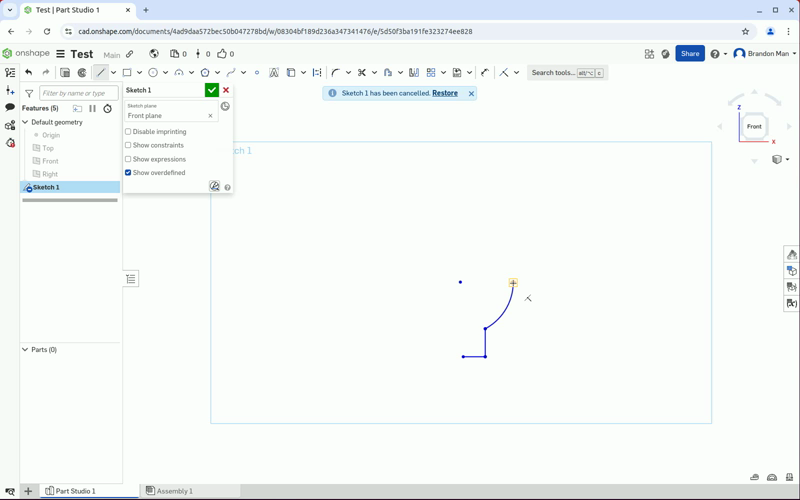
mouse_move(543, 282)
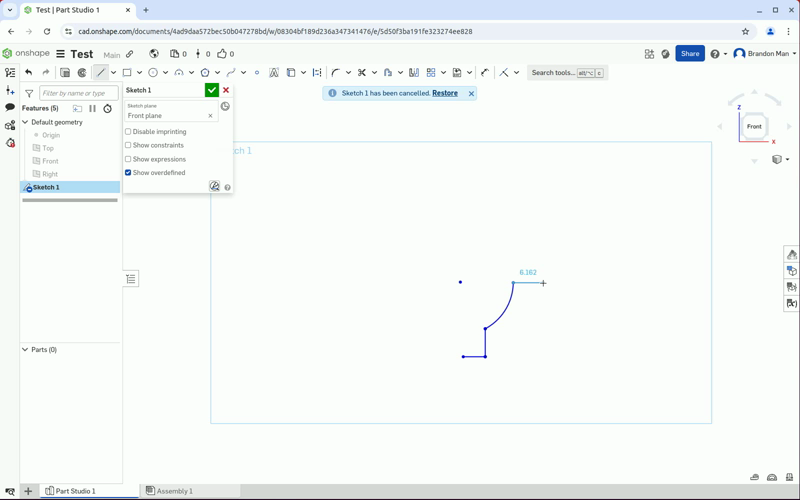
mouse_move(493, 282)
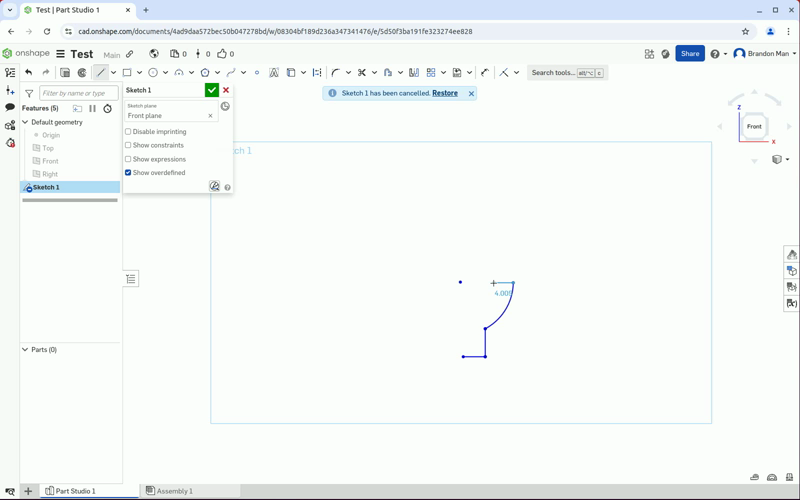
click(493, 282)
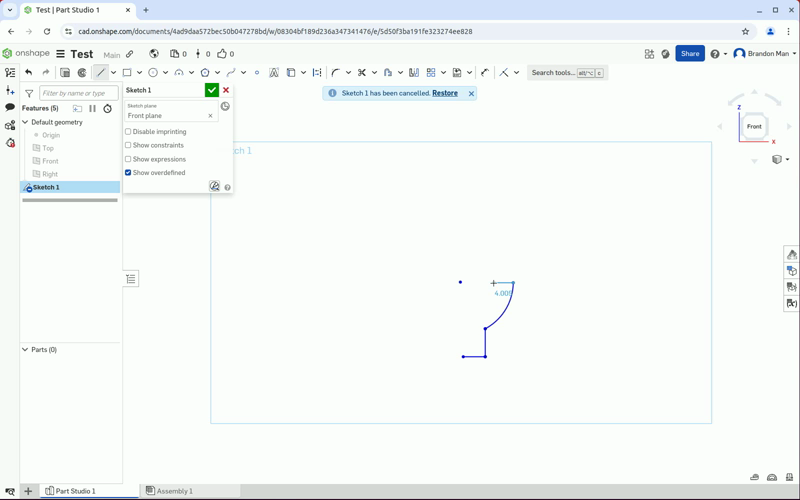
key_up(shift)
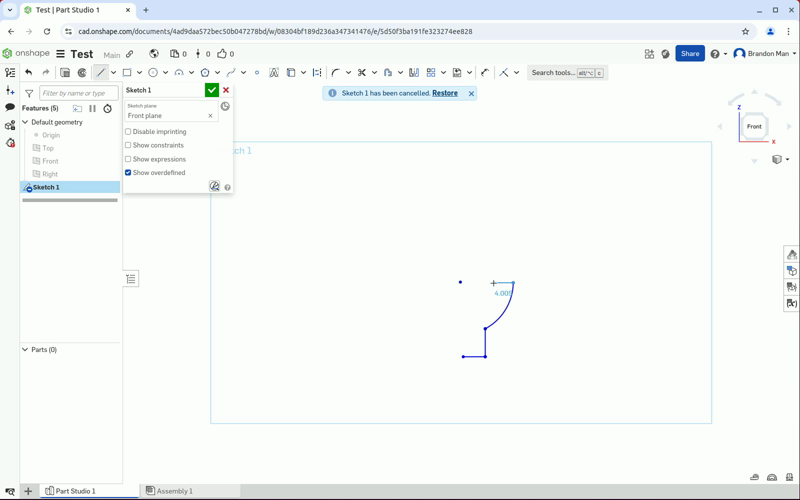
key(esc)
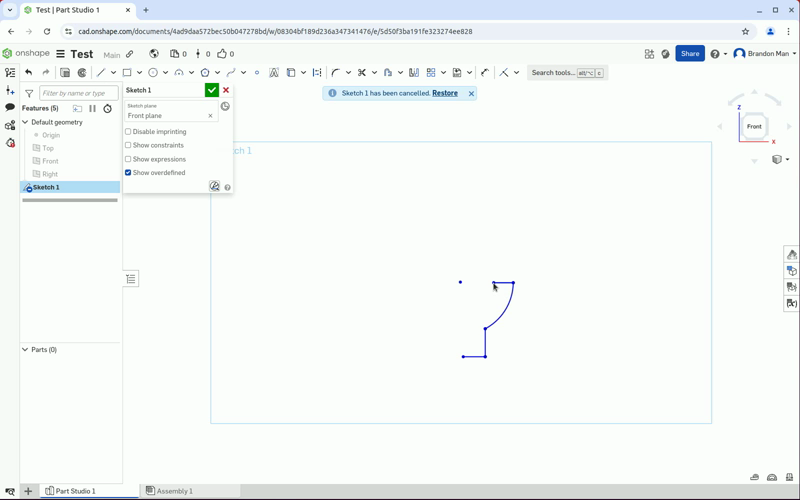
key(a)
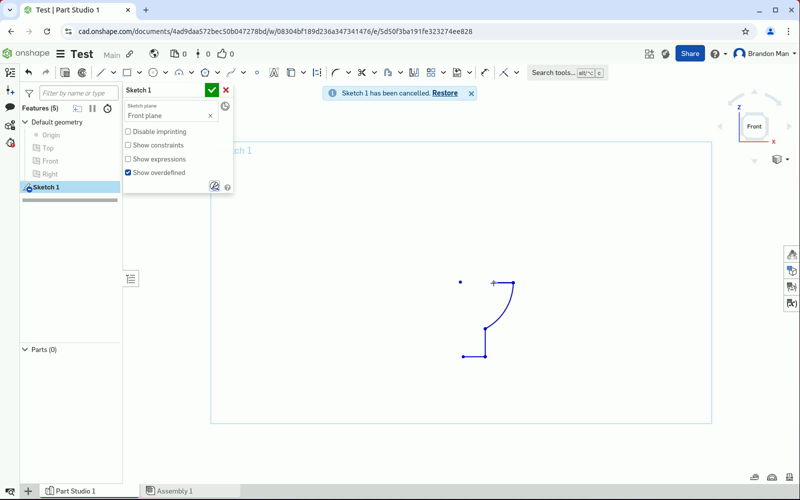
mouse_move(493, 282)
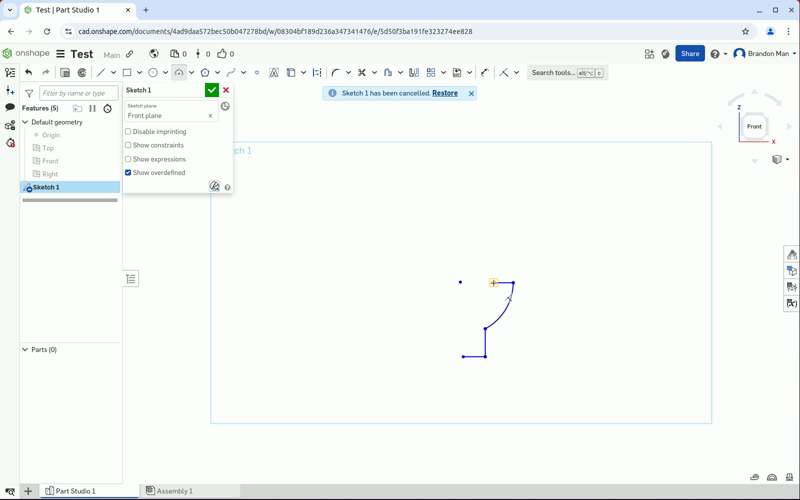
click(493, 282)
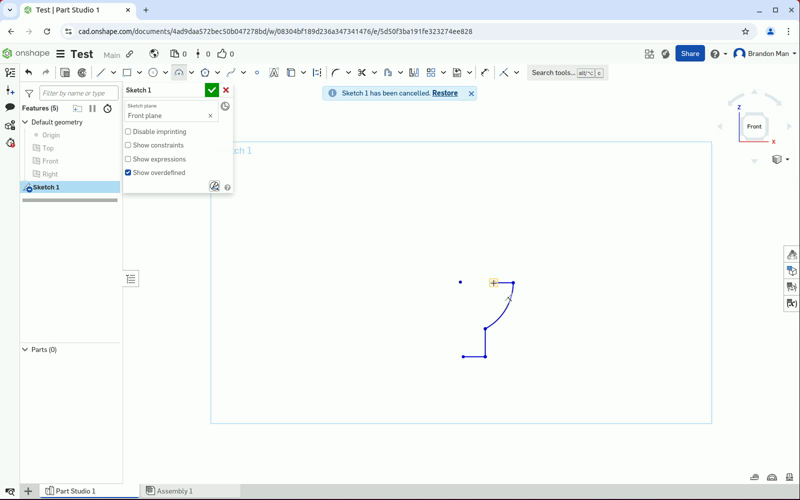
key_down(shift)
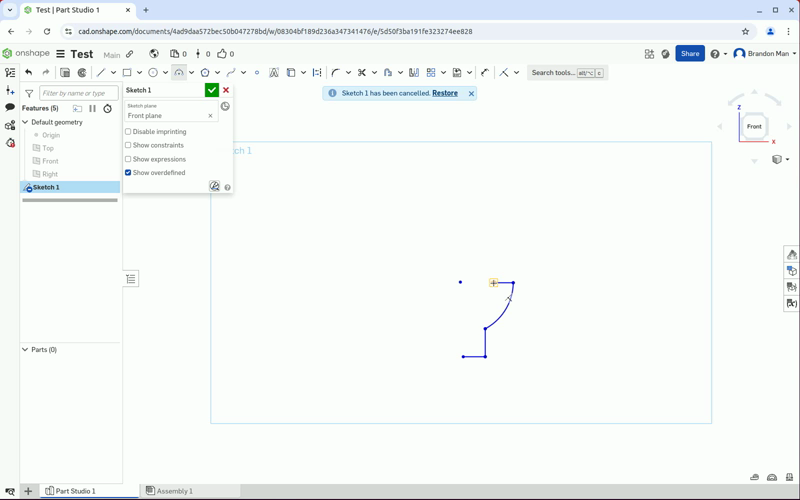
mouse_move(463, 316)
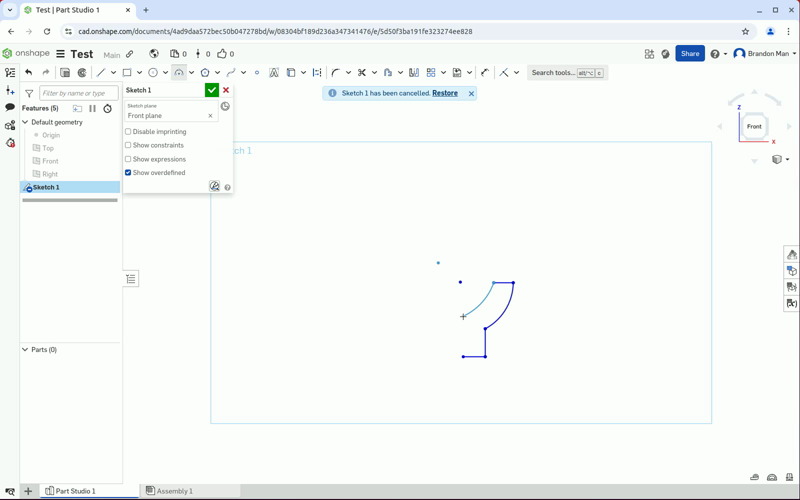
click(463, 316)
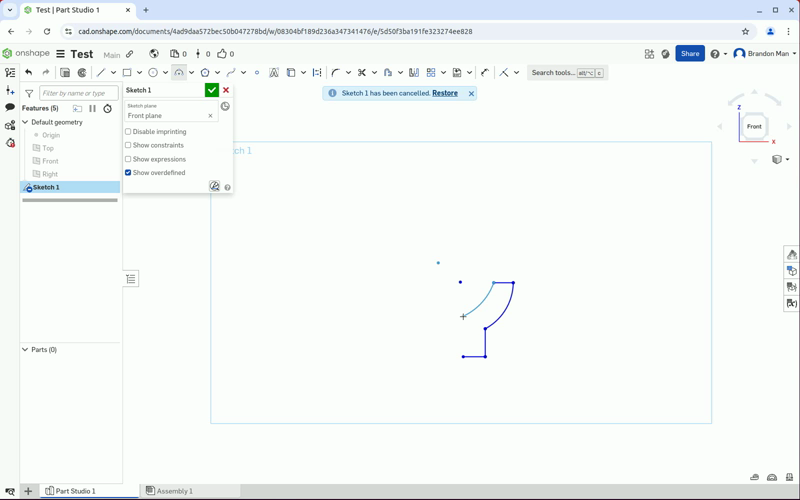
mouse_move(485, 305)
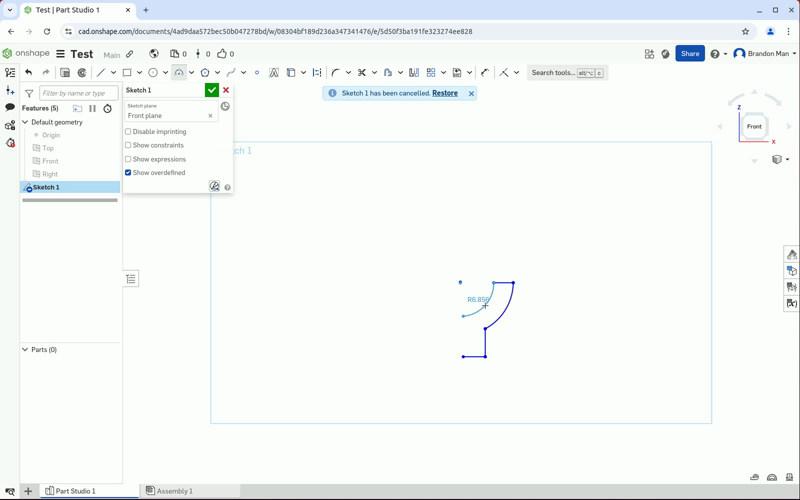
click(485, 305)
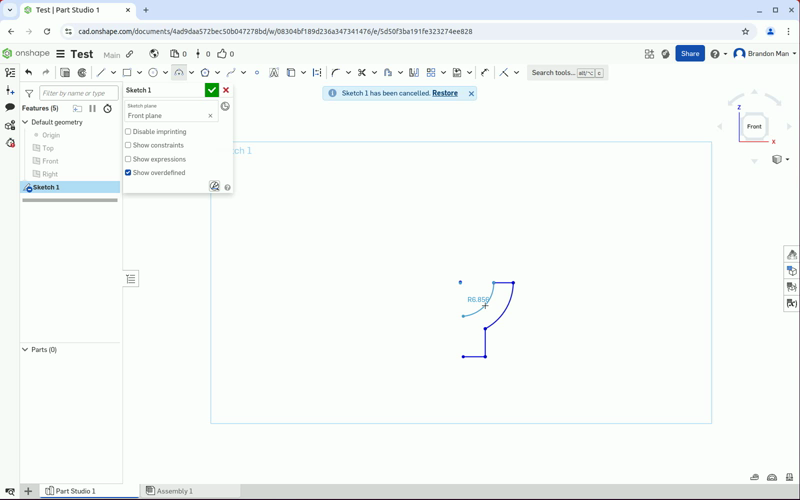
key_up(shift)
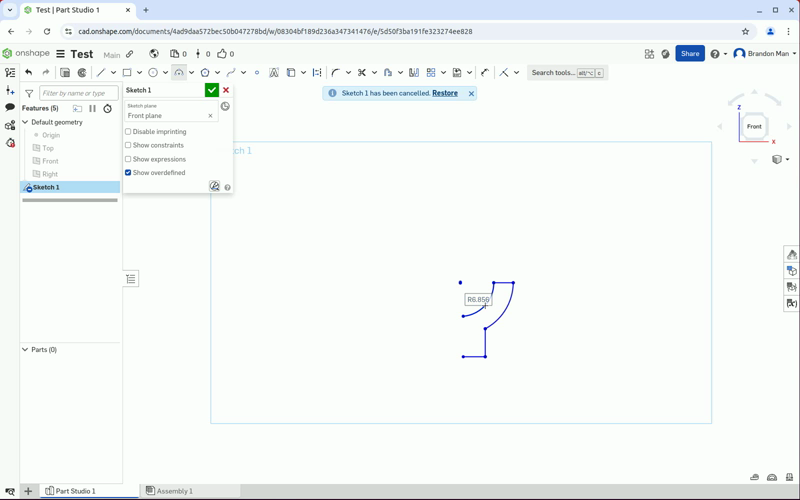
key(esc)
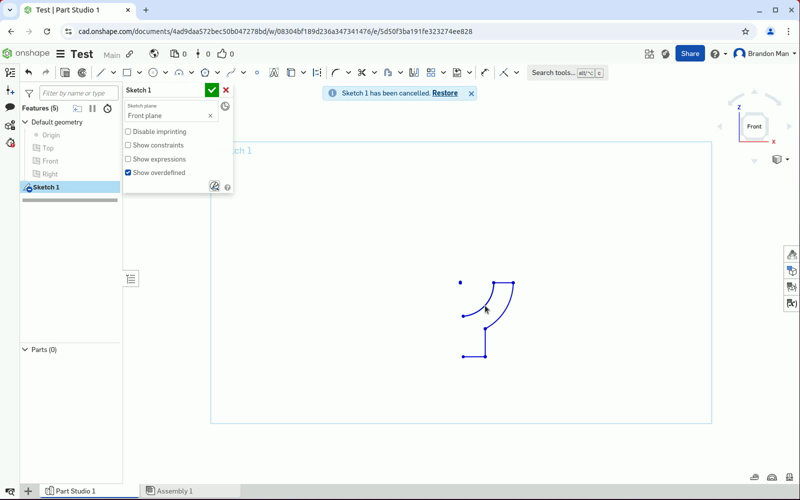
key(l)
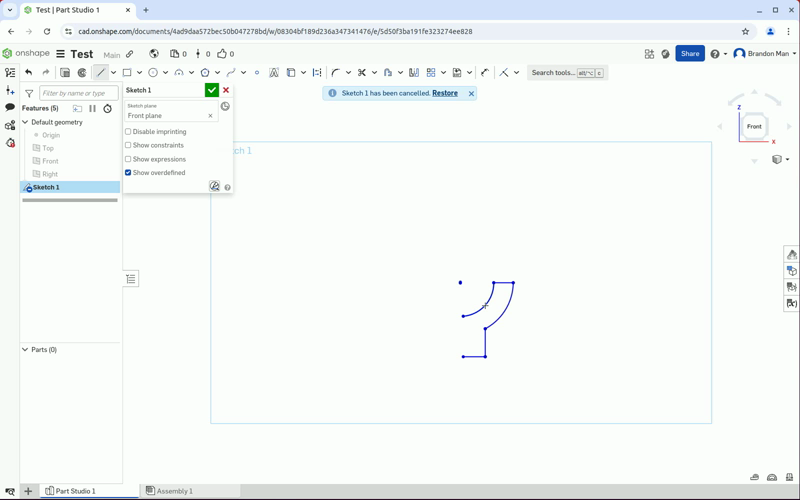
mouse_move(463, 316)
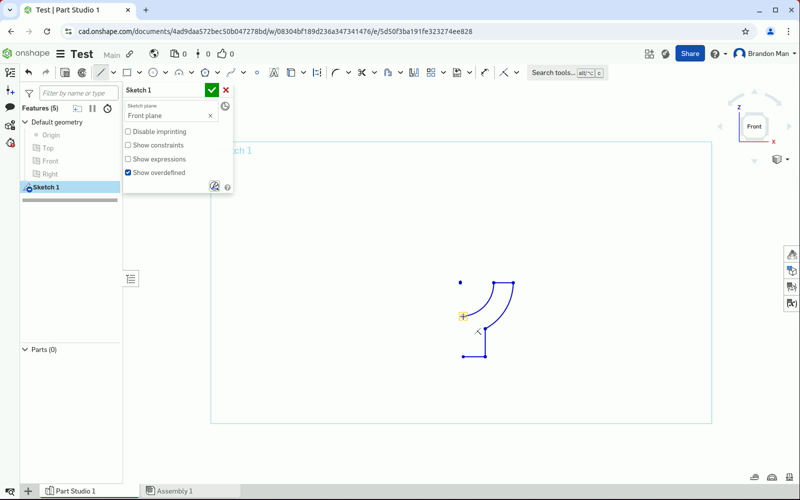
click(463, 316)
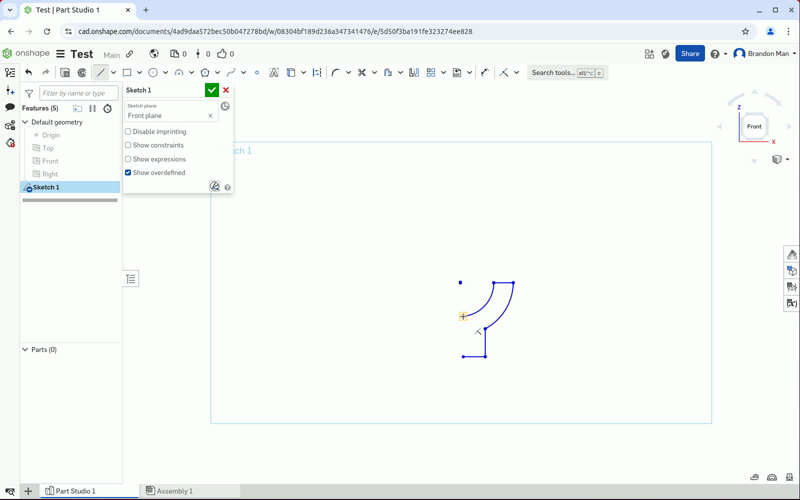
mouse_move(493, 316)
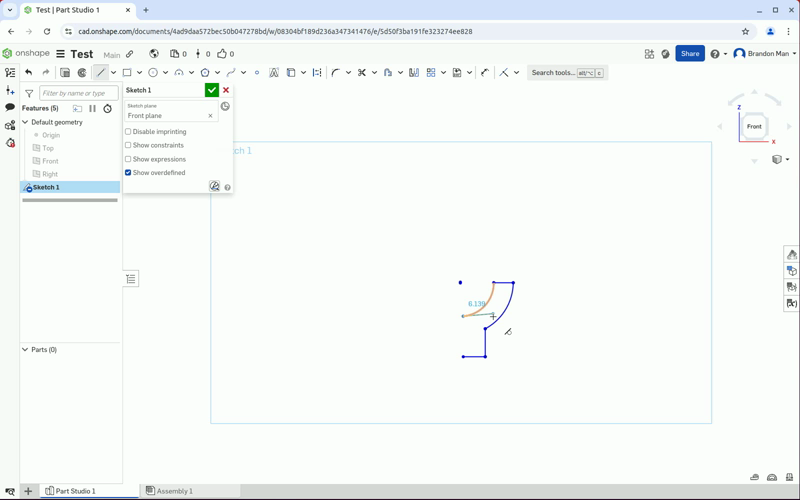
key_down(shift)
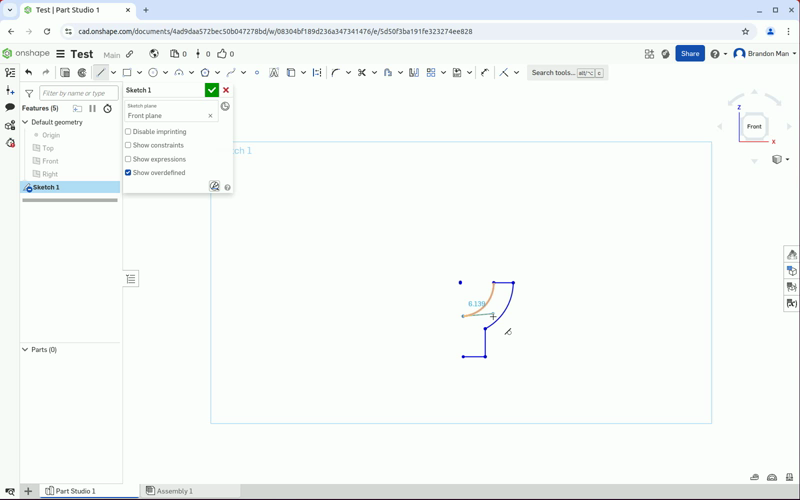
mouse_move(463, 356)
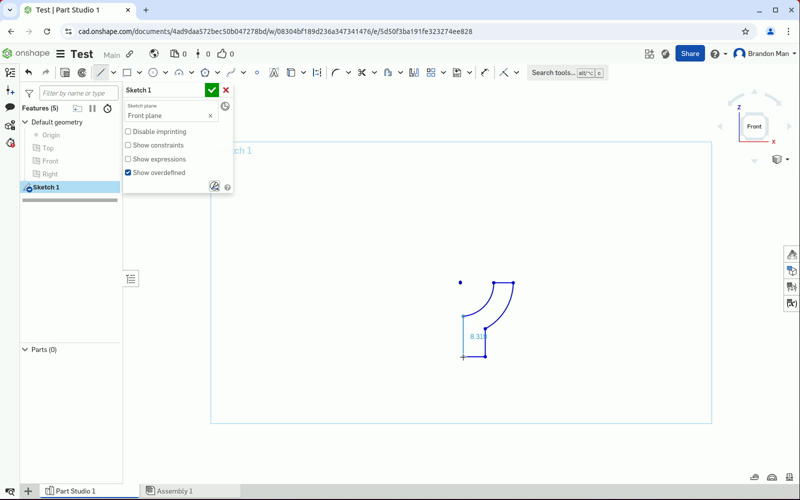
key_up(shift)
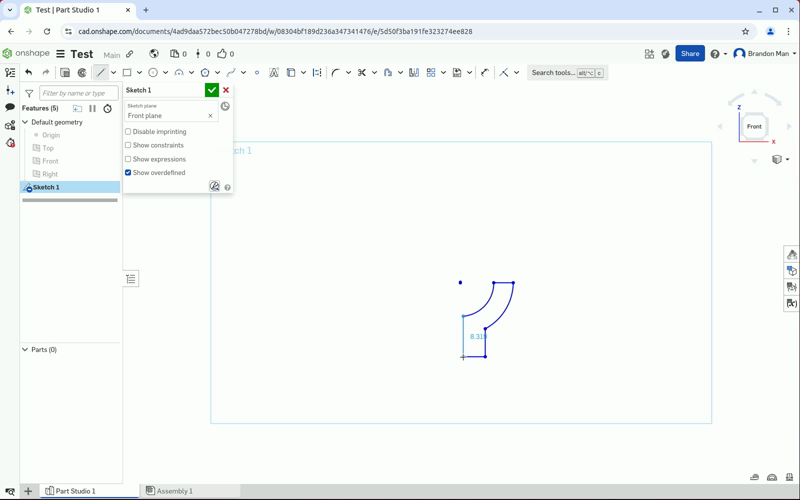
click(463, 356)
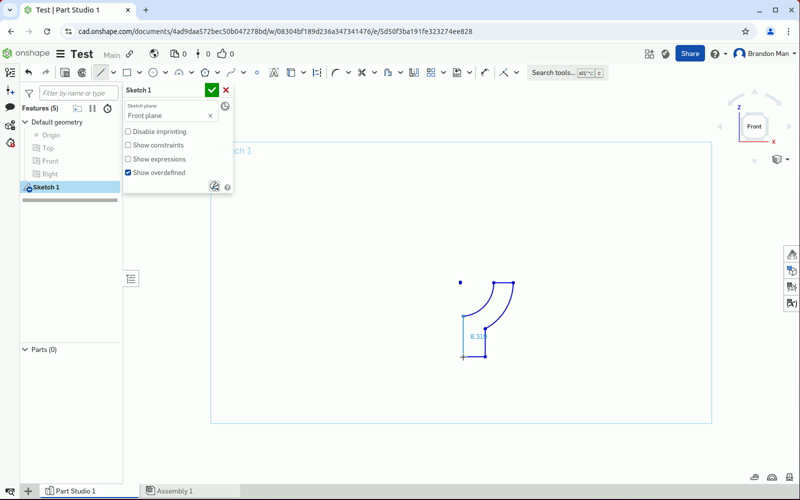
key(esc)
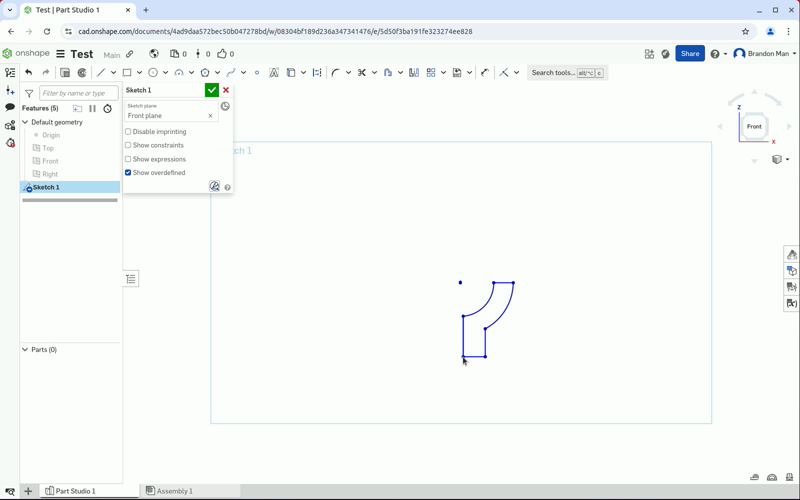
mouse_move(503, 309)
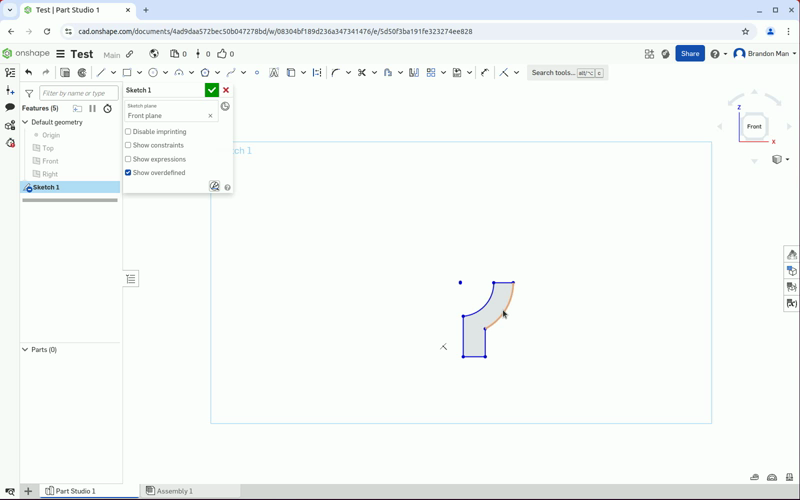
scroll(6)
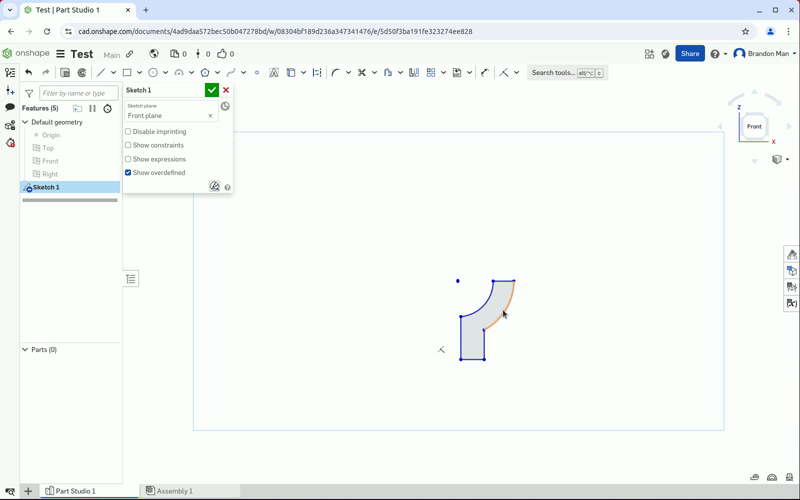
scroll(6)
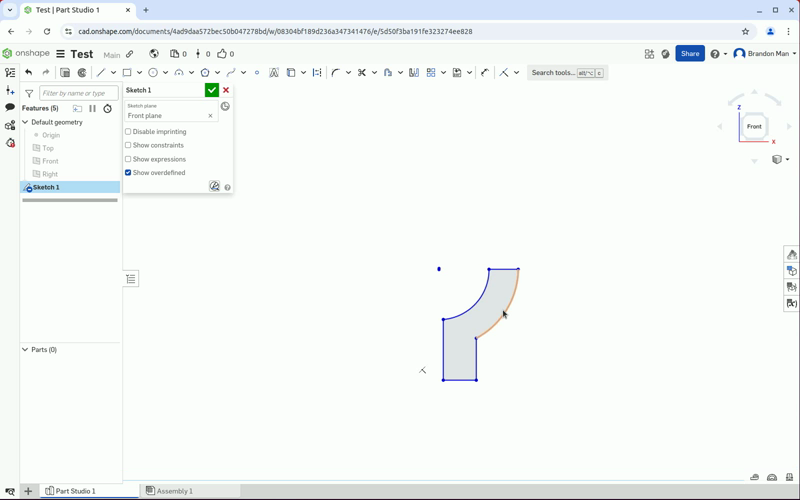
scroll(6)
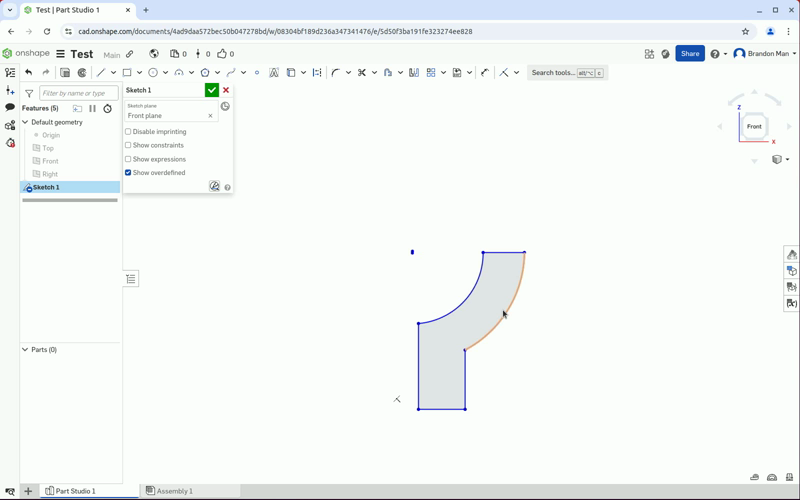
scroll(6)
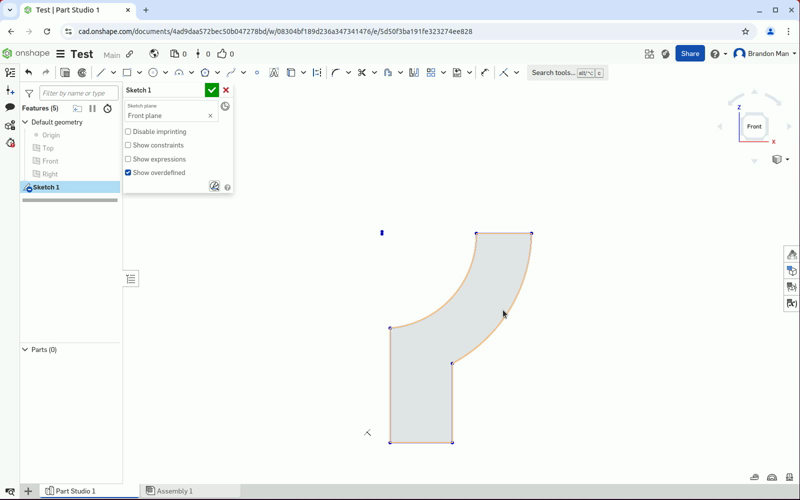
scroll(6)
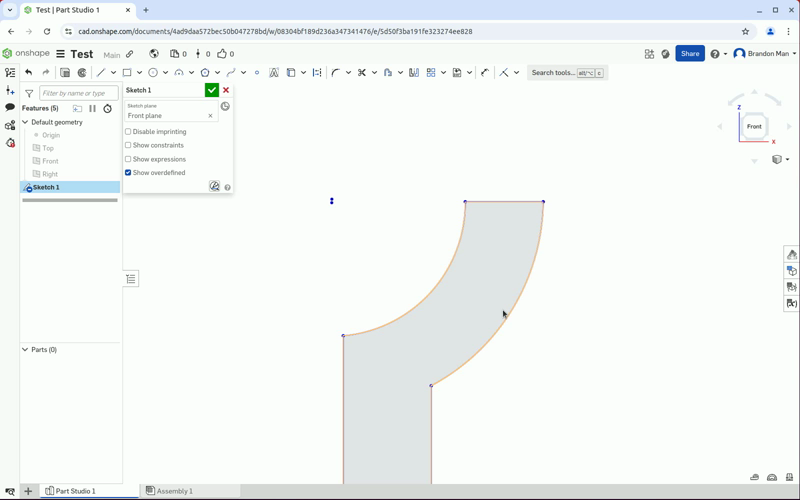
scroll(6)
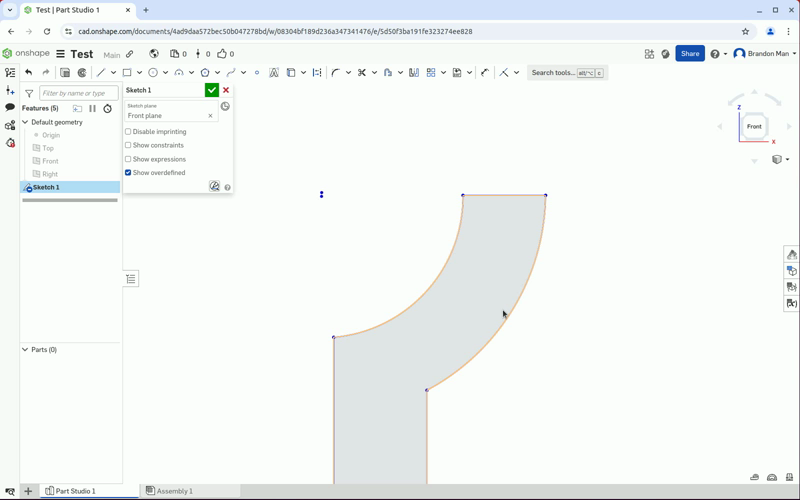
scroll(6)
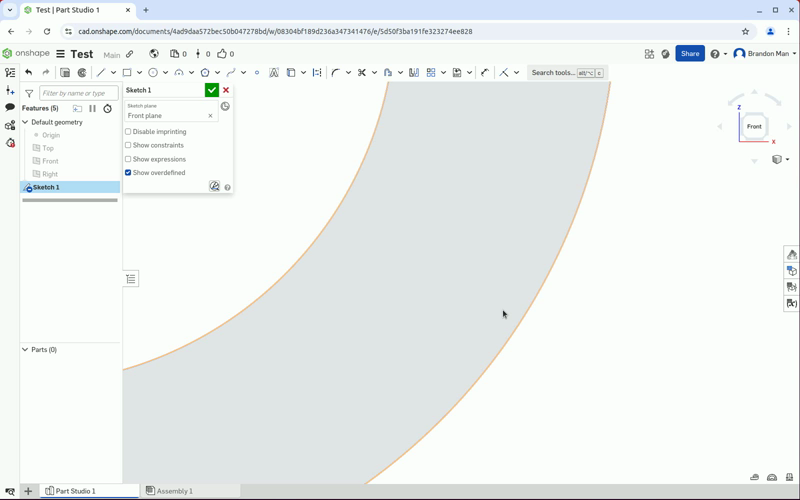
click(503, 309)
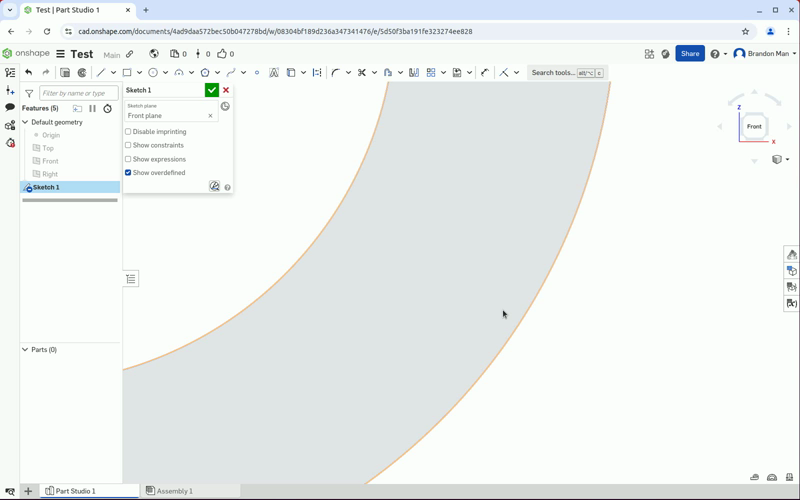
scroll(-6)
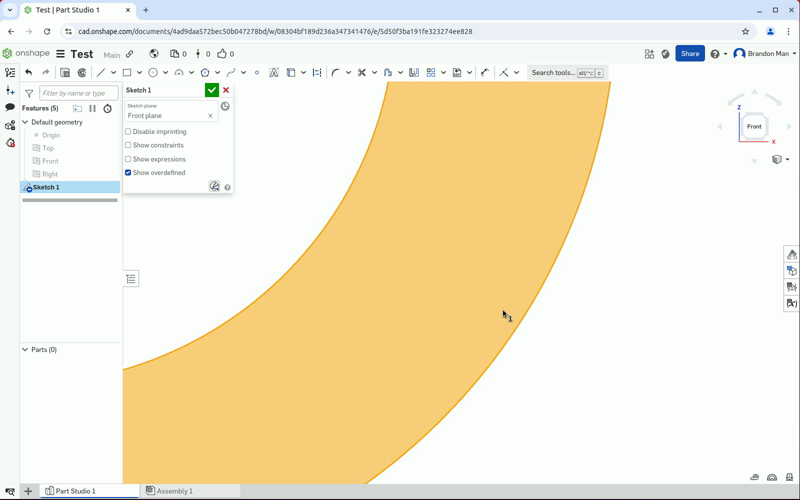
scroll(-6)
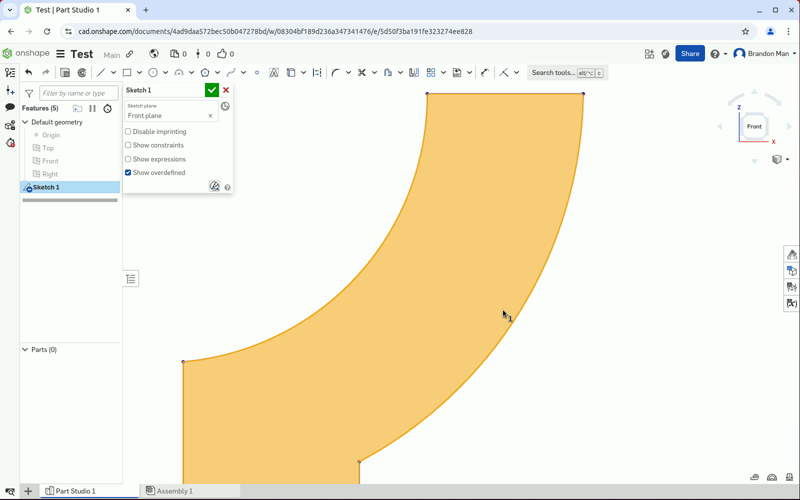
scroll(-6)
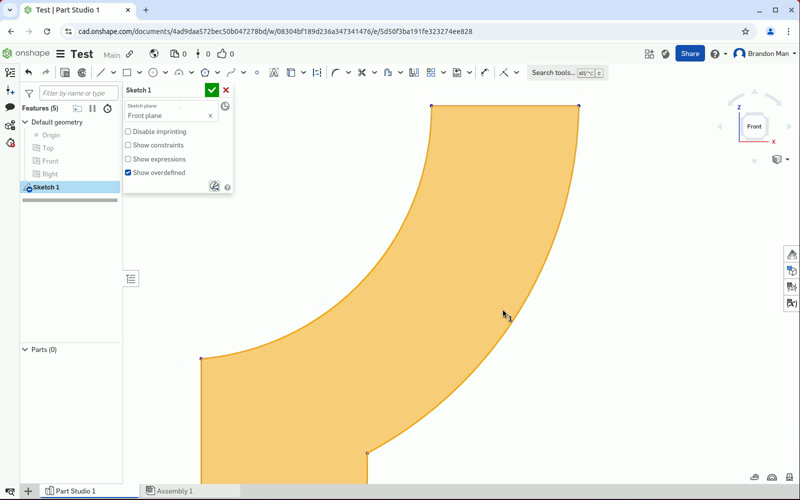
scroll(-6)
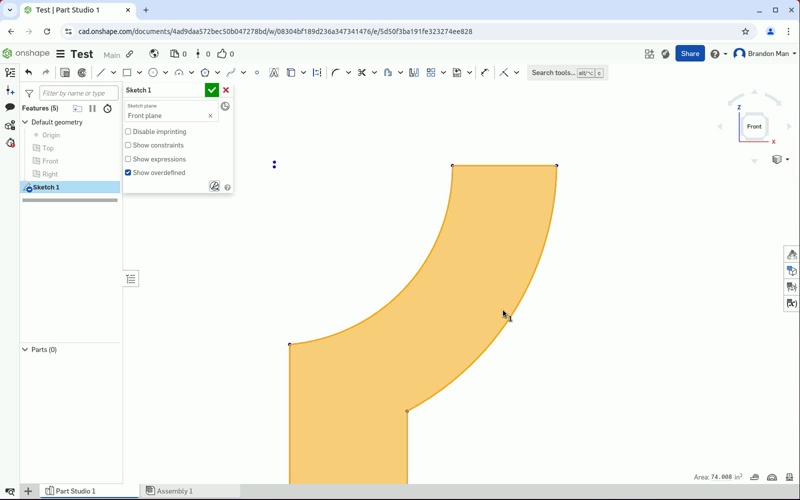
scroll(-6)
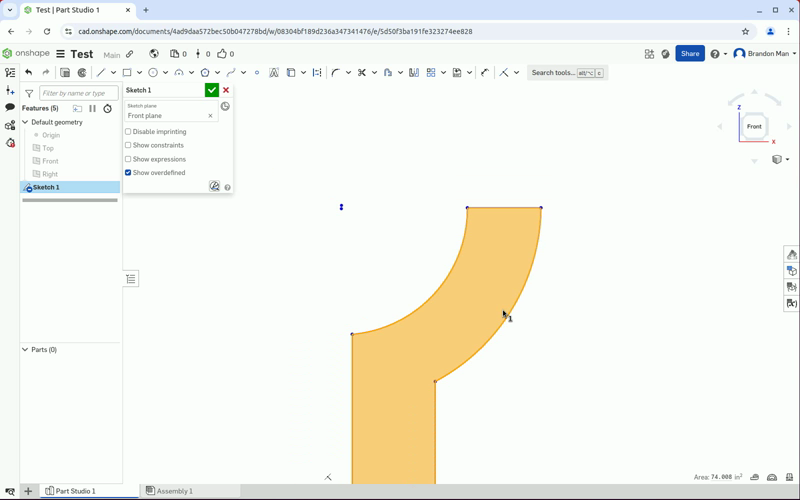
scroll(-6)
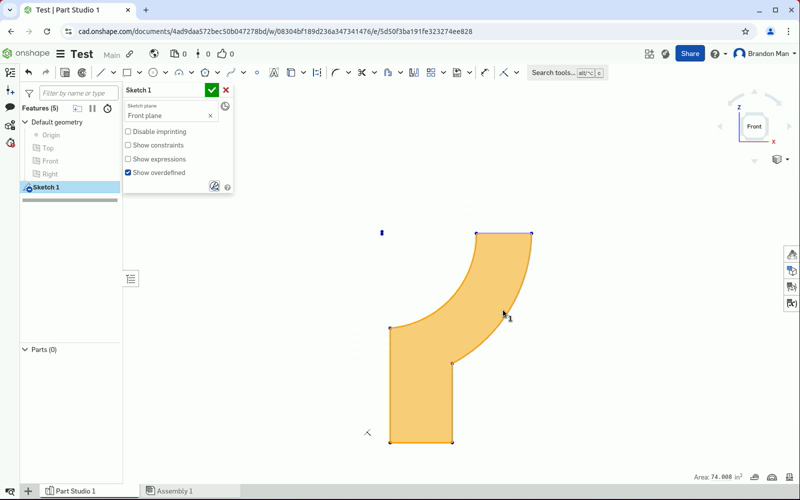
scroll(-6)
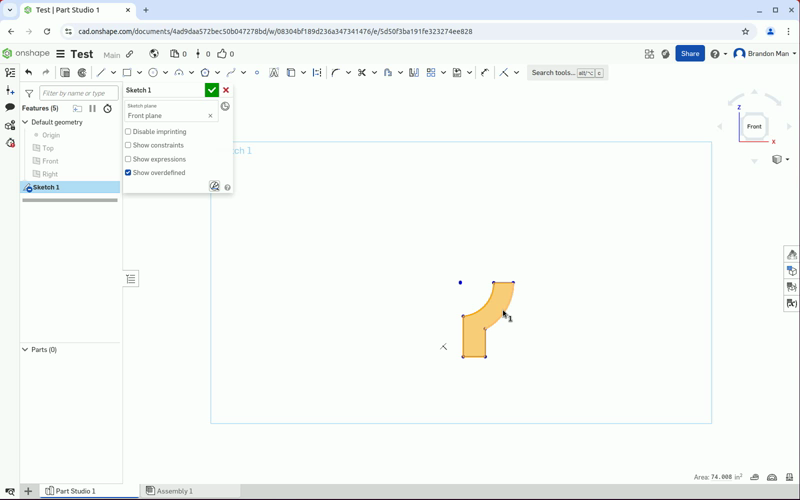
mouse_move(73, 352)
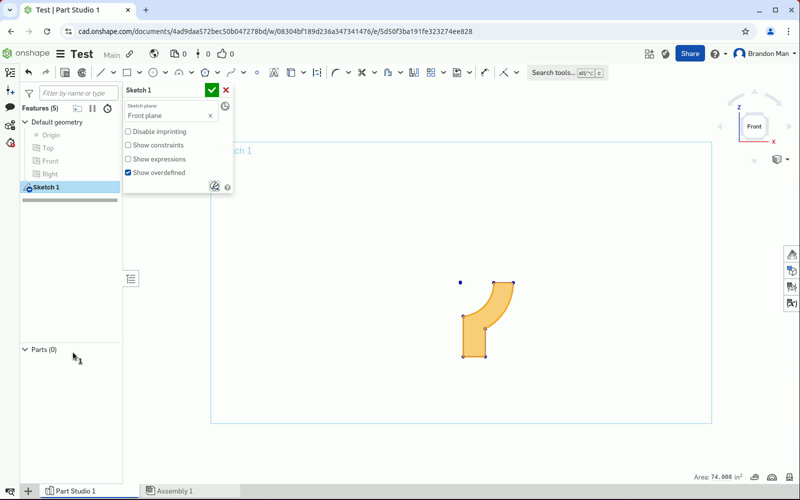
key(shift+y)
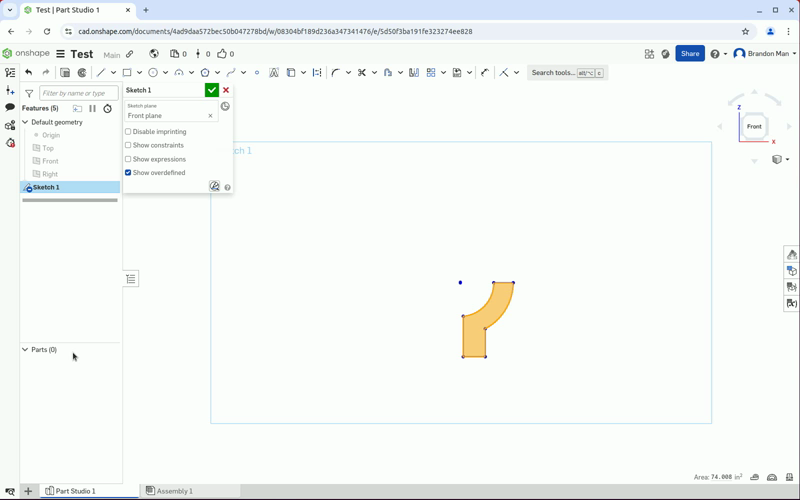
key(shift+e)
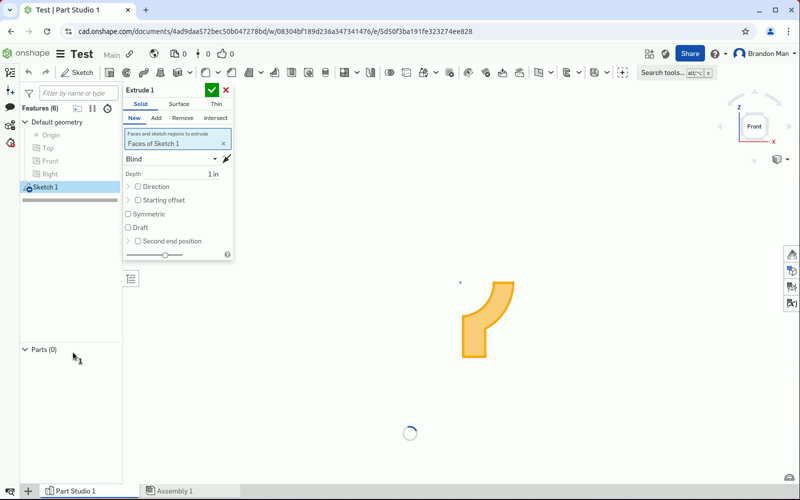
mouse_move(143, 106)
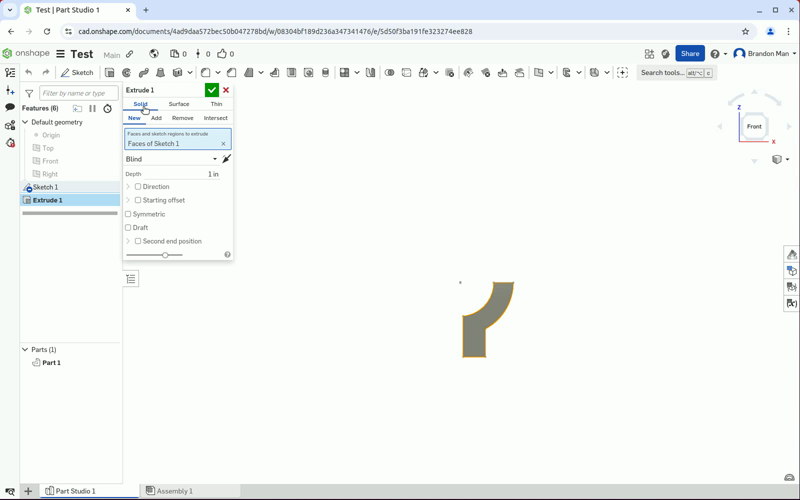
click(143, 106)
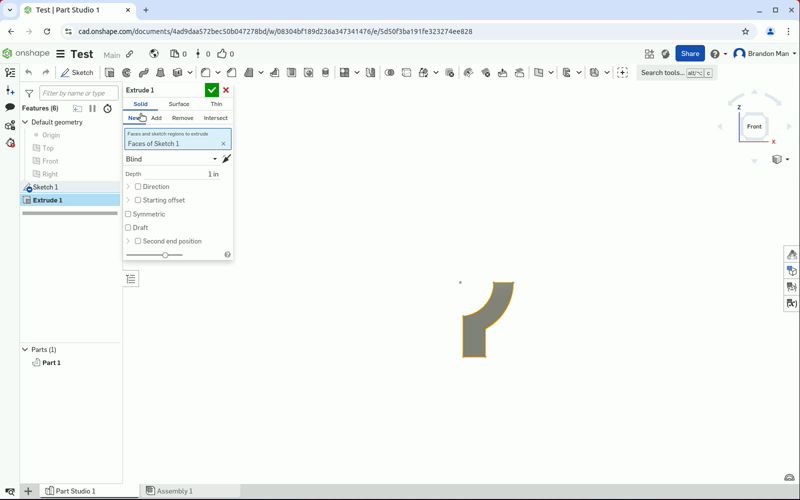
mouse_move(137, 120)
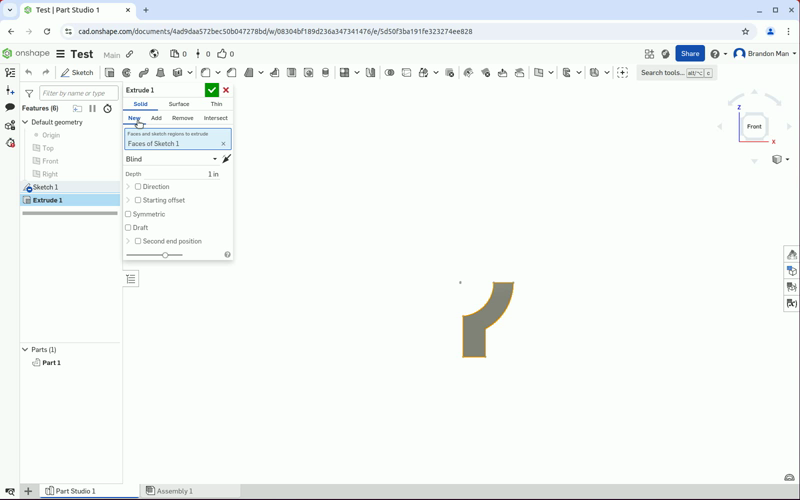
click(137, 120)
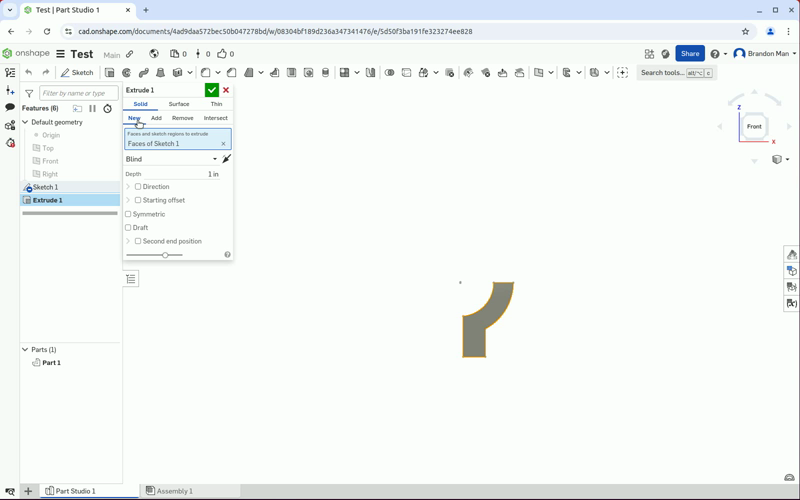
key(tab, 4)
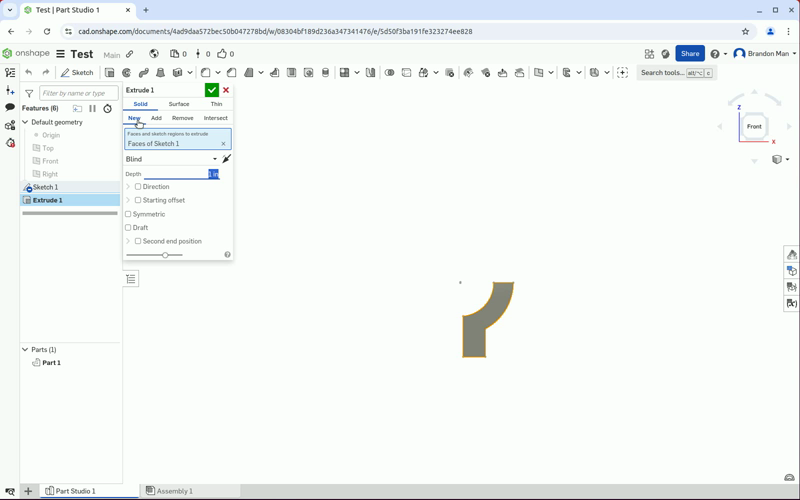
text(13.48)
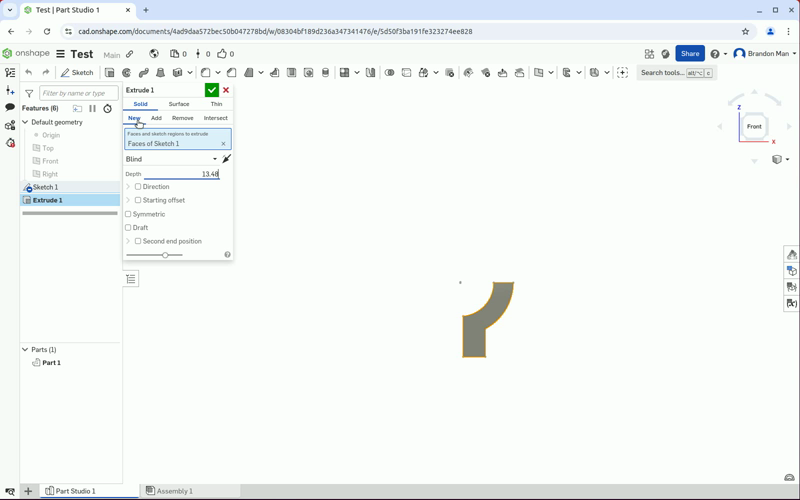
key(enter)
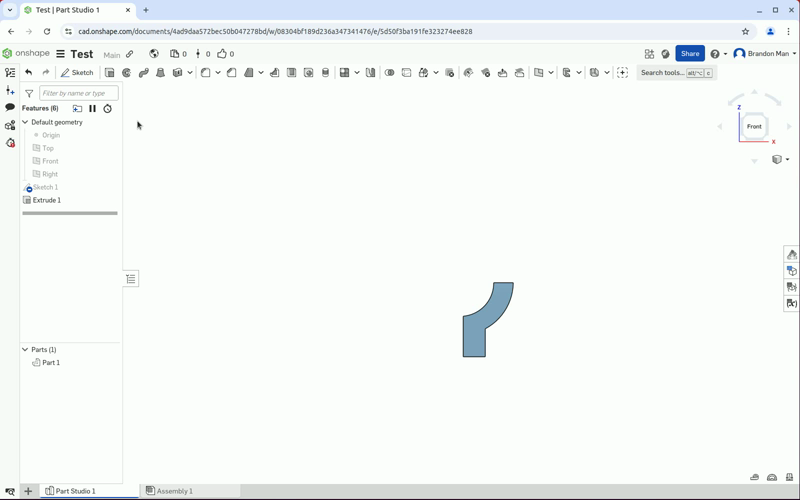
key(shift+h)
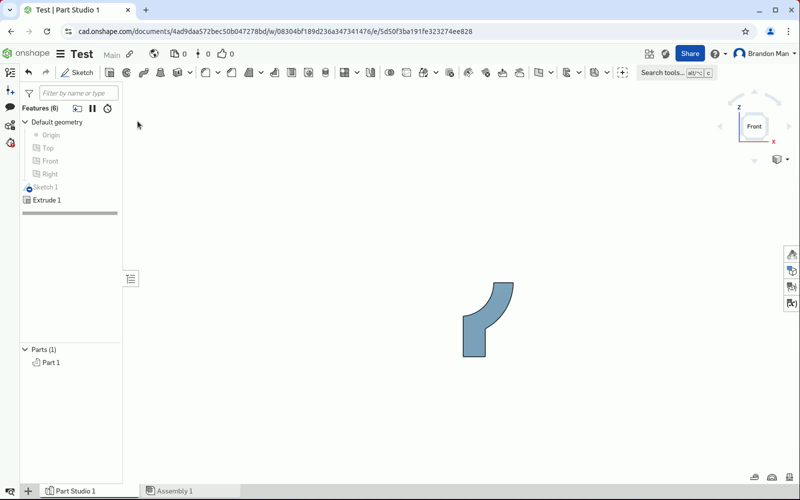
key(shift+h)
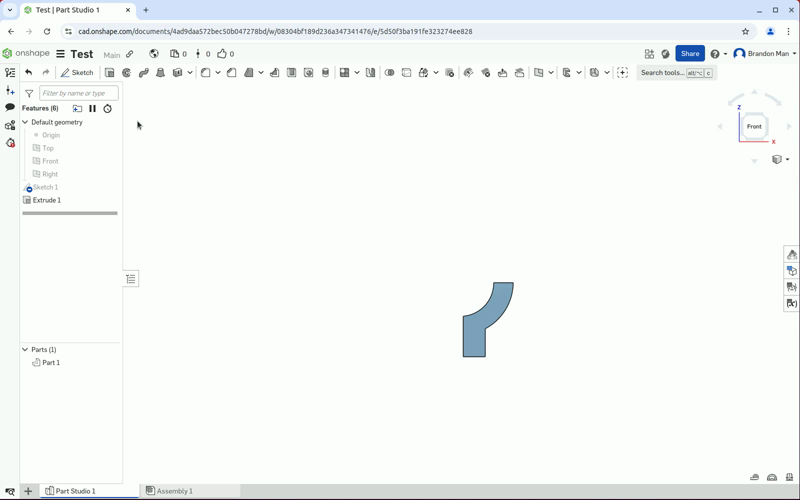
mouse_move(73, 189)
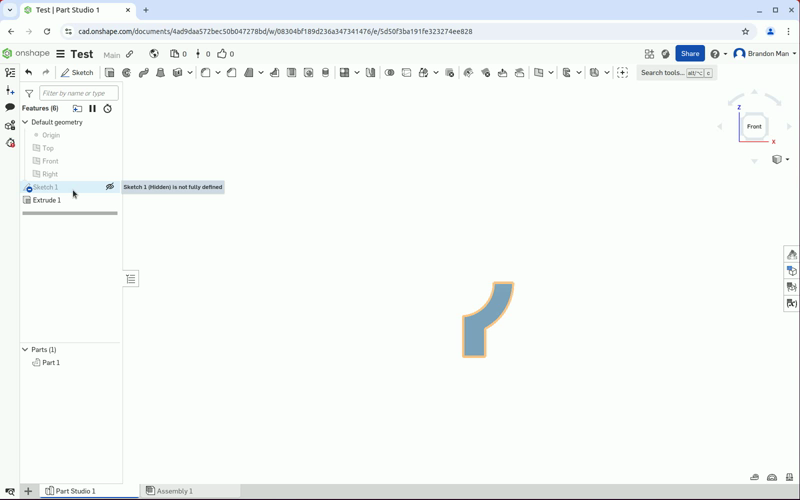
click(73, 189)
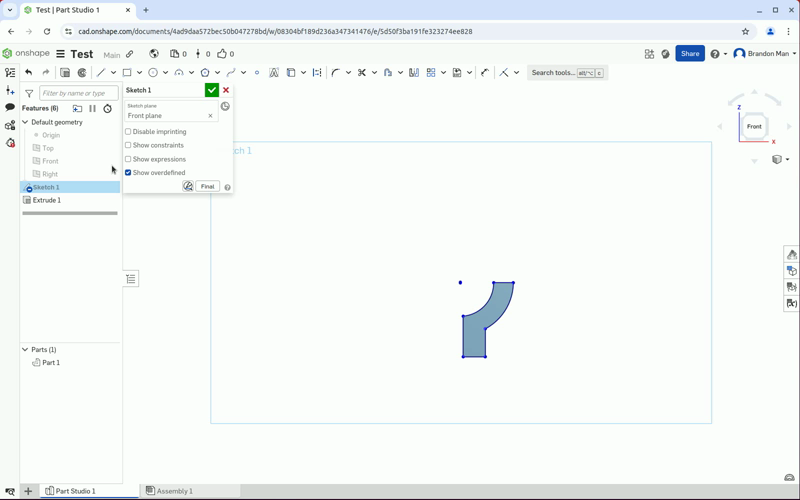
mouse_move(229, 92)
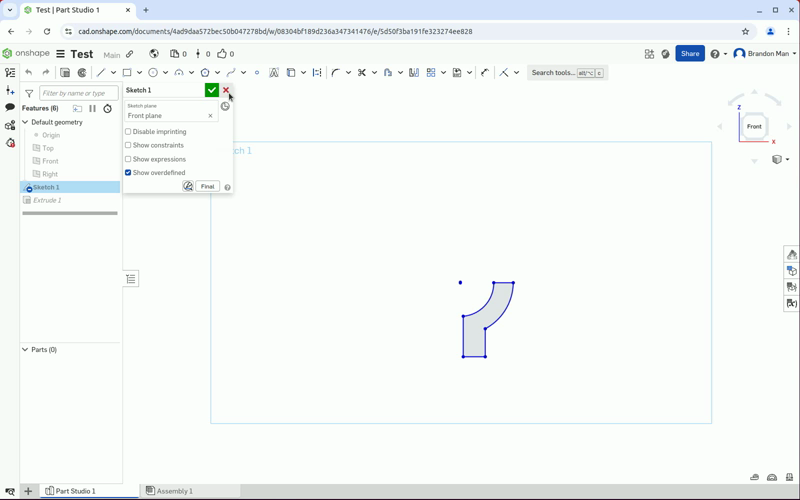
click(229, 92)
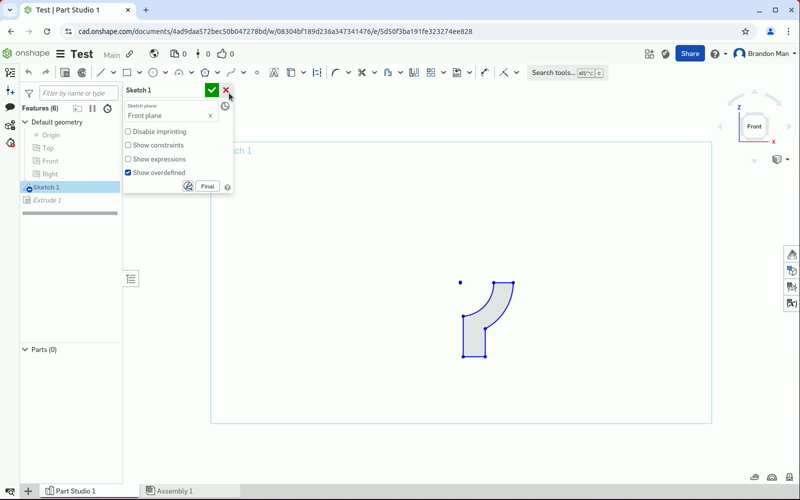
key(shift+s)
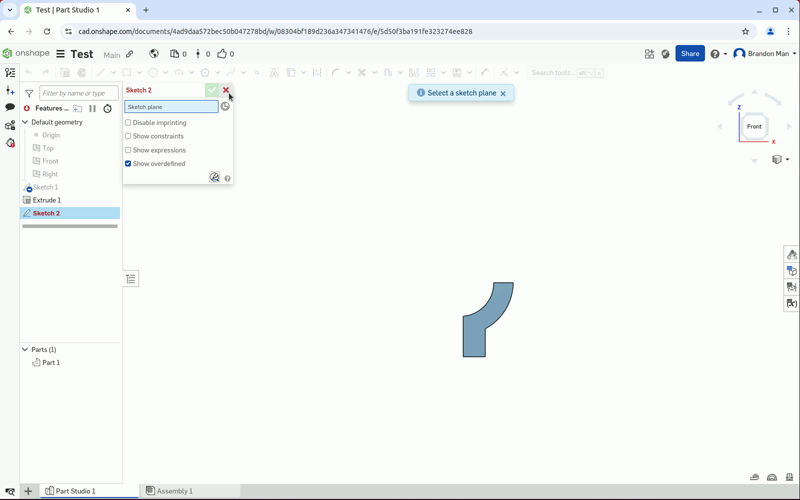
mouse_move(73, 163)
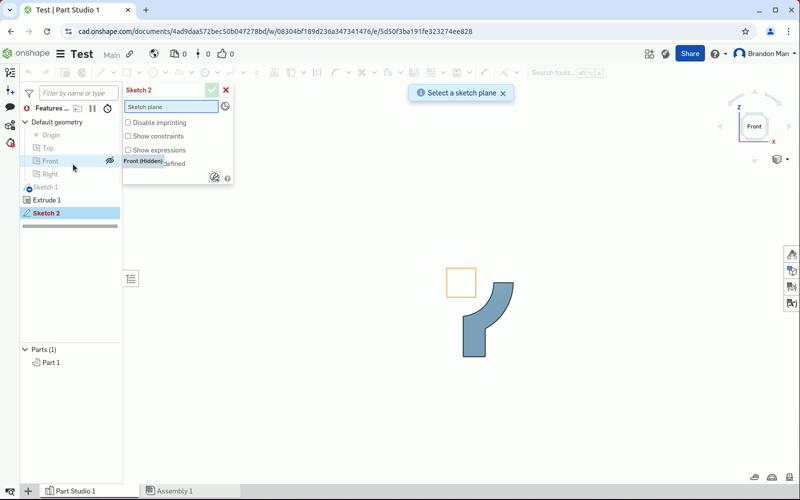
click(73, 163)
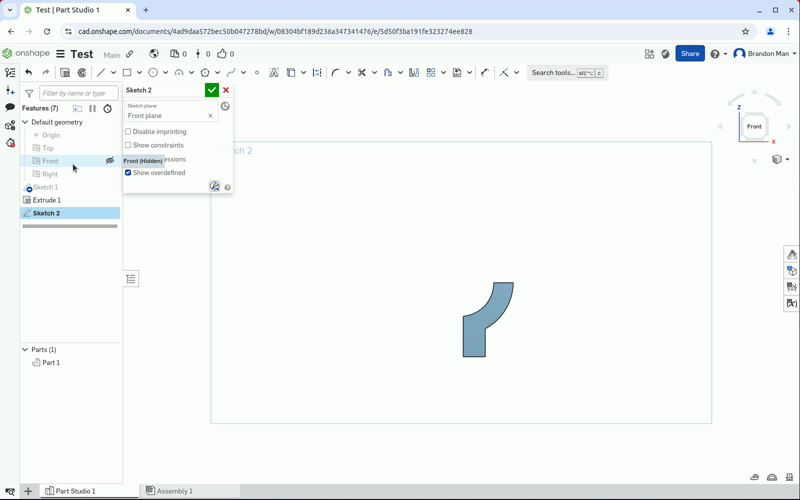
mouse_move(73, 352)
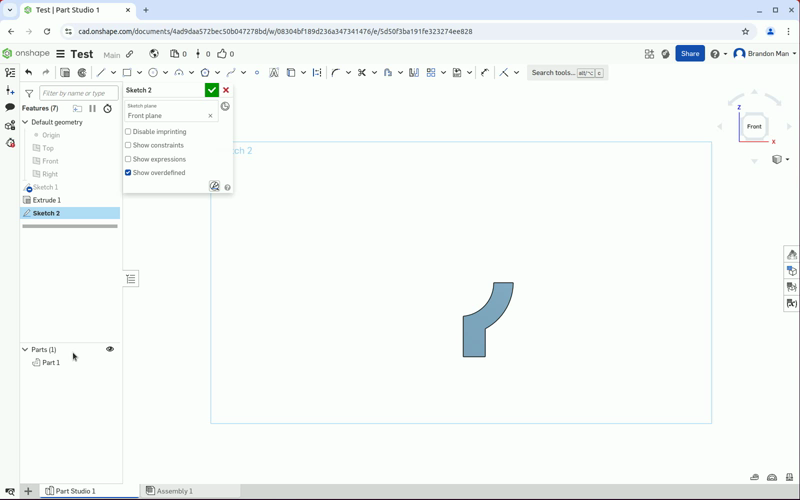
key(y)
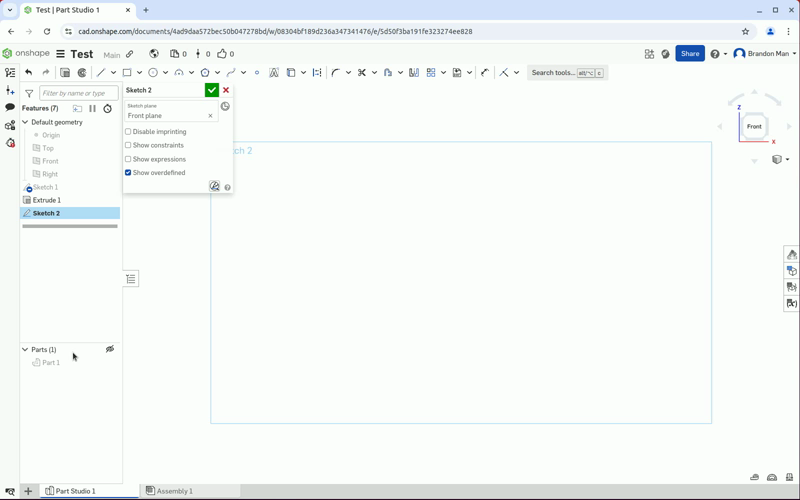
key(a)
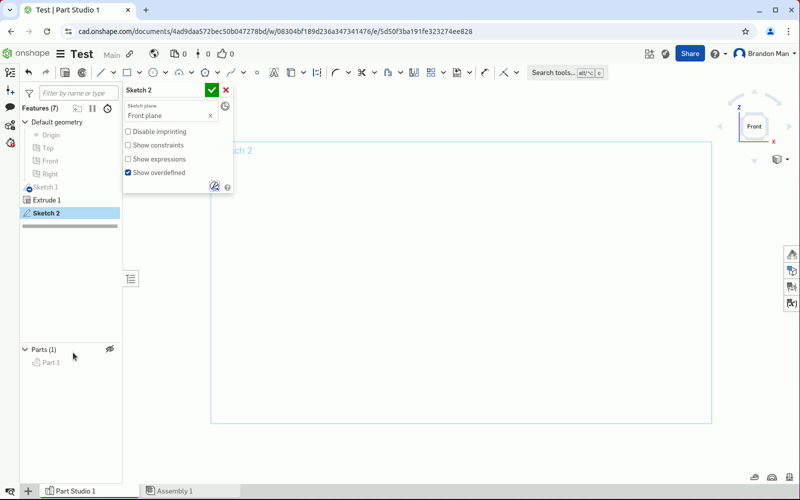
key_down(shift)
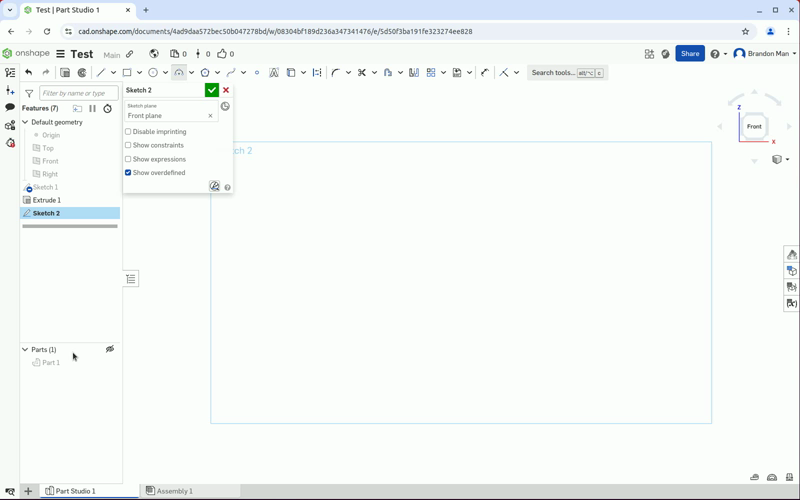
mouse_move(407, 282)
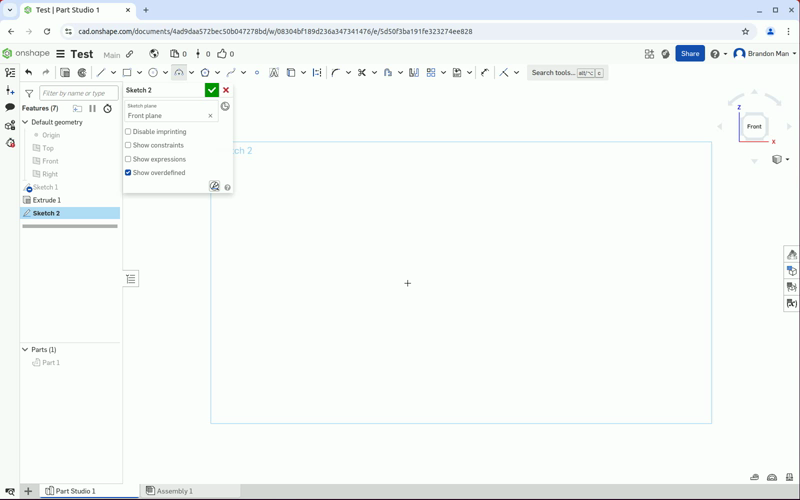
click(407, 282)
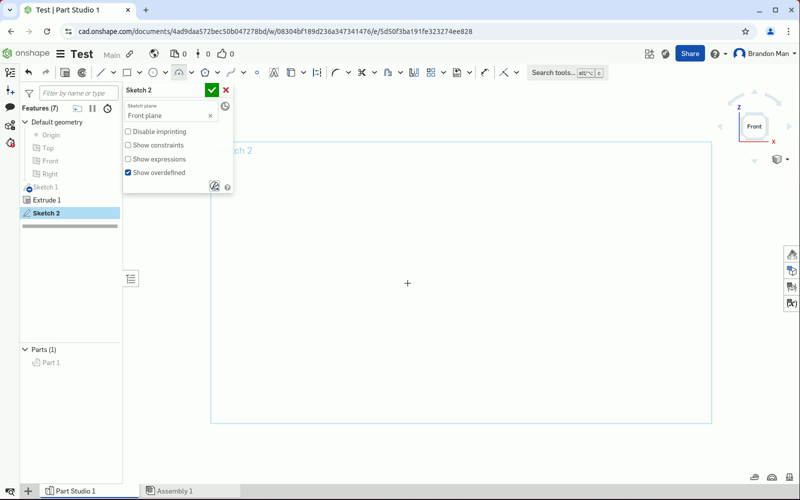
key_up(shift)
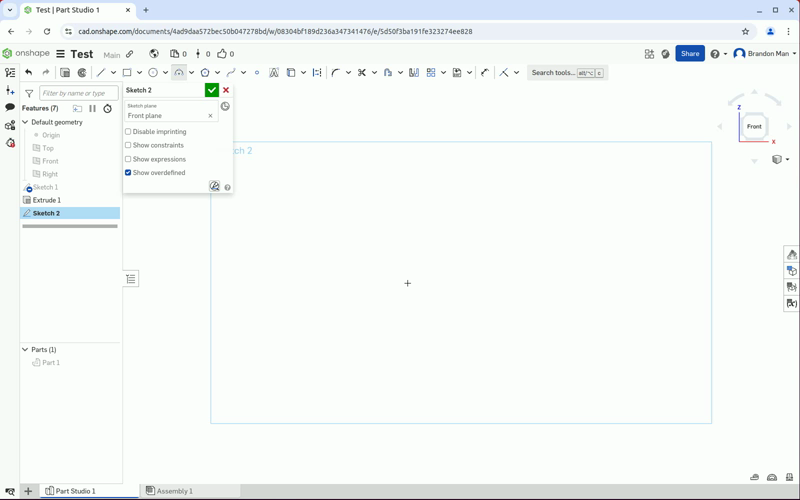
key_down(shift)
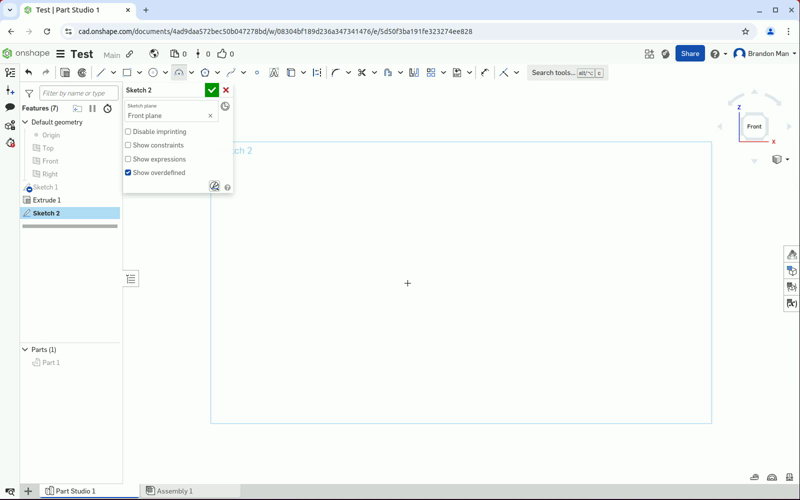
mouse_move(436, 329)
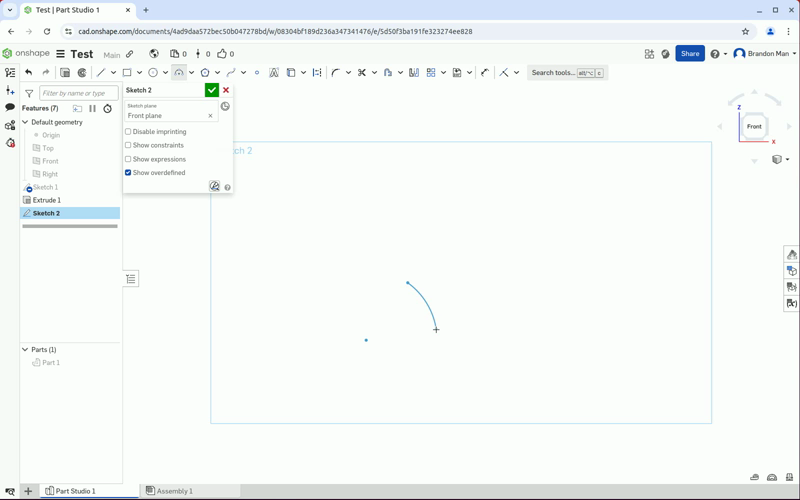
click(436, 329)
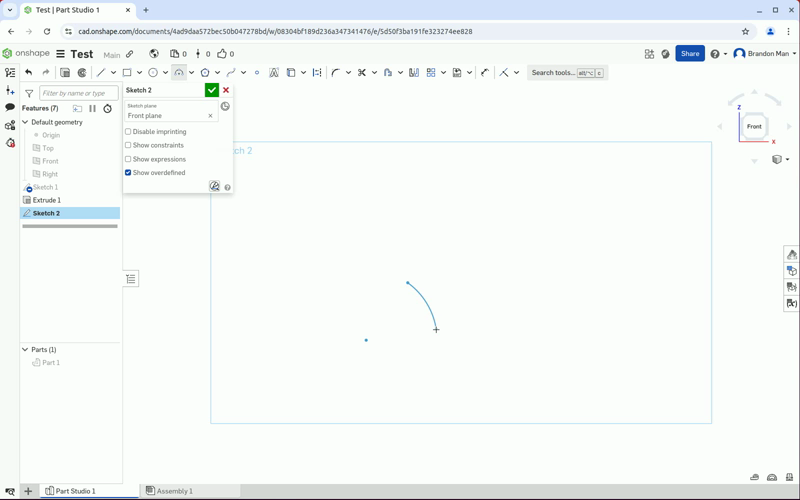
mouse_move(415, 309)
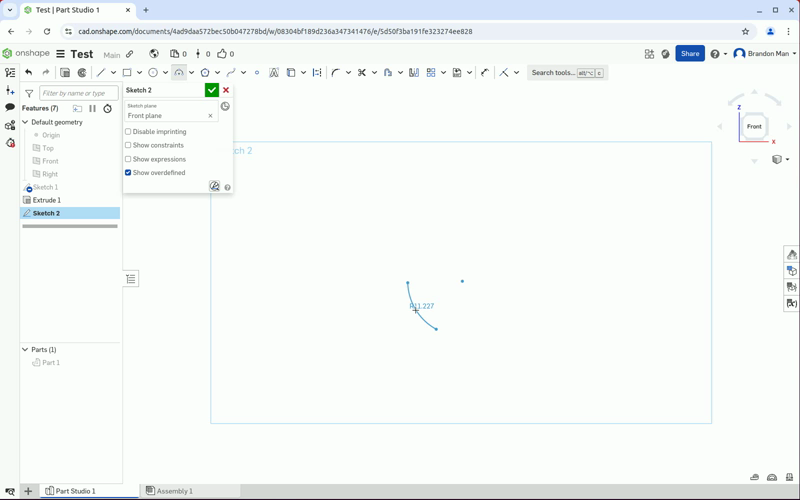
click(415, 309)
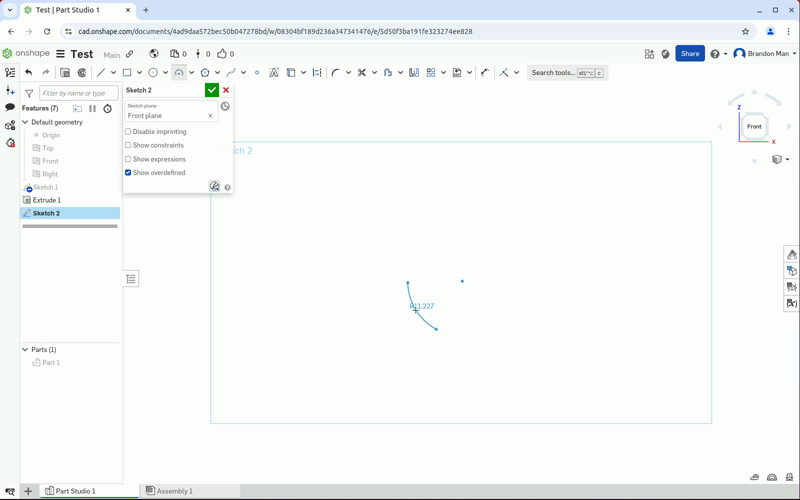
key_up(shift)
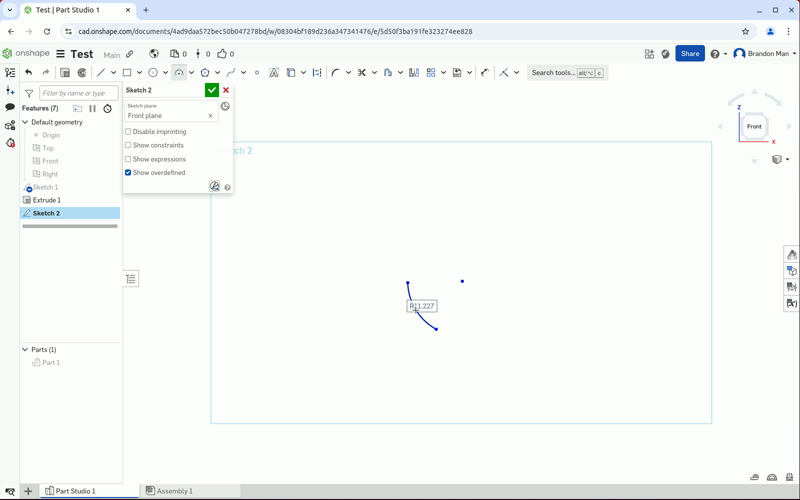
key(esc)
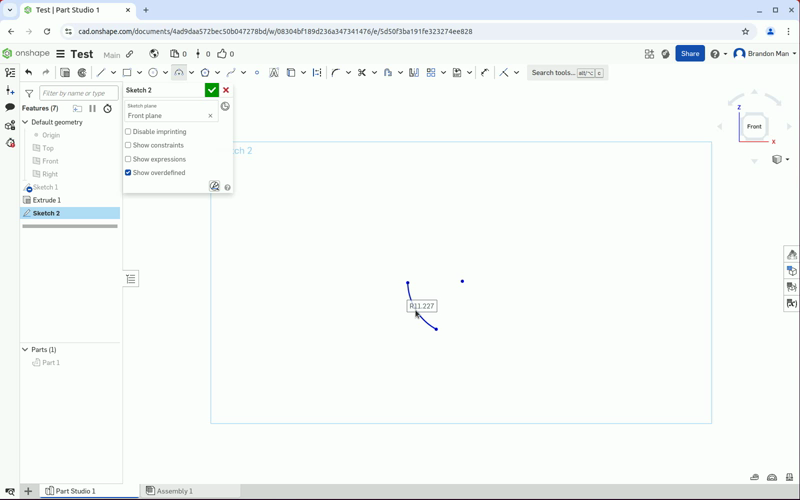
key(l)
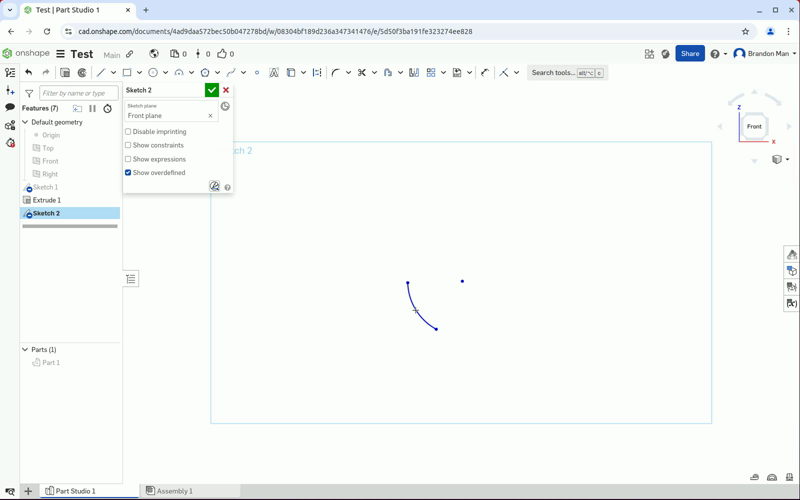
mouse_move(436, 329)
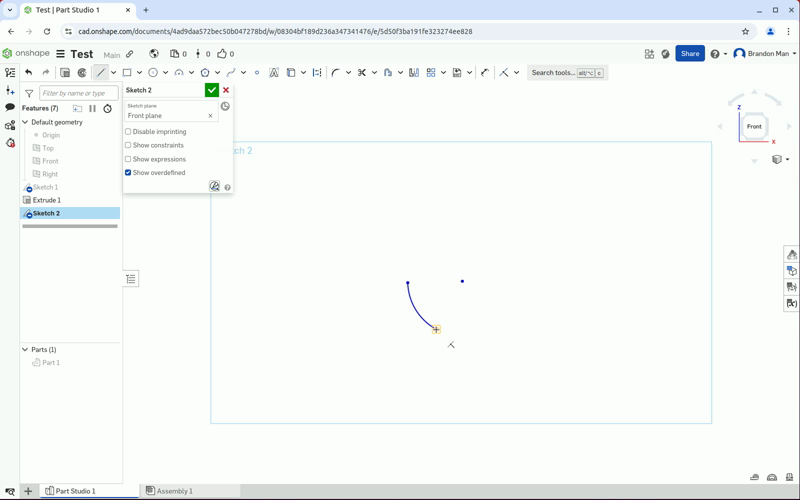
click(436, 329)
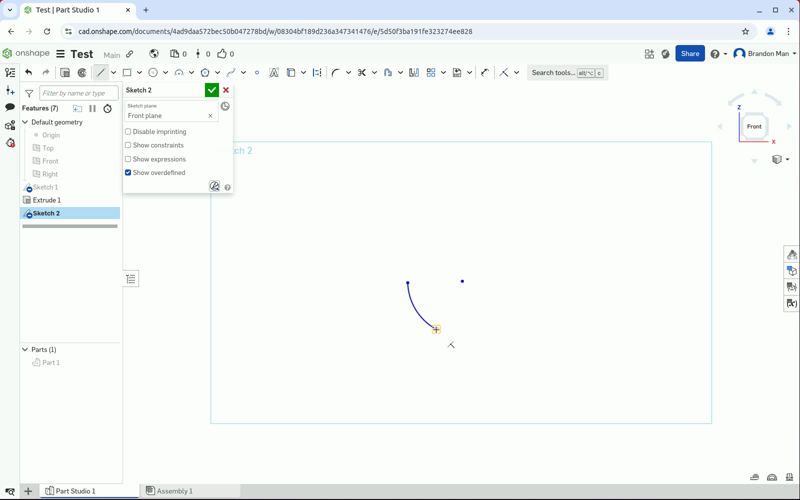
key_down(shift)
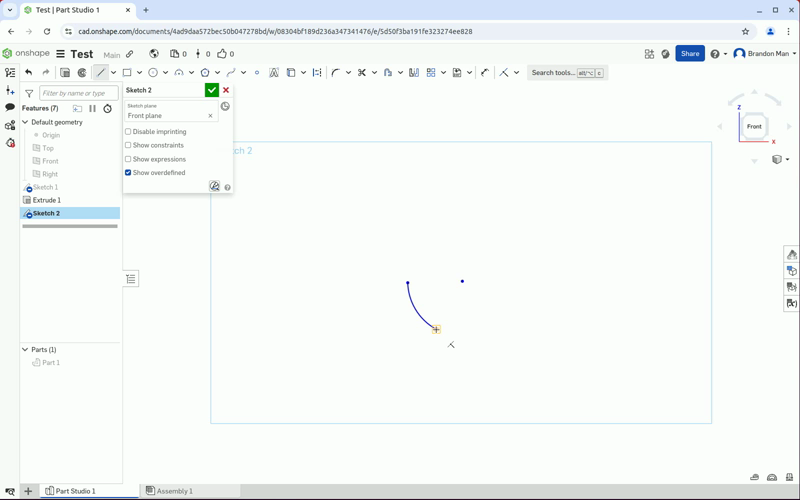
mouse_move(466, 329)
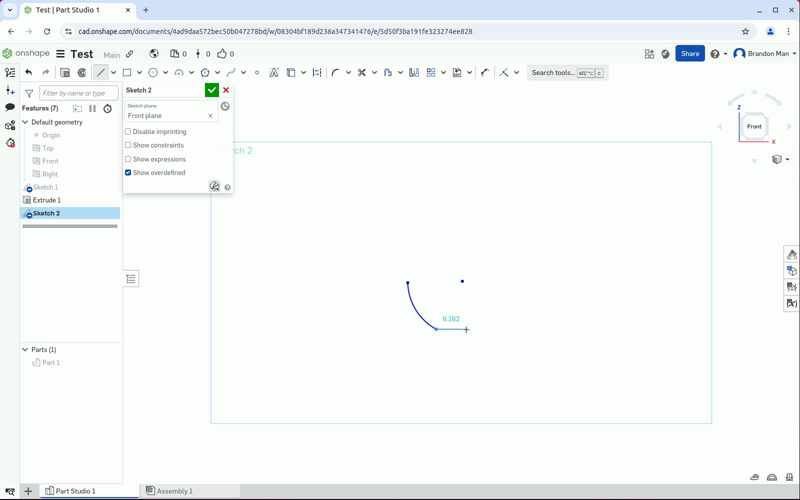
mouse_move(436, 357)
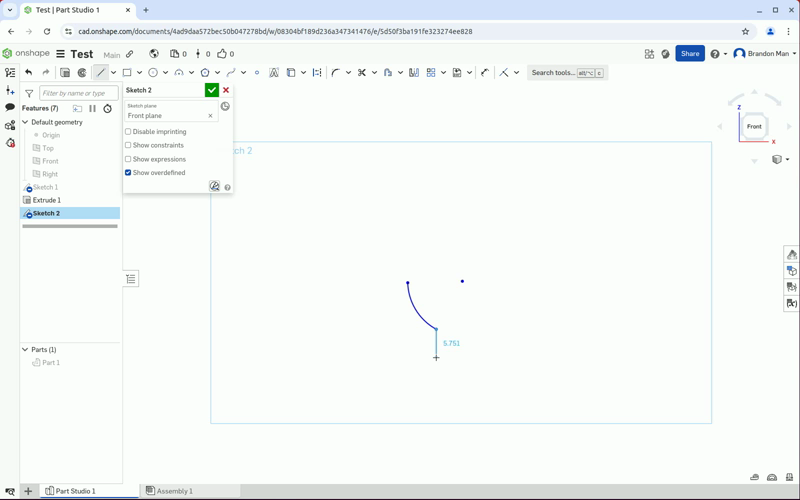
click(436, 357)
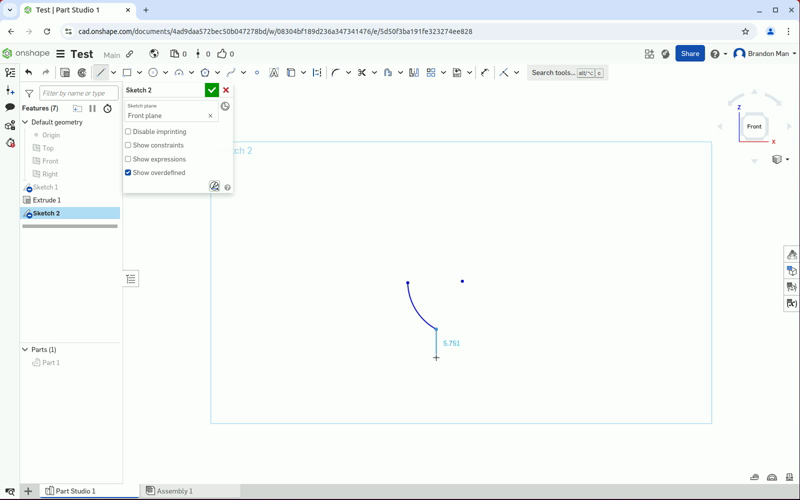
key_up(shift)
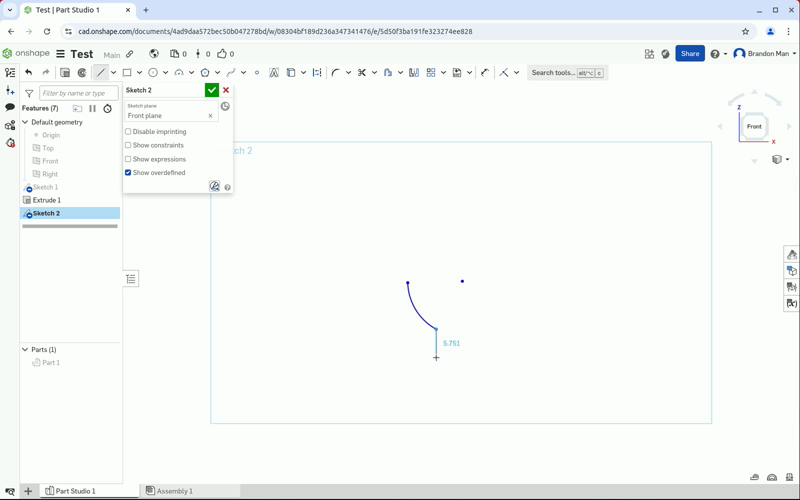
key_down(shift)
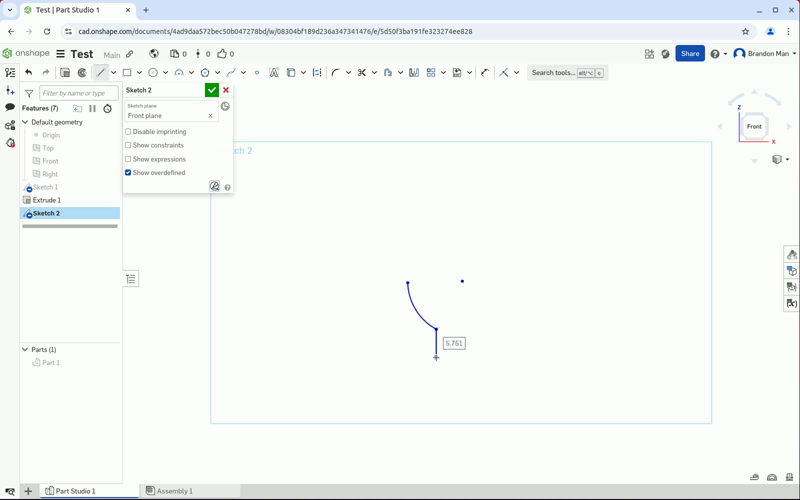
mouse_move(466, 357)
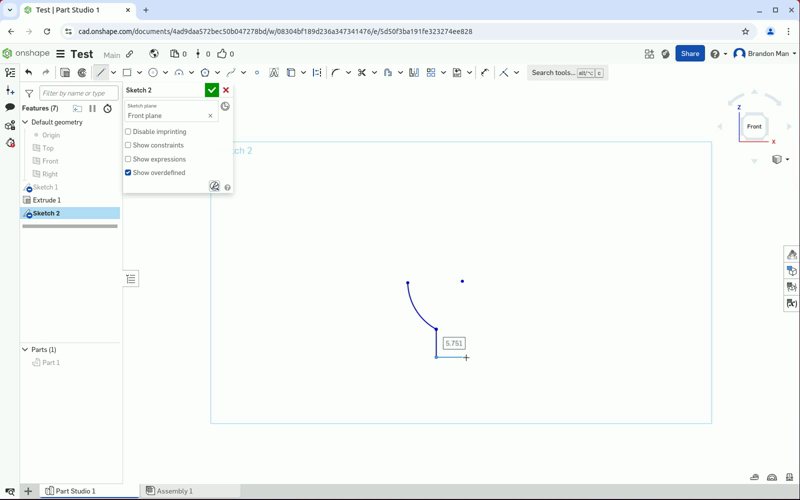
mouse_move(458, 357)
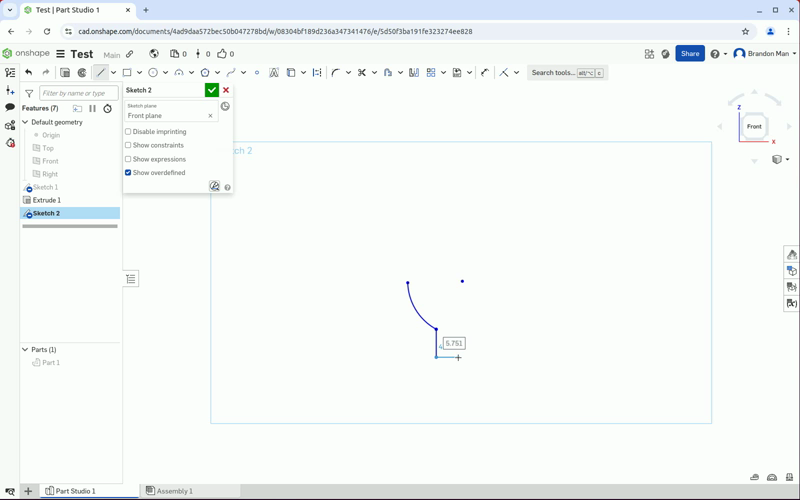
click(458, 357)
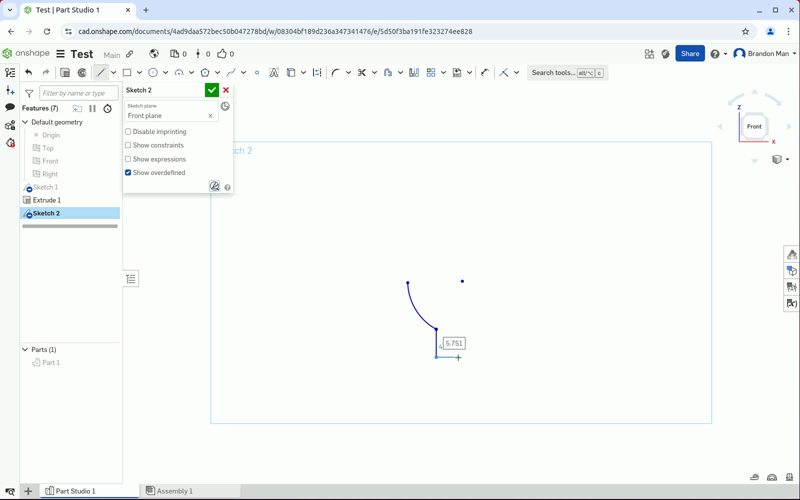
key_up(shift)
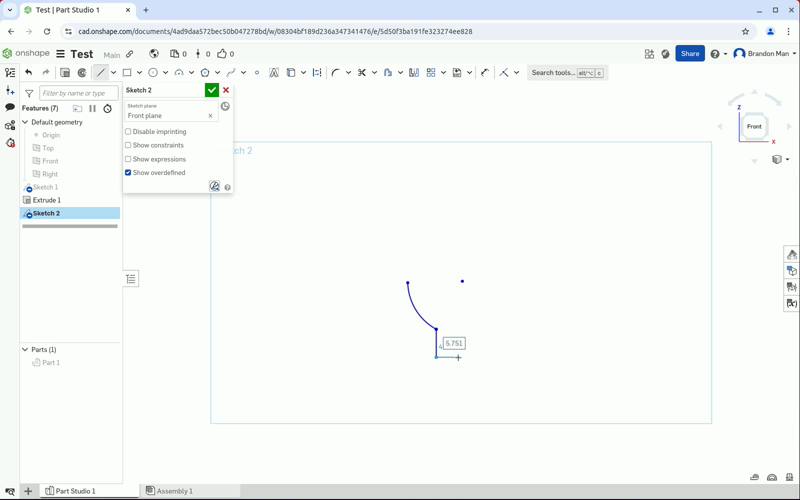
key_down(shift)
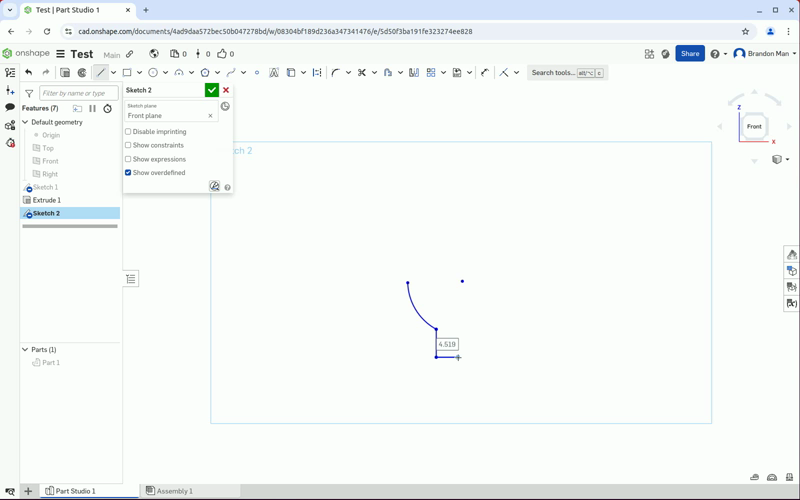
mouse_move(488, 357)
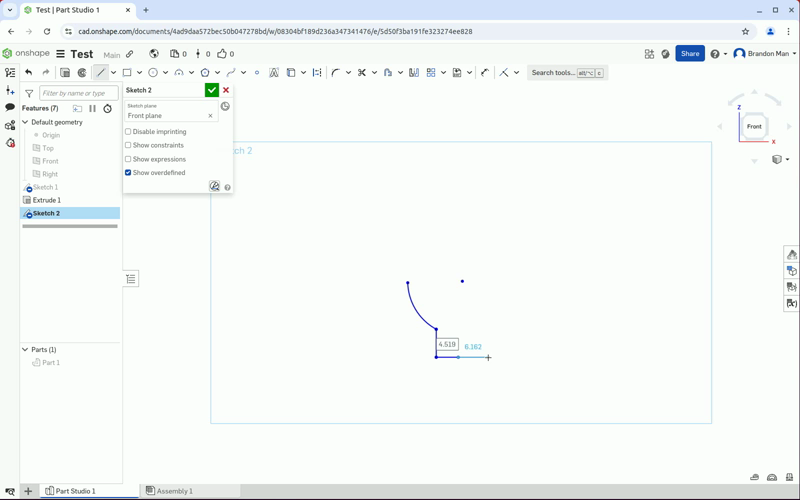
mouse_move(458, 316)
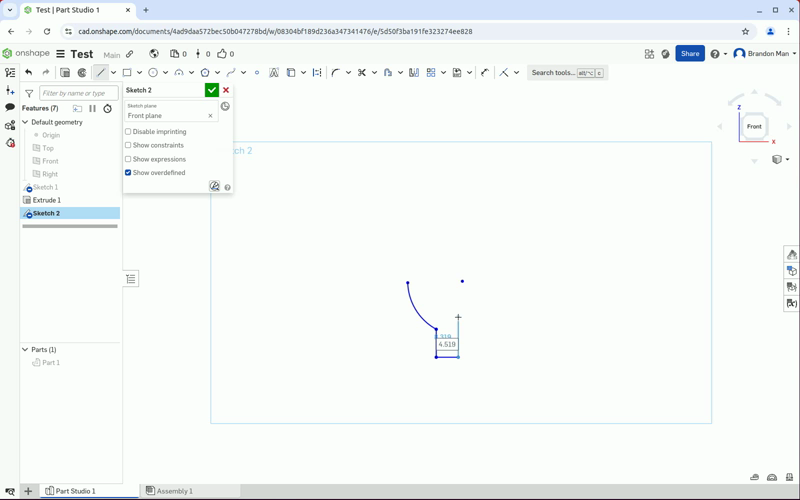
click(458, 316)
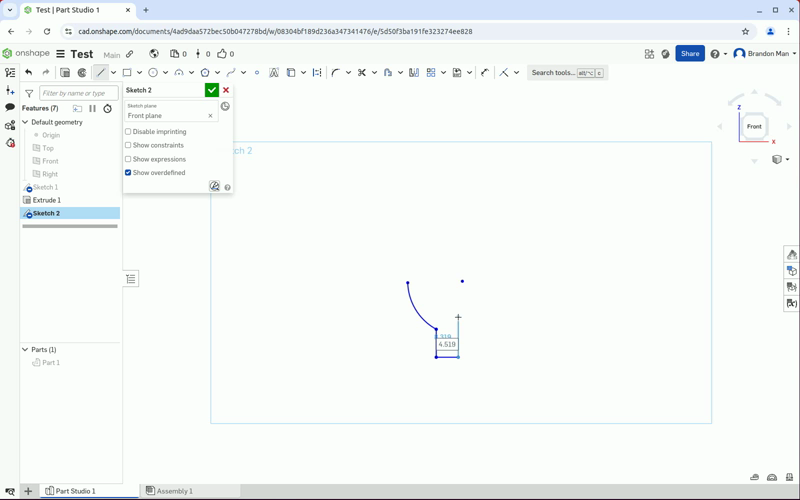
key_up(shift)
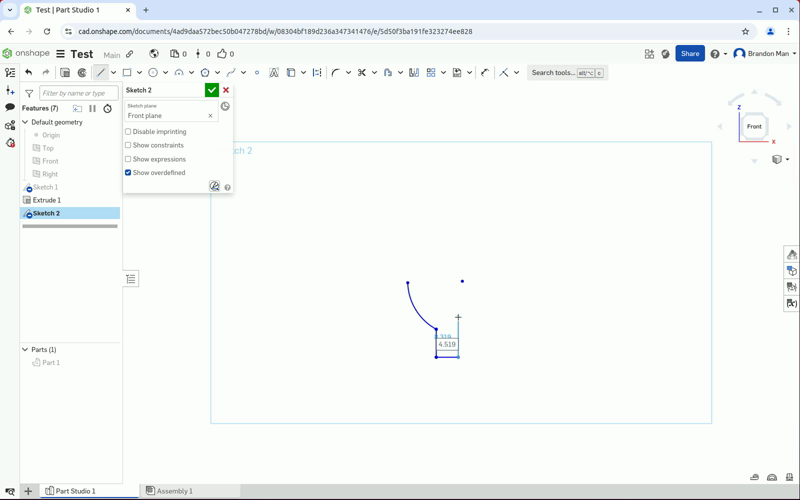
key(esc)
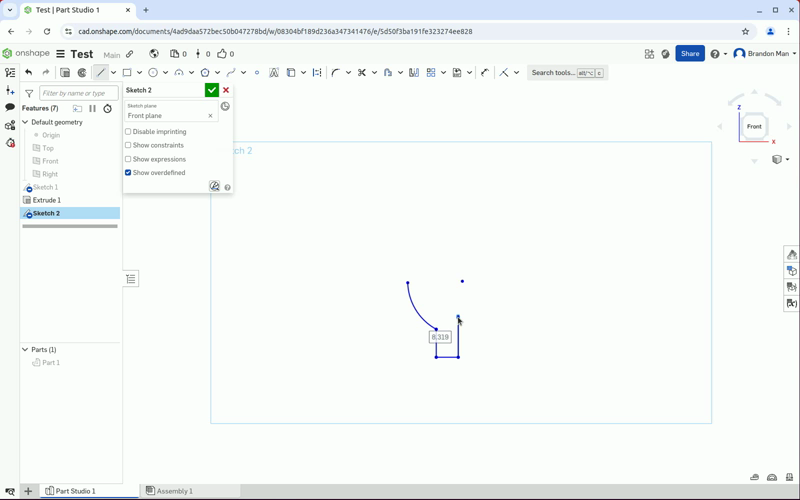
key(a)
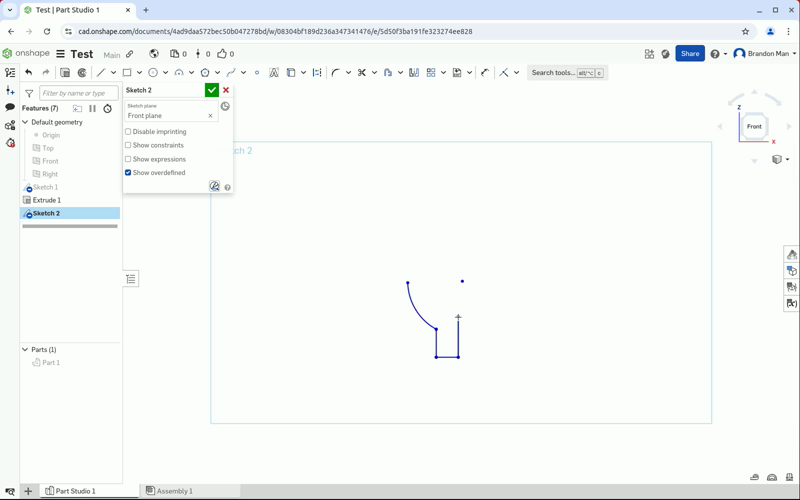
mouse_move(458, 316)
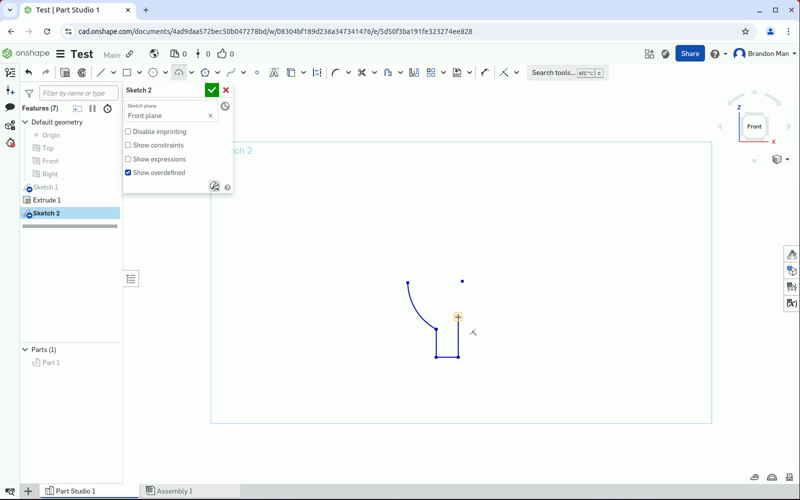
click(458, 316)
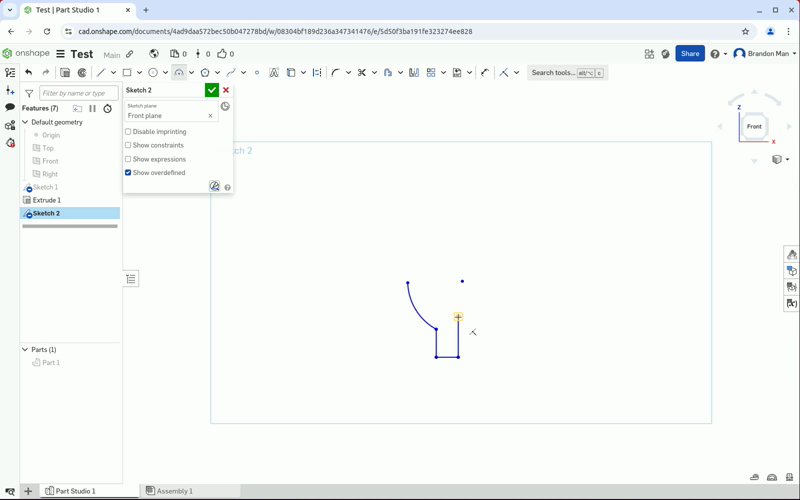
key_down(shift)
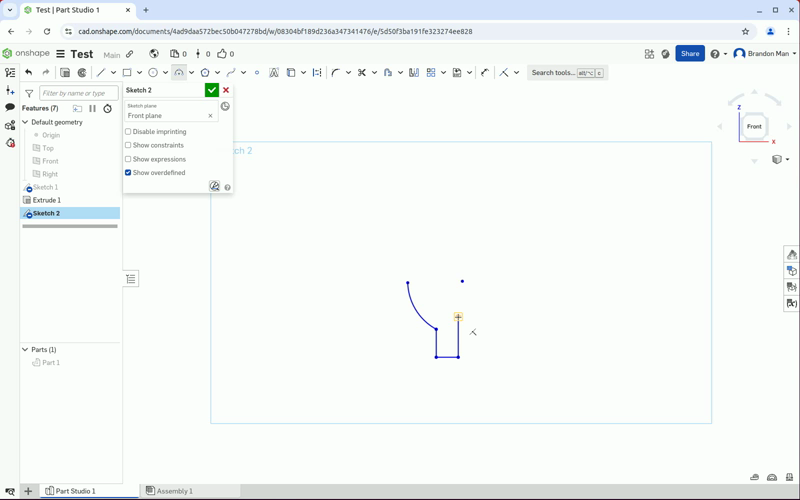
mouse_move(426, 282)
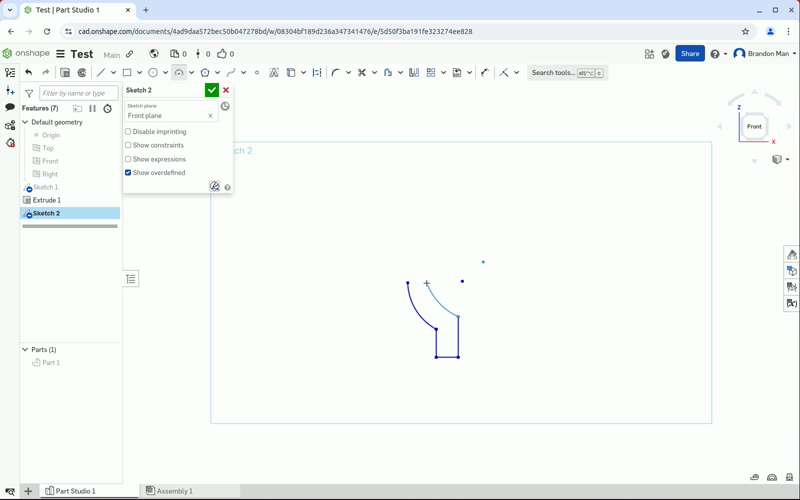
click(426, 282)
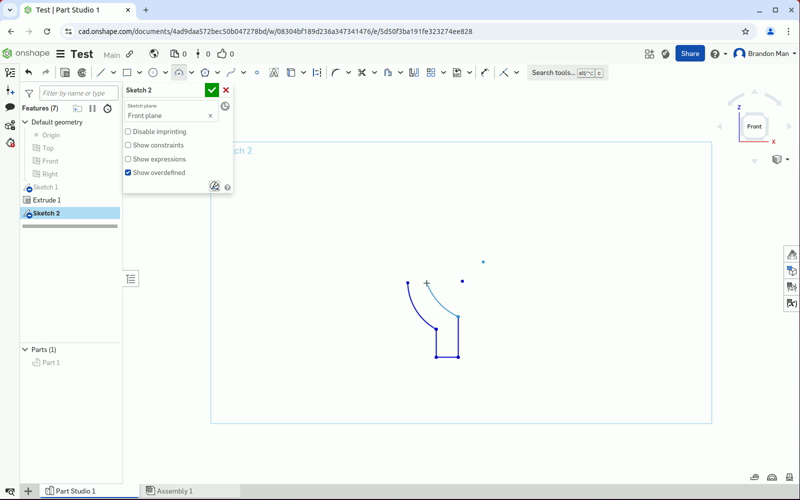
mouse_move(435, 305)
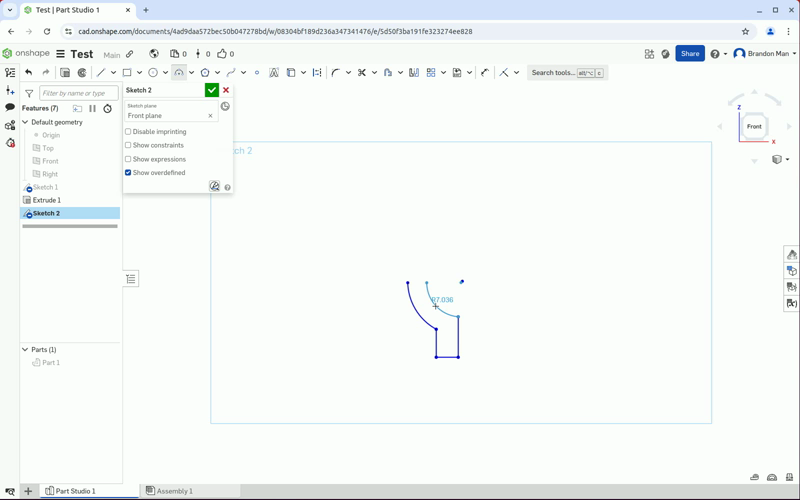
click(435, 305)
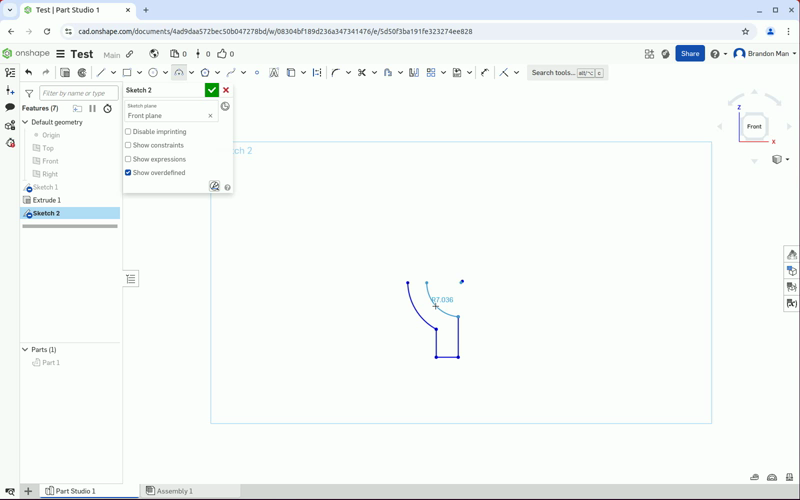
key_up(shift)
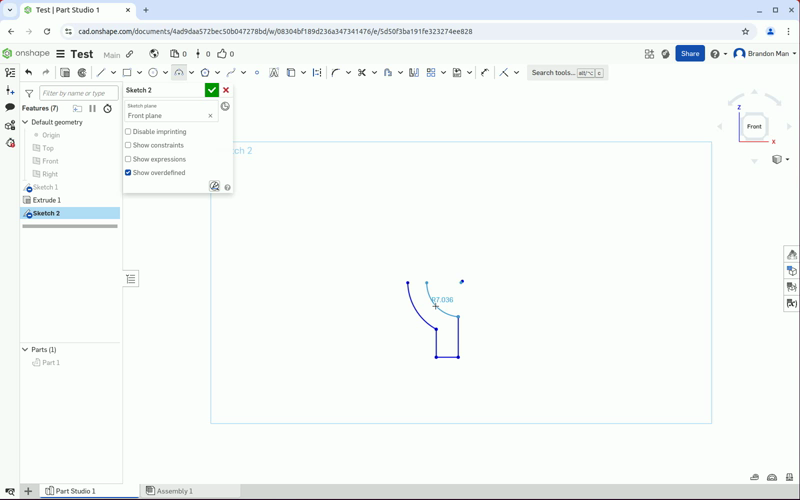
key(esc)
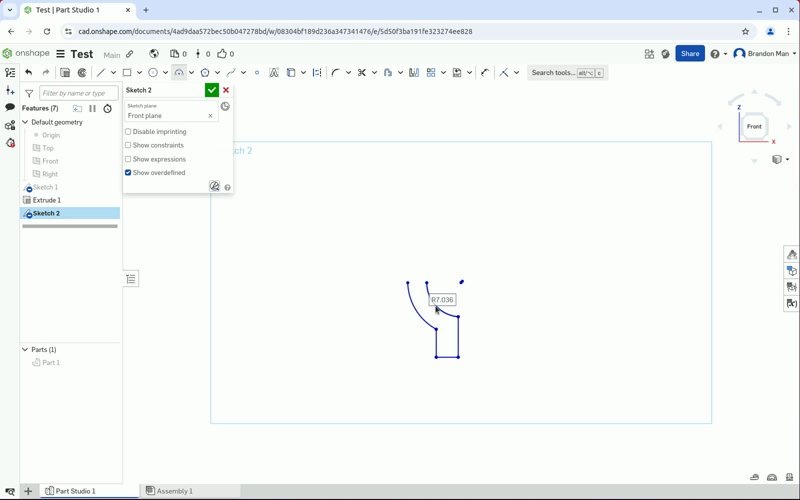
key(l)
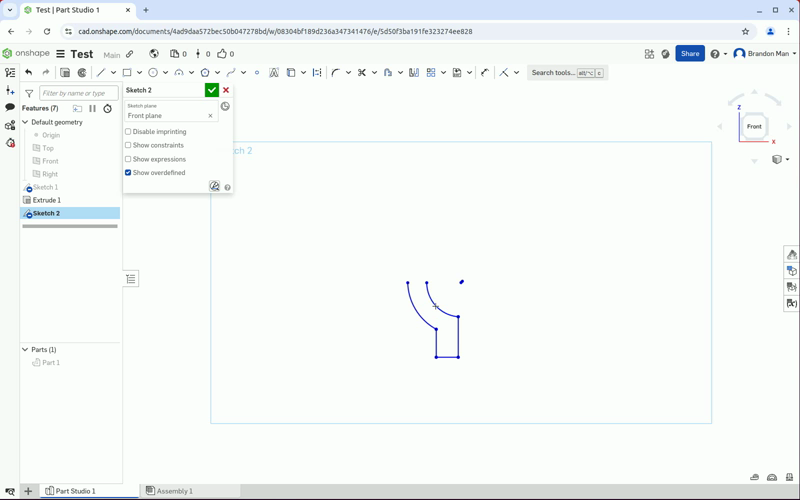
mouse_move(426, 282)
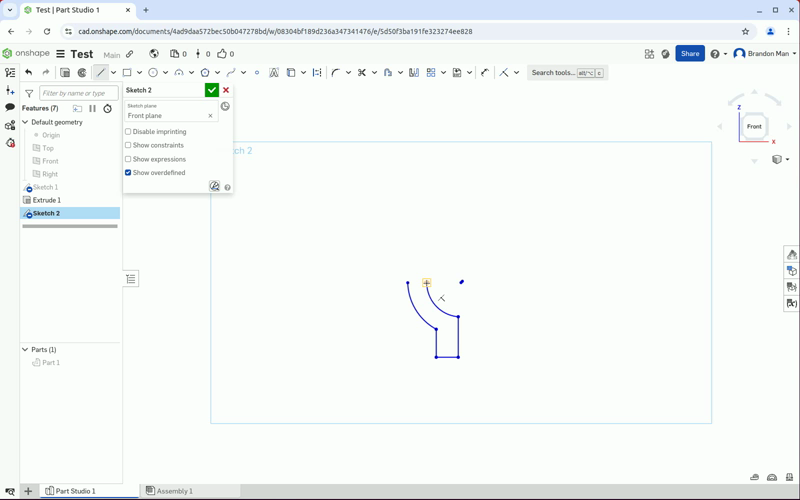
click(426, 282)
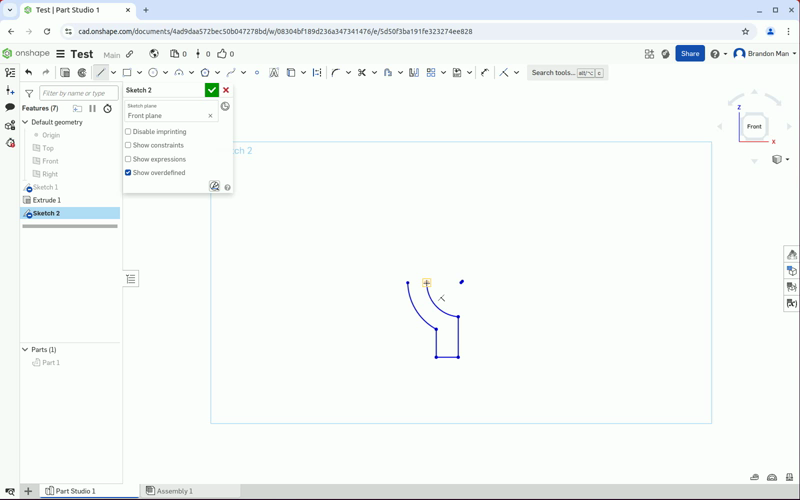
mouse_move(456, 282)
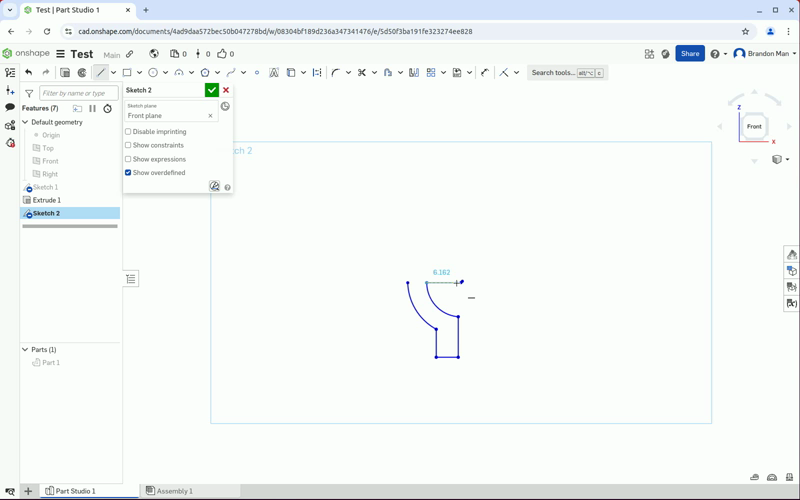
key_down(shift)
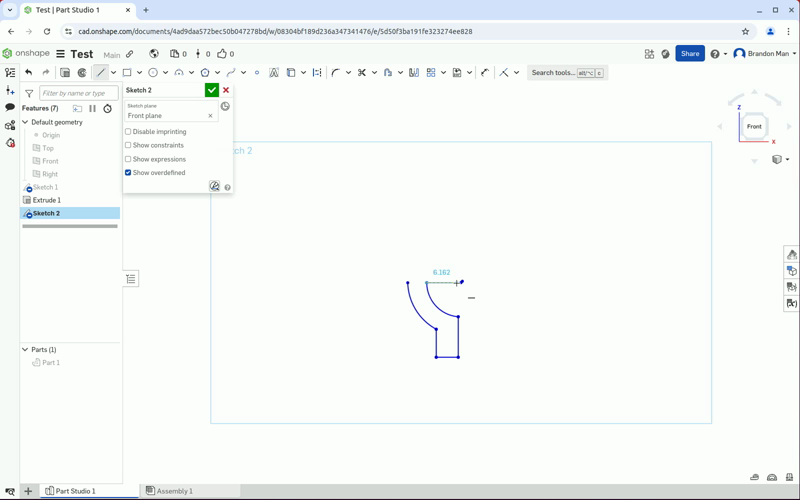
mouse_move(407, 282)
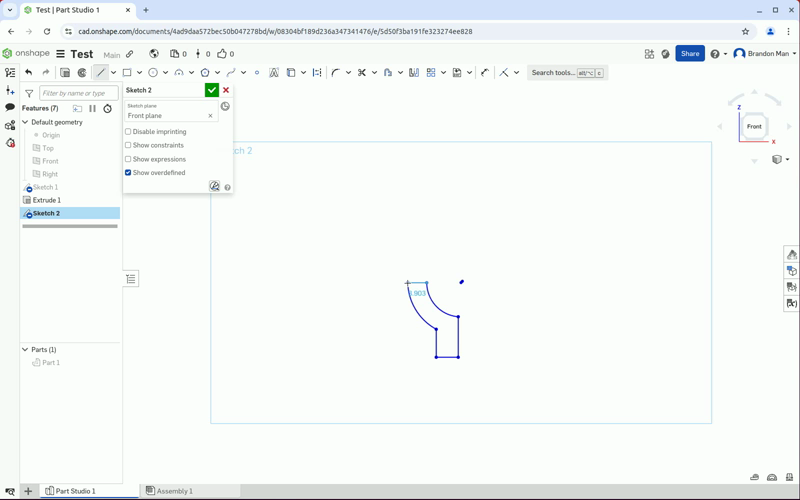
key_up(shift)
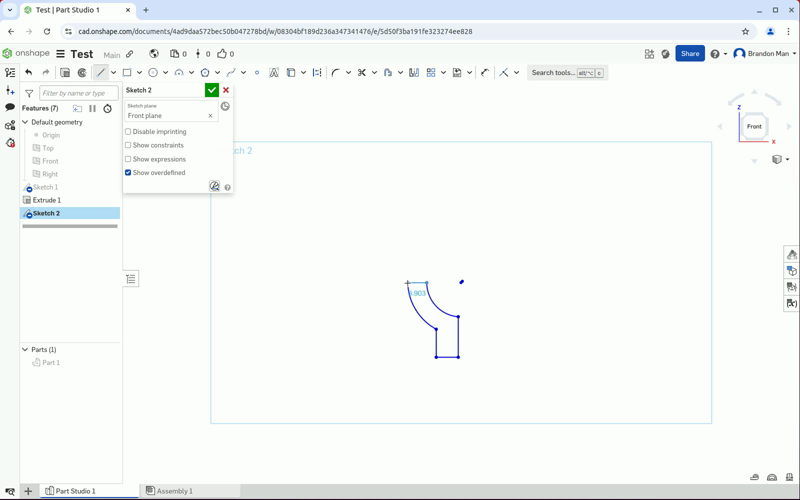
click(407, 282)
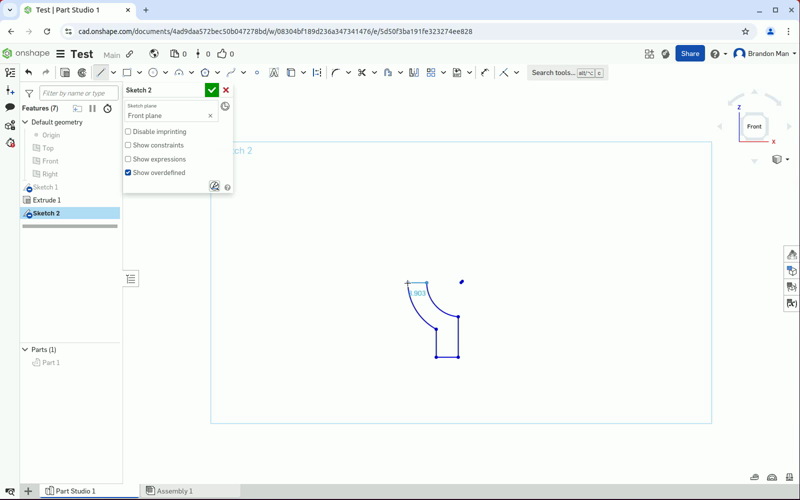
key(esc)
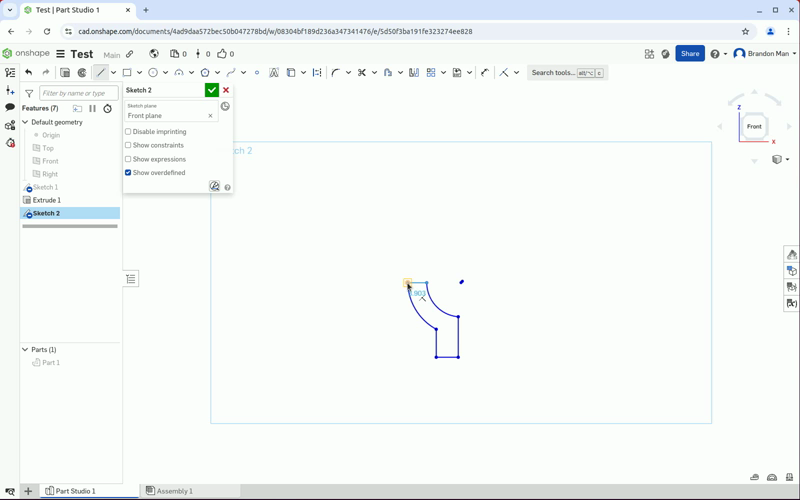
mouse_move(450, 319)
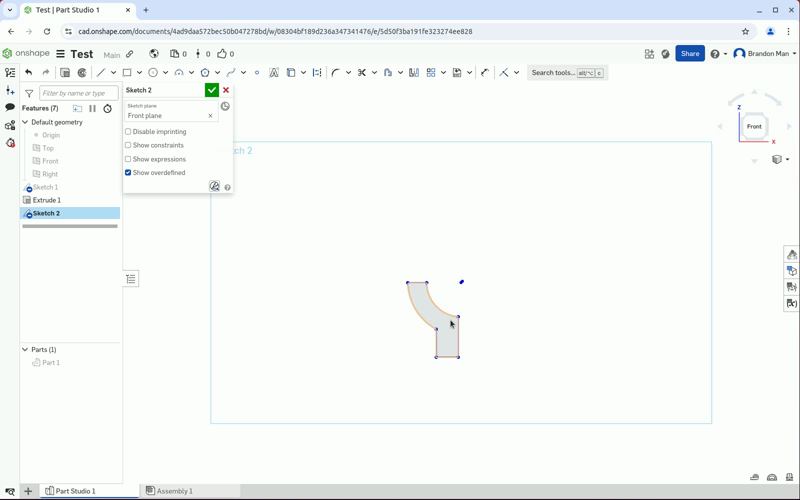
scroll(6)
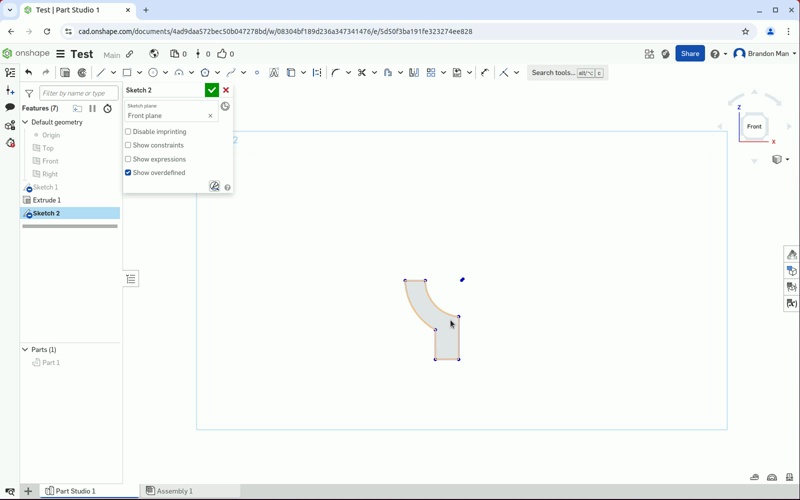
scroll(6)
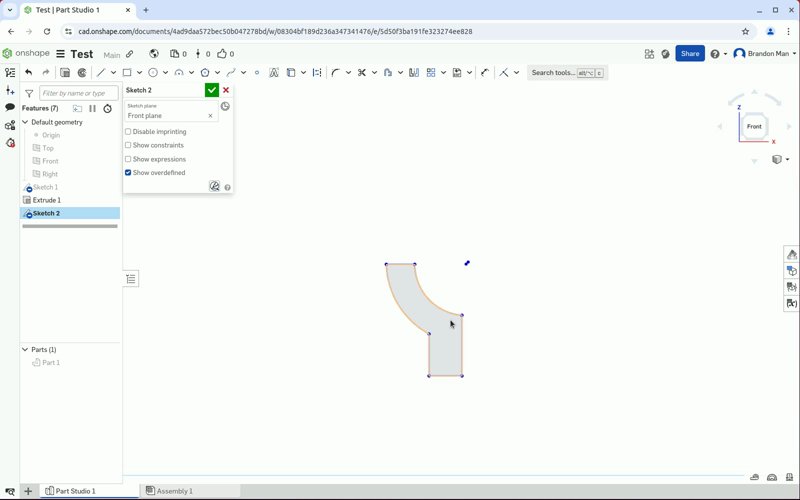
scroll(6)
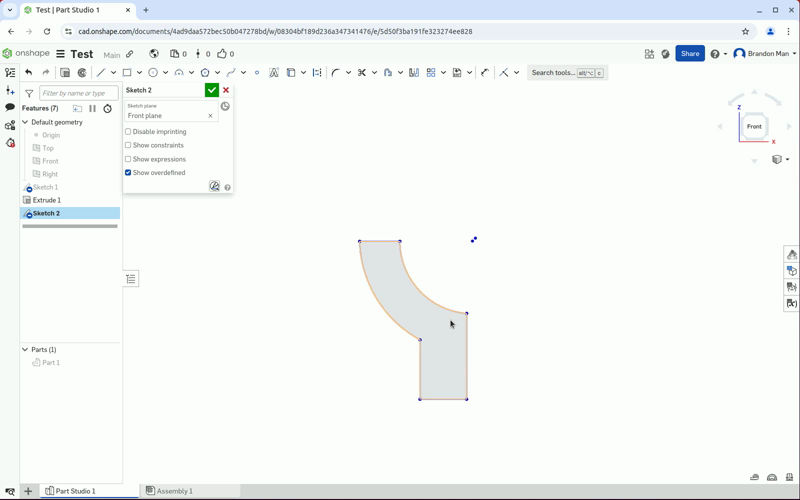
scroll(6)
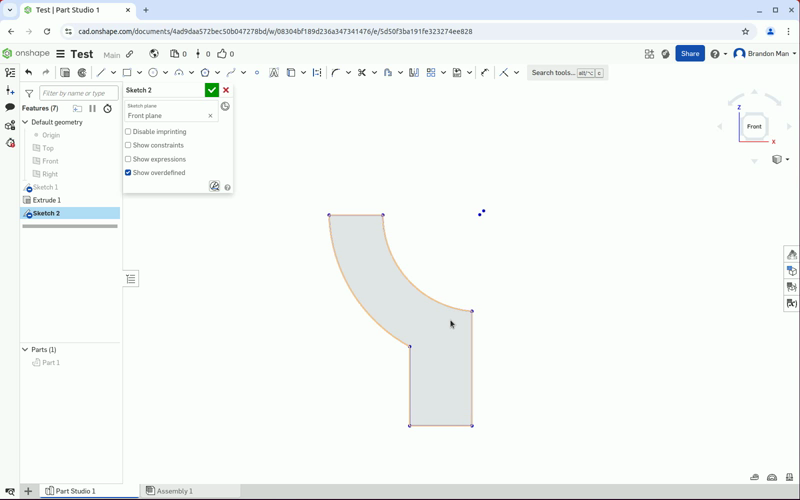
scroll(6)
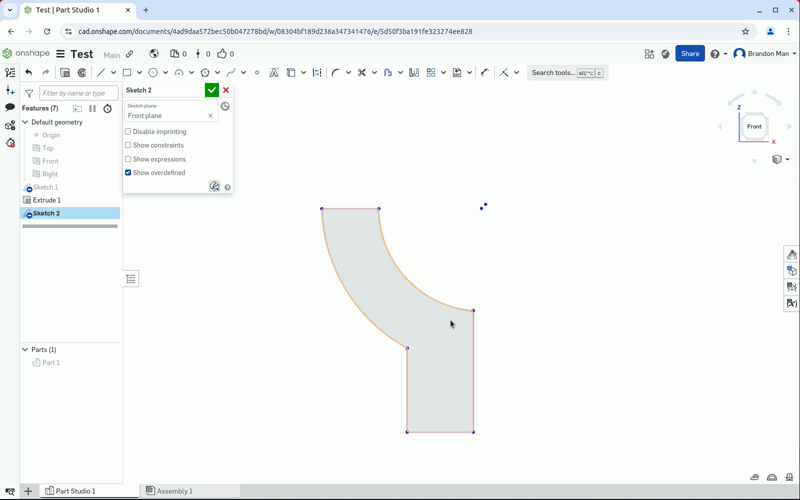
scroll(6)
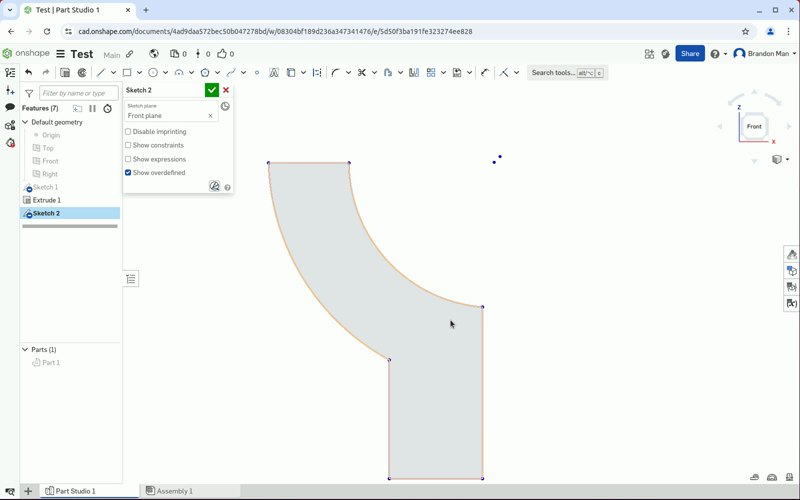
scroll(6)
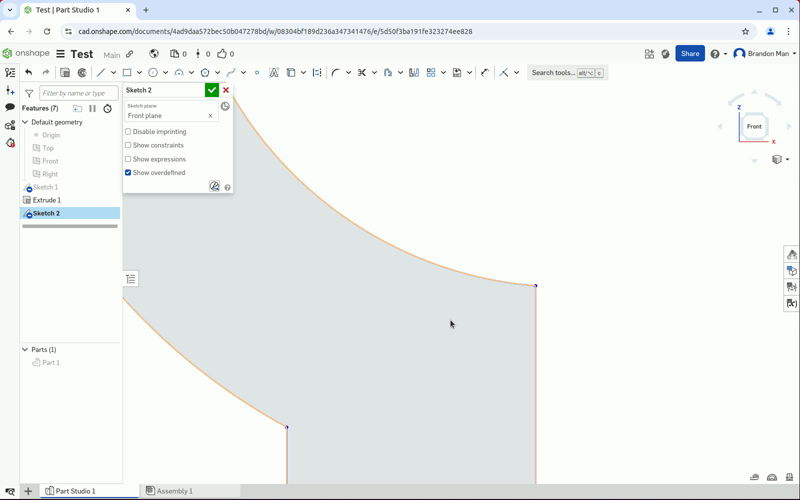
click(450, 319)
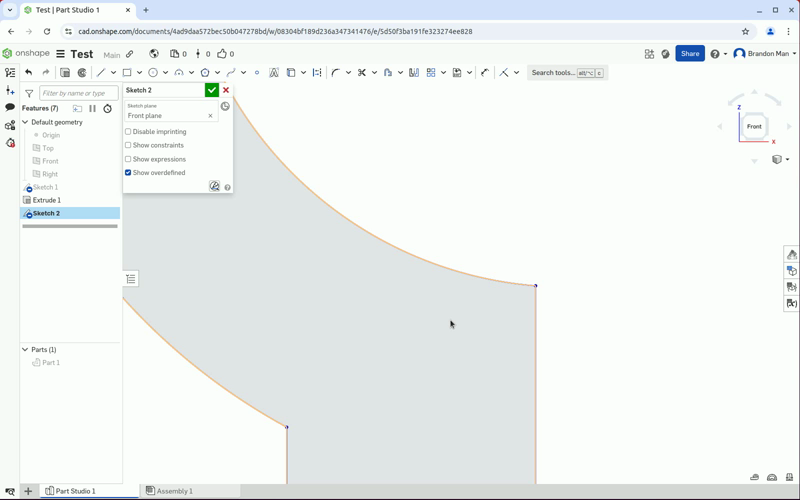
scroll(-6)
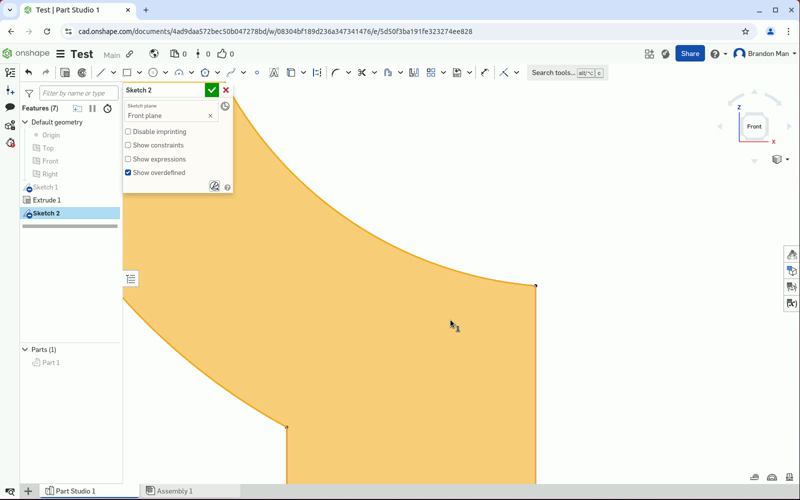
scroll(-6)
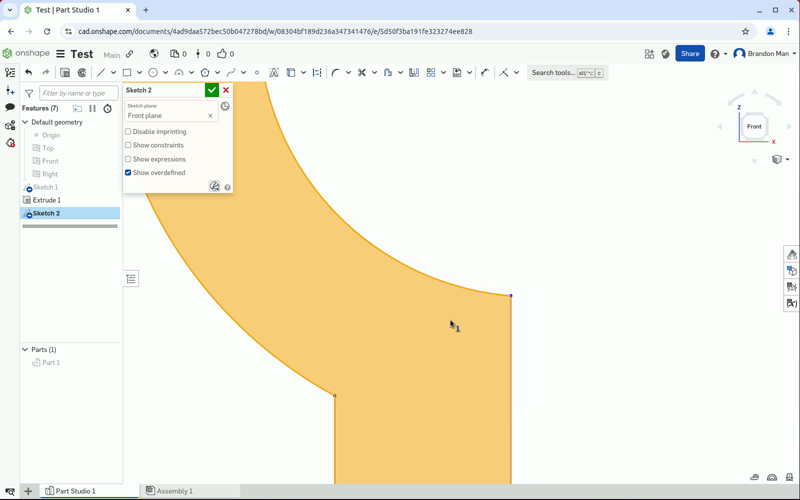
scroll(-6)
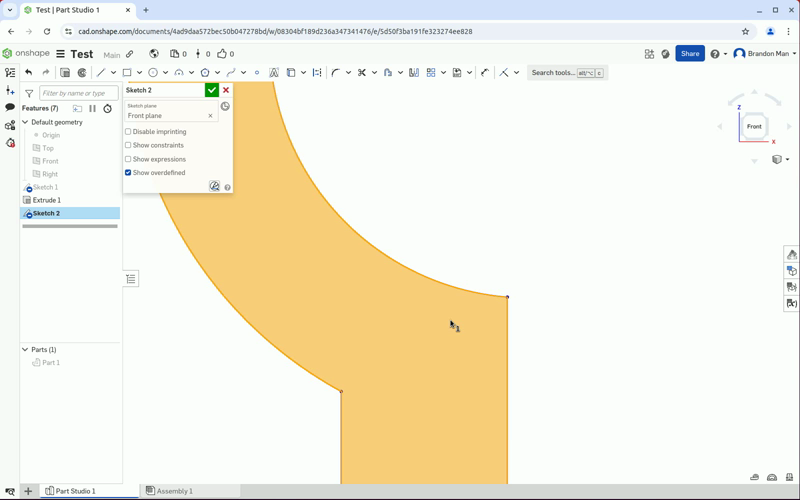
scroll(-6)
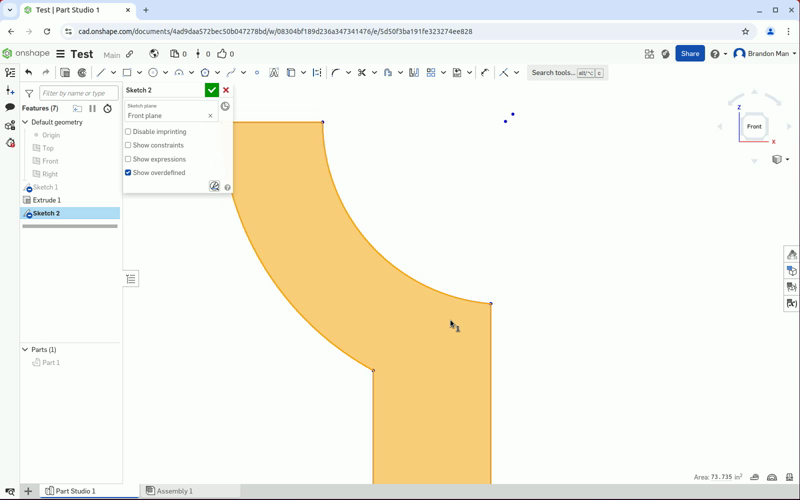
scroll(-6)
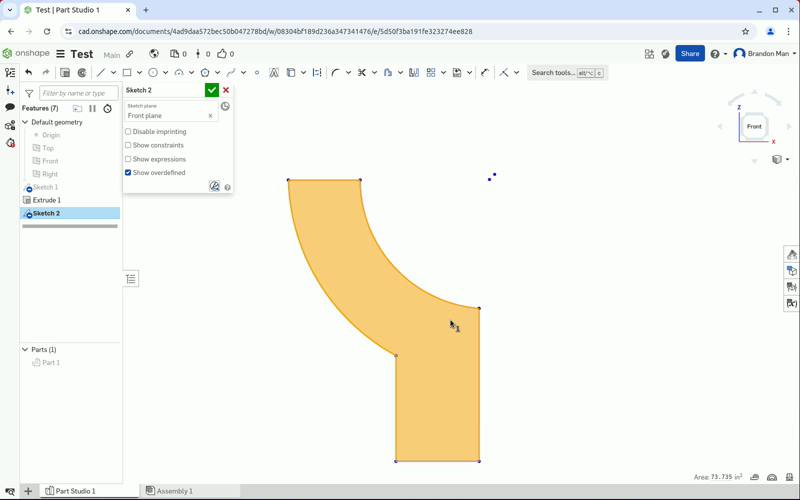
scroll(-6)
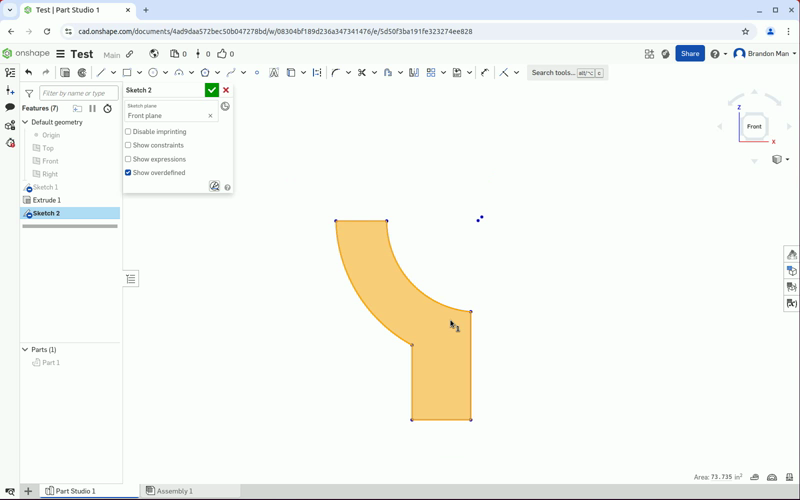
scroll(-6)
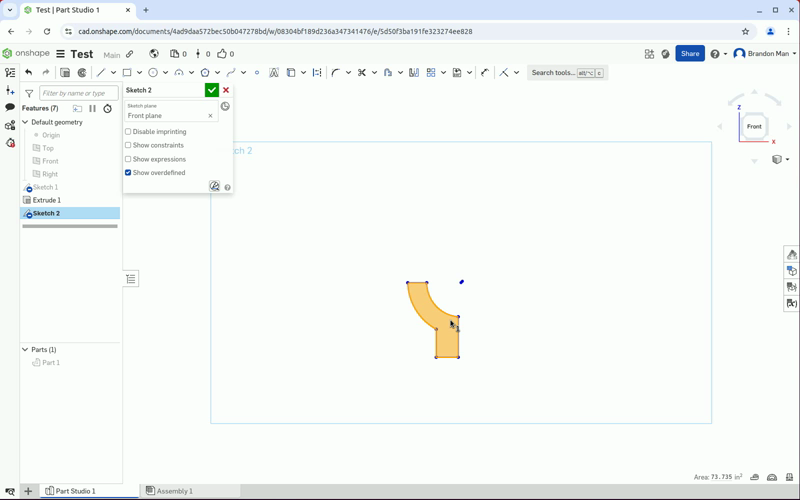
mouse_move(73, 352)
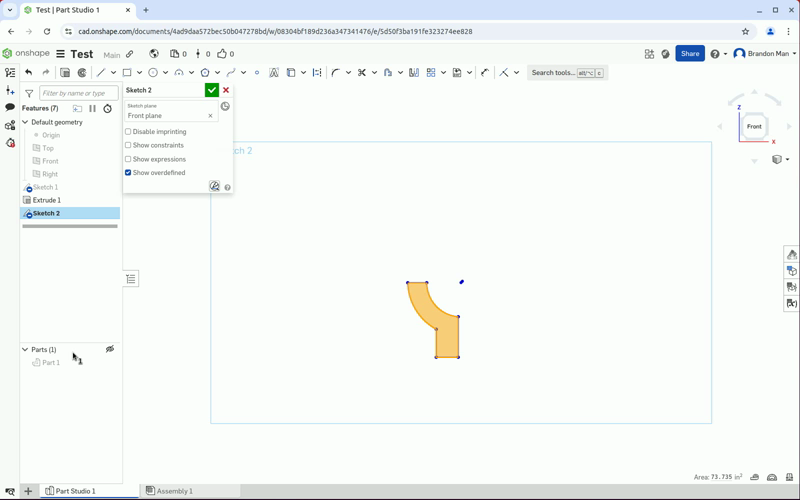
key(shift+y)
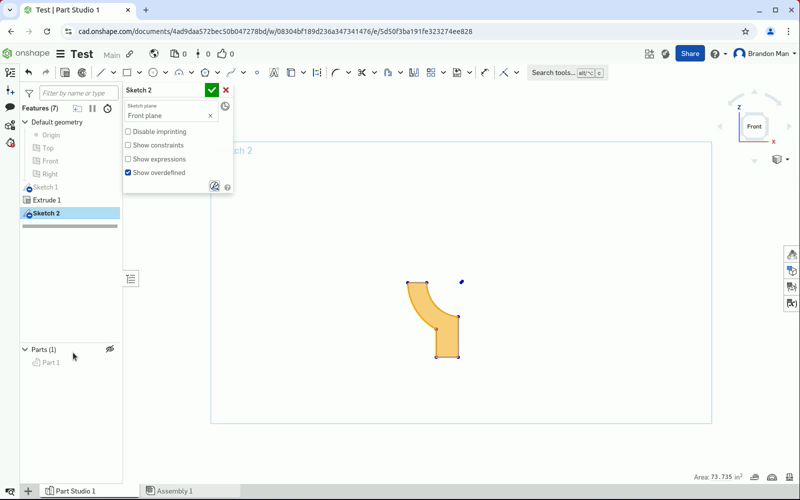
key(shift+e)
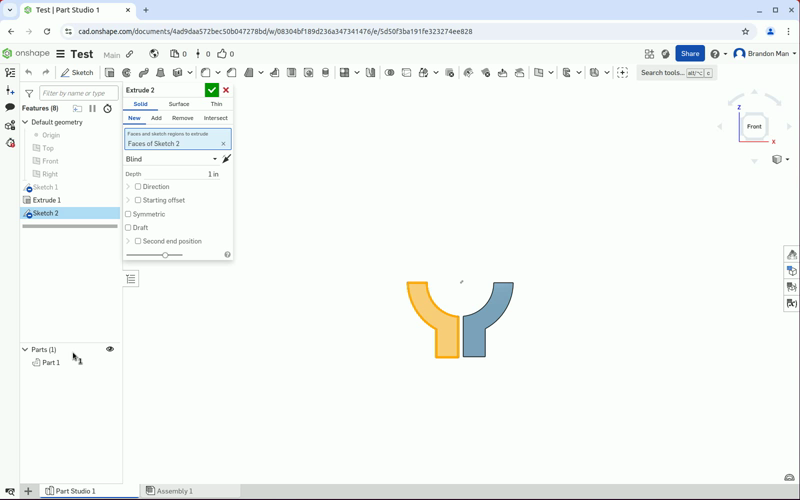
mouse_move(143, 106)
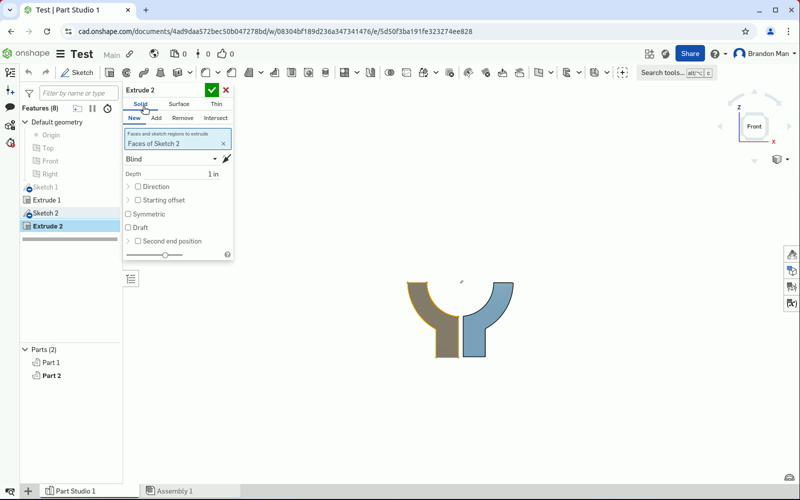
click(143, 106)
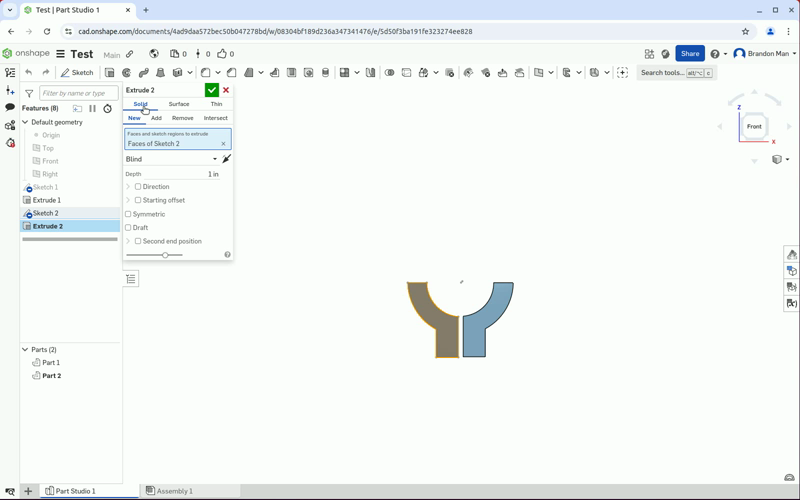
mouse_move(137, 120)
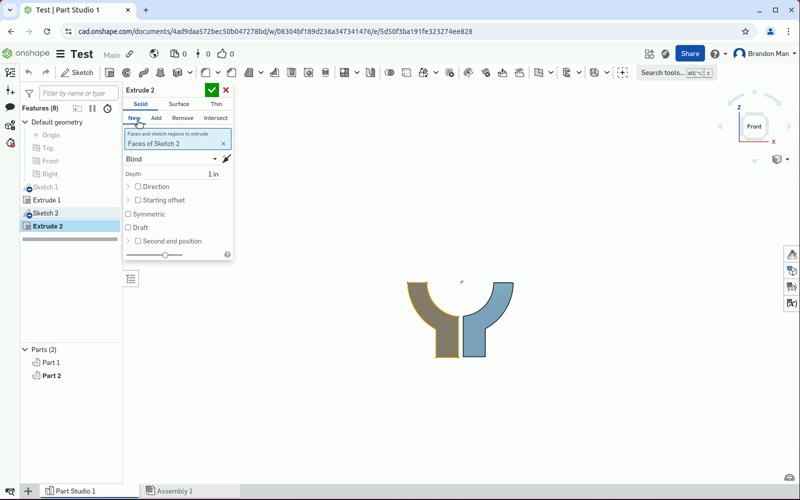
click(137, 120)
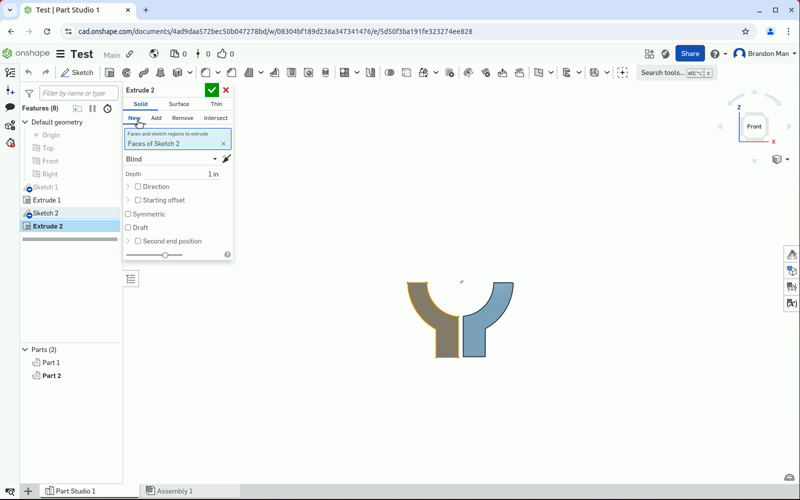
key(tab, 4)
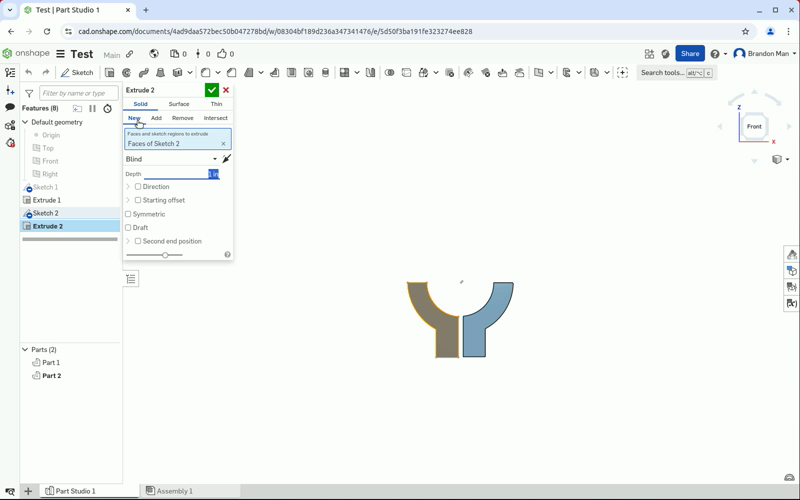
text(13.48)
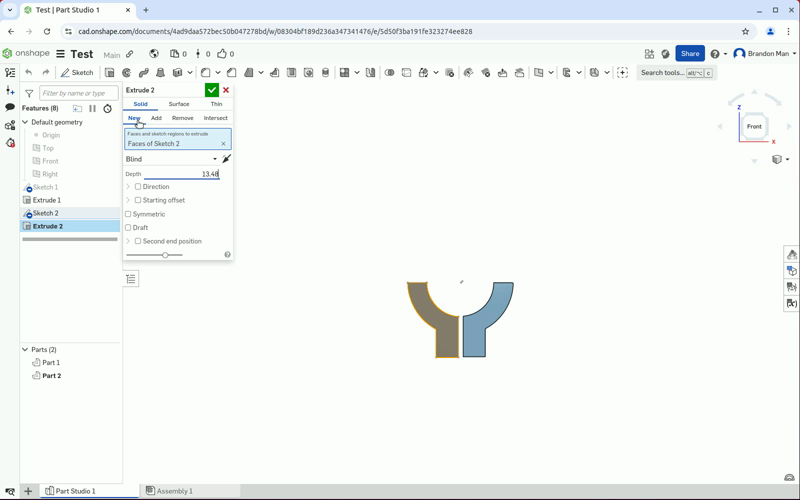
key(enter)
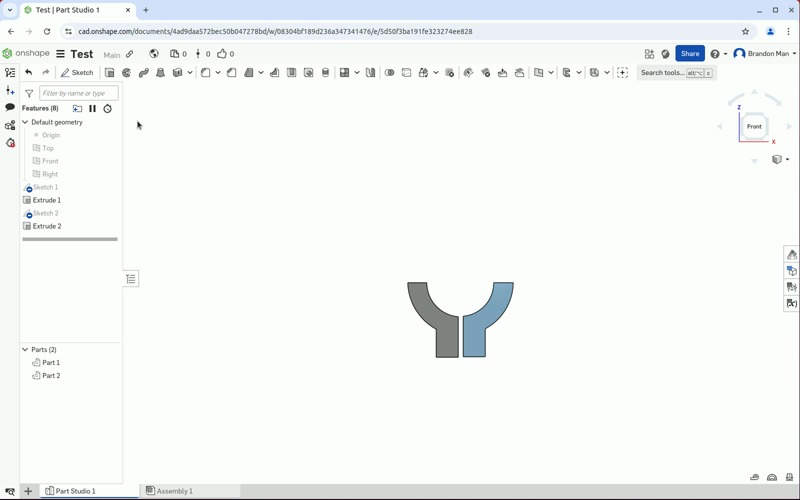
key(shift+h)
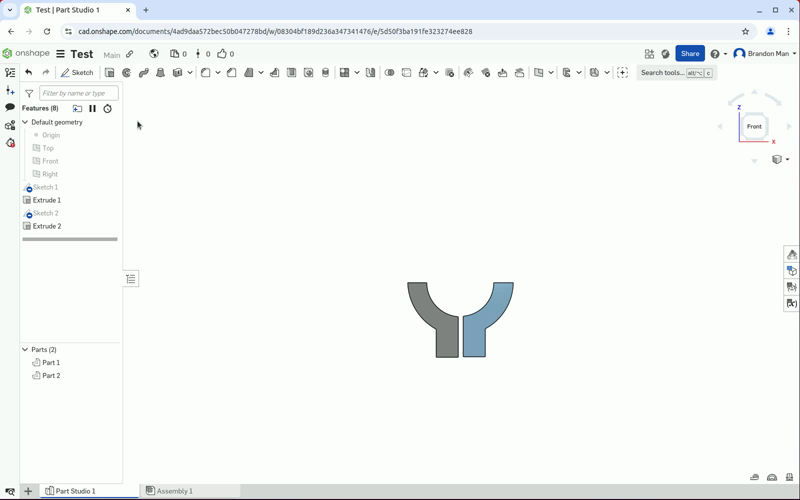
key(shift+h)
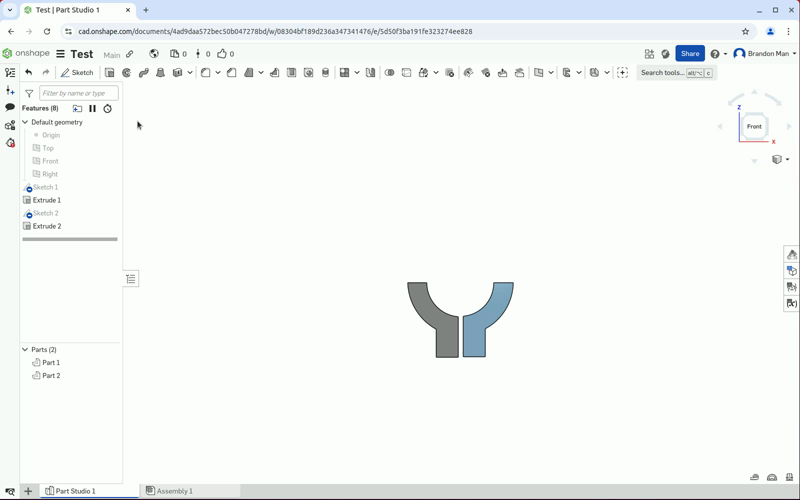
mouse_move(73, 189)
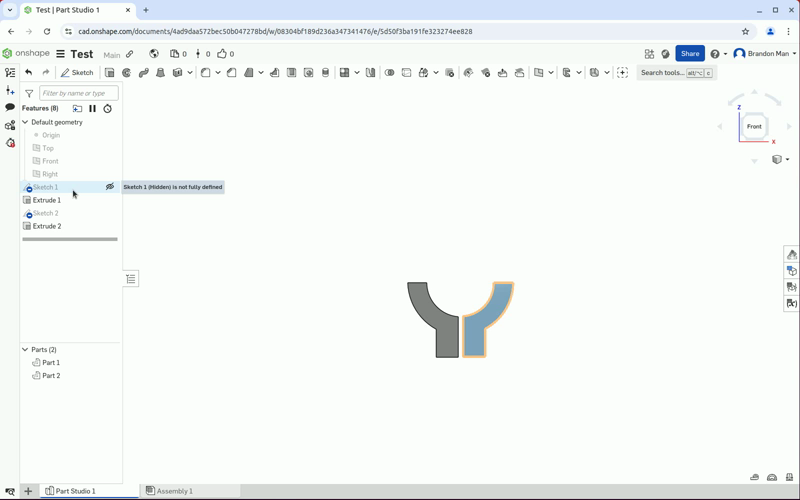
click(73, 189)
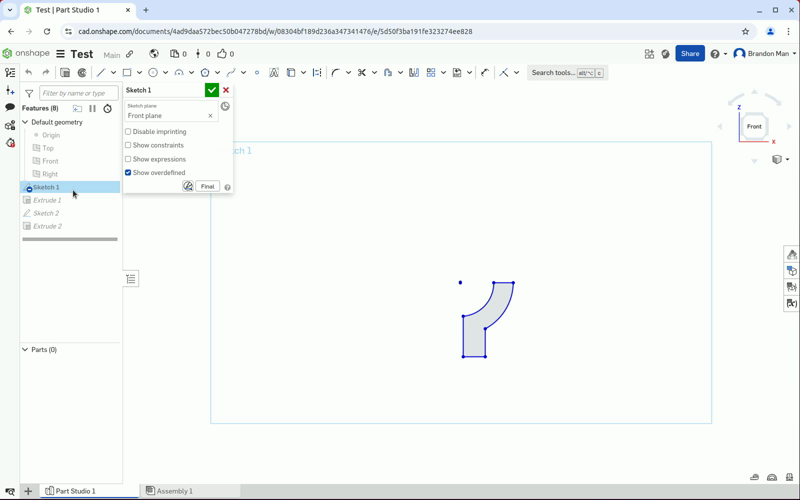
mouse_move(229, 92)
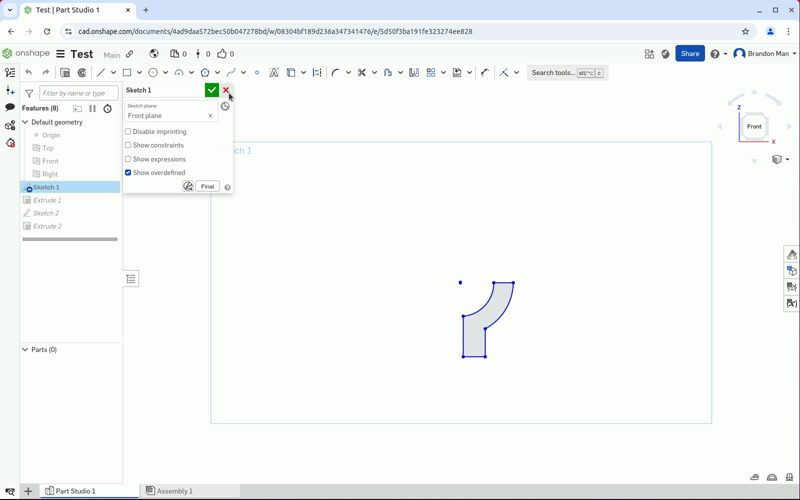
click(229, 92)
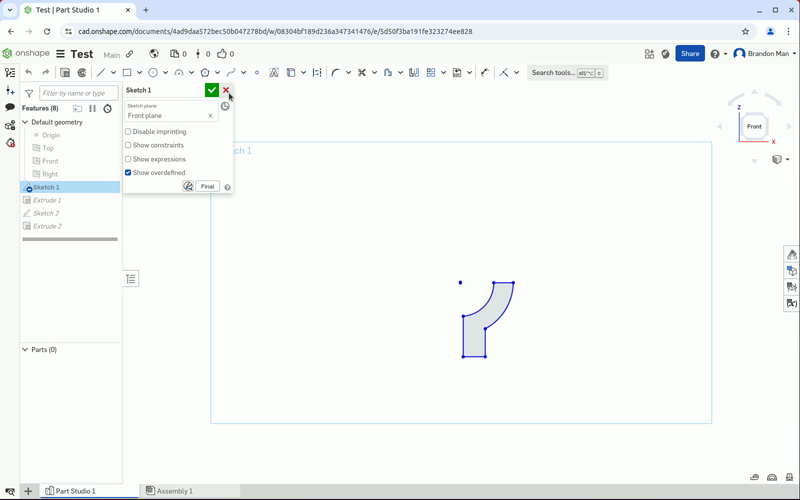
key(shift+s)
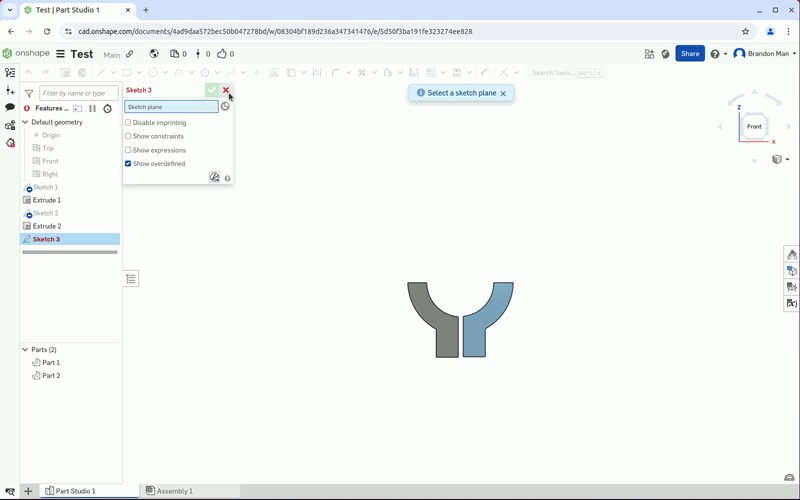
mouse_move(73, 163)
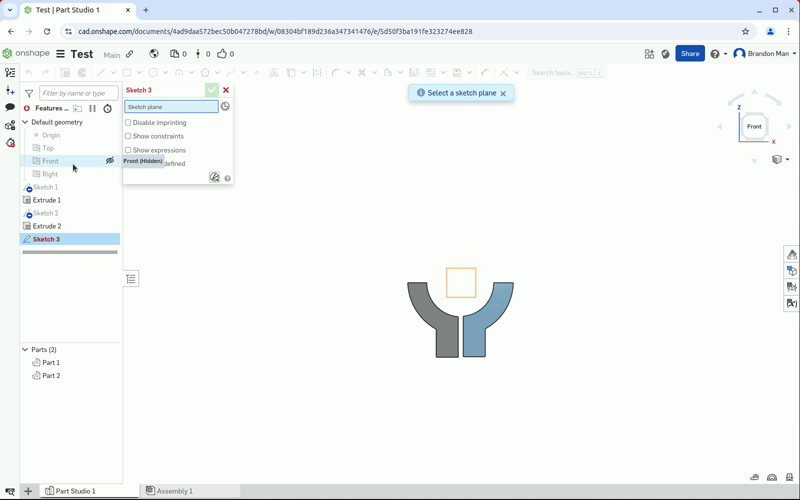
click(73, 163)
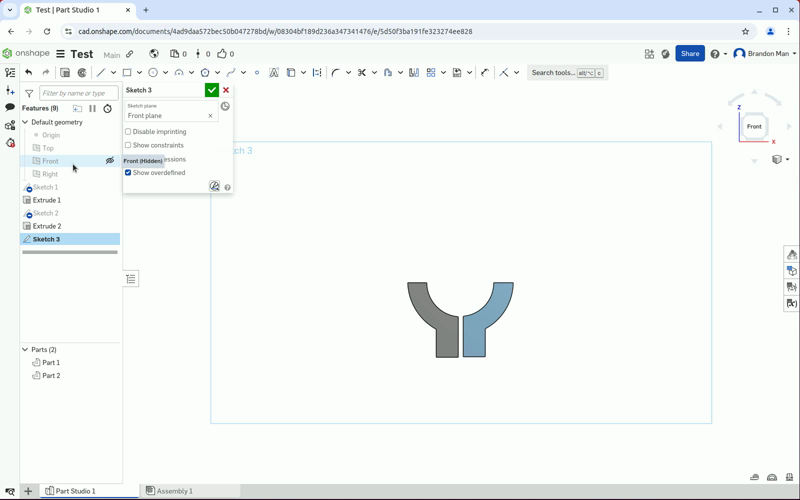
mouse_move(73, 352)
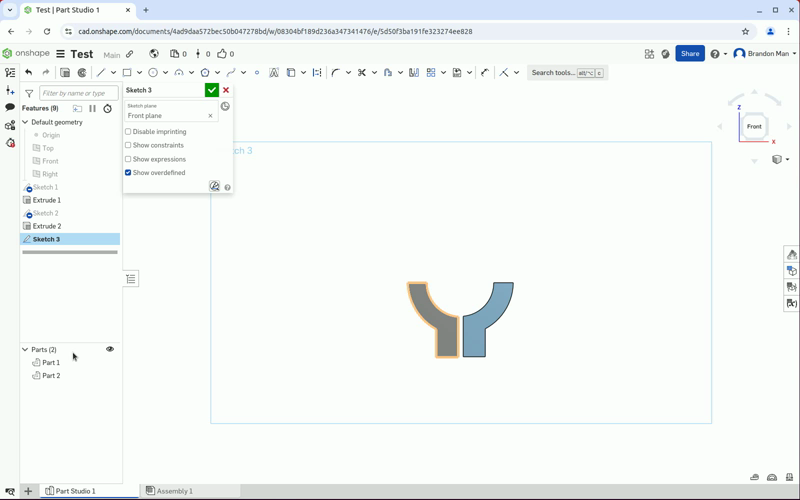
key(y)
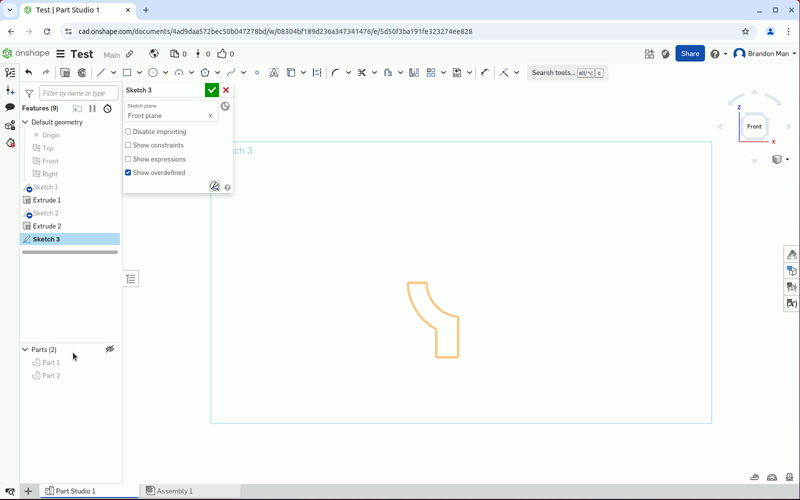
key(l)
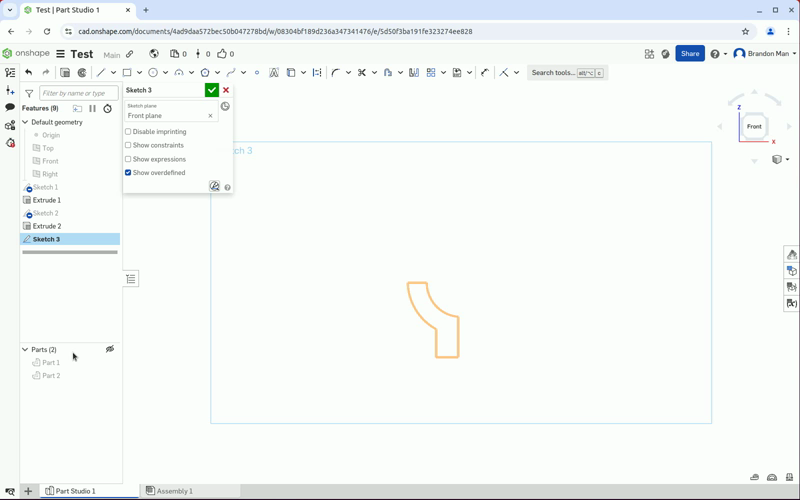
key_down(shift)
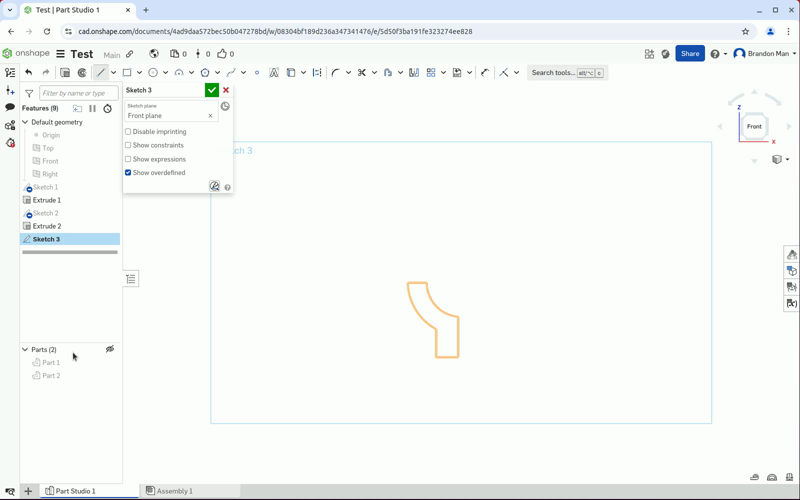
mouse_move(351, 266)
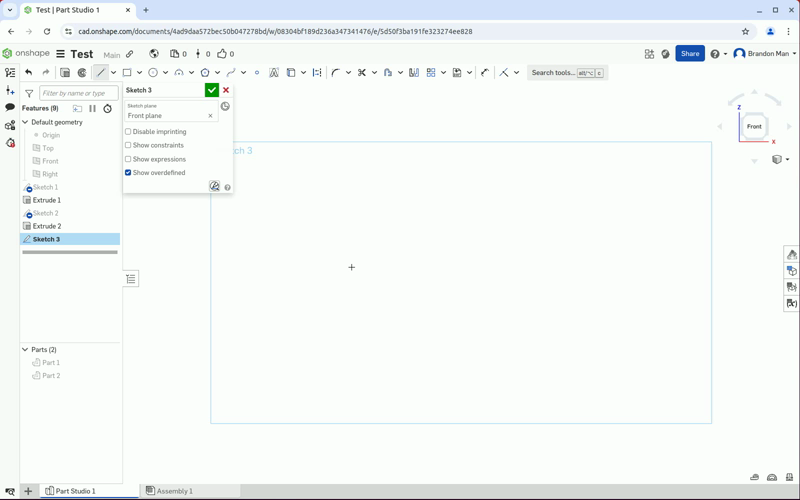
click(351, 266)
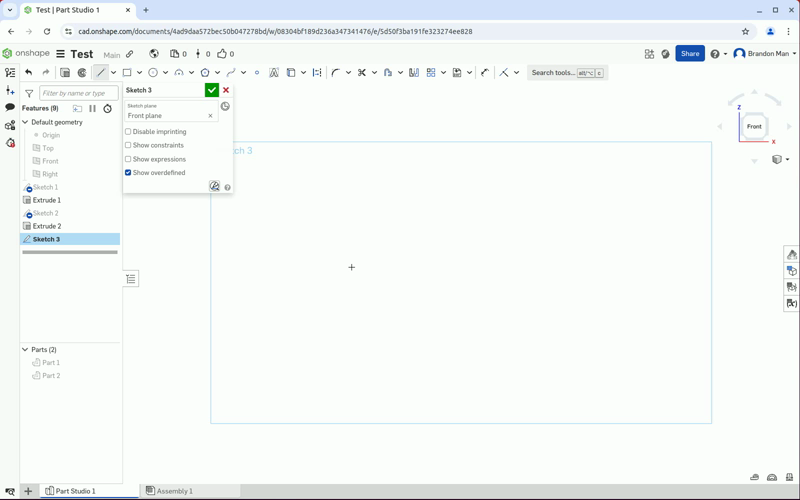
key_up(shift)
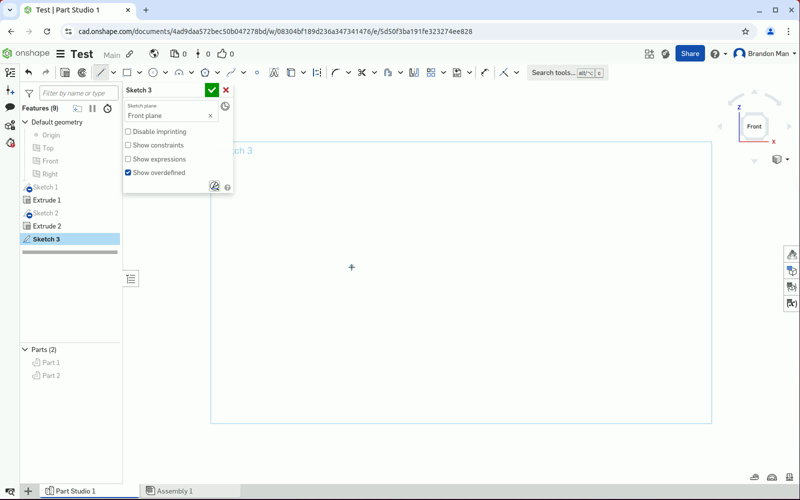
key_down(shift)
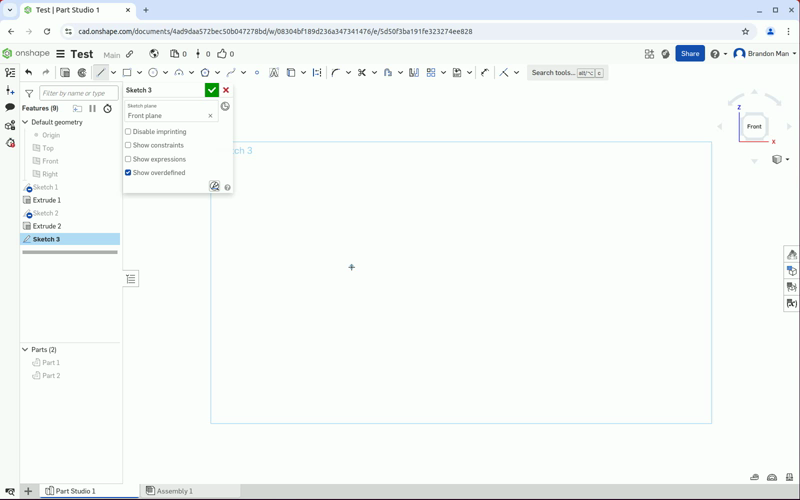
mouse_move(381, 266)
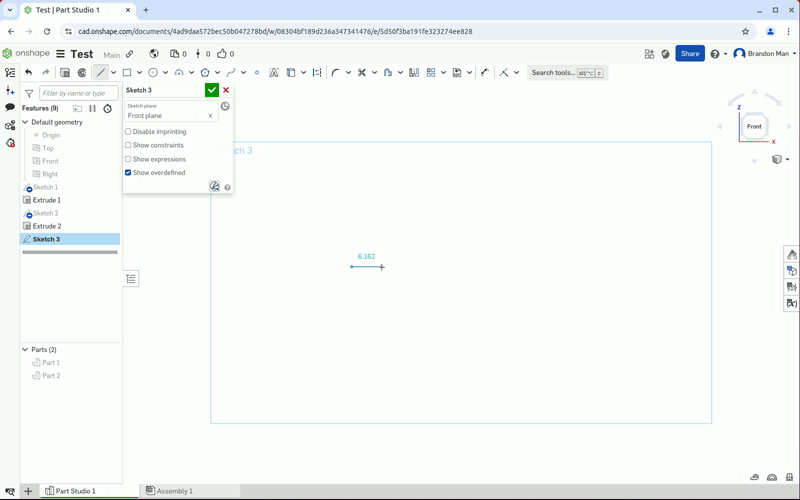
mouse_move(411, 266)
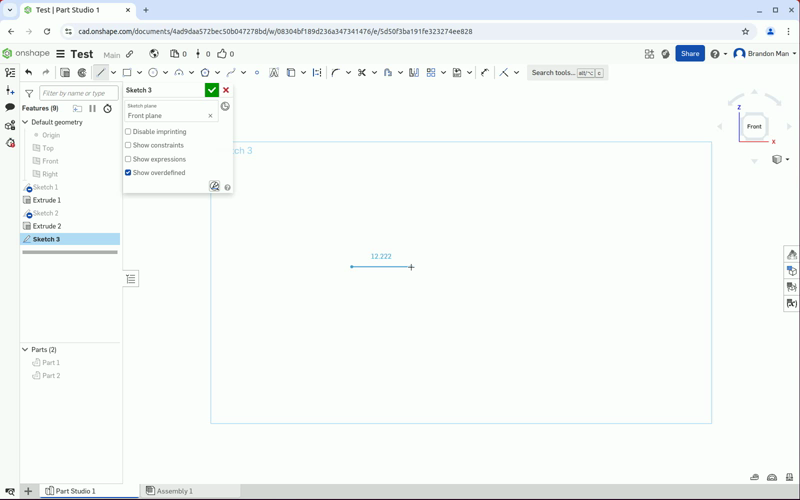
click(411, 266)
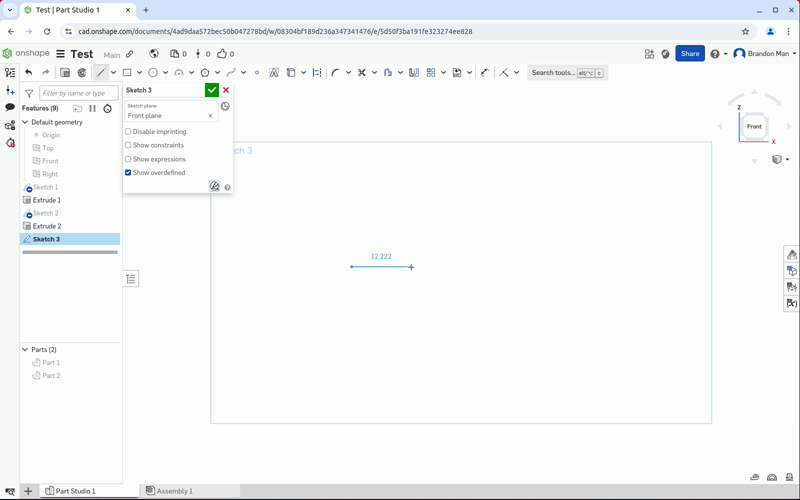
key_up(shift)
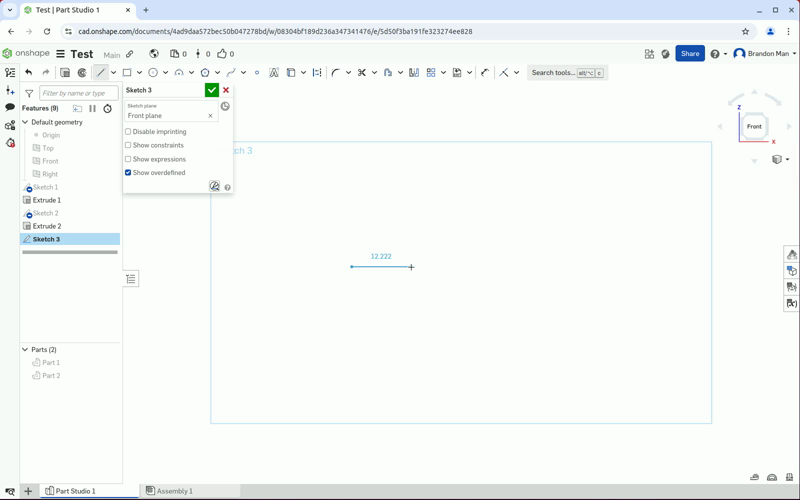
key(esc)
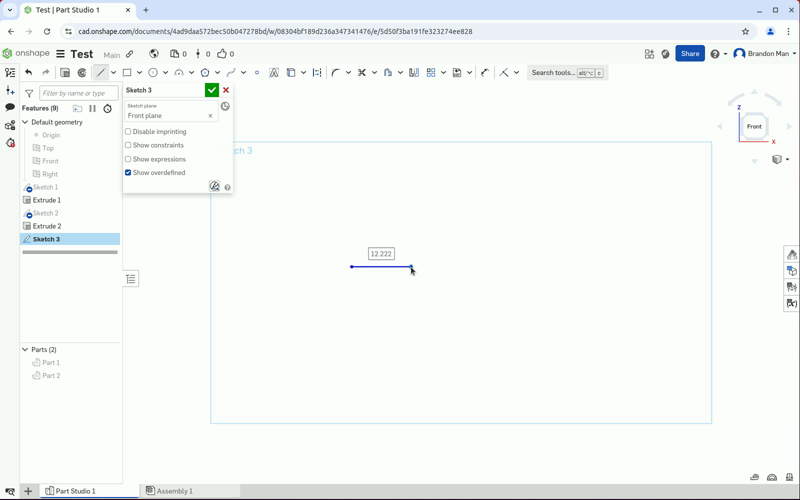
key(a)
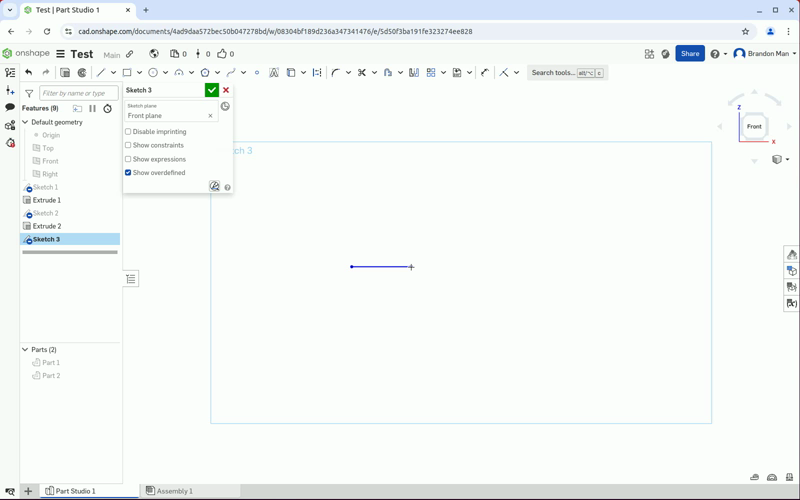
mouse_move(411, 266)
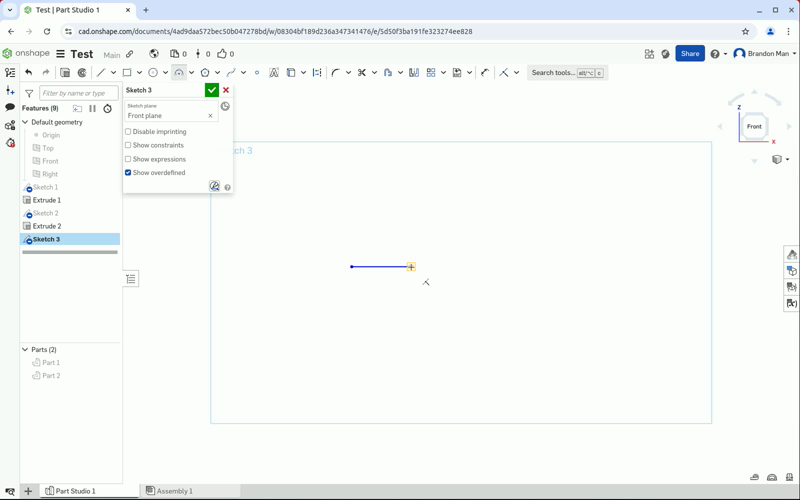
click(411, 266)
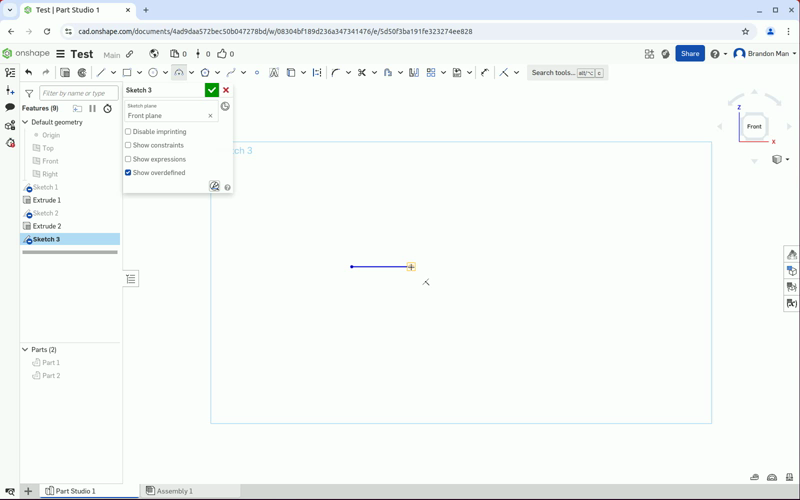
key_down(shift)
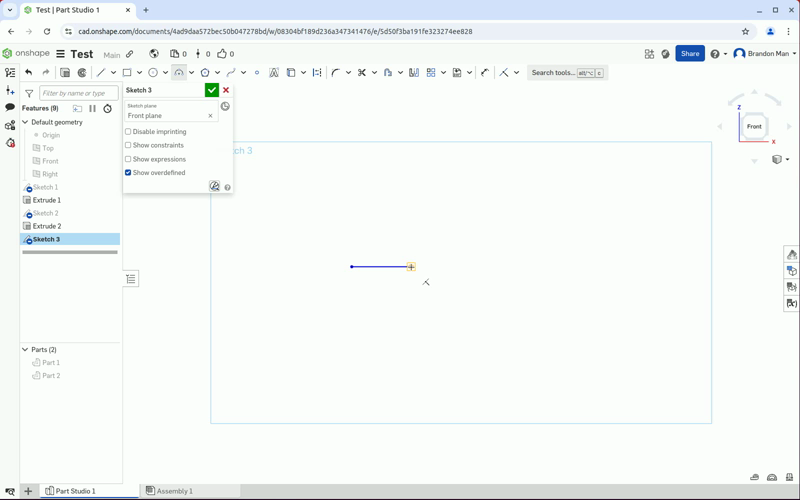
mouse_move(510, 266)
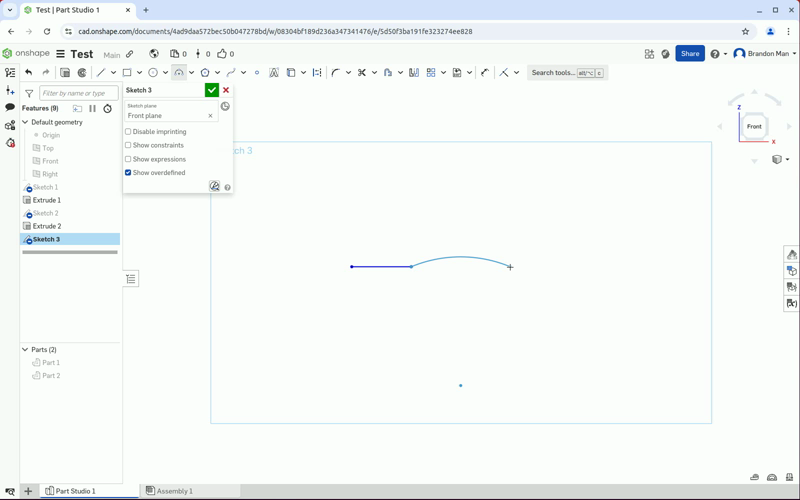
click(510, 266)
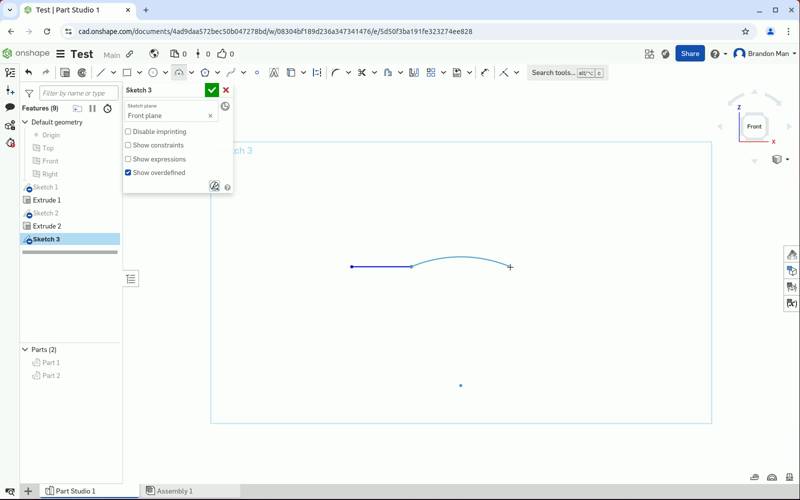
mouse_move(460, 231)
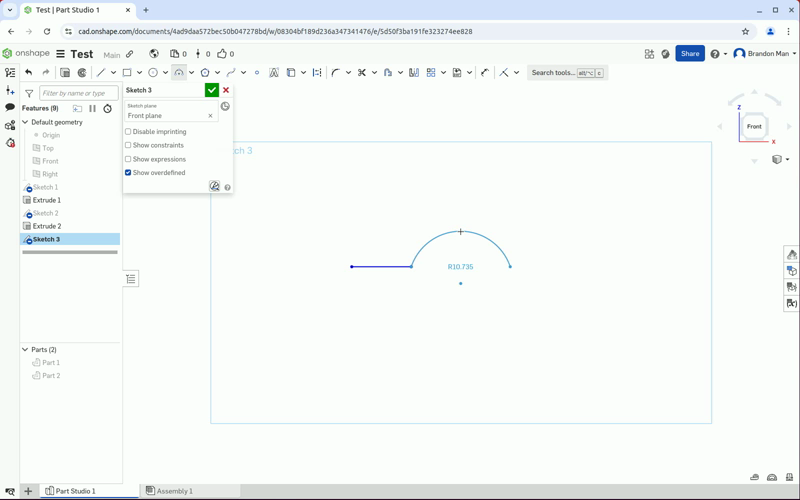
click(460, 231)
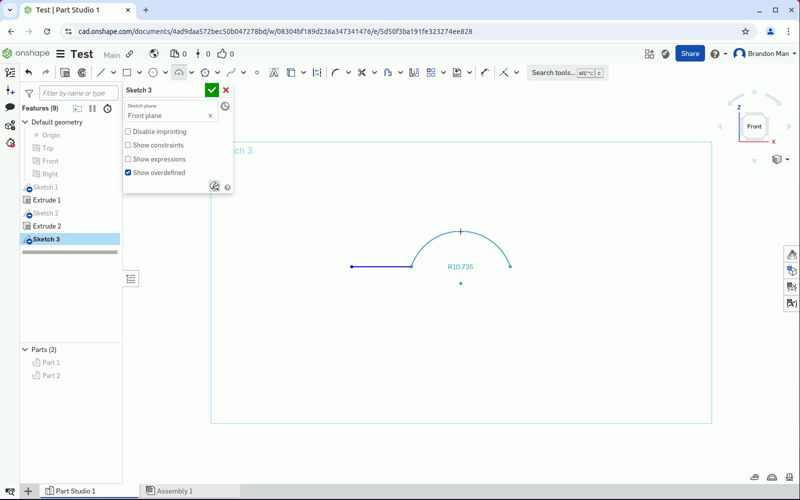
key_up(shift)
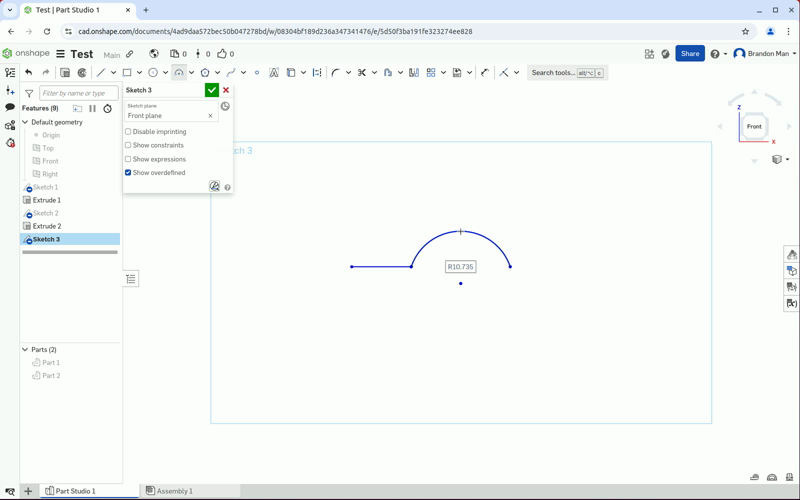
key(esc)
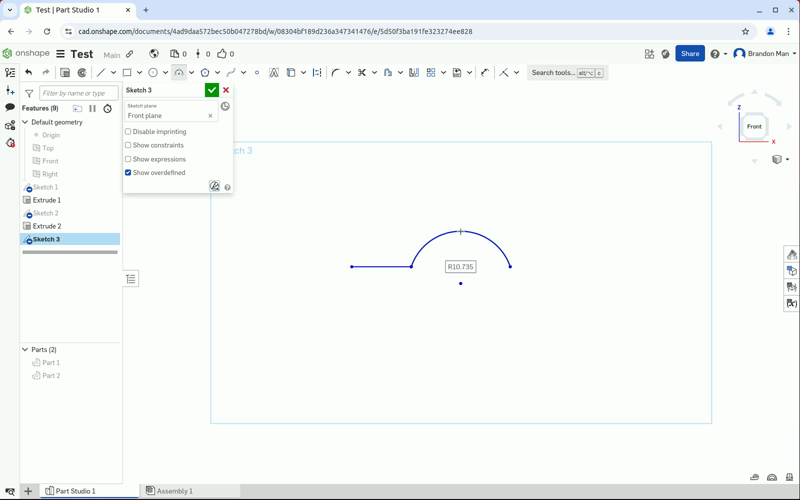
key(l)
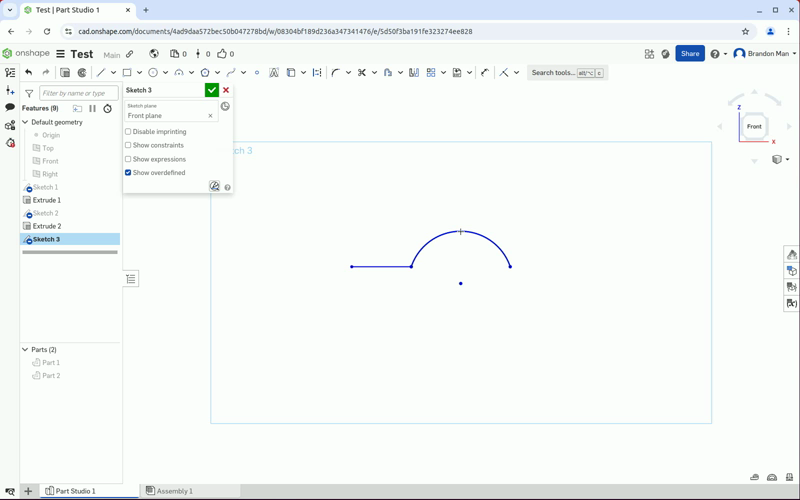
mouse_move(510, 266)
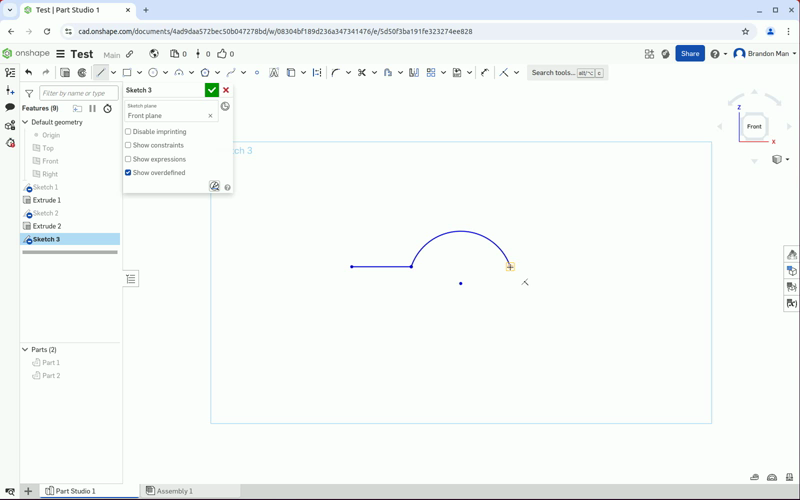
click(510, 266)
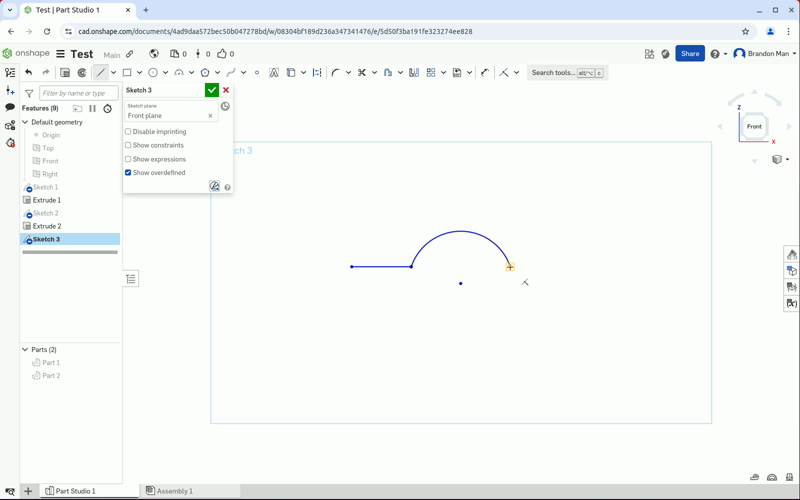
key_down(shift)
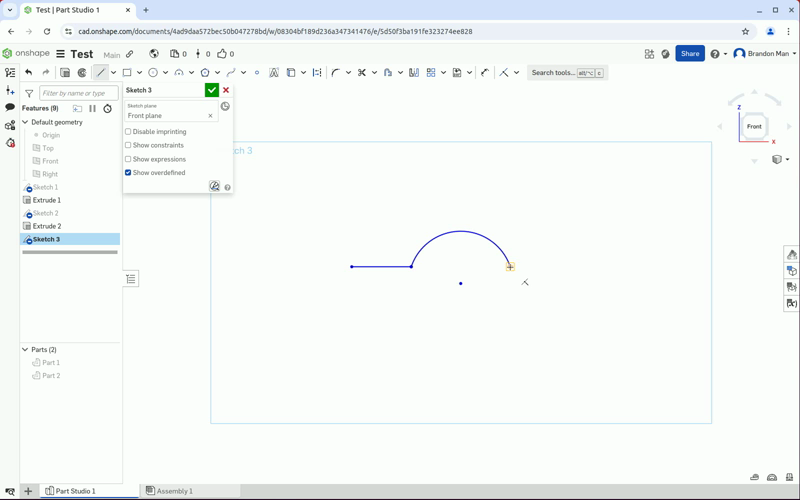
mouse_move(540, 266)
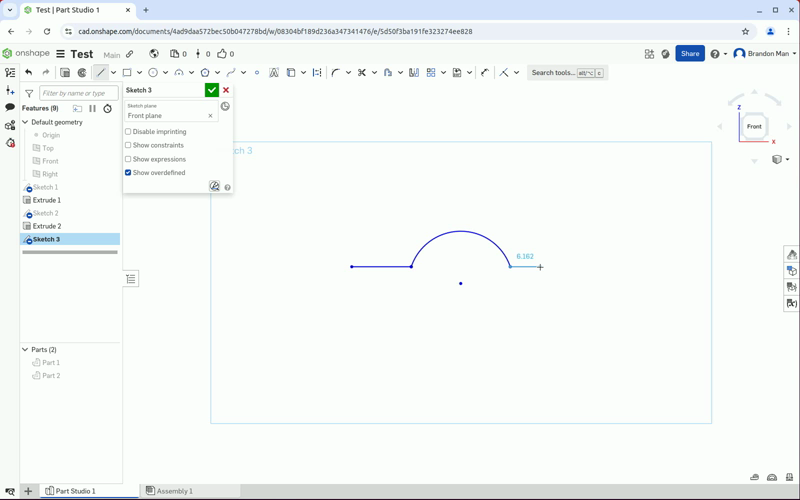
mouse_move(569, 266)
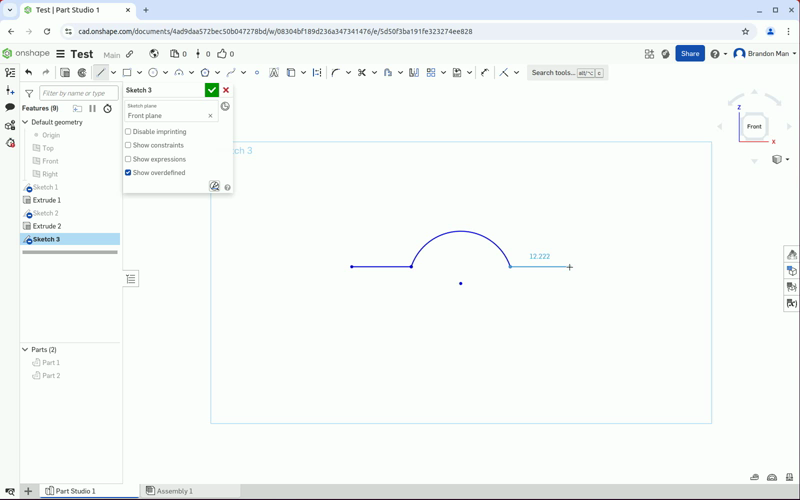
click(569, 266)
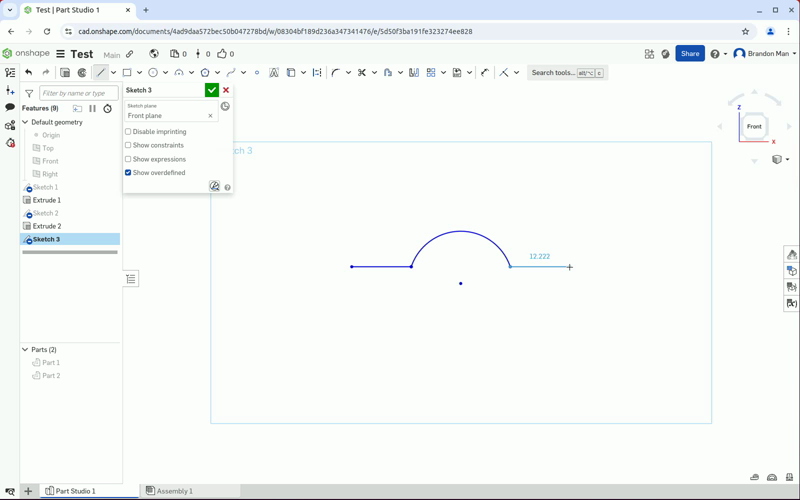
key_up(shift)
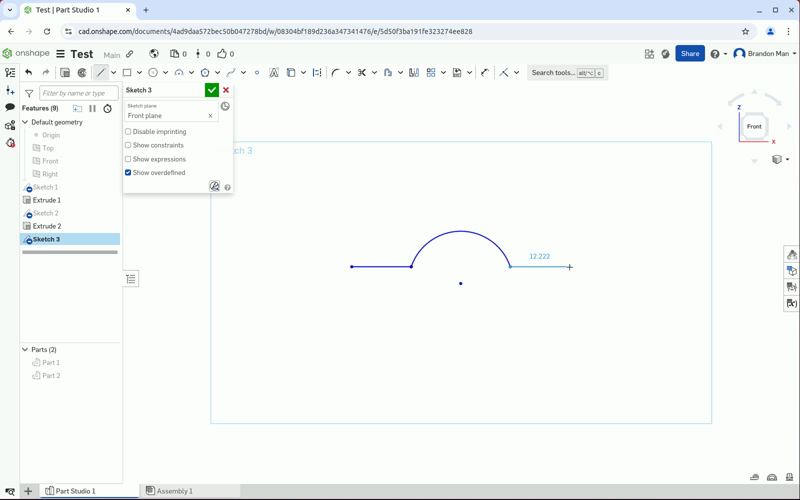
key_down(shift)
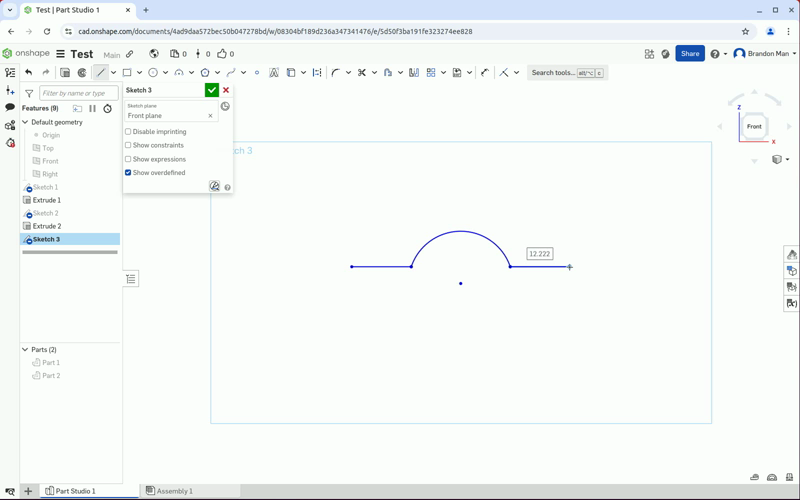
mouse_move(589, 266)
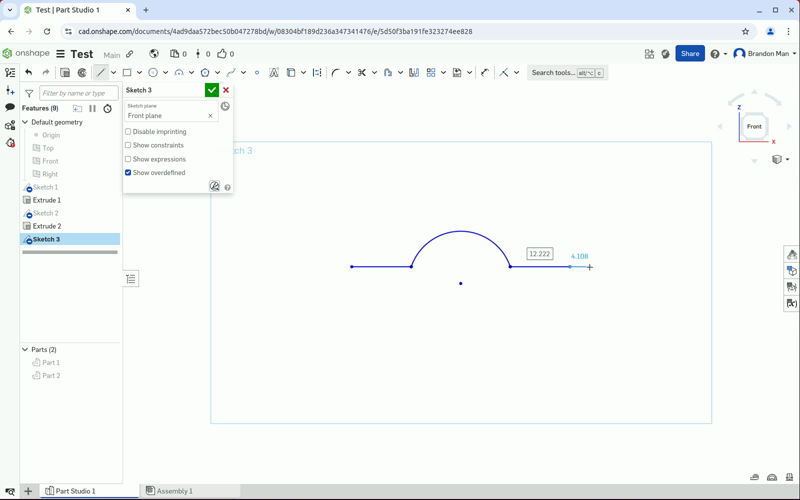
mouse_move(569, 211)
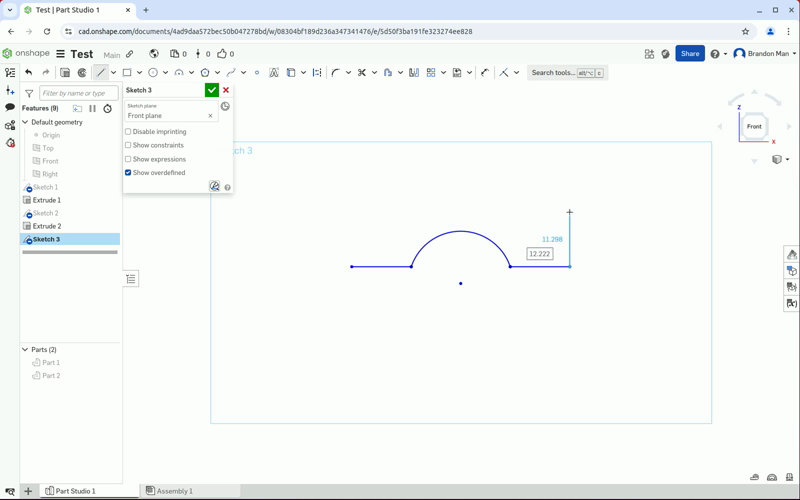
click(569, 211)
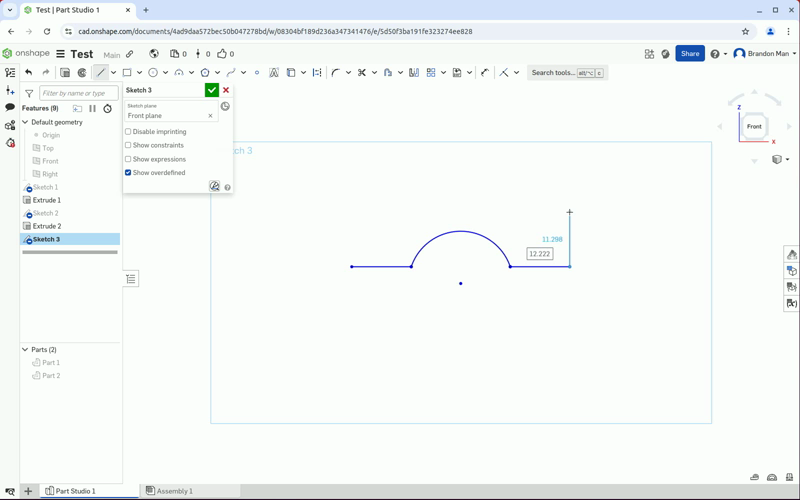
key_up(shift)
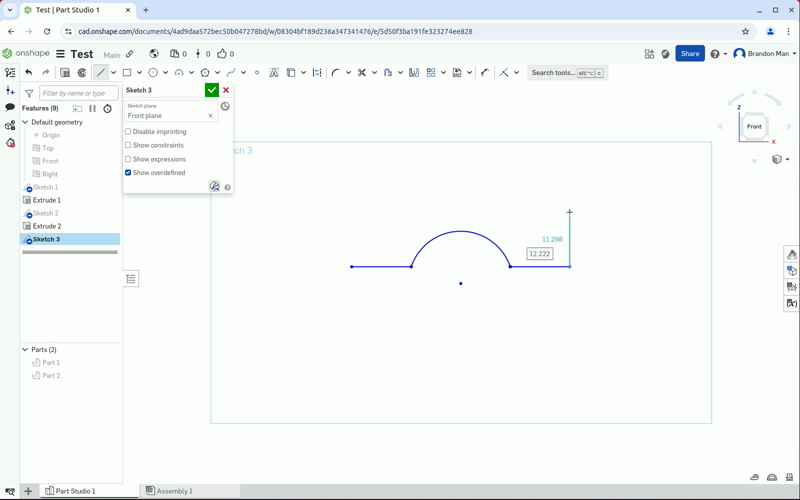
key_down(shift)
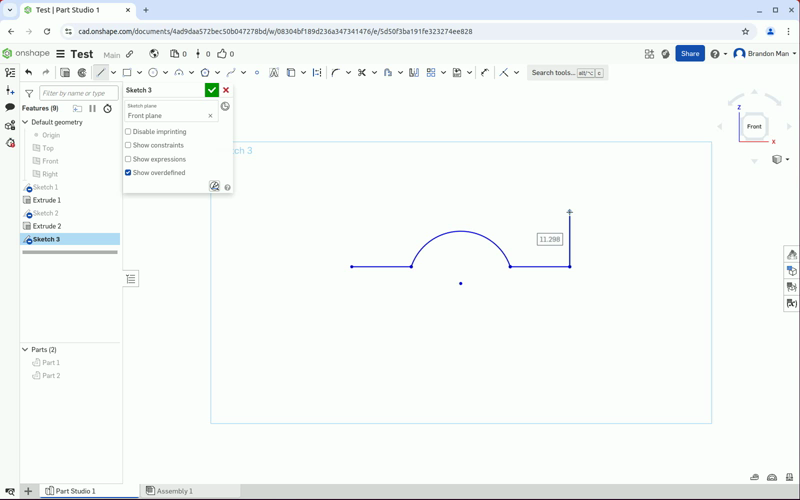
mouse_move(351, 211)
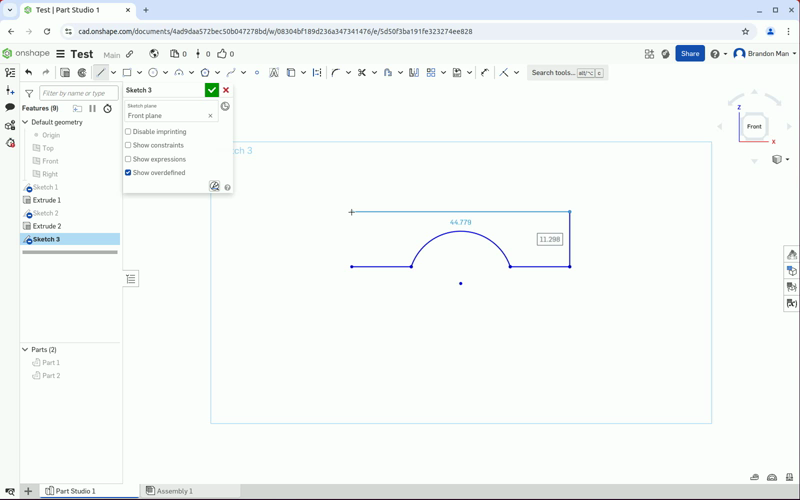
click(351, 211)
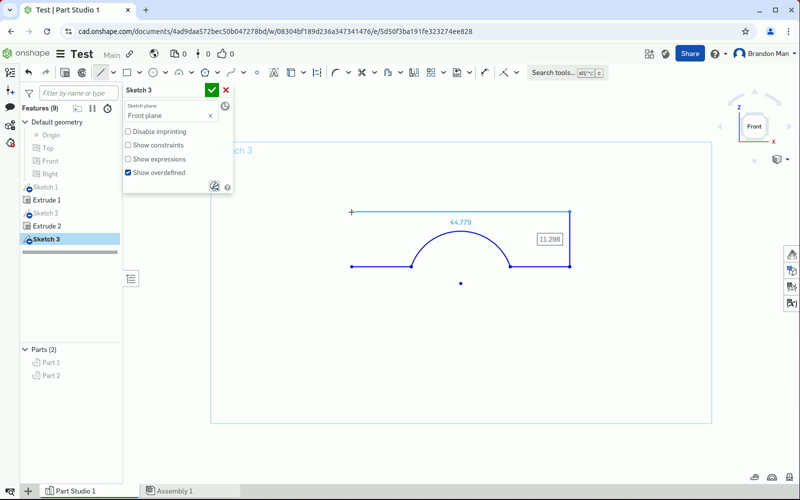
key_up(shift)
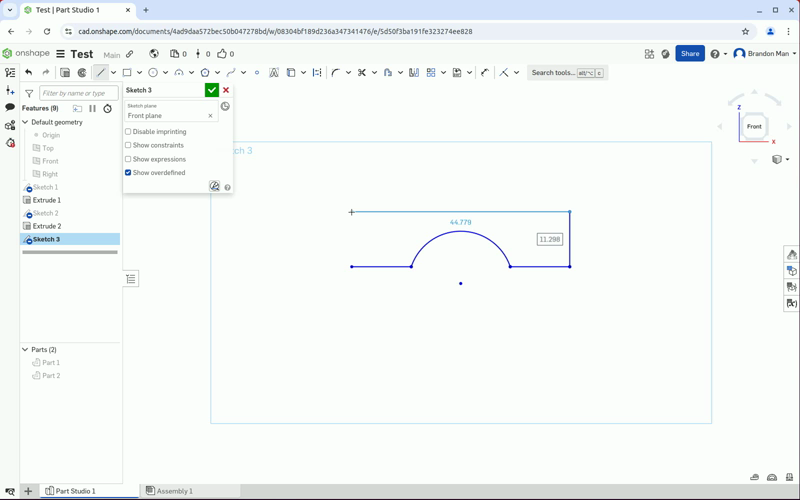
mouse_move(381, 211)
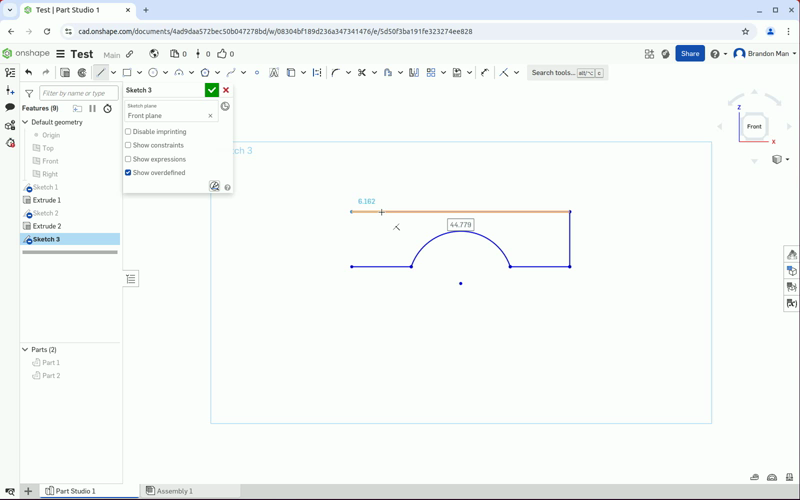
key_down(shift)
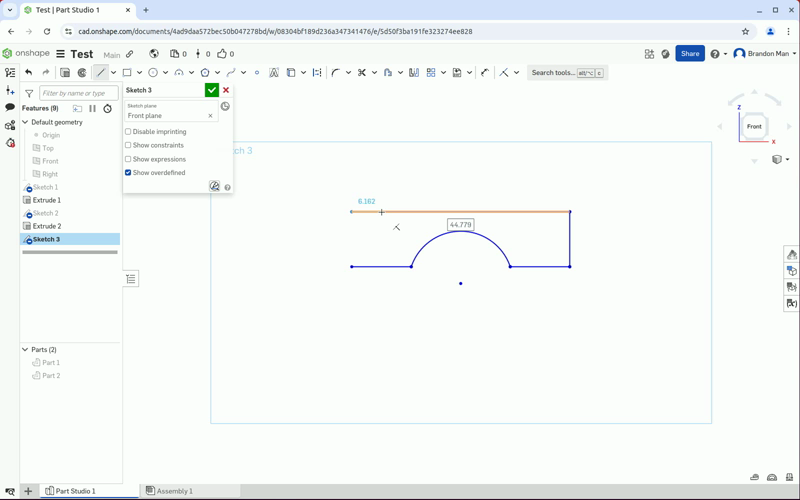
mouse_move(351, 266)
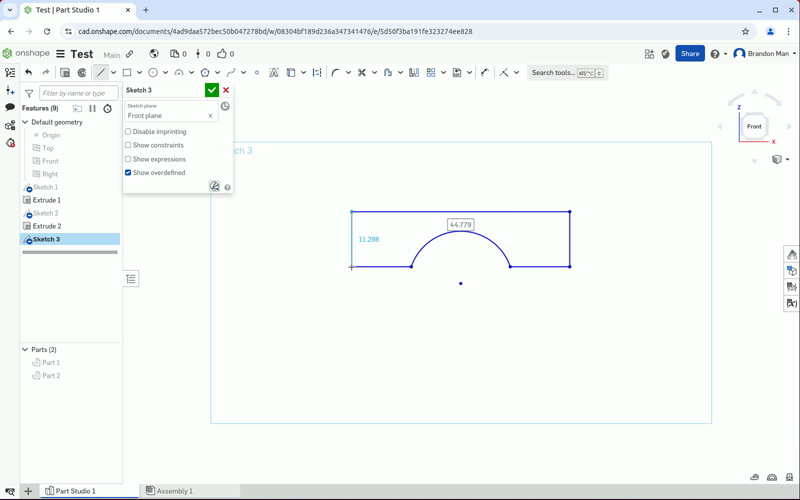
key_up(shift)
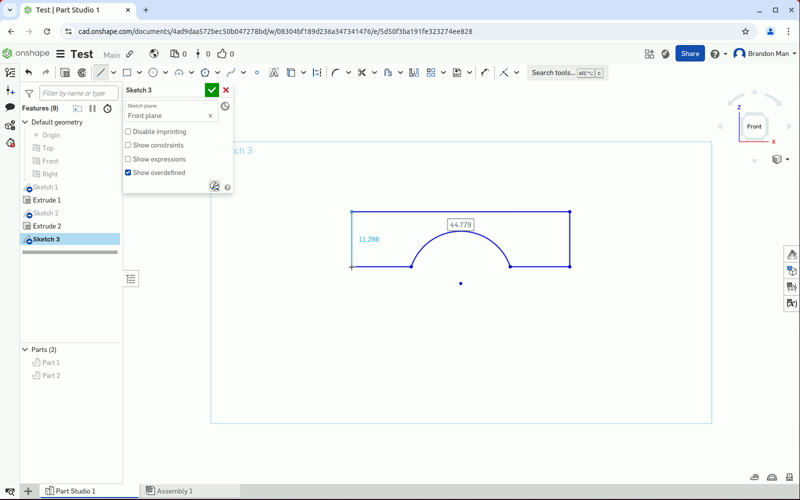
click(351, 266)
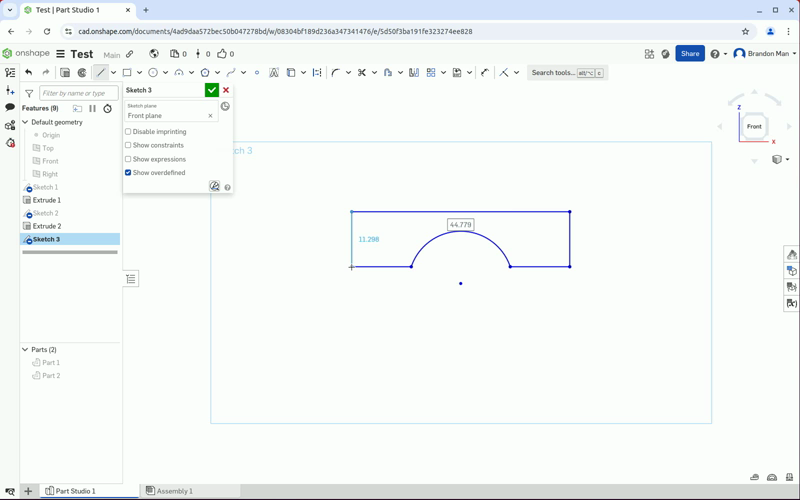
key(esc)
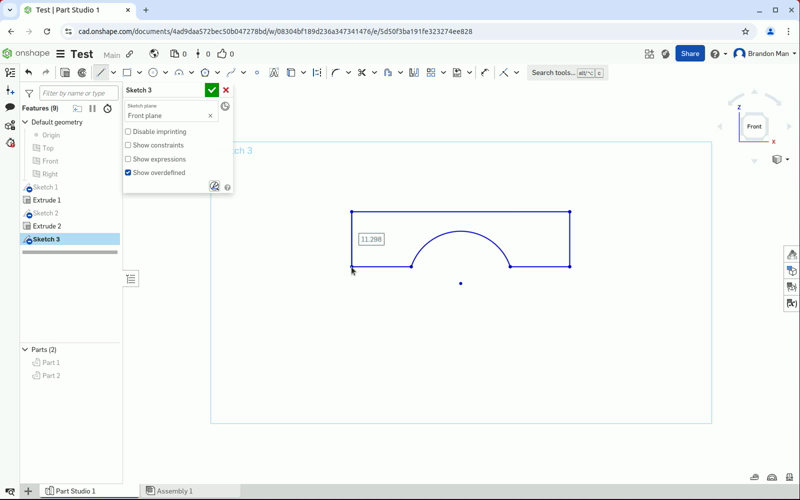
mouse_move(494, 233)
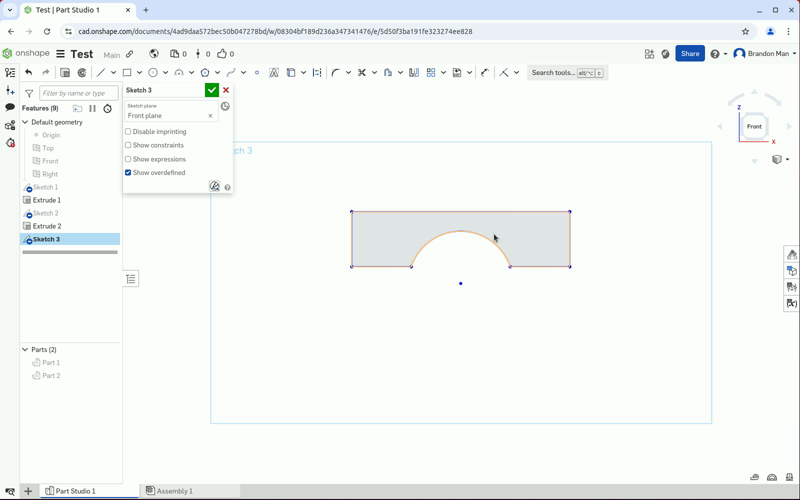
click(494, 233)
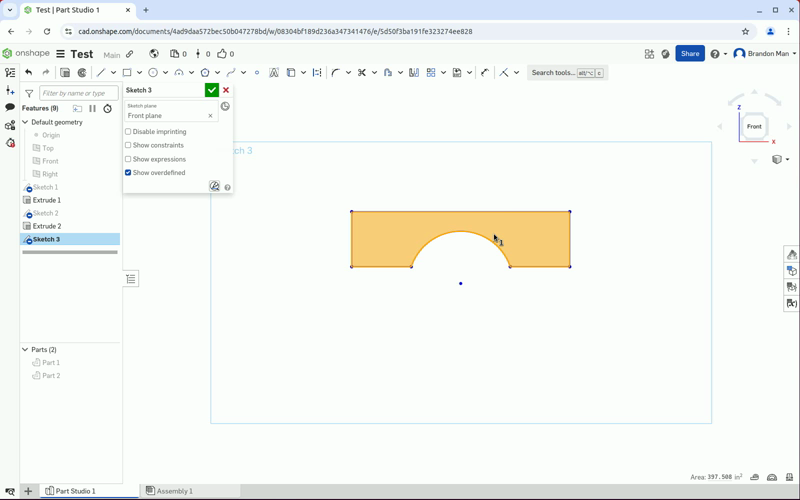
mouse_move(73, 352)
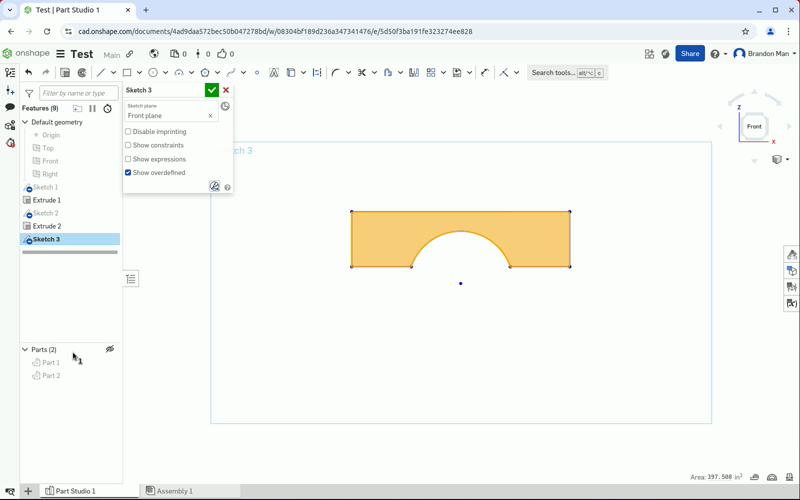
key(shift+y)
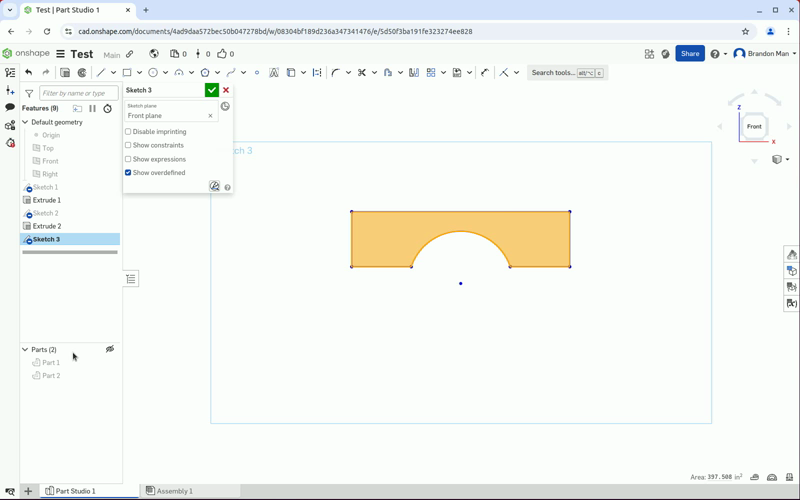
key(shift+e)
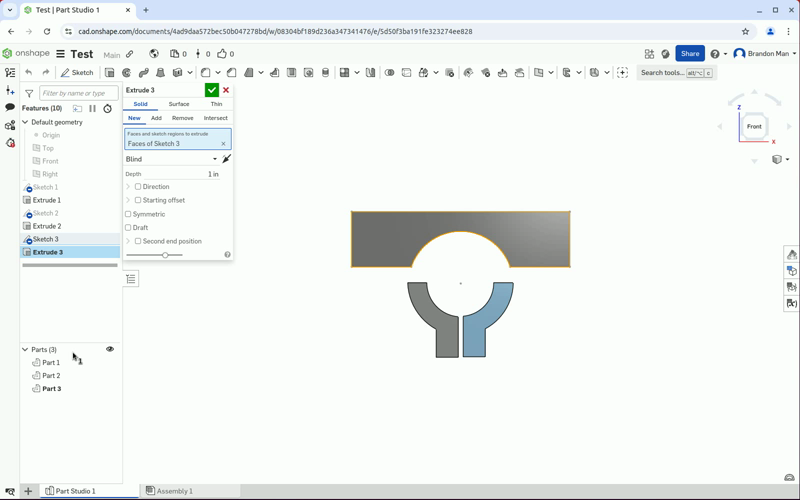
mouse_move(143, 106)
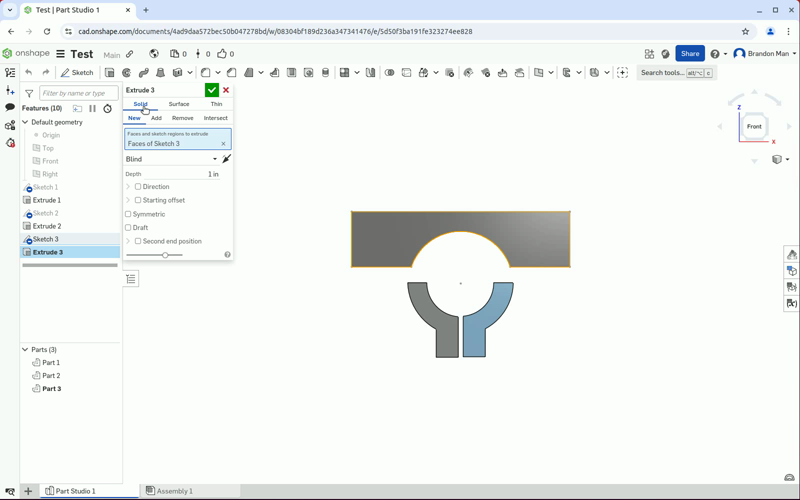
click(143, 106)
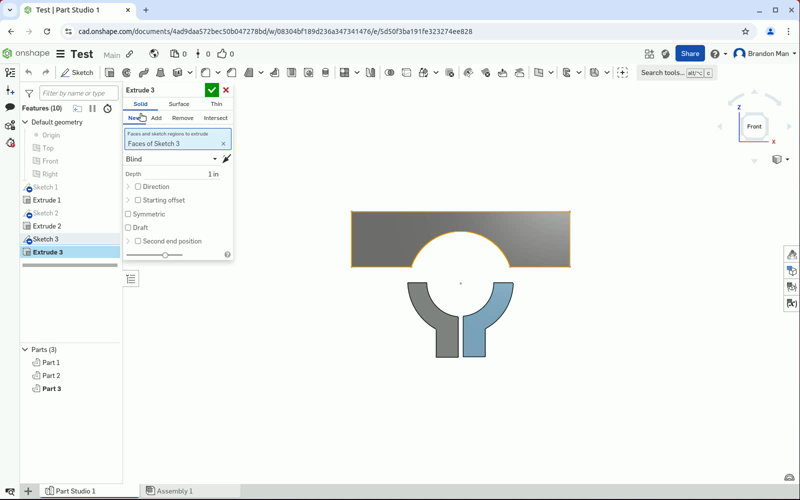
mouse_move(137, 120)
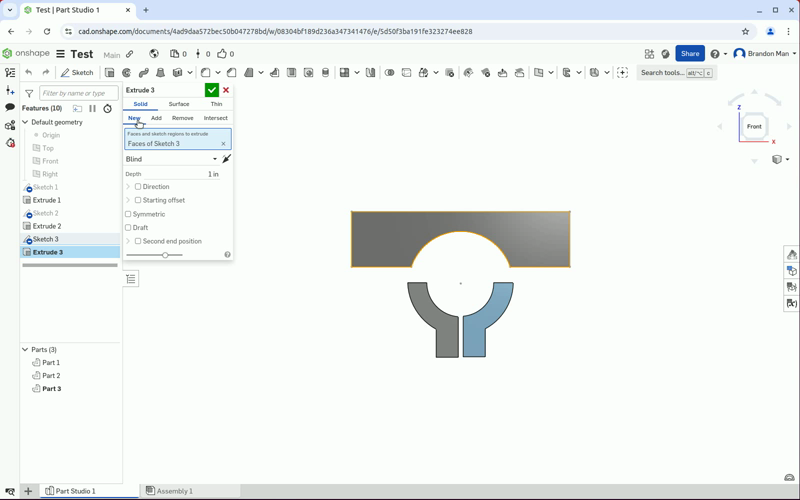
click(137, 120)
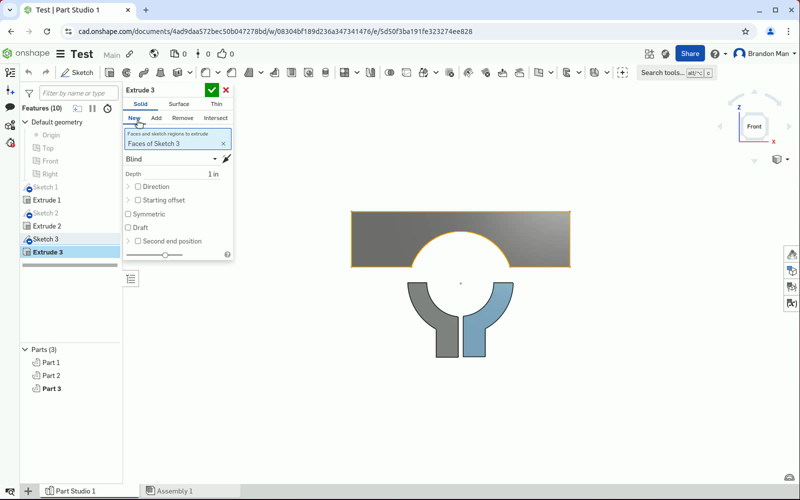
key(tab, 4)
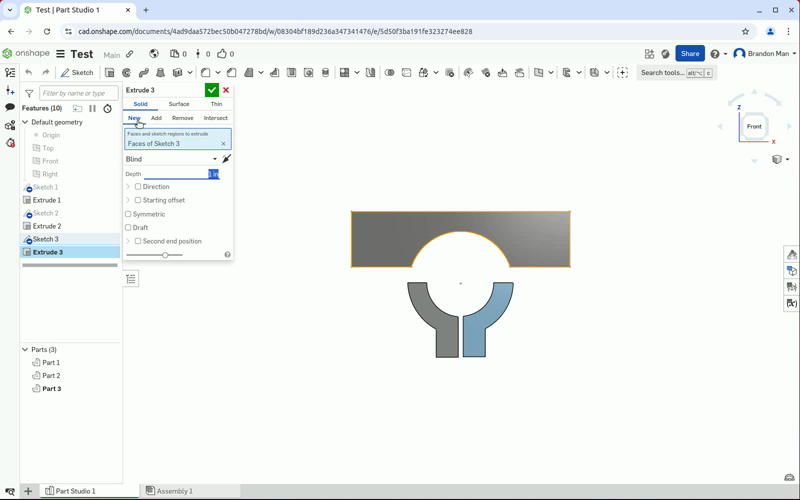
text(13.48)
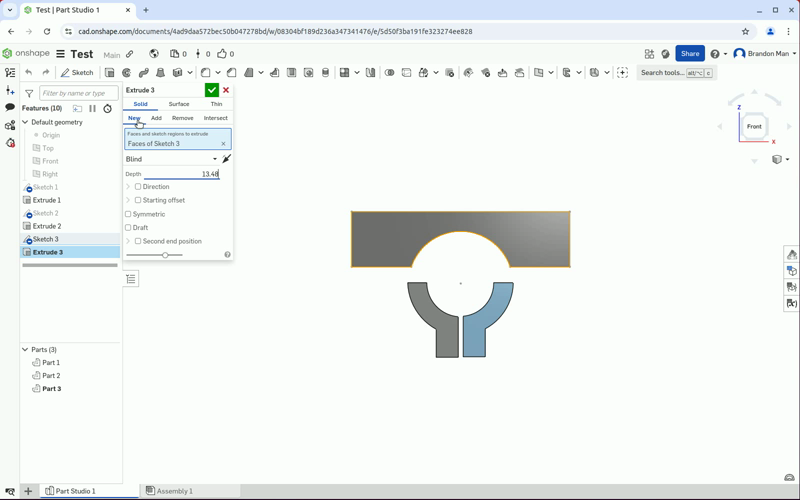
key(enter)
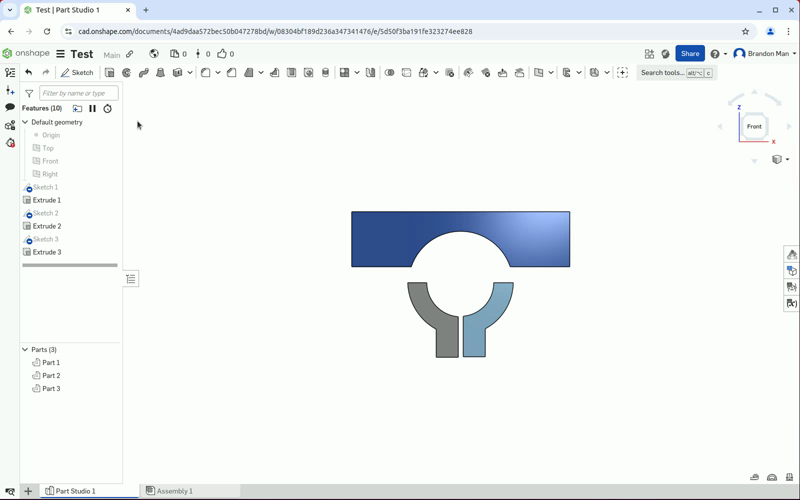
key(shift+h)
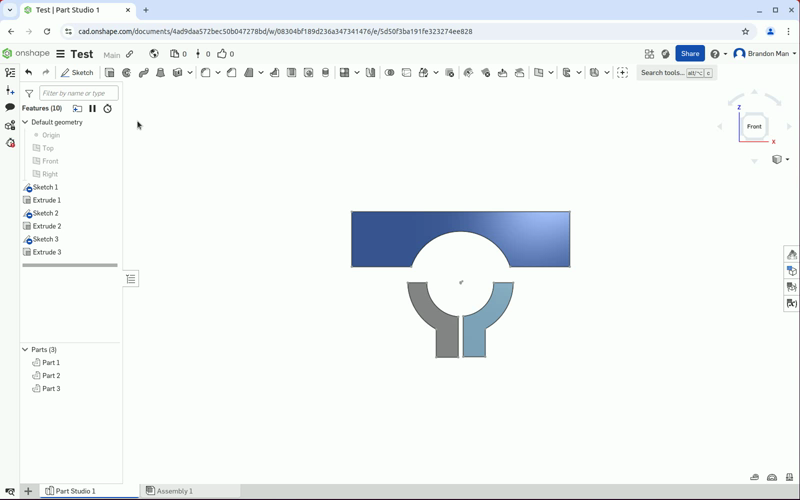
key(shift+h)
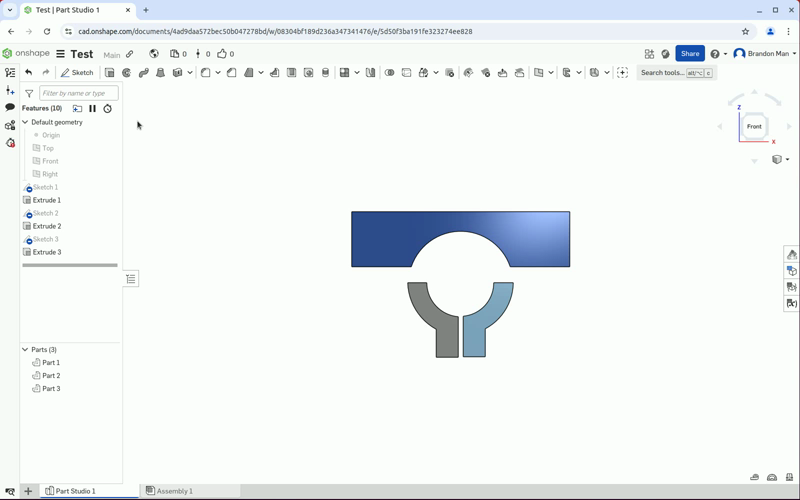
mouse_move(73, 189)
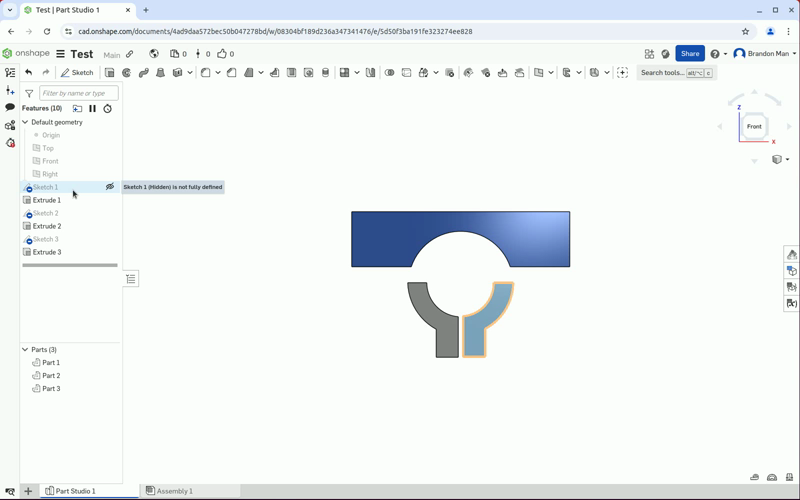
click(73, 189)
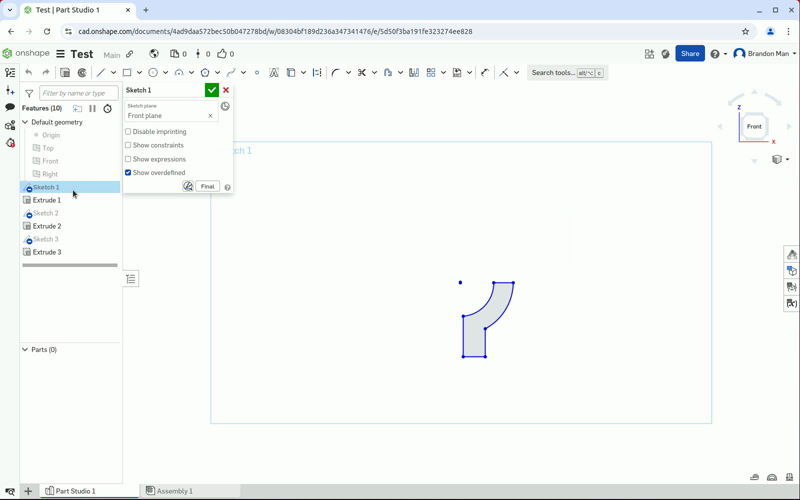
mouse_move(229, 92)
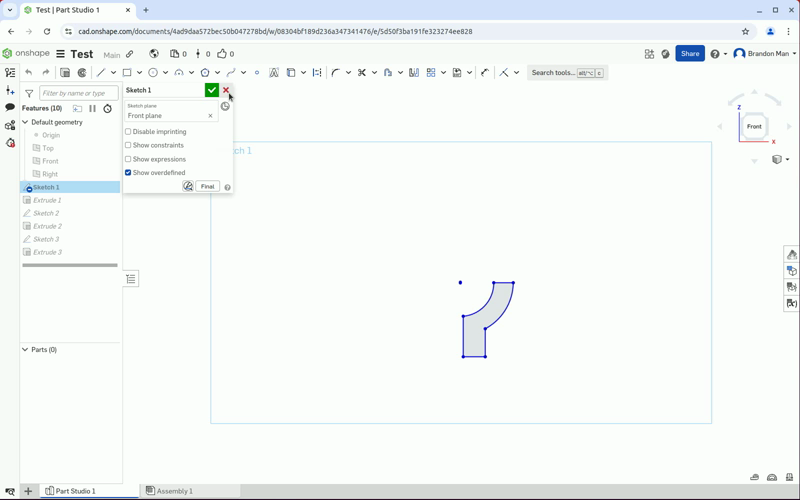
click(229, 92)
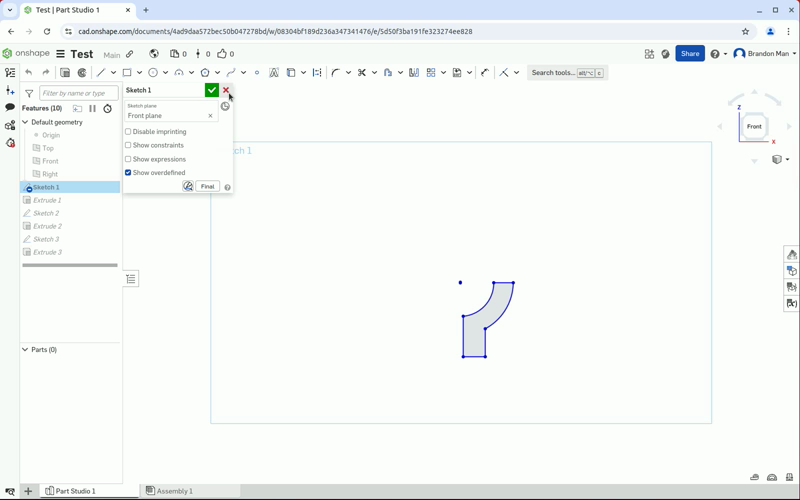
key(shift+s)
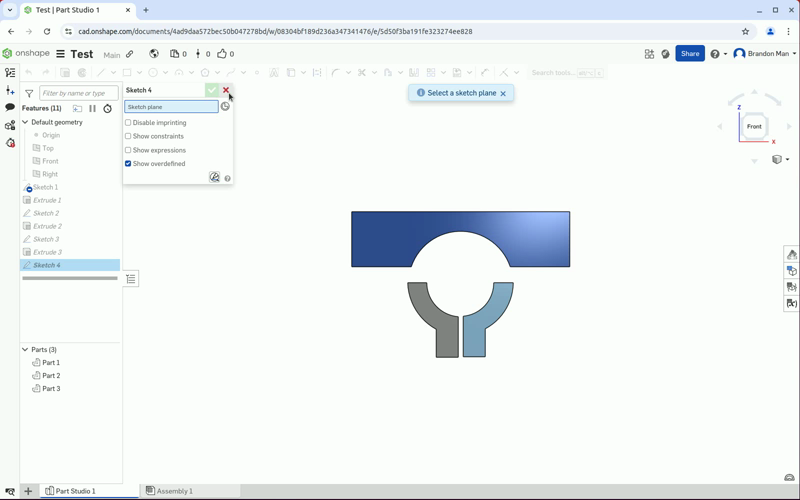
mouse_move(73, 163)
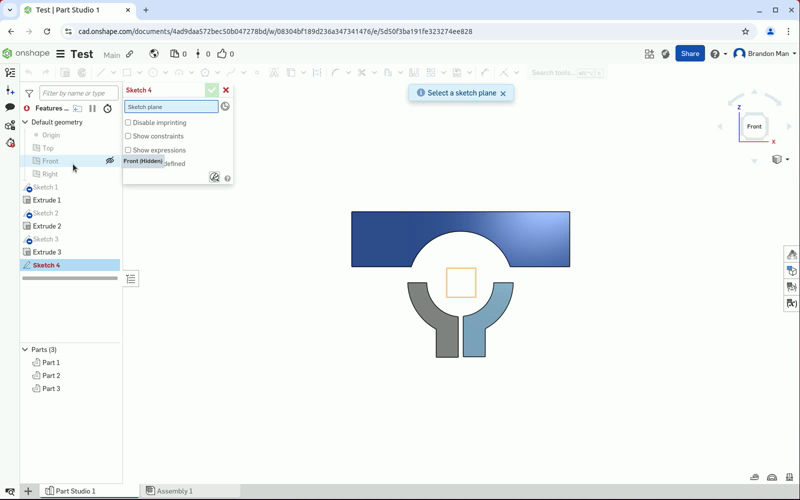
click(73, 163)
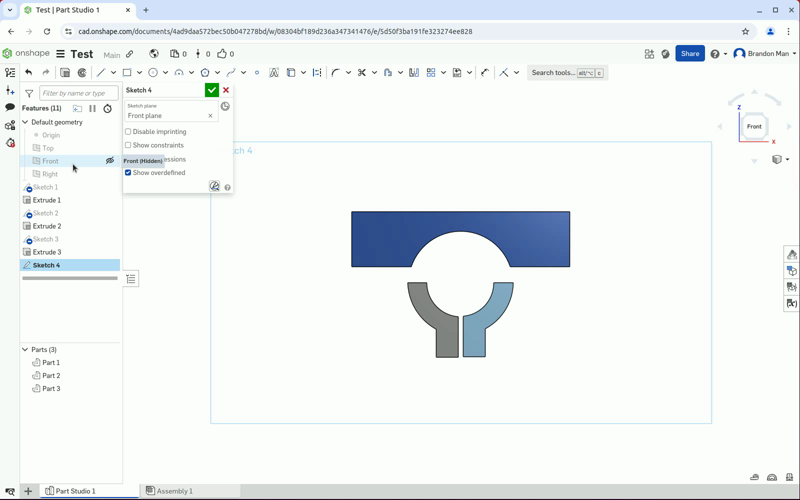
mouse_move(73, 352)
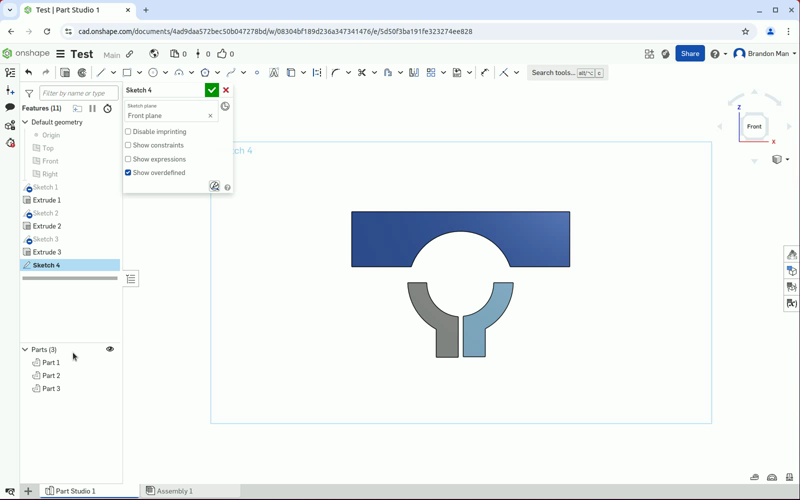
key(y)
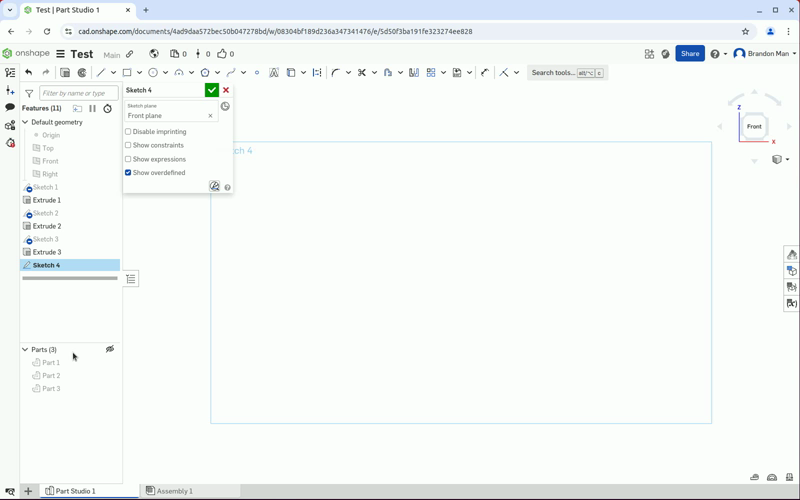
key(a)
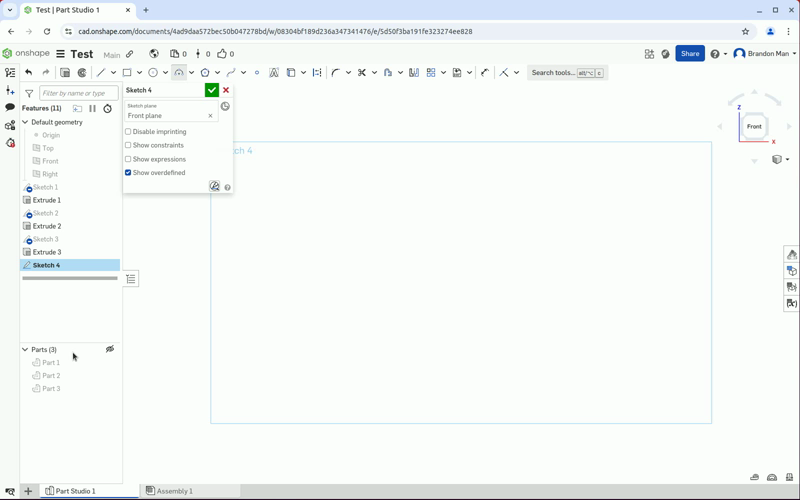
key_down(shift)
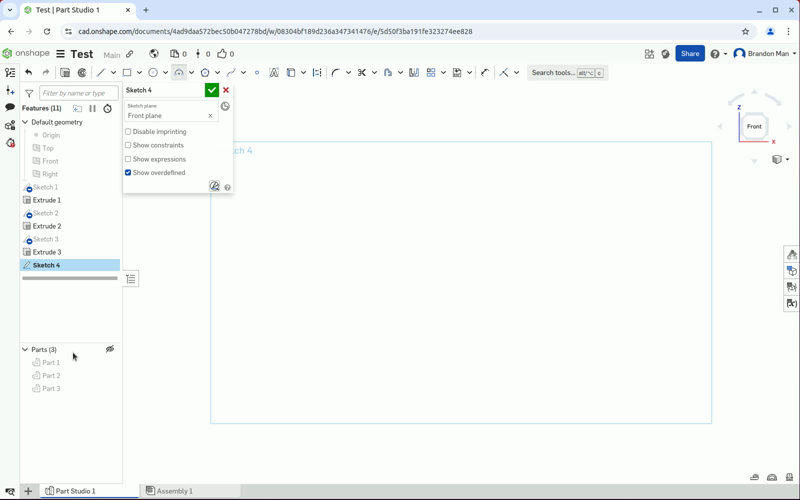
mouse_move(489, 266)
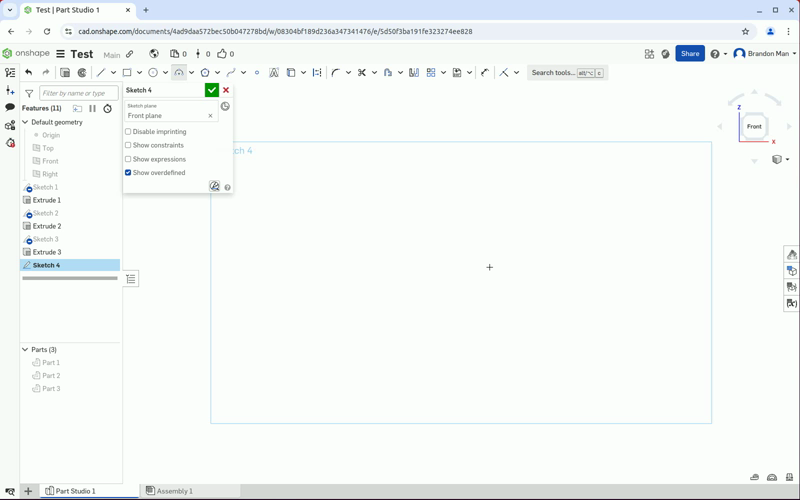
click(489, 266)
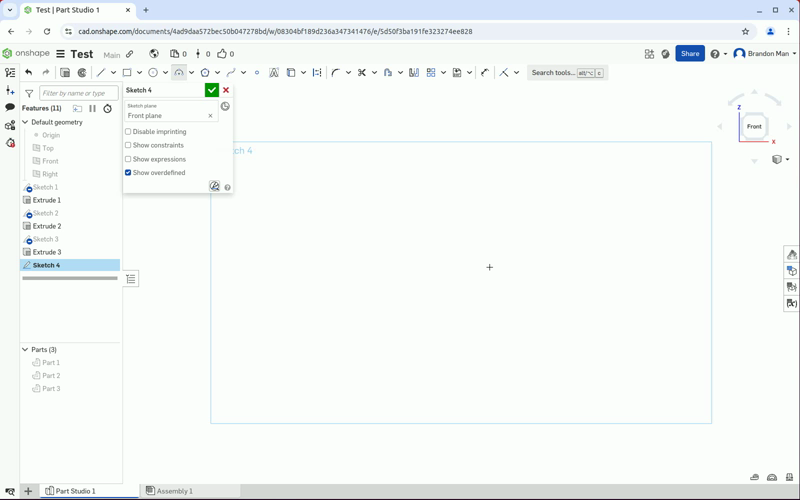
key_up(shift)
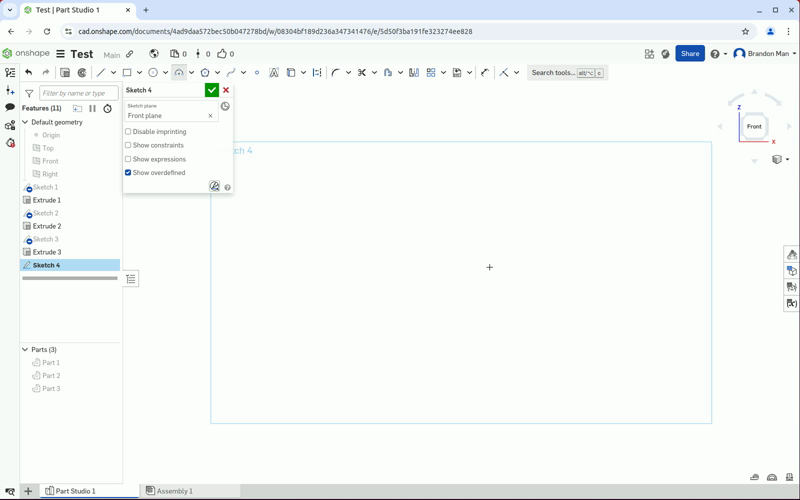
key_down(shift)
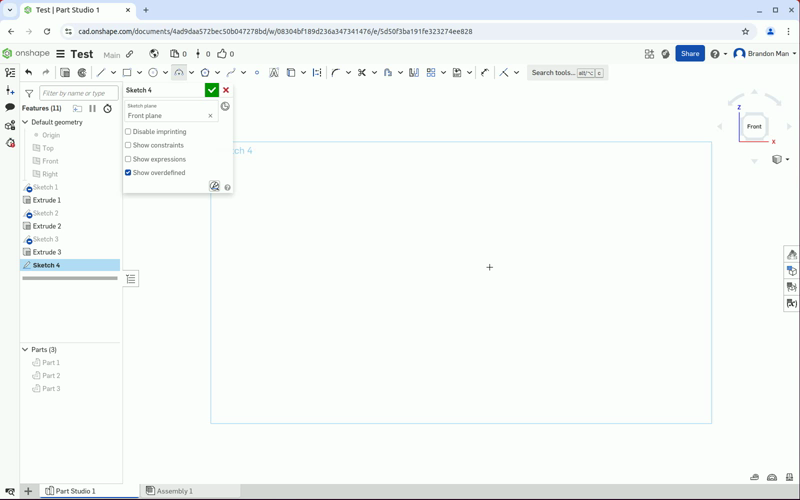
mouse_move(494, 283)
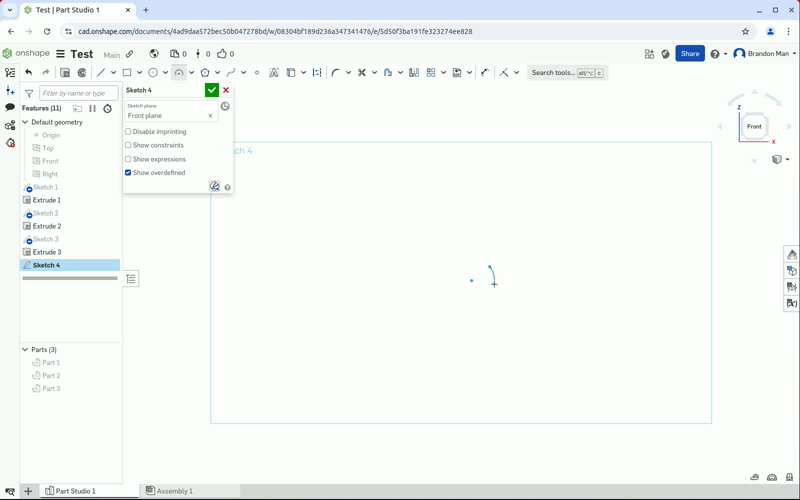
click(494, 283)
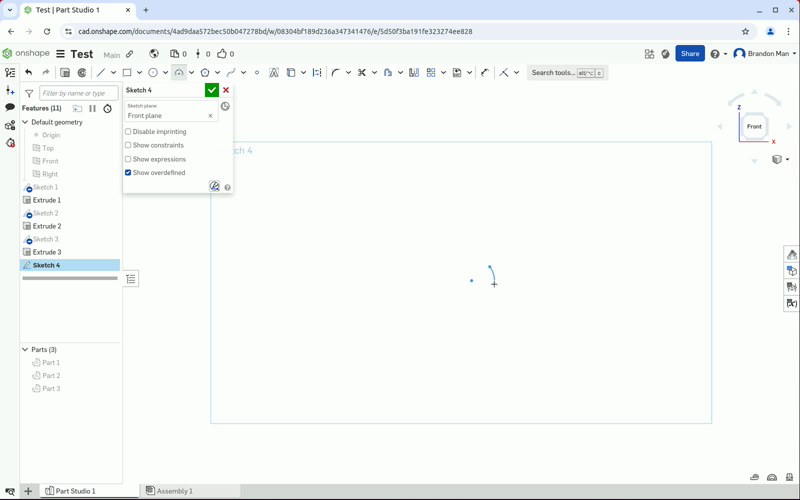
mouse_move(493, 274)
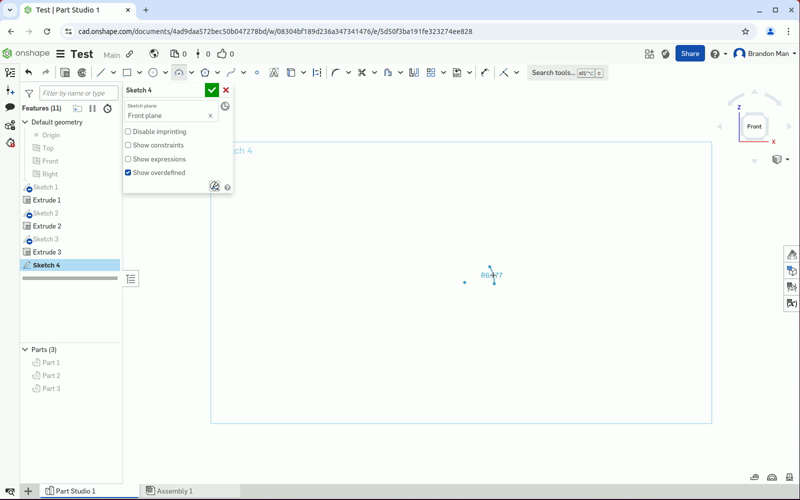
click(493, 274)
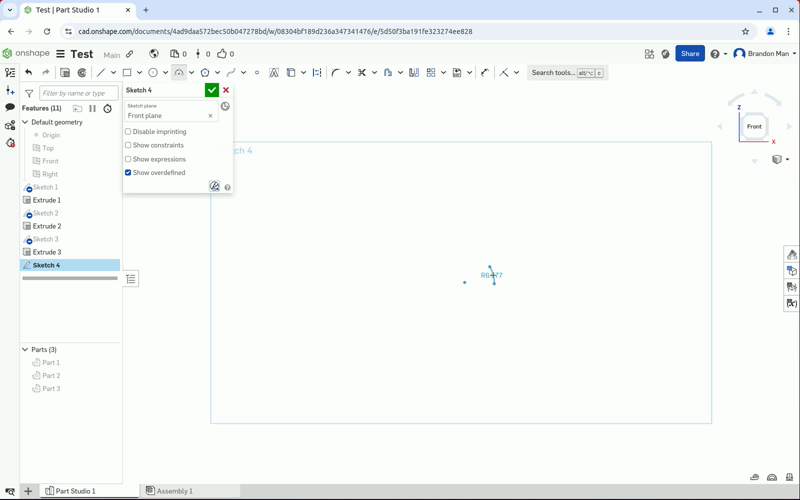
key_up(shift)
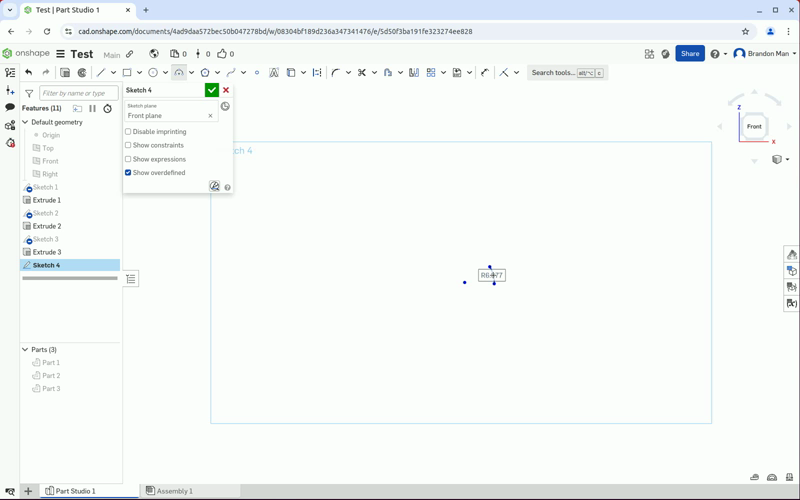
key(esc)
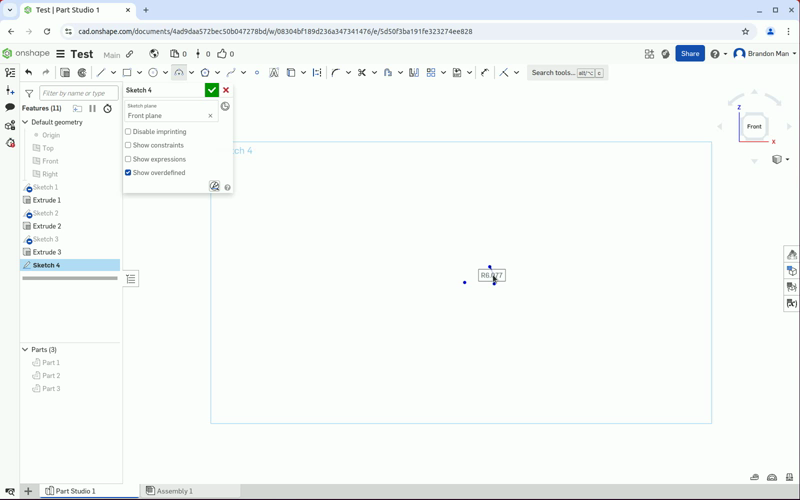
key(l)
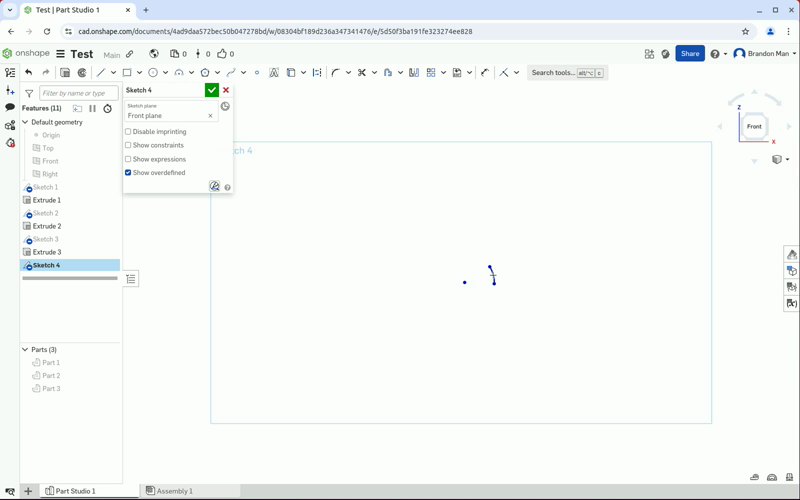
mouse_move(494, 283)
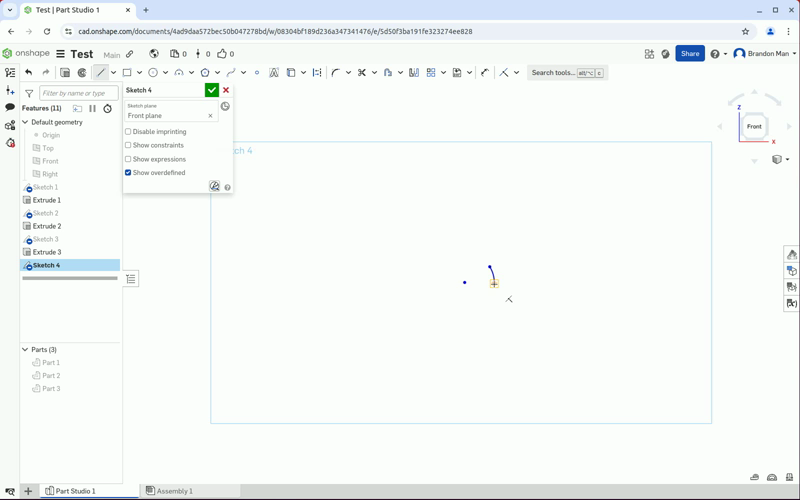
click(494, 283)
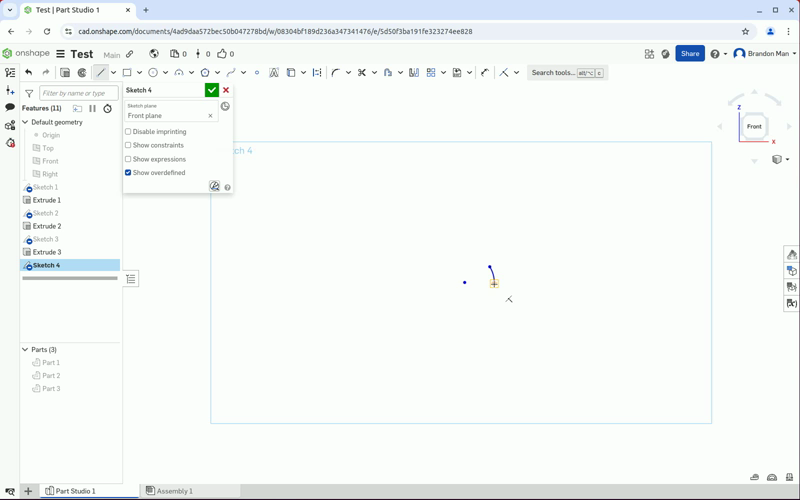
key_down(shift)
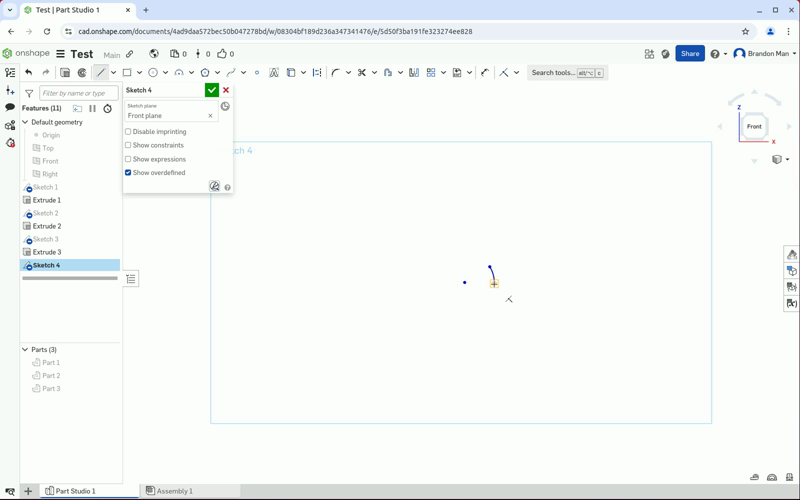
mouse_move(524, 283)
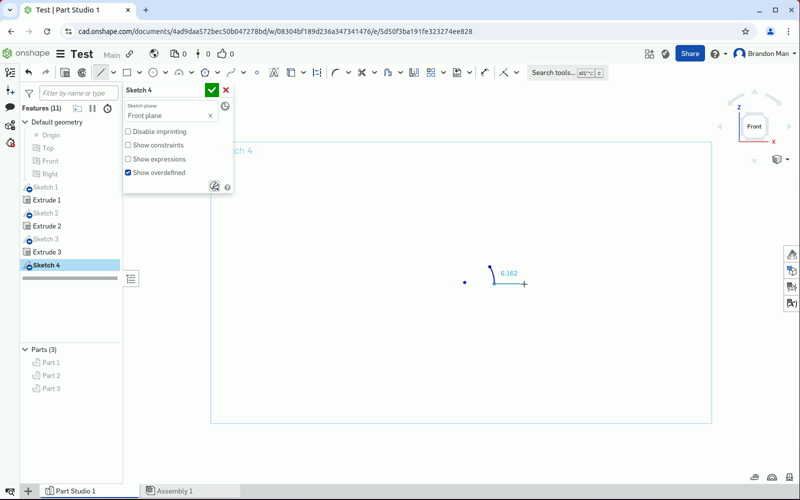
mouse_move(514, 283)
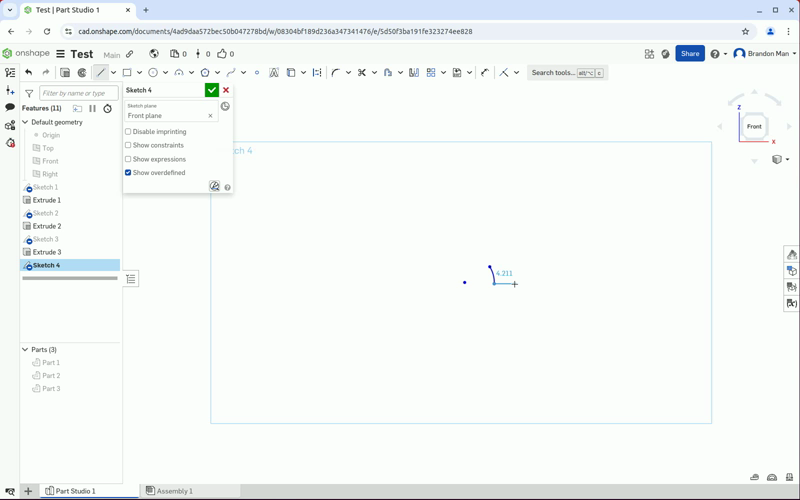
click(514, 283)
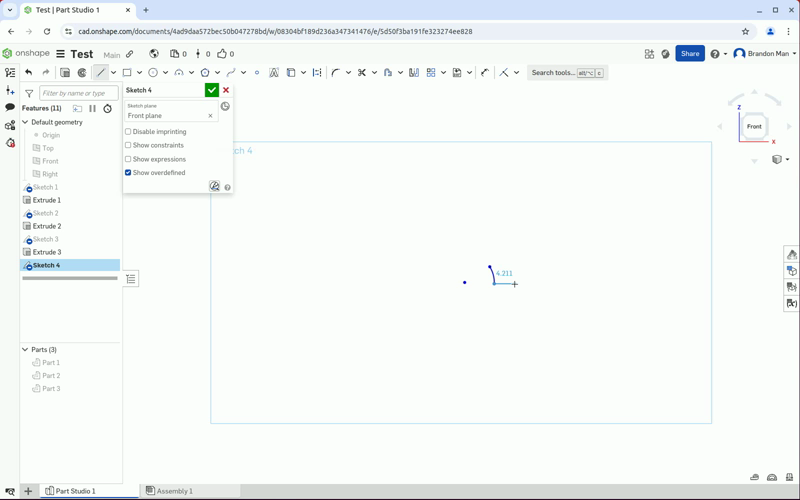
key_up(shift)
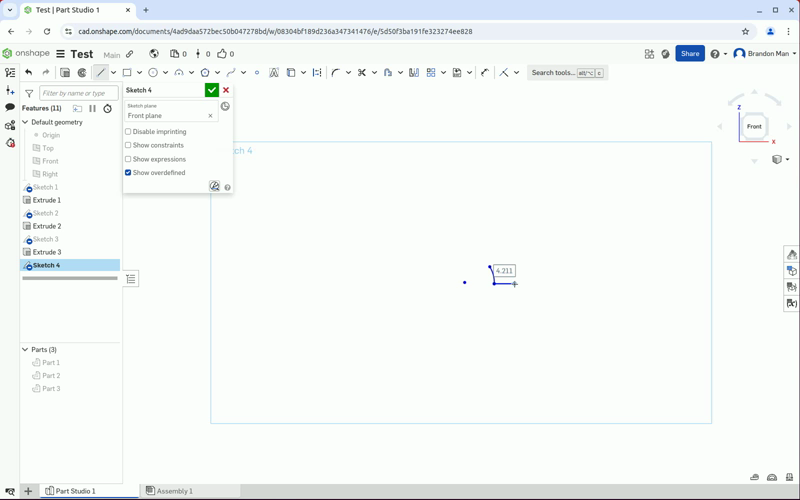
key(esc)
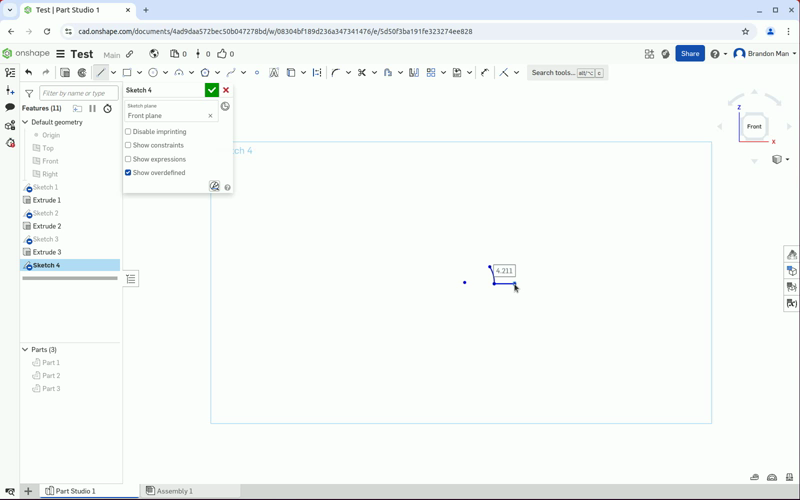
key(a)
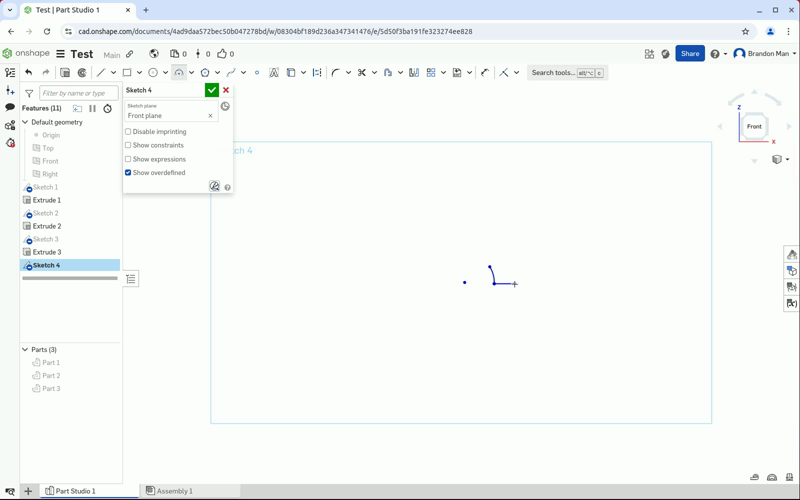
mouse_move(514, 283)
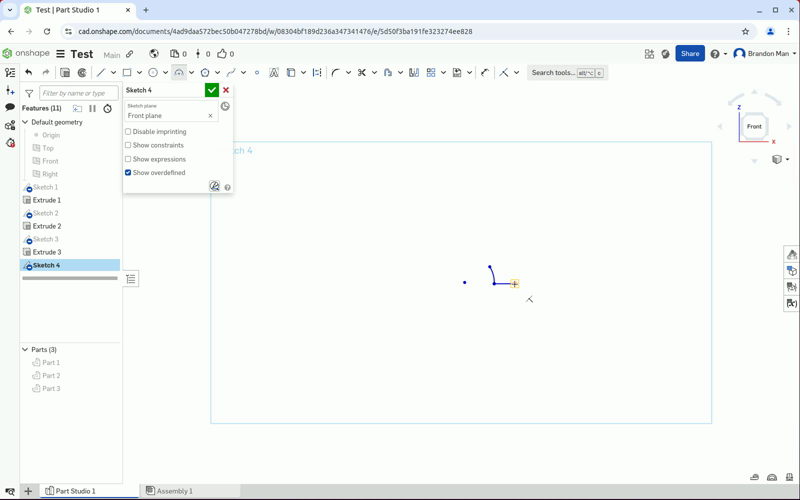
click(514, 283)
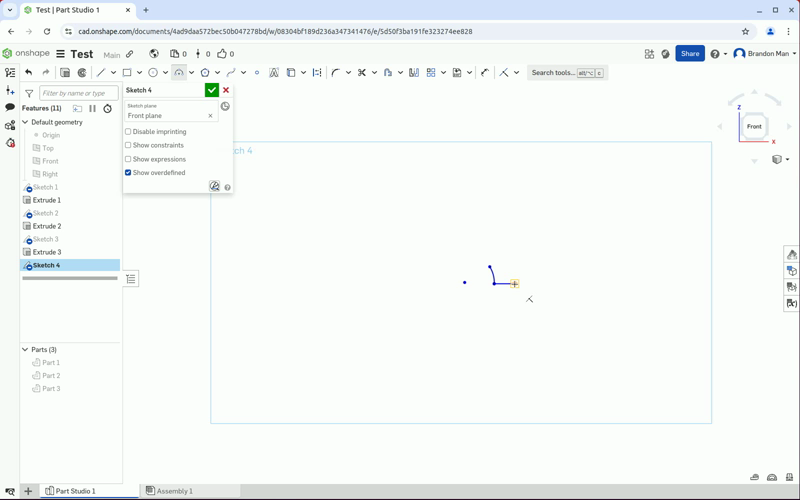
key_down(shift)
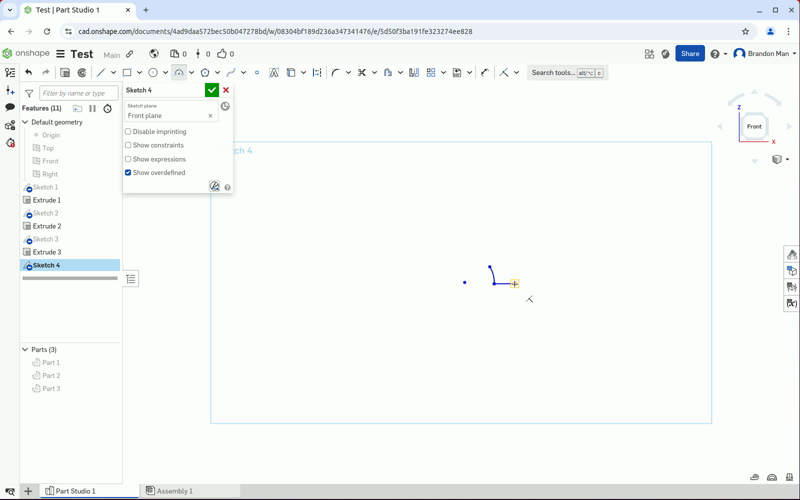
mouse_move(511, 266)
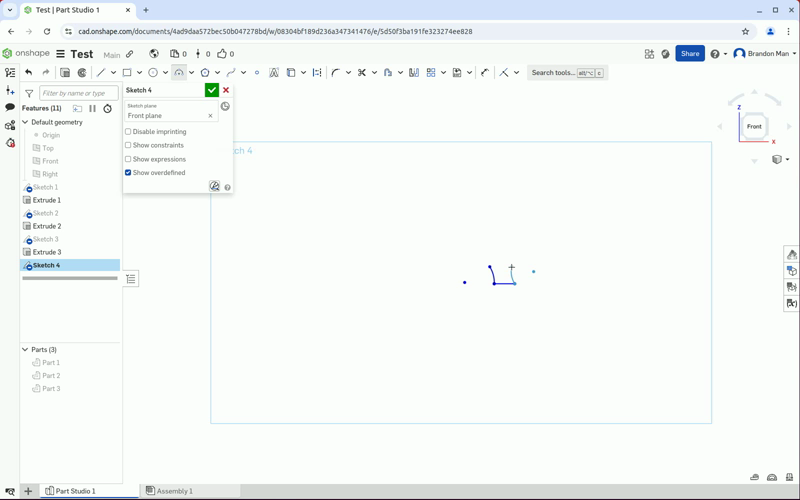
click(511, 266)
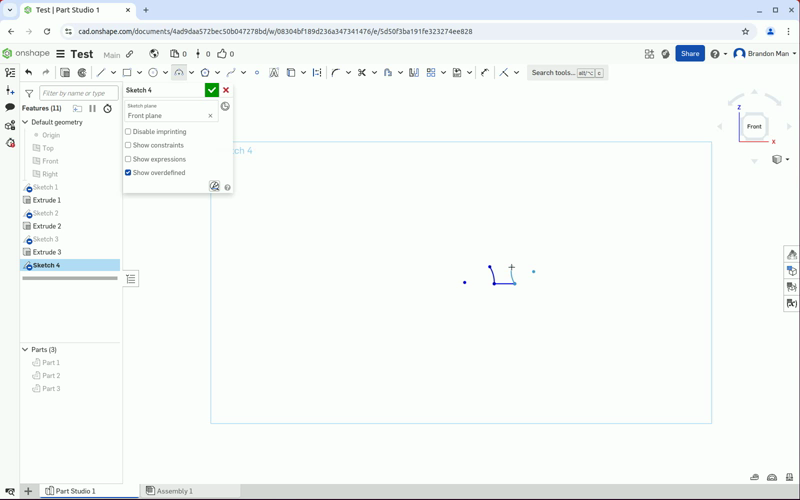
mouse_move(513, 274)
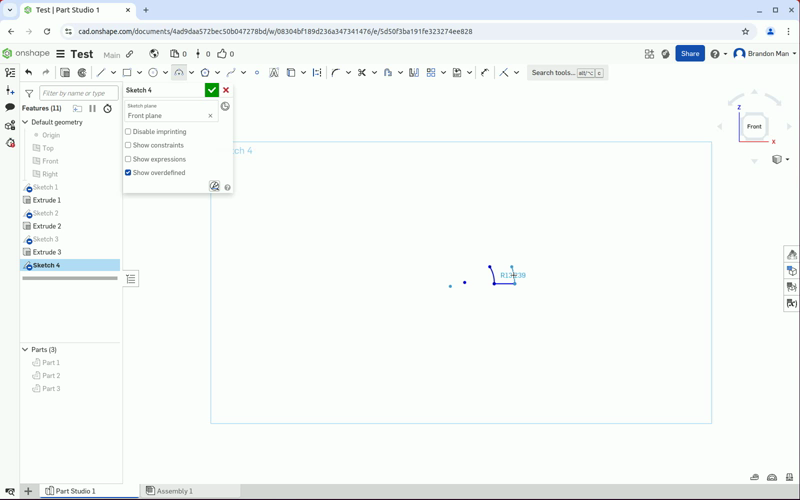
click(513, 274)
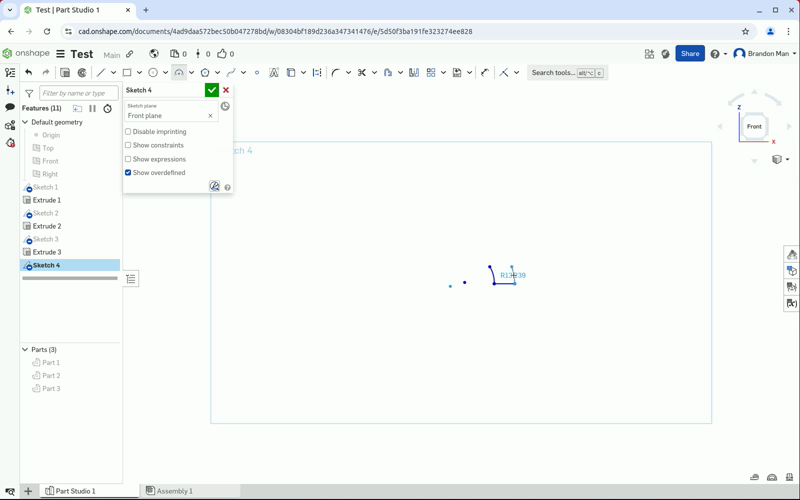
key_up(shift)
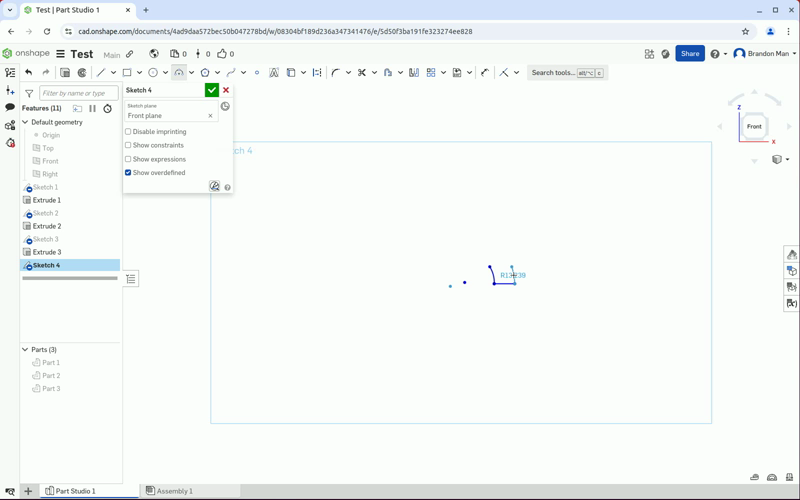
key(esc)
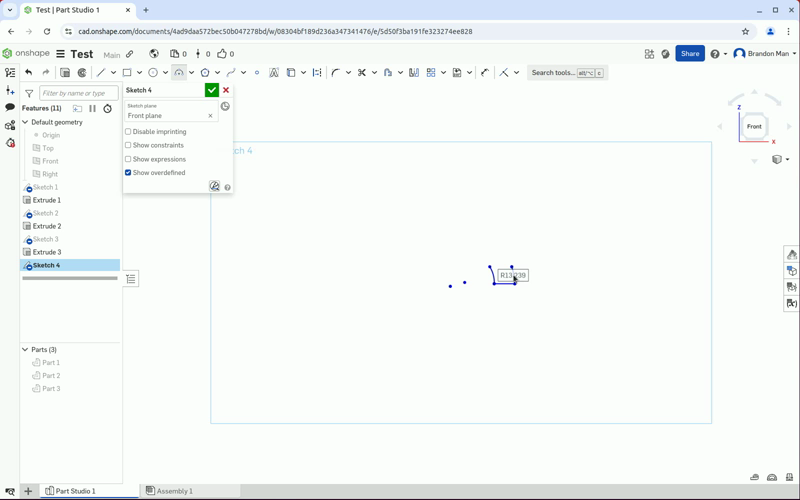
key(l)
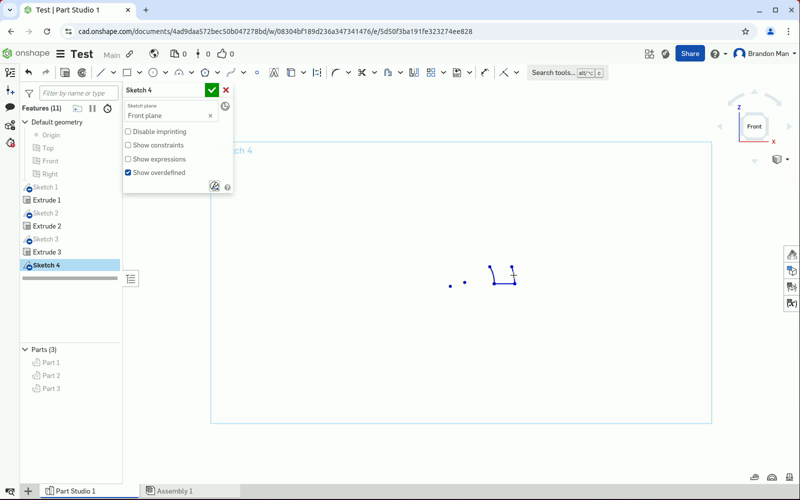
mouse_move(511, 266)
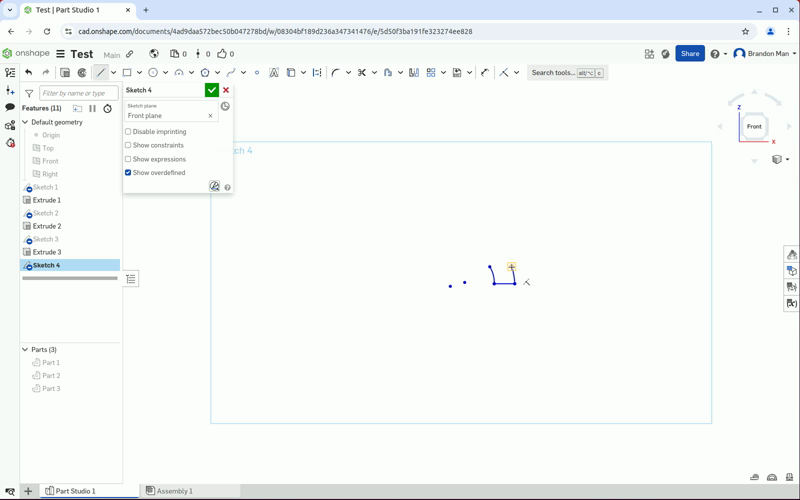
click(511, 266)
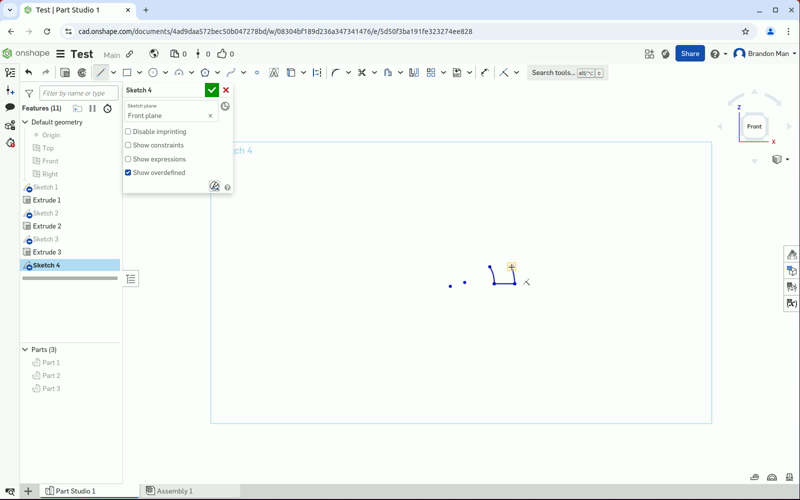
mouse_move(541, 266)
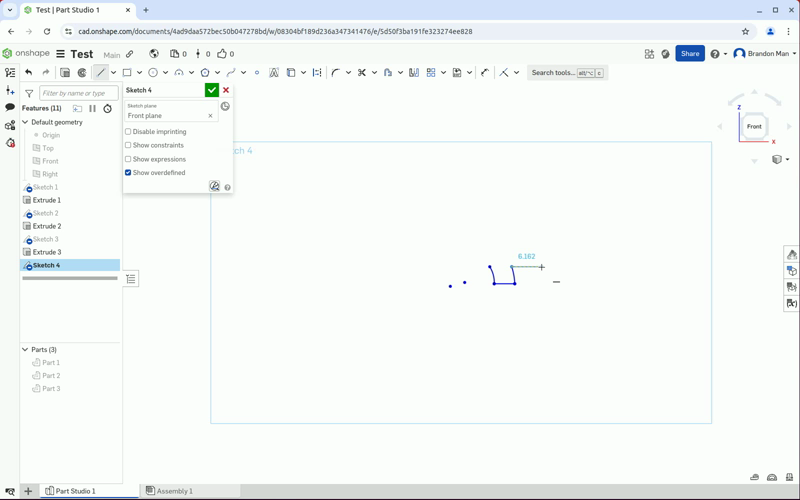
key_down(shift)
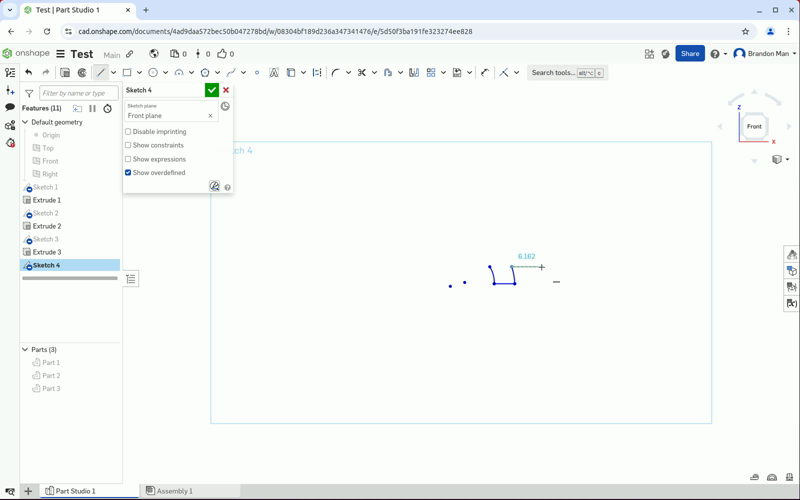
mouse_move(489, 266)
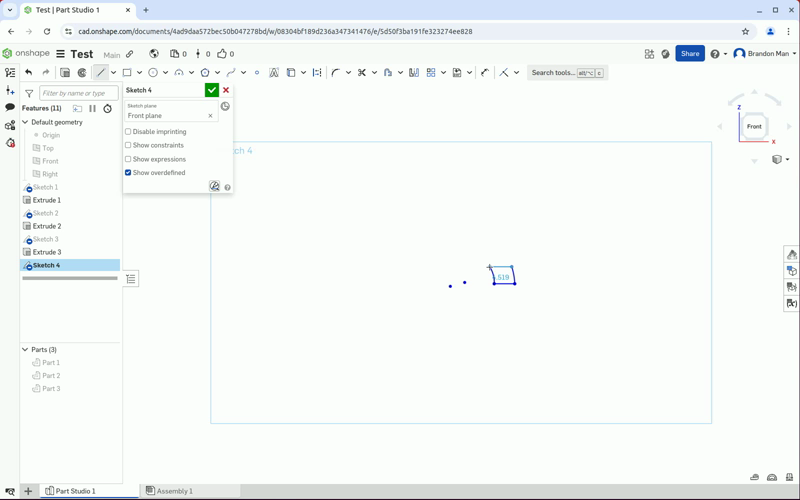
key_up(shift)
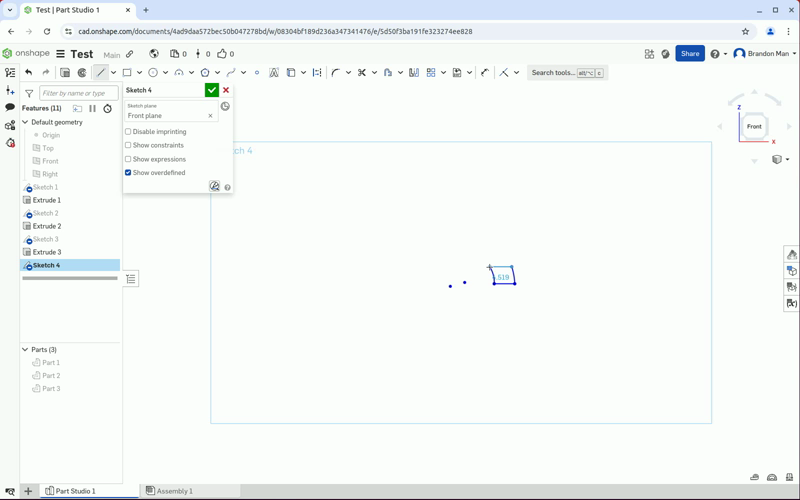
click(489, 266)
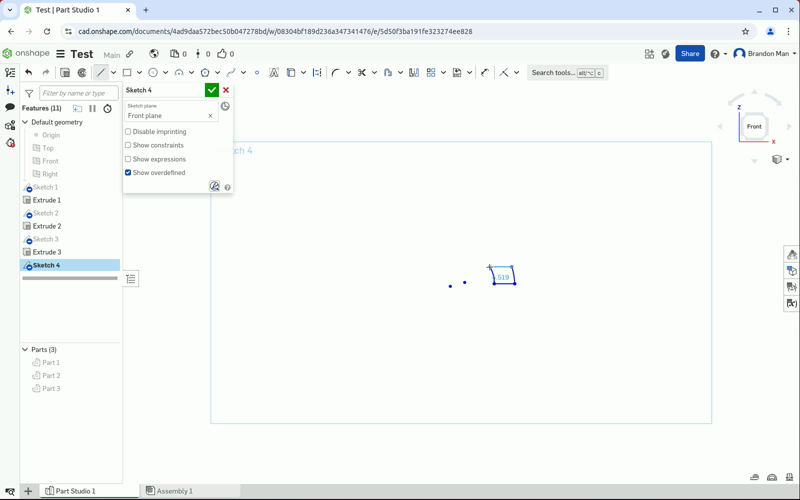
key(esc)
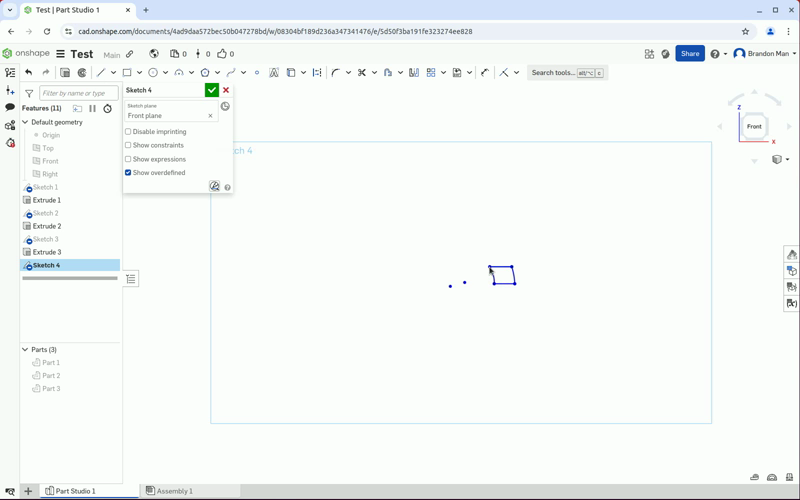
mouse_move(504, 274)
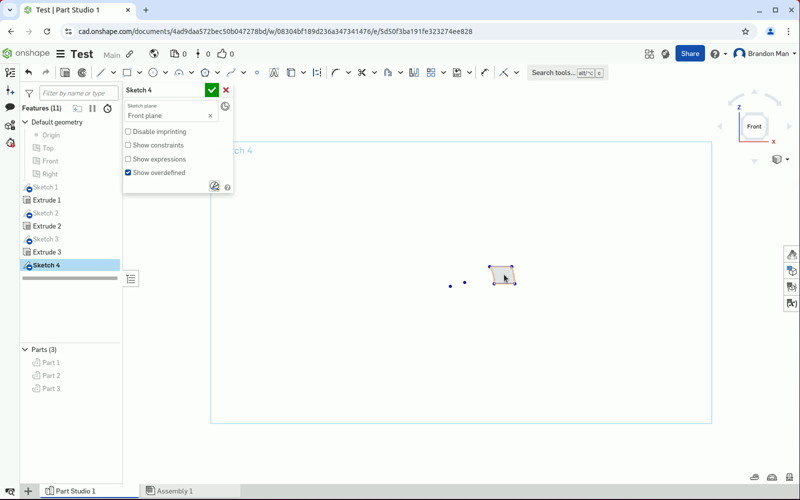
scroll(6)
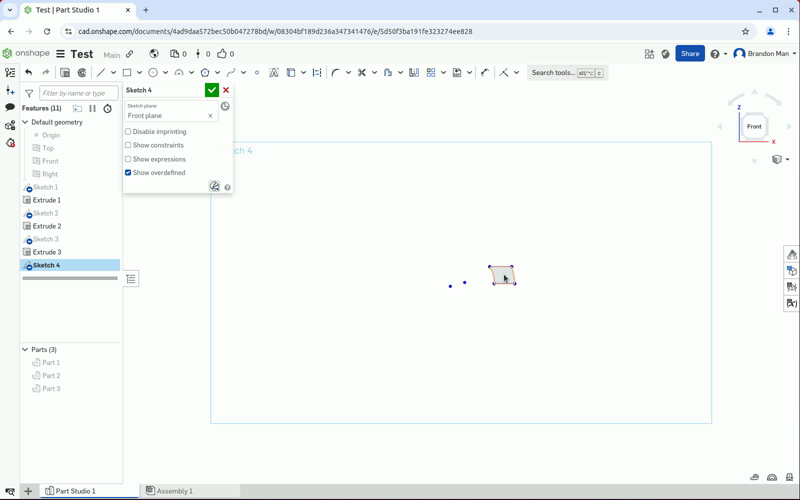
scroll(6)
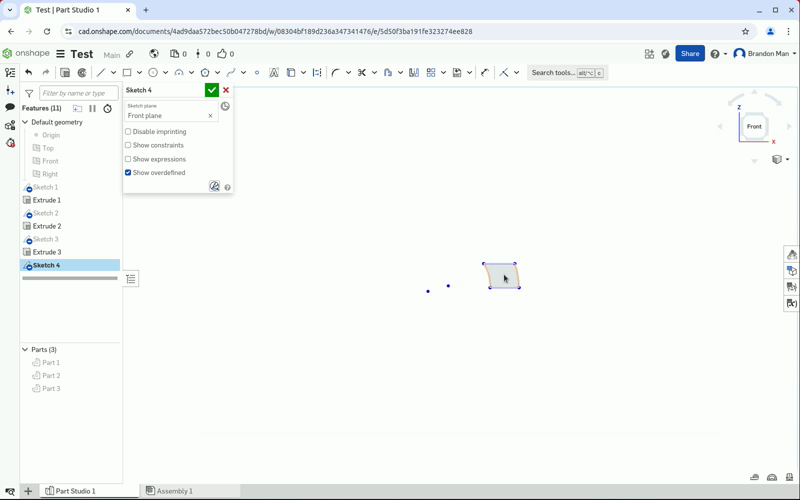
scroll(6)
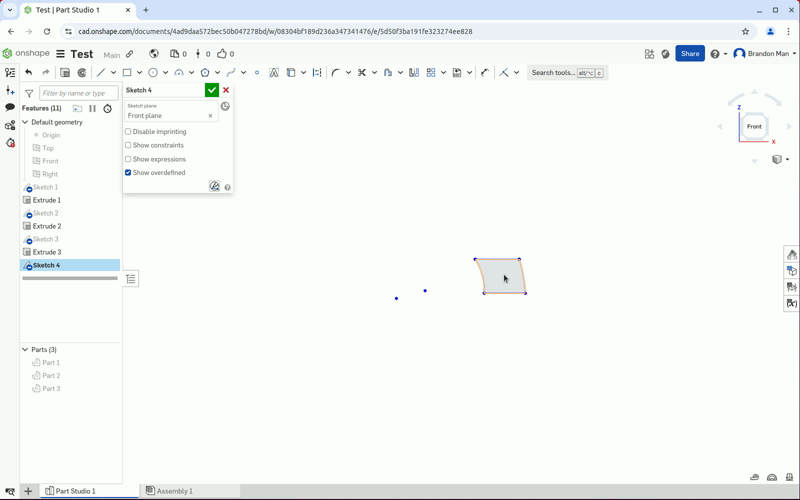
scroll(6)
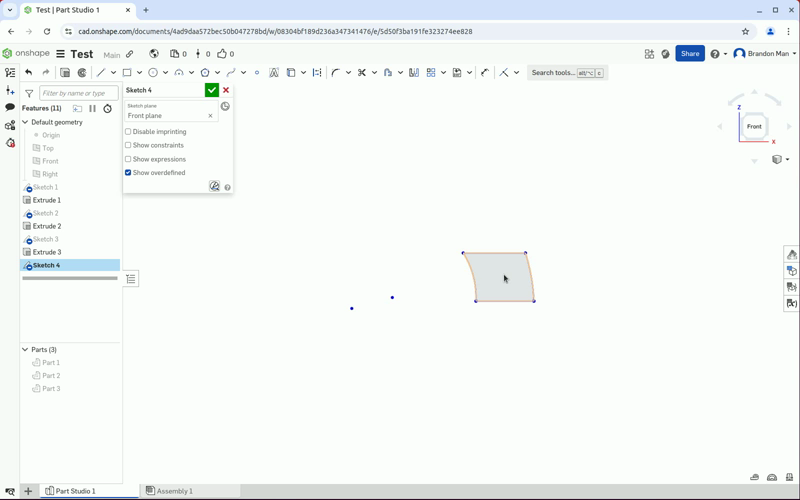
scroll(6)
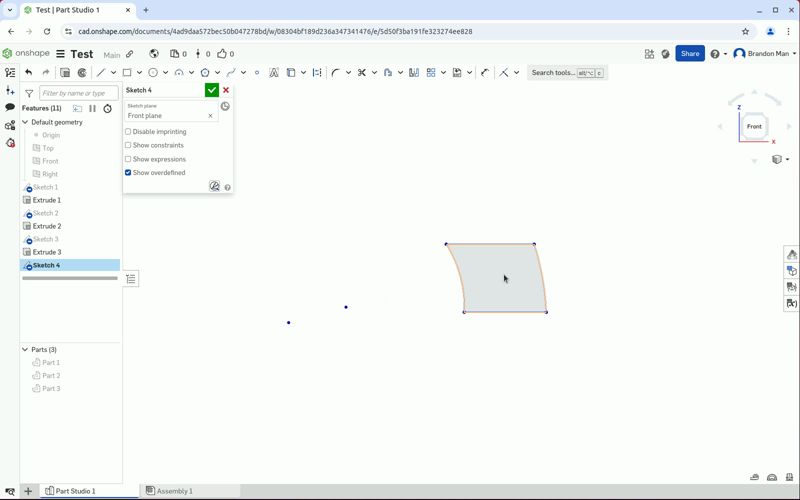
scroll(6)
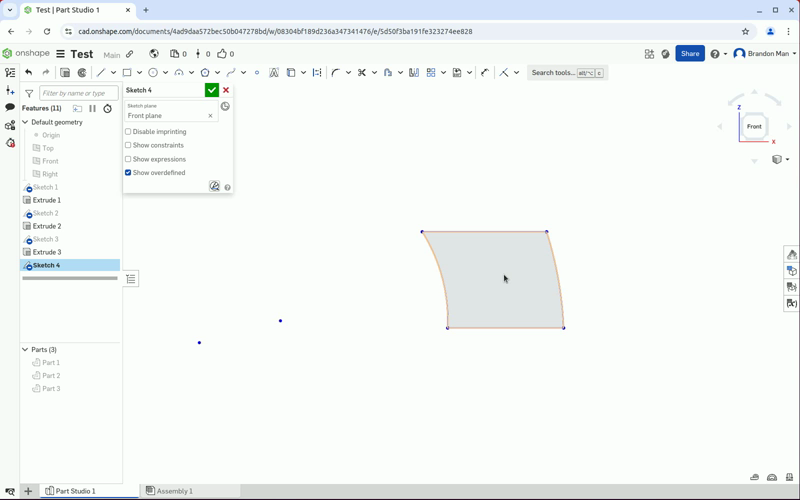
scroll(6)
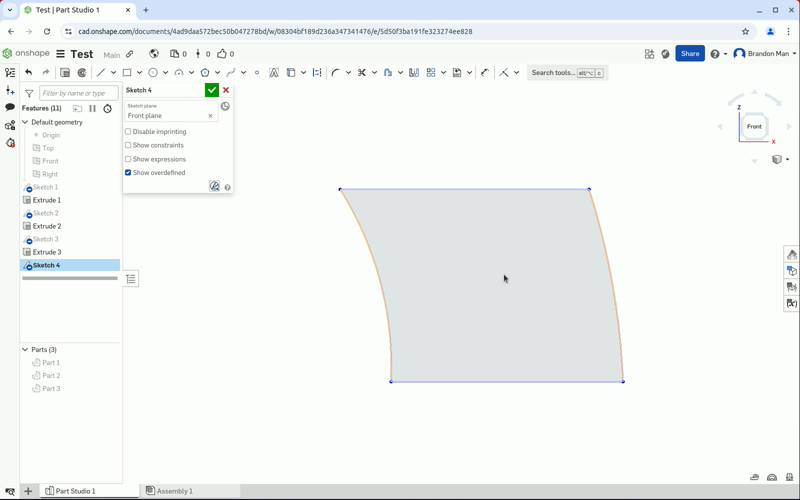
click(504, 274)
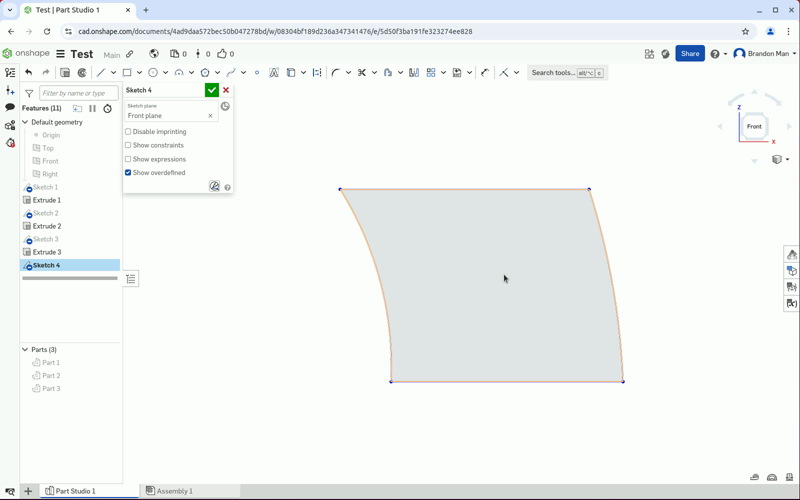
scroll(-6)
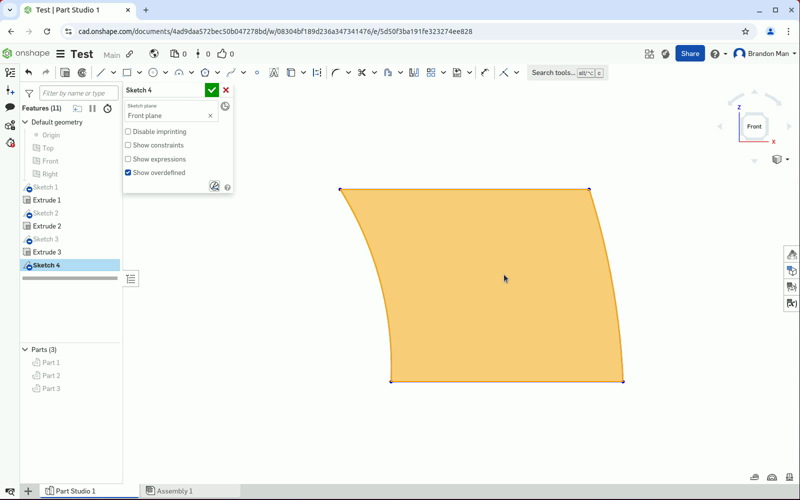
scroll(-6)
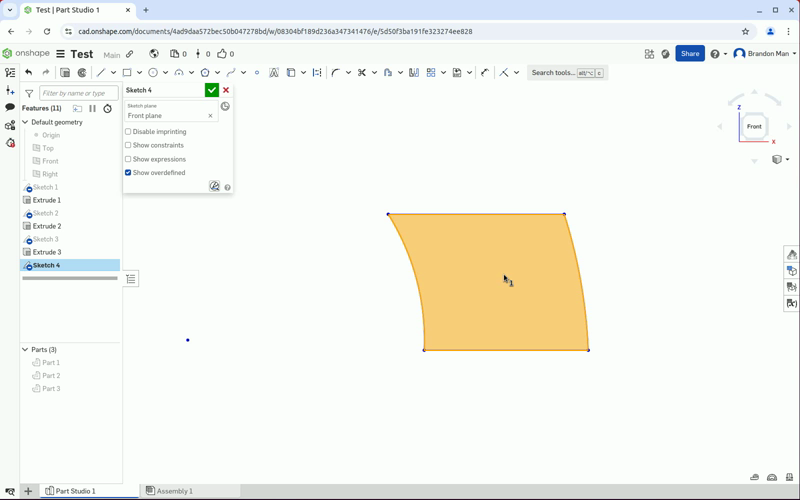
scroll(-6)
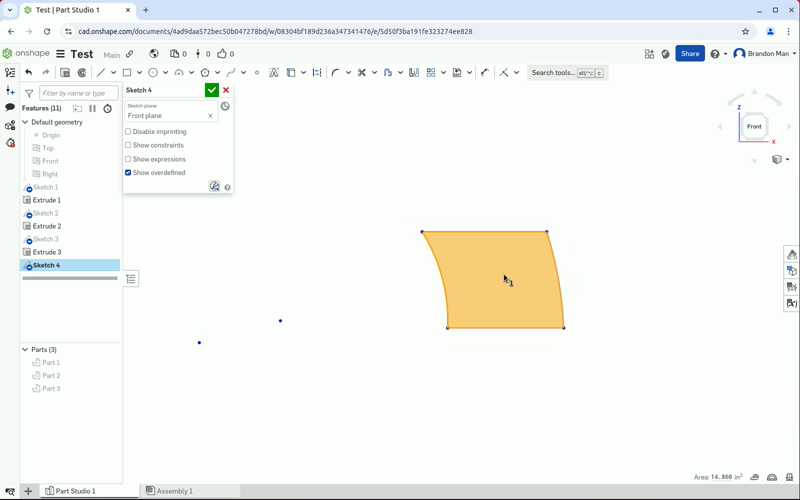
scroll(-6)
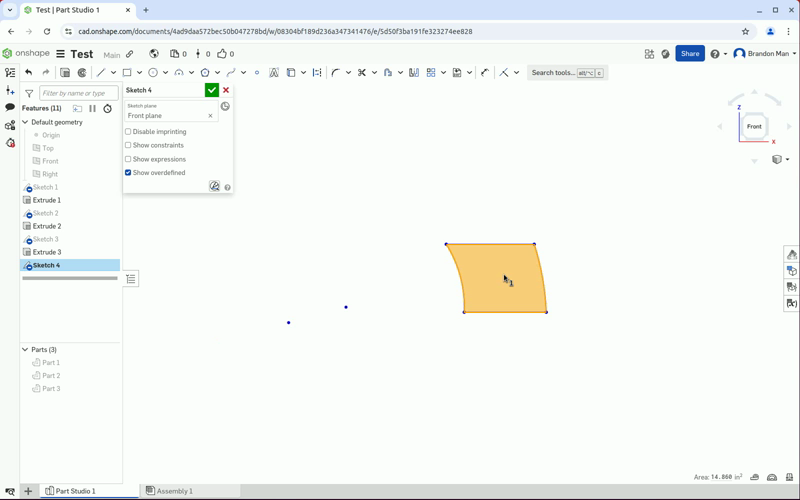
scroll(-6)
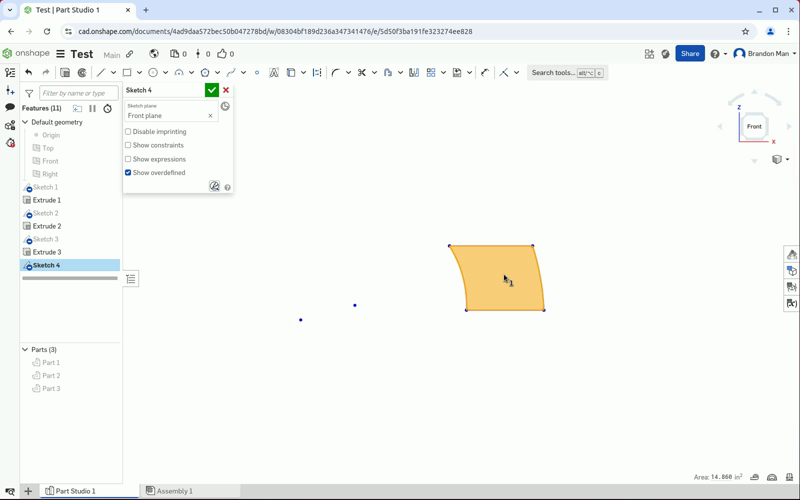
scroll(-6)
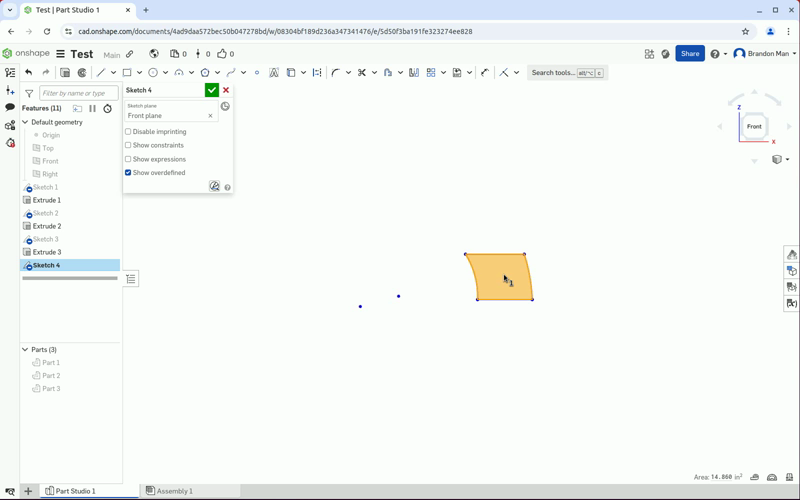
scroll(-6)
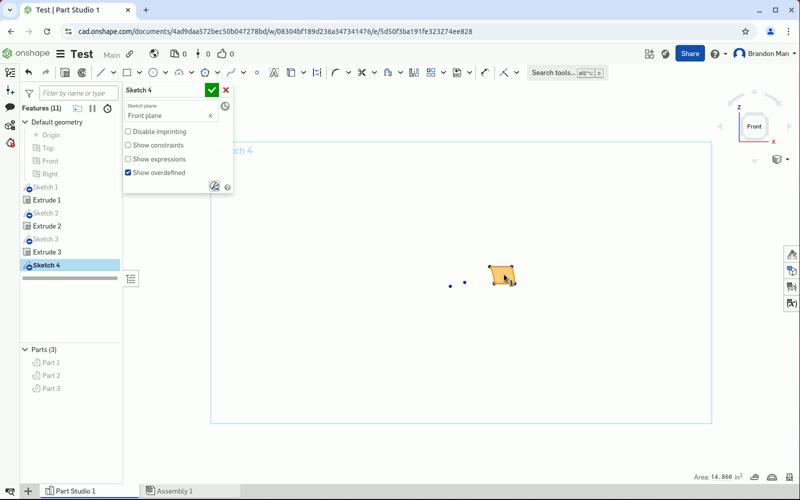
mouse_move(73, 352)
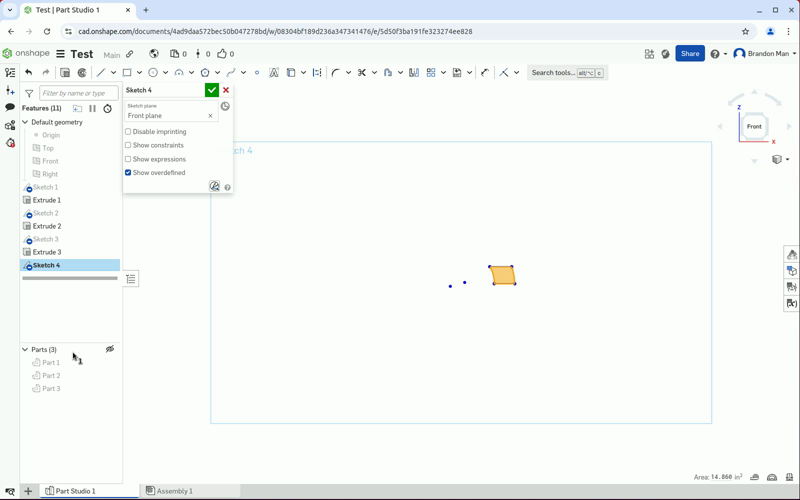
key(shift+y)
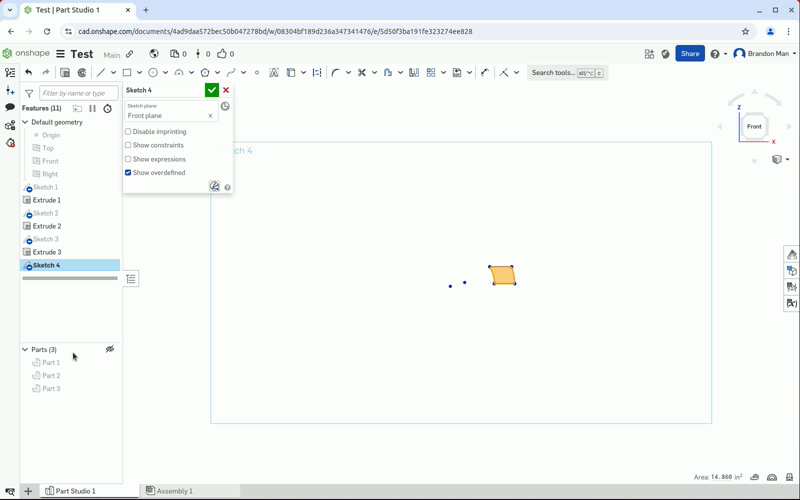
key(shift+e)
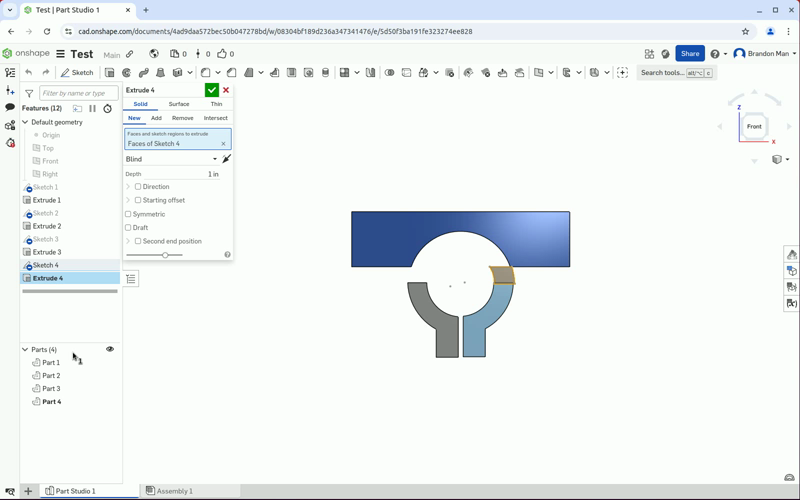
mouse_move(143, 106)
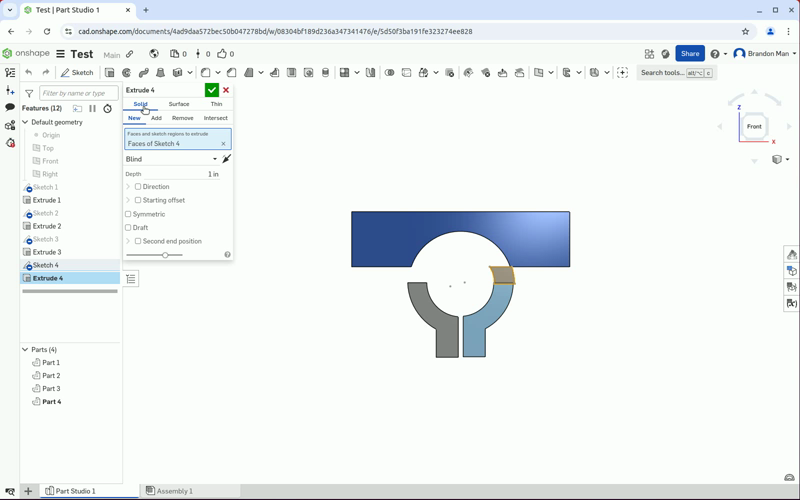
click(143, 106)
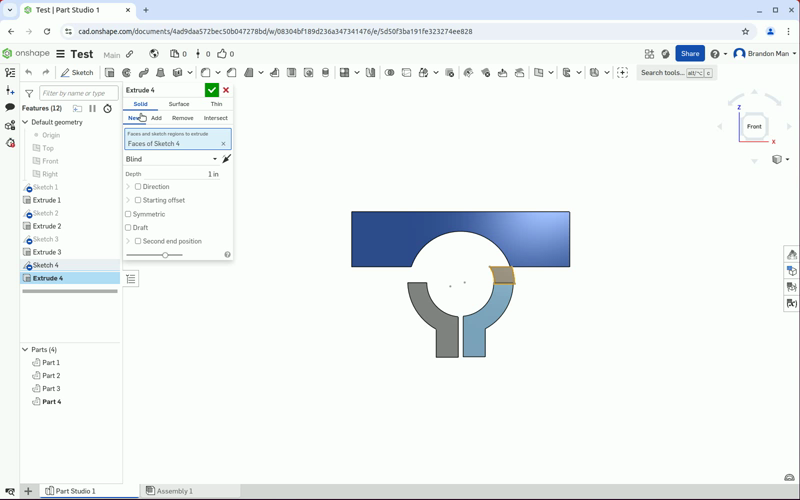
mouse_move(137, 120)
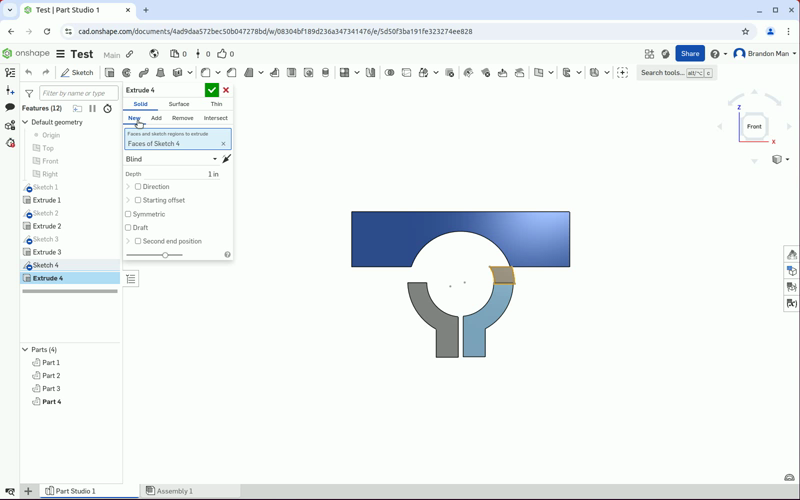
click(137, 120)
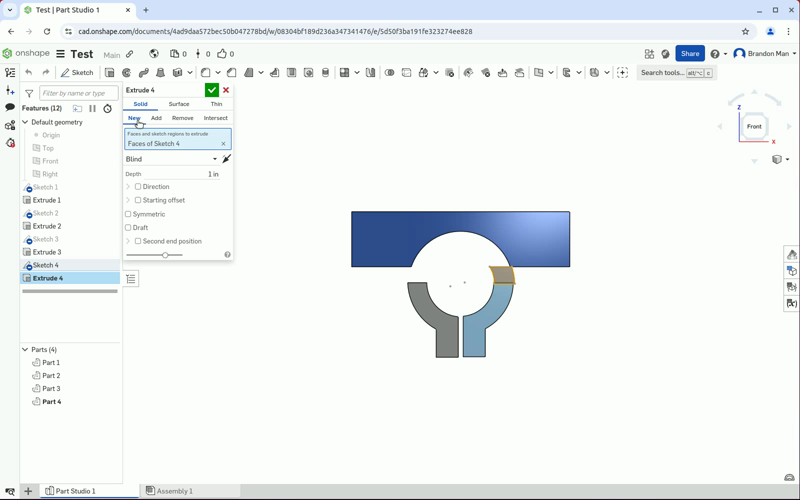
key(tab, 4)
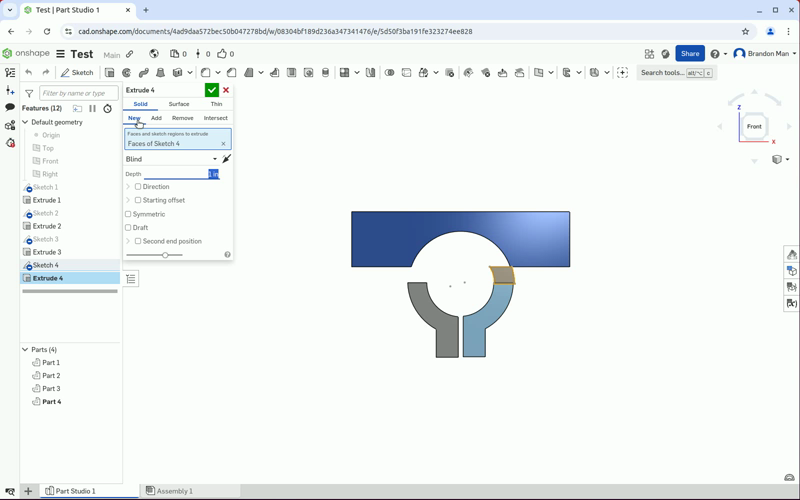
text(13.48)
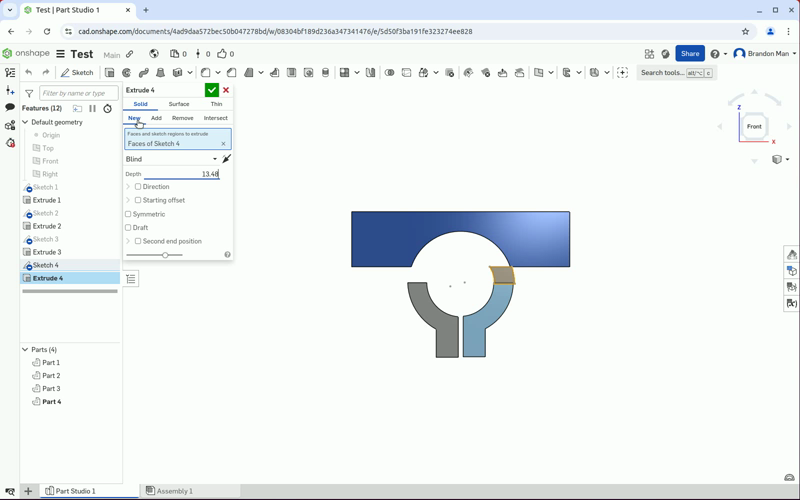
key(enter)
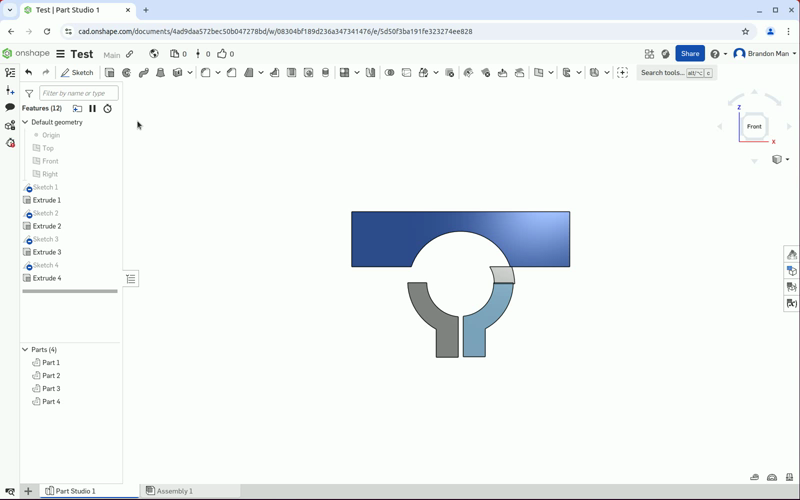
key(shift+h)
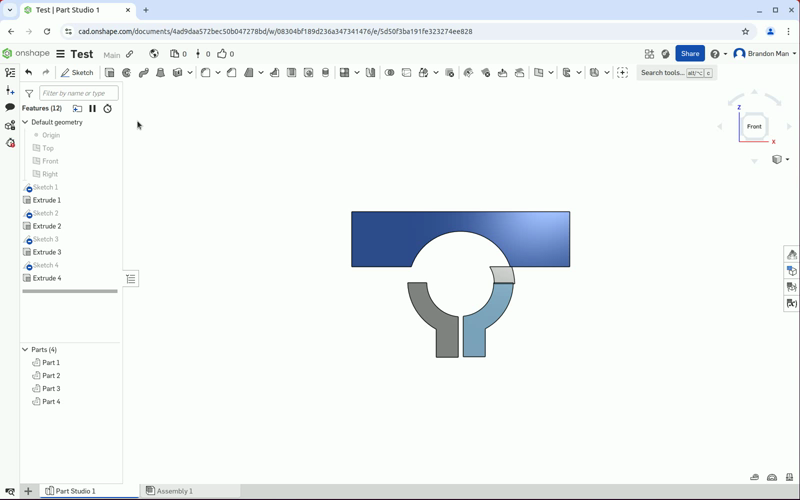
key(shift+h)
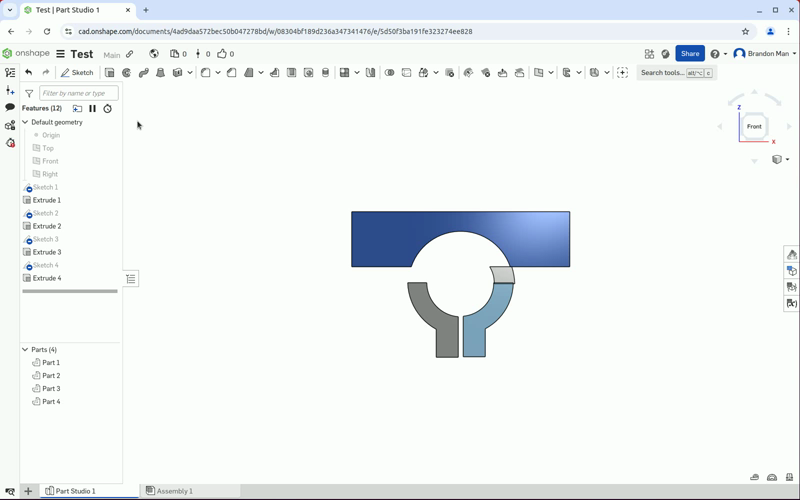
mouse_move(73, 189)
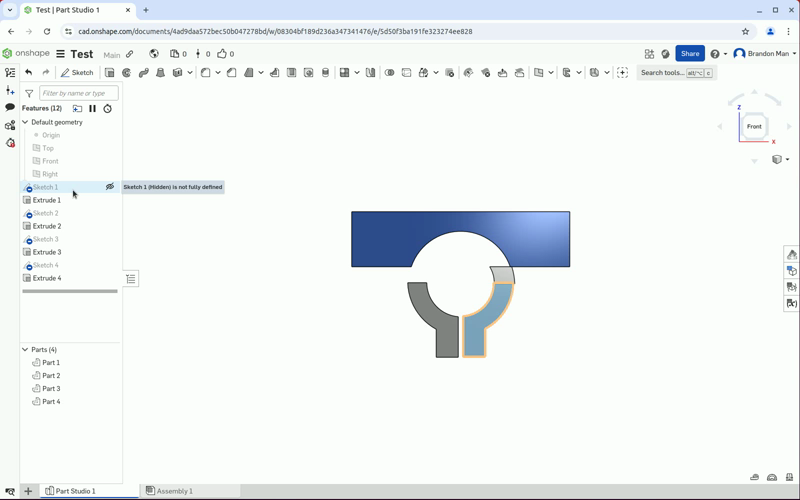
click(73, 189)
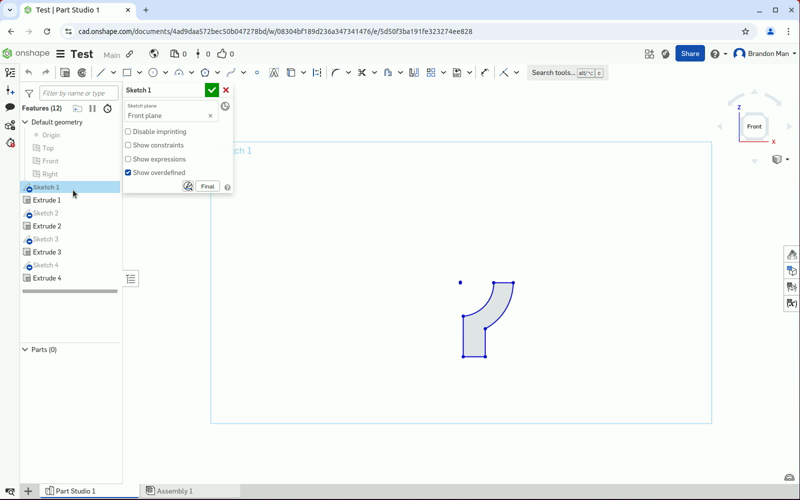
mouse_move(229, 92)
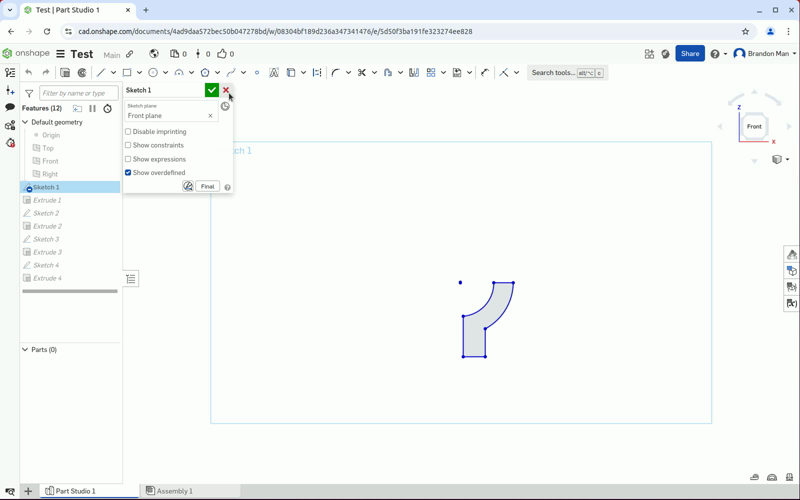
click(229, 92)
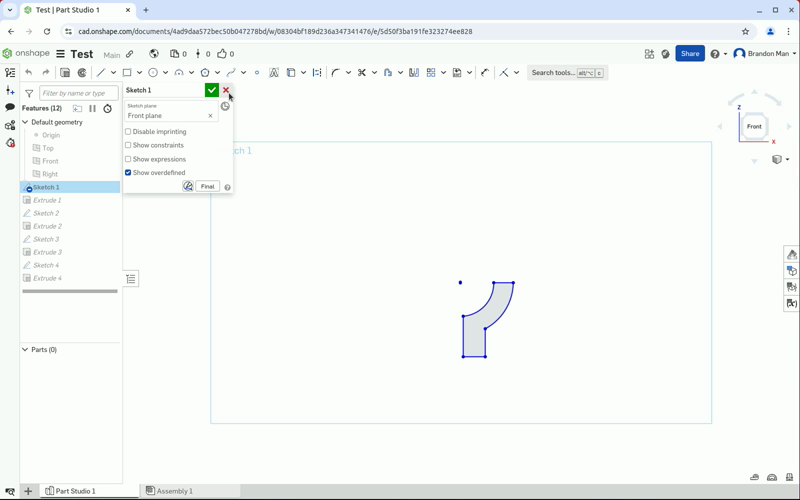
key(shift+s)
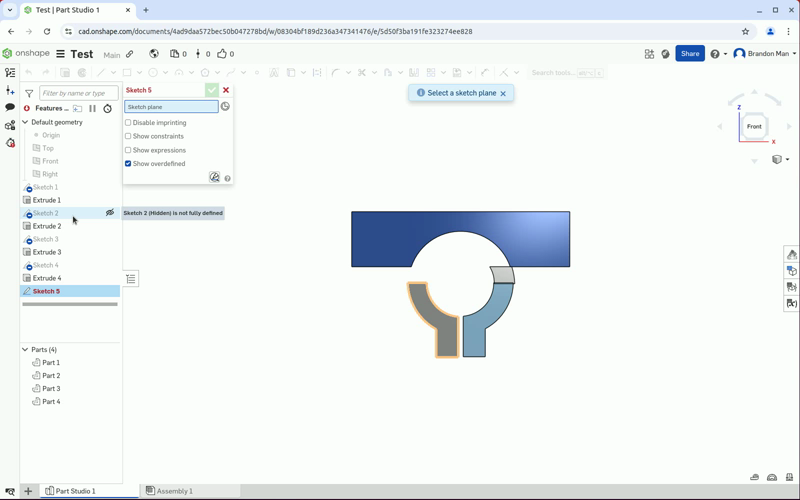
scroll(3)
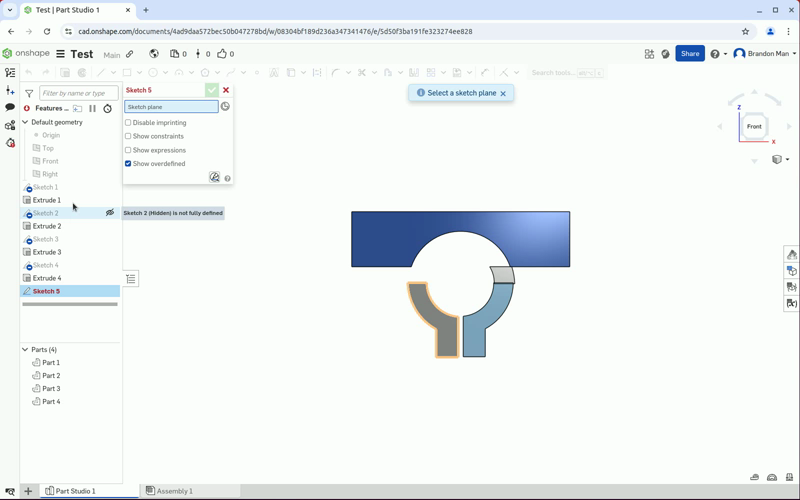
mouse_move(73, 163)
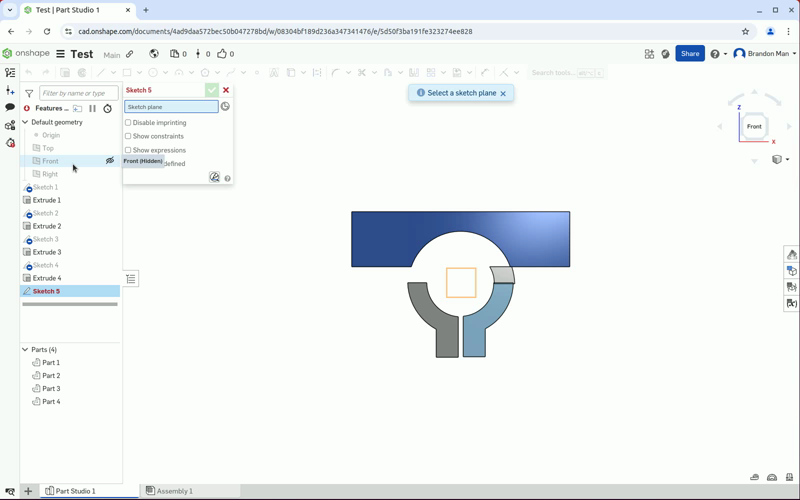
click(73, 163)
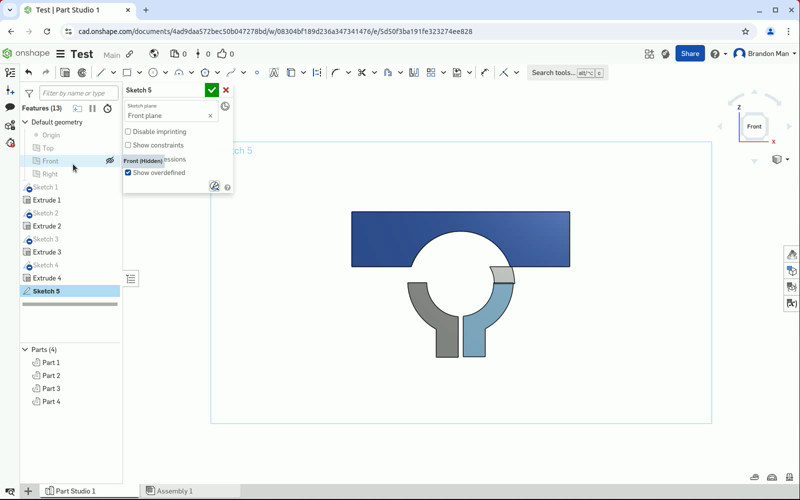
mouse_move(73, 352)
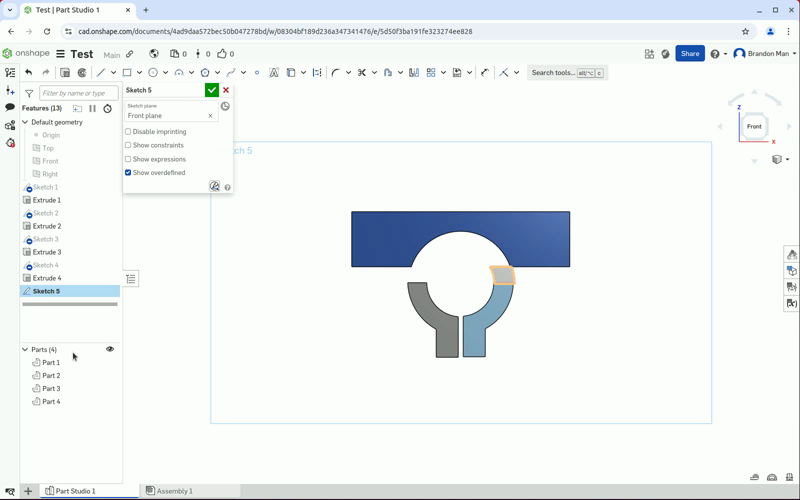
key(y)
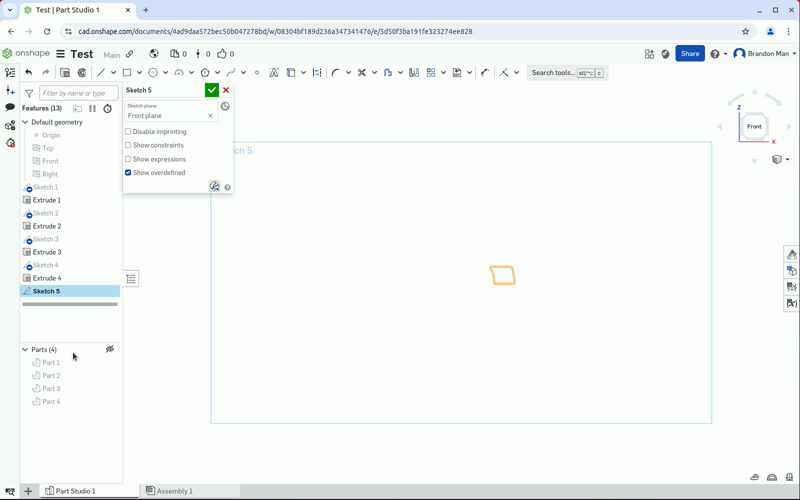
key(l)
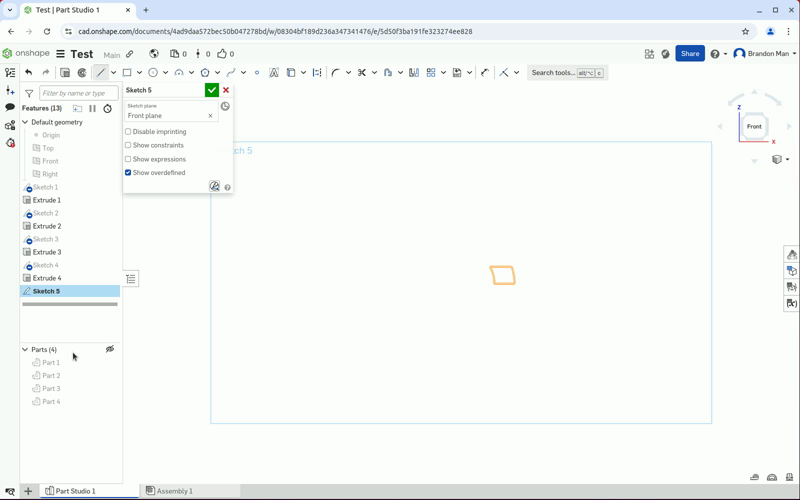
key_down(shift)
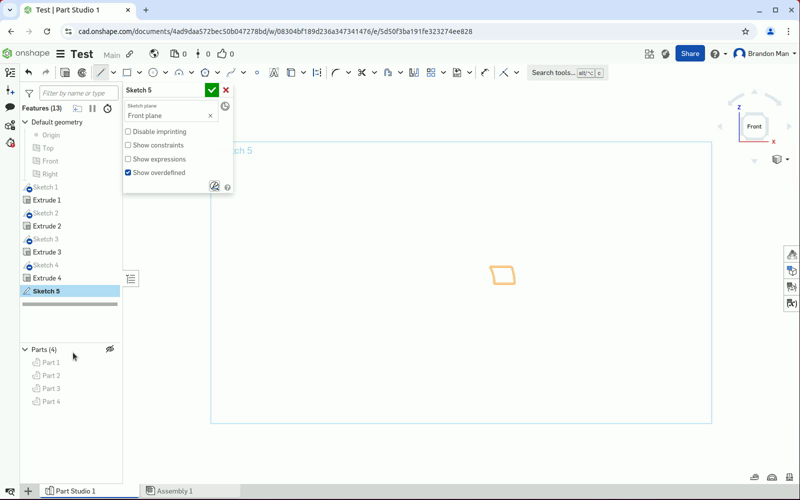
mouse_move(407, 282)
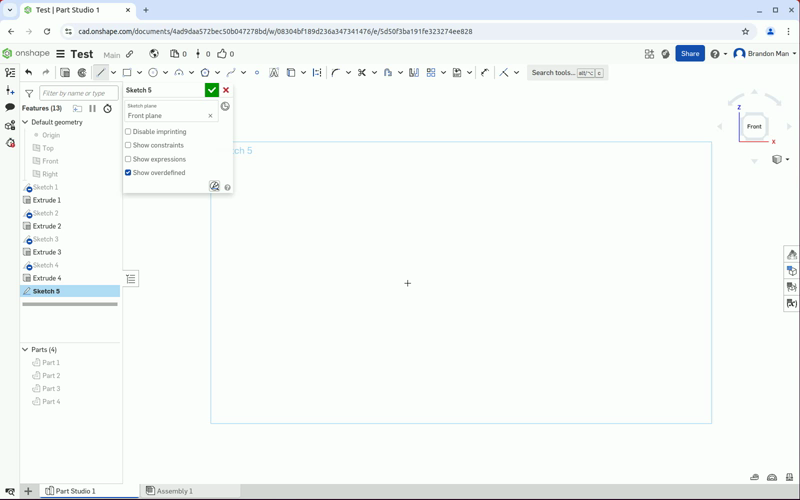
click(407, 282)
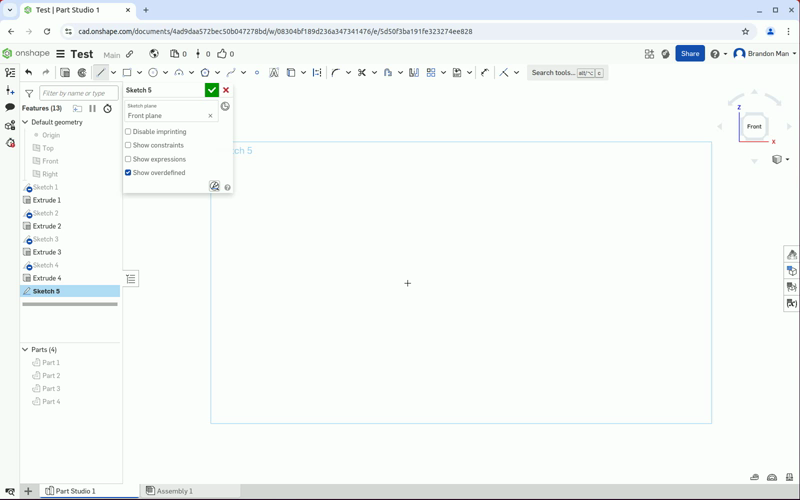
key_up(shift)
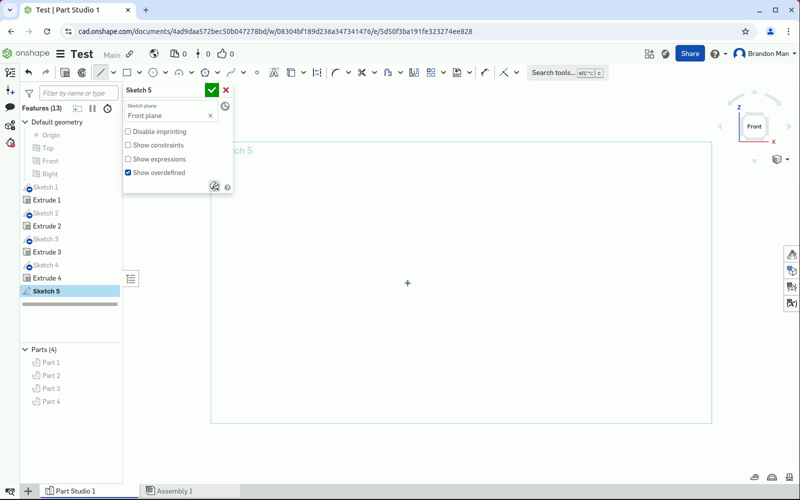
key_down(shift)
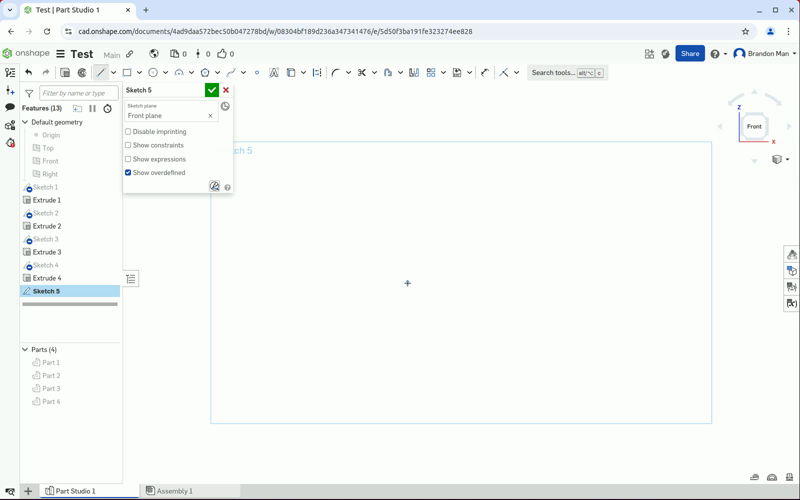
mouse_move(437, 282)
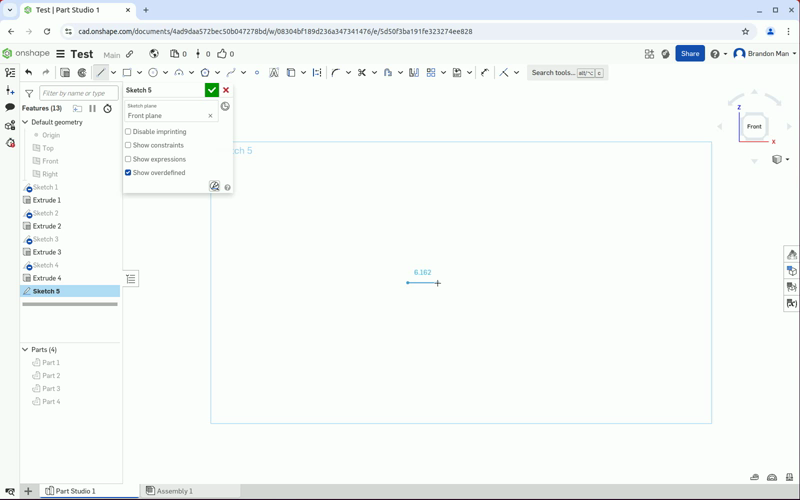
mouse_move(428, 282)
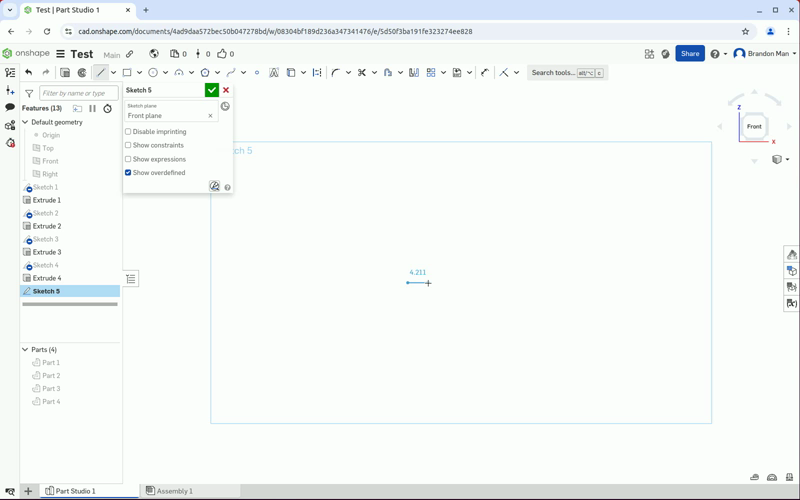
click(428, 282)
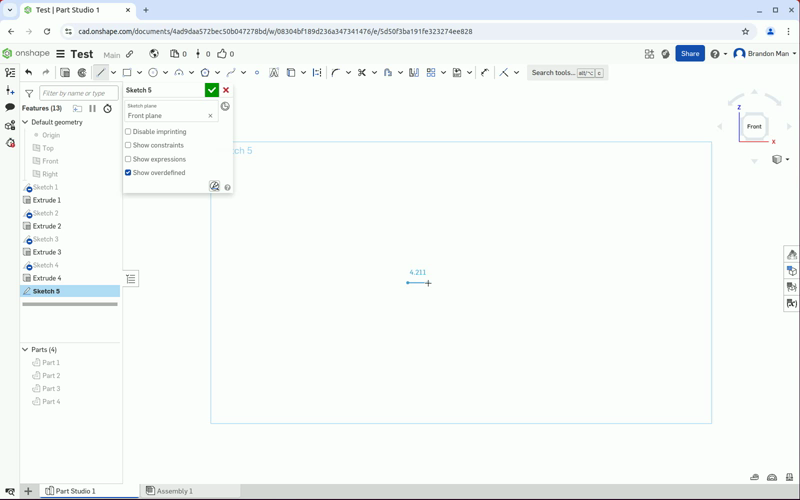
key_up(shift)
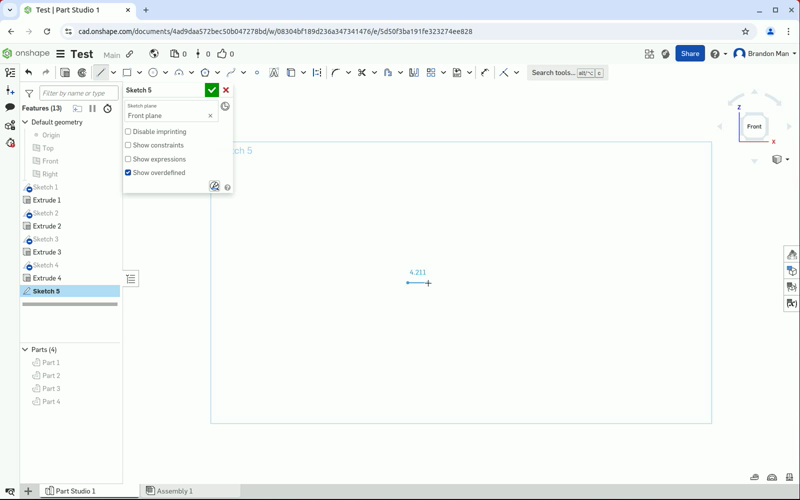
key(esc)
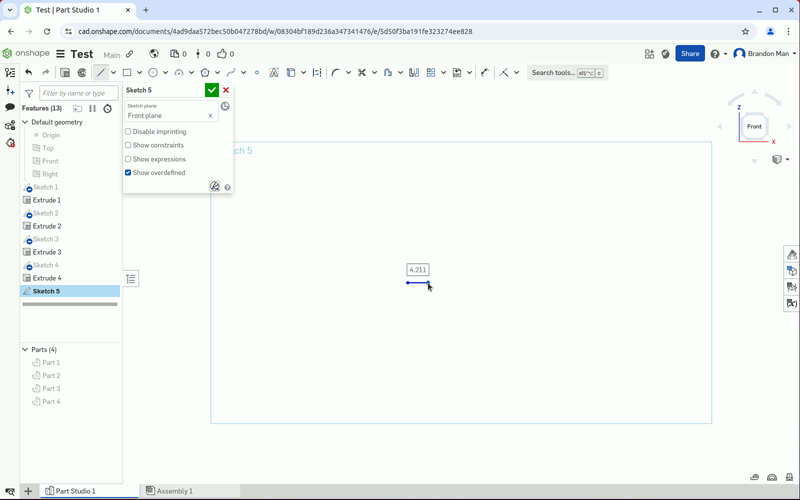
key(a)
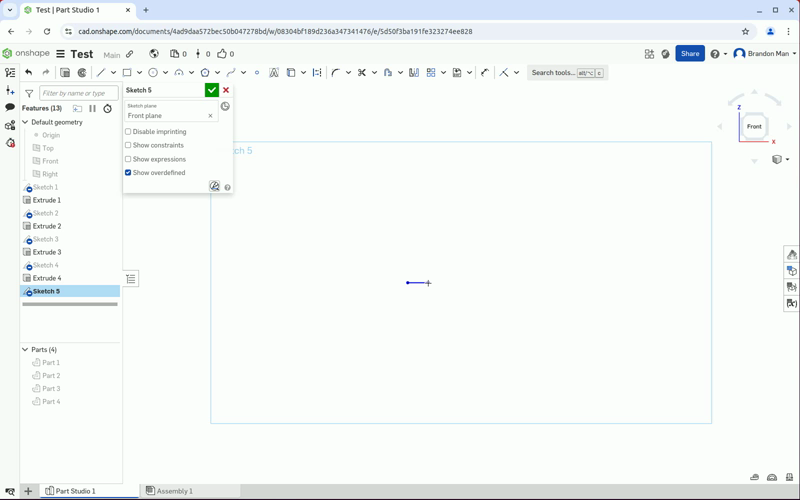
mouse_move(428, 282)
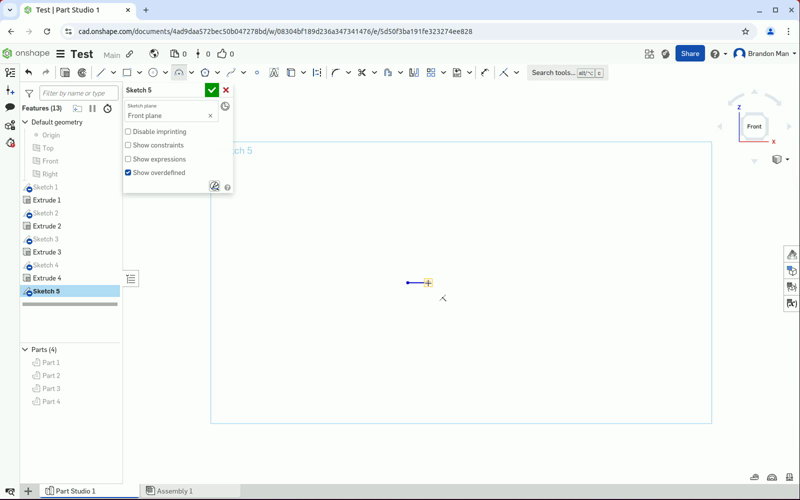
click(428, 282)
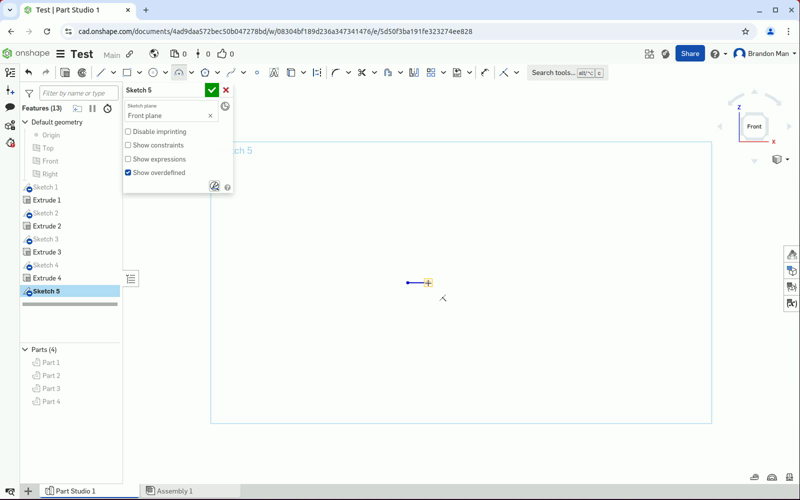
key_down(shift)
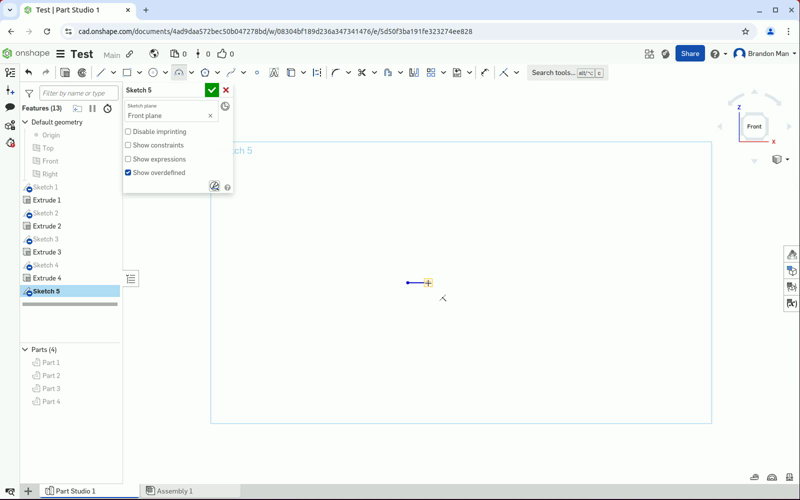
mouse_move(432, 266)
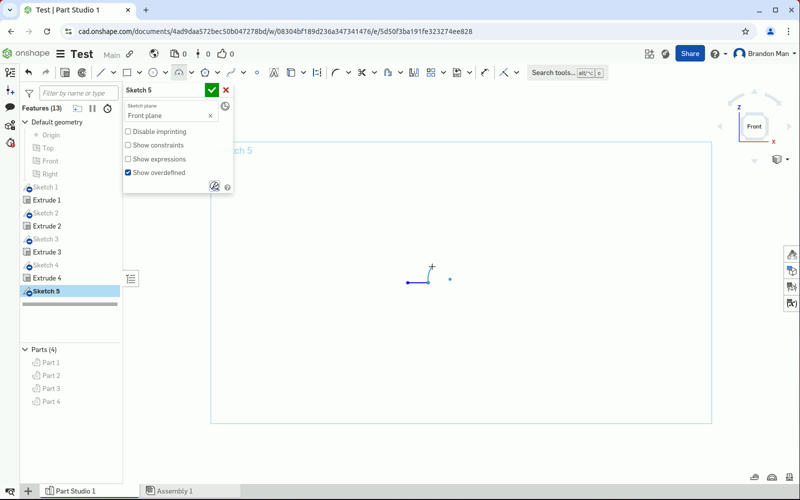
click(432, 266)
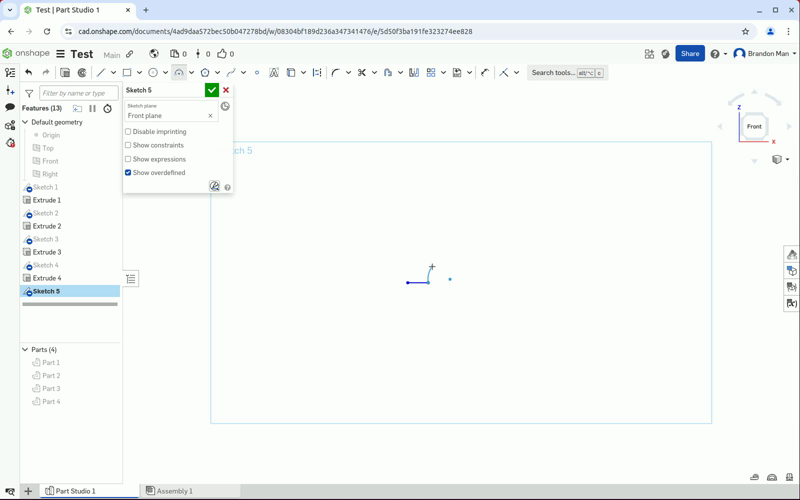
mouse_move(429, 274)
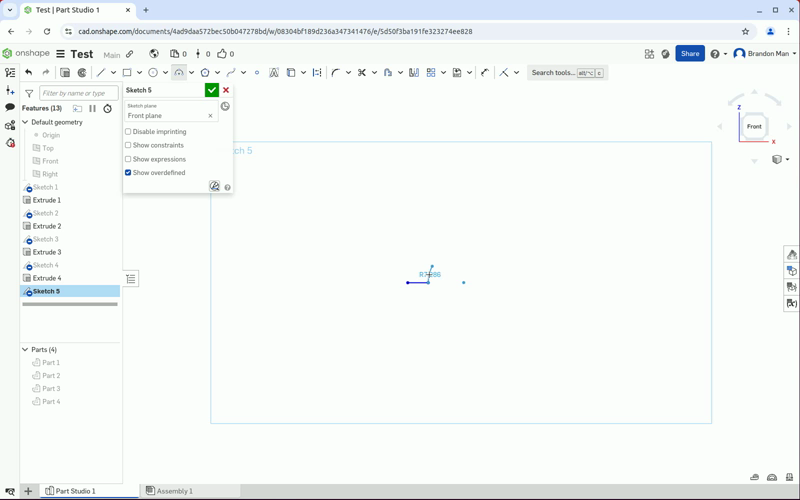
click(429, 274)
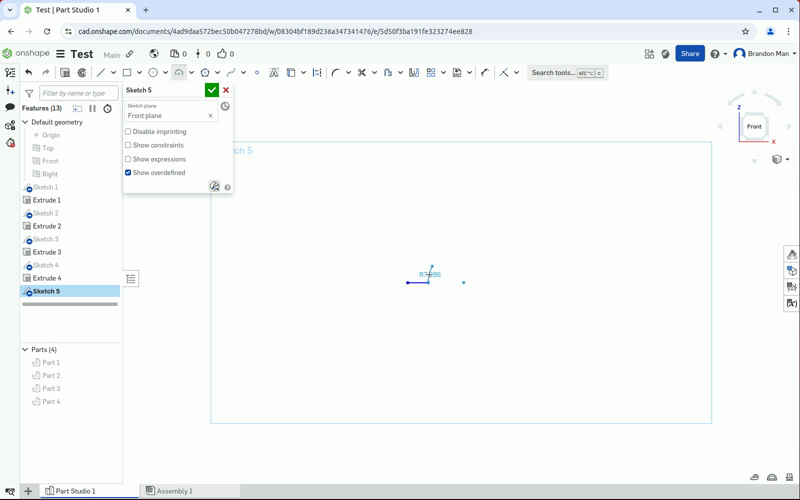
key_up(shift)
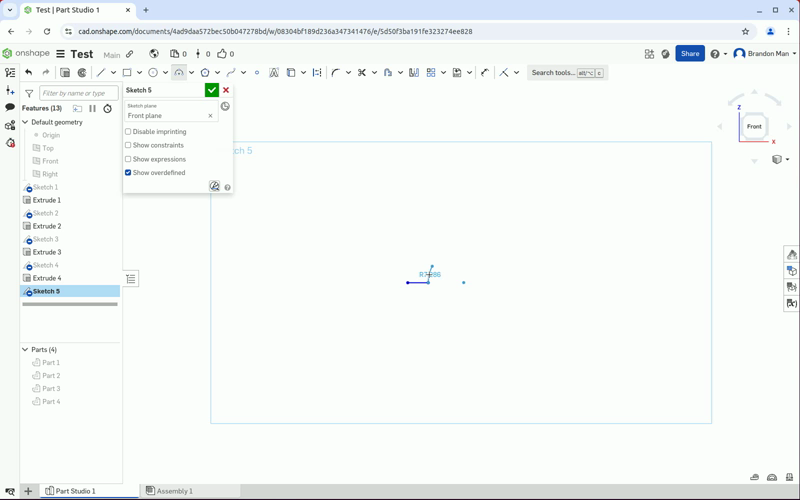
key(esc)
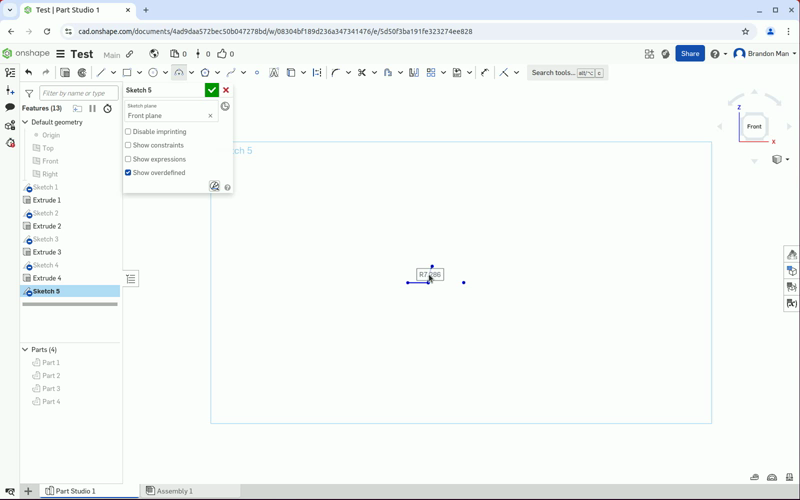
key(l)
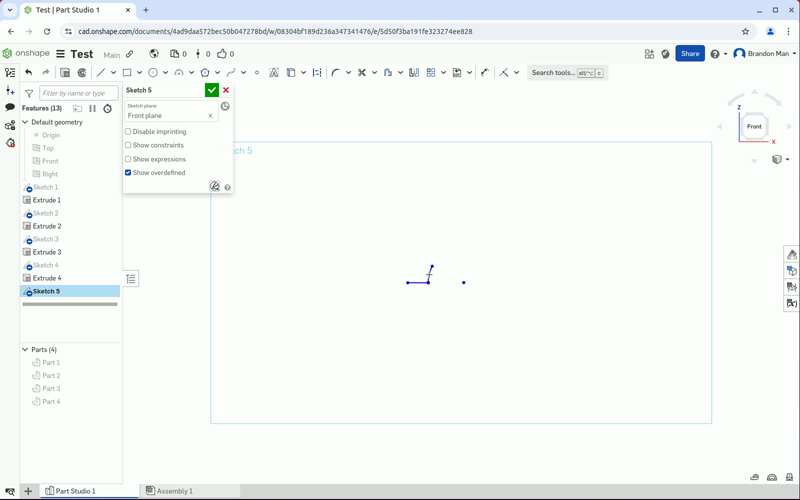
mouse_move(432, 266)
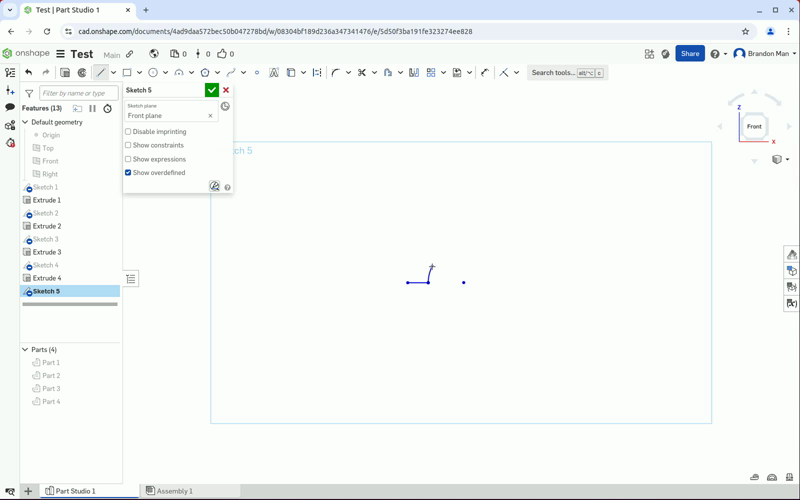
click(432, 266)
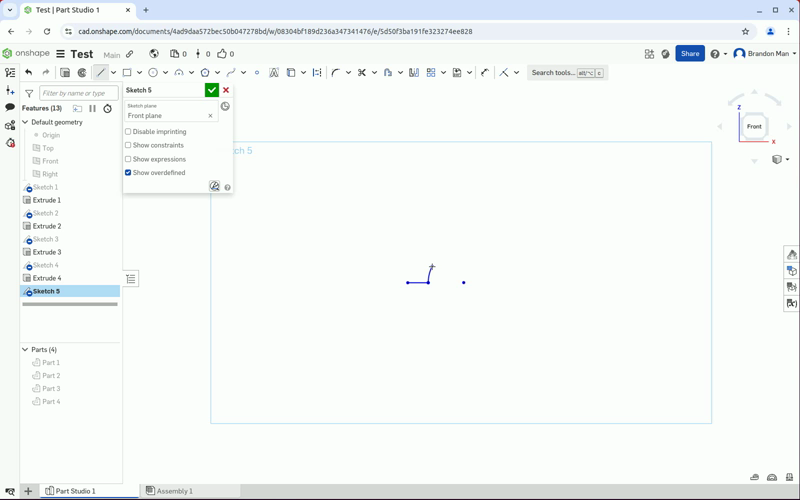
key_down(shift)
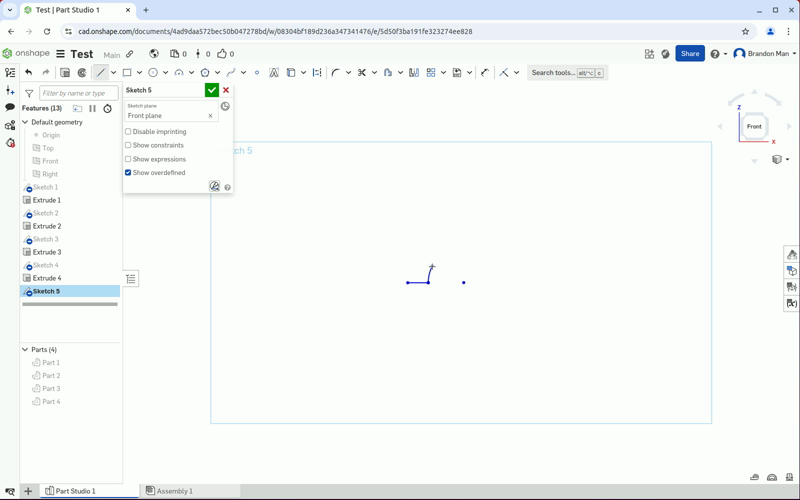
mouse_move(462, 266)
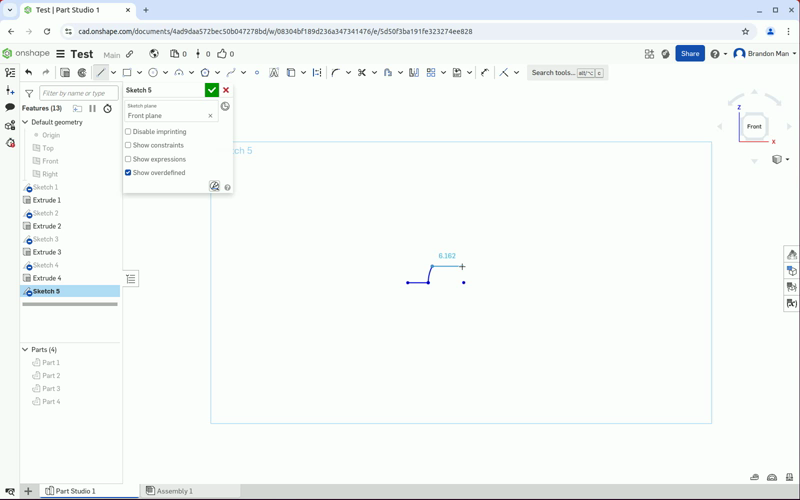
mouse_move(410, 266)
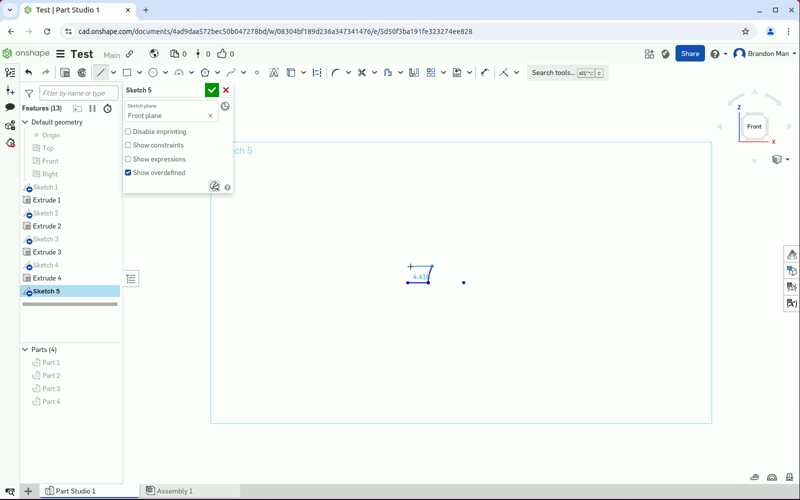
click(410, 266)
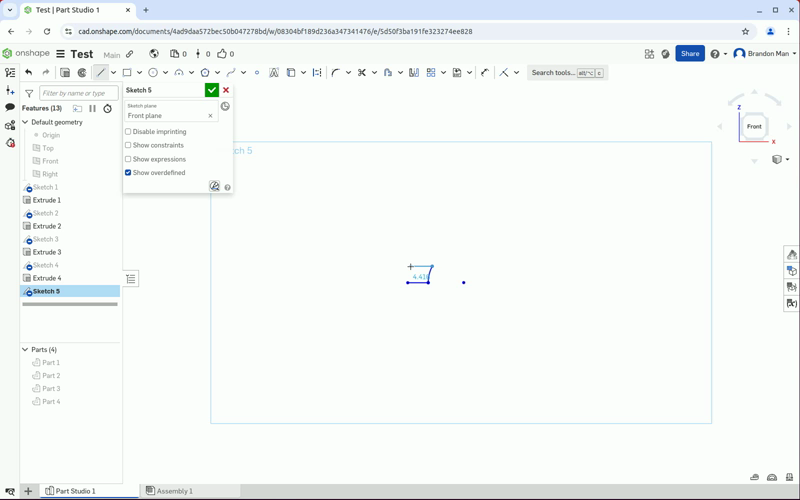
key_up(shift)
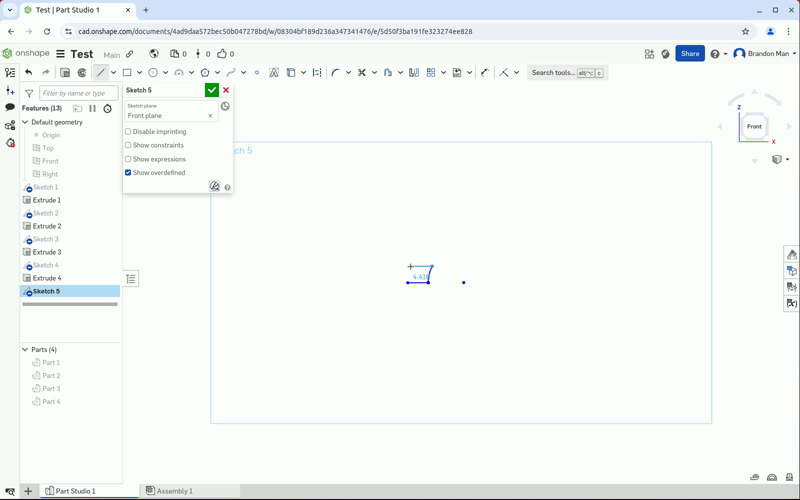
key(esc)
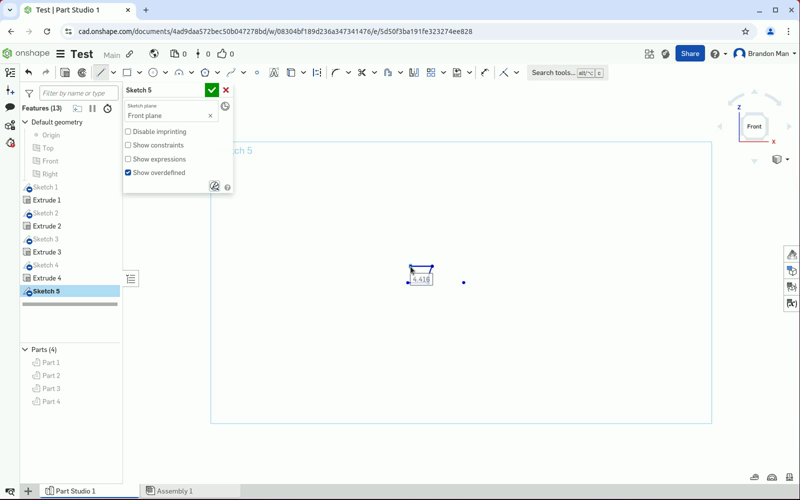
key(a)
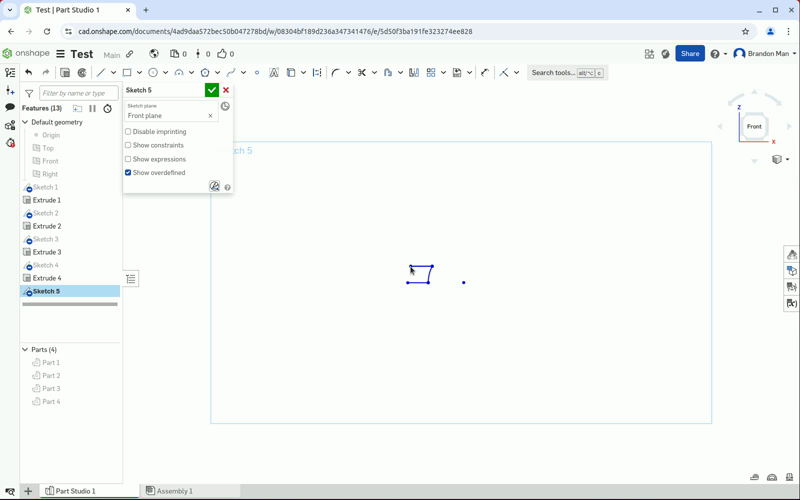
mouse_move(410, 266)
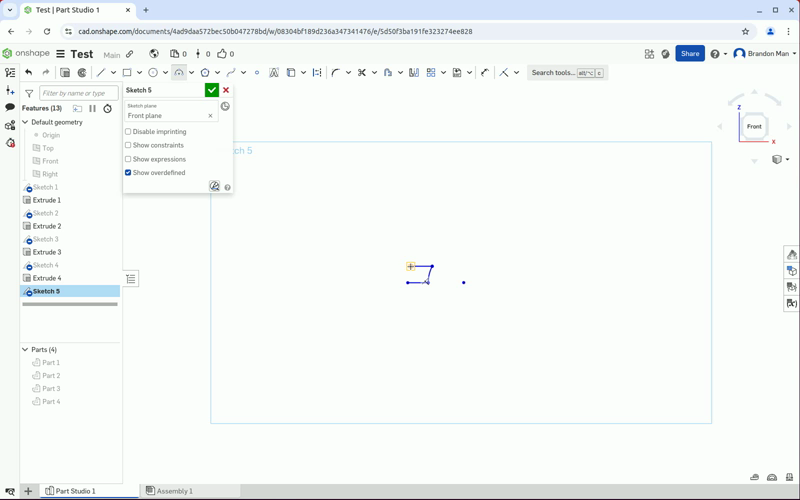
click(410, 266)
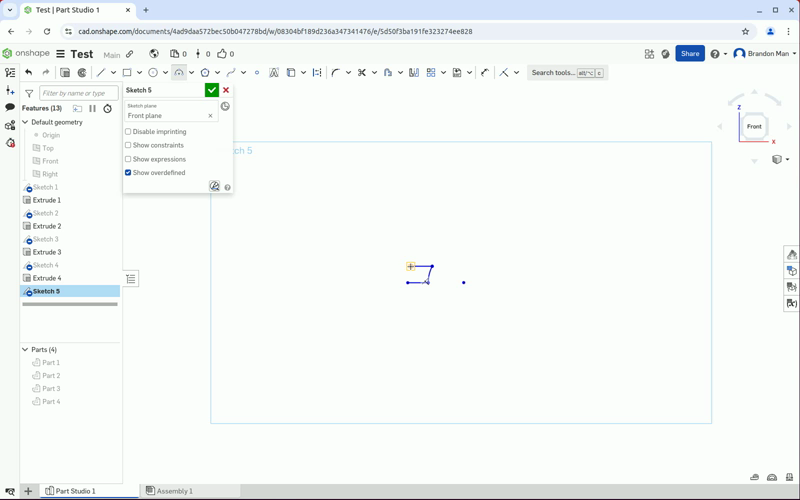
mouse_move(407, 282)
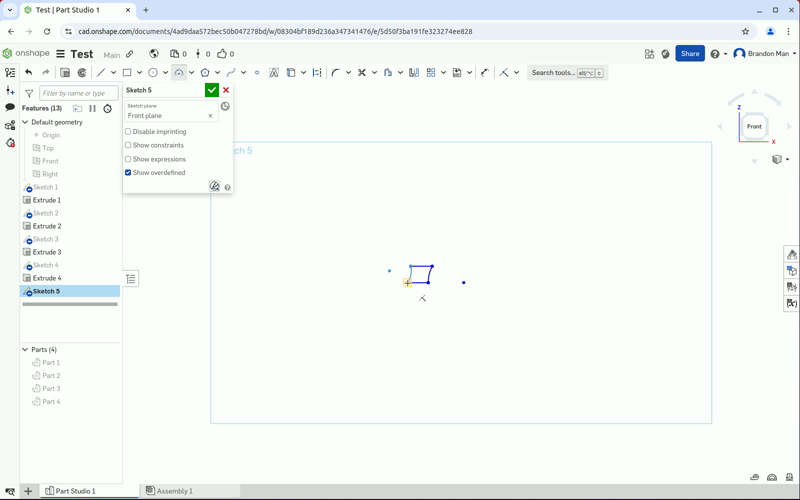
click(407, 282)
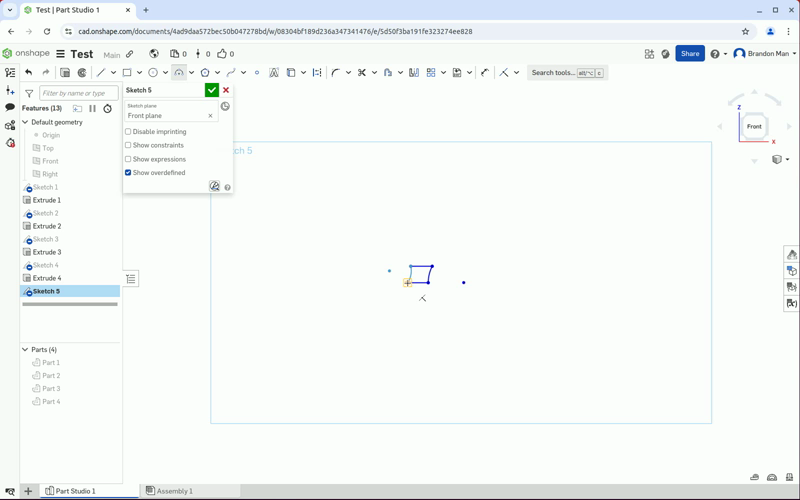
key_down(shift)
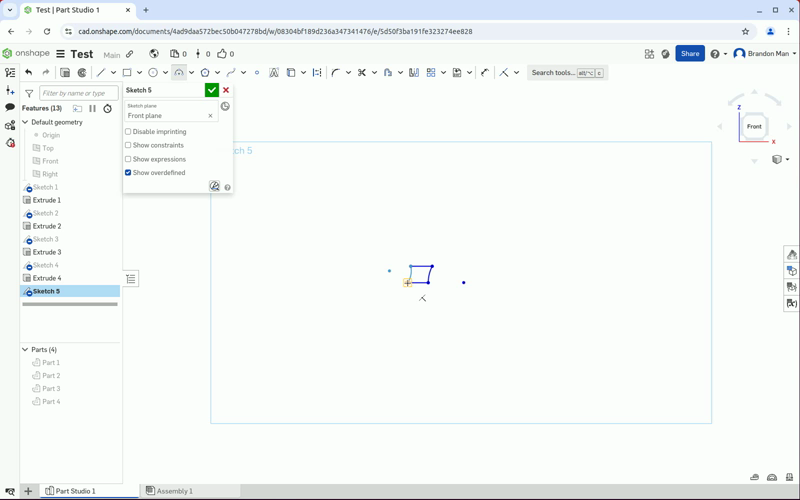
mouse_move(408, 274)
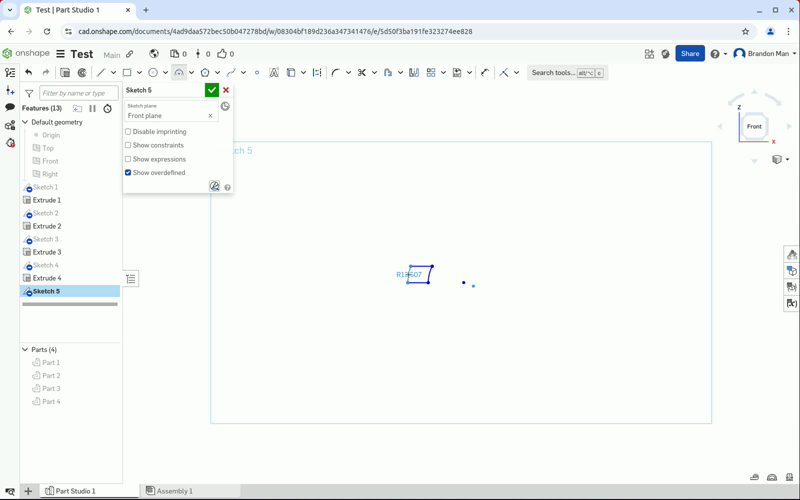
click(408, 274)
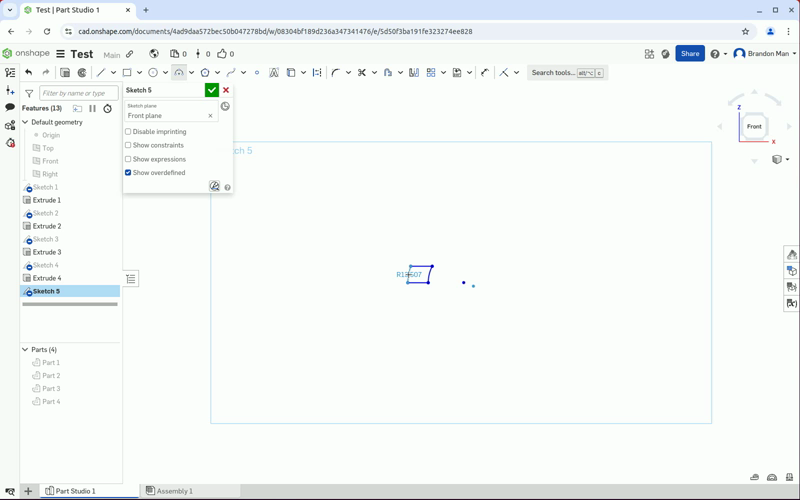
key_up(shift)
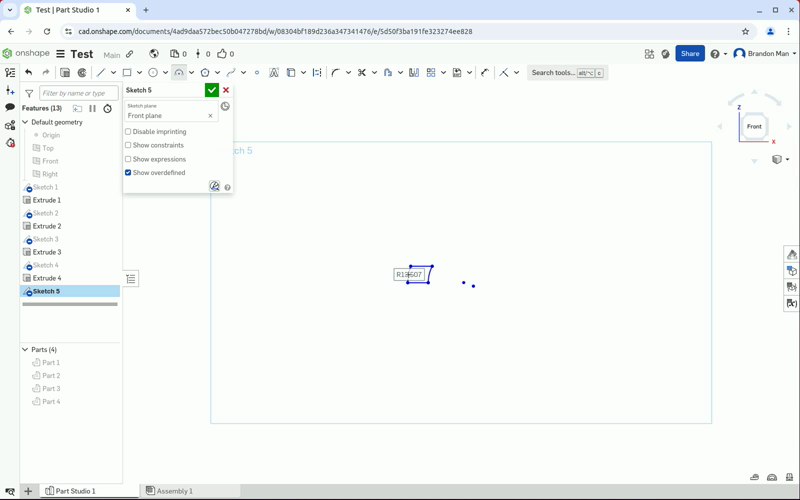
key(esc)
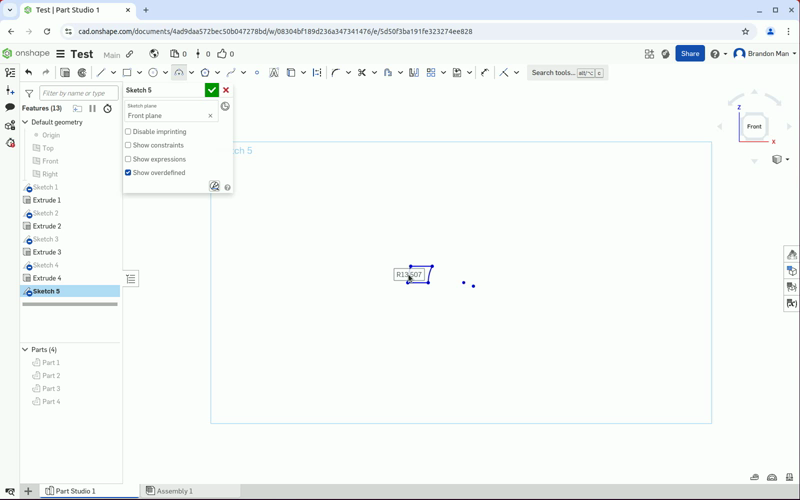
mouse_move(416, 269)
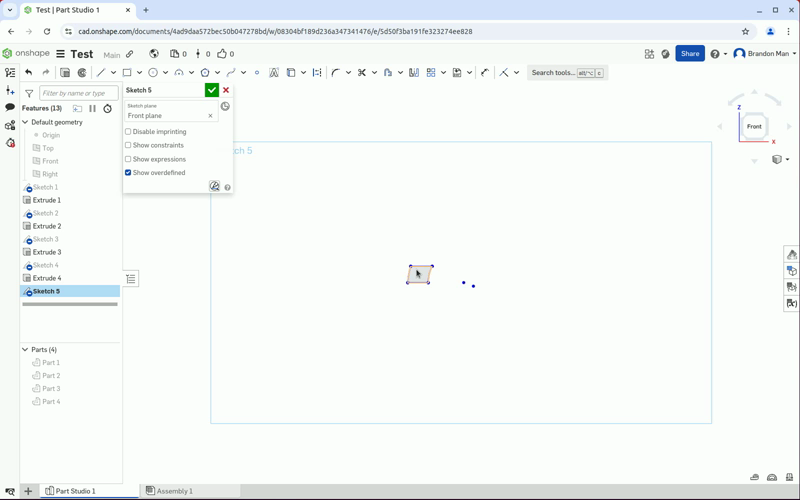
scroll(6)
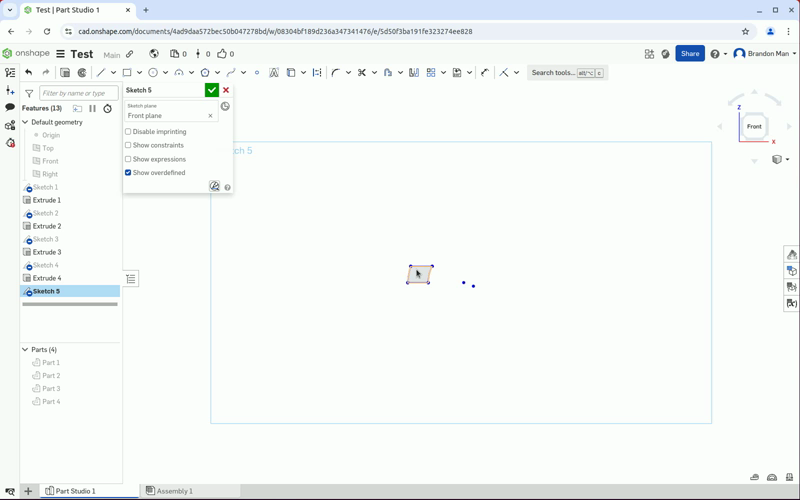
scroll(6)
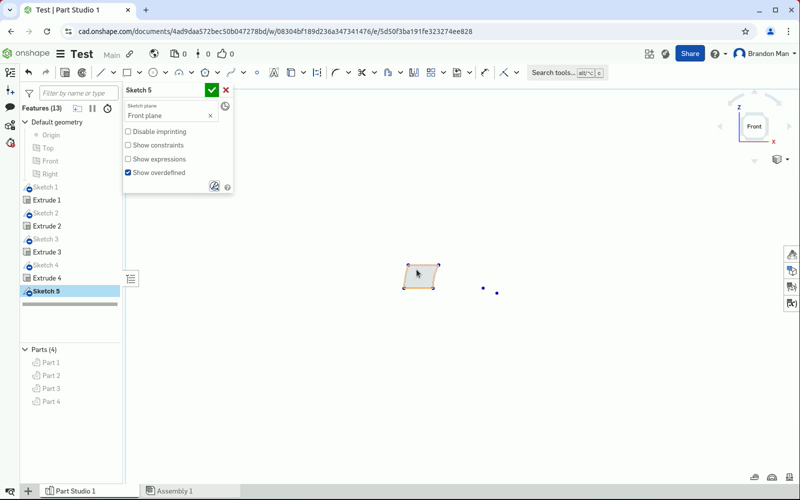
scroll(6)
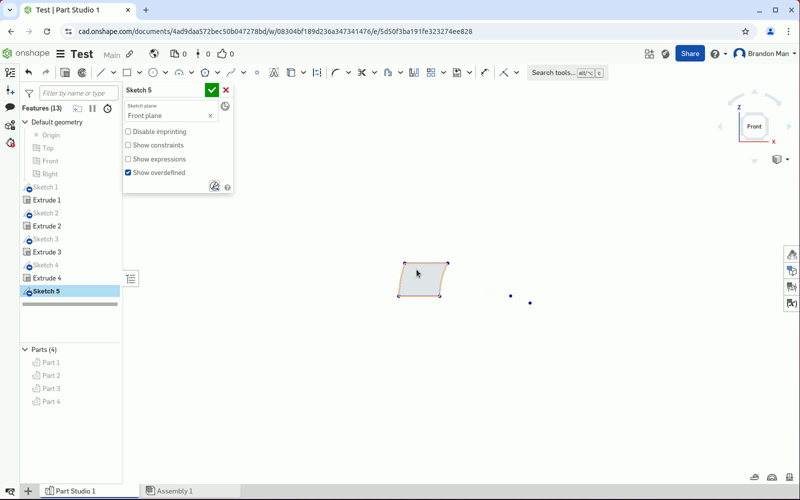
scroll(6)
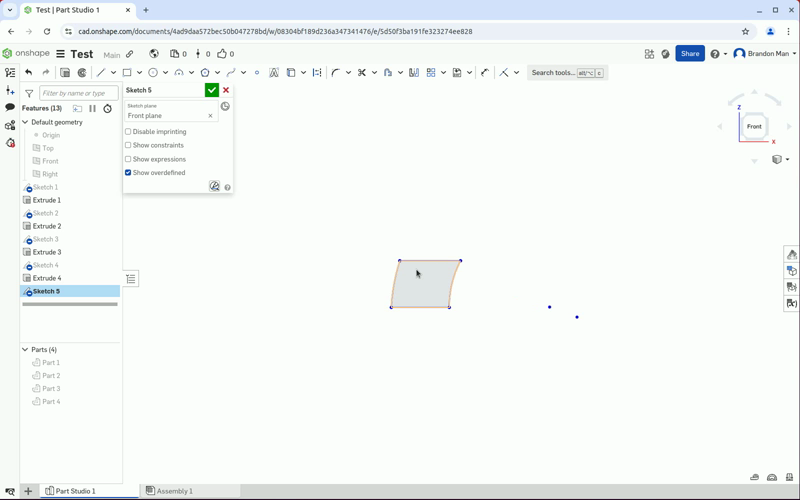
scroll(6)
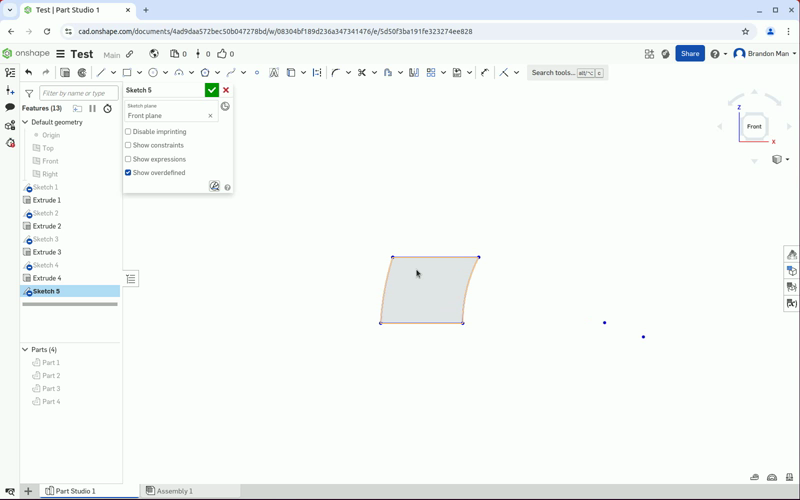
scroll(6)
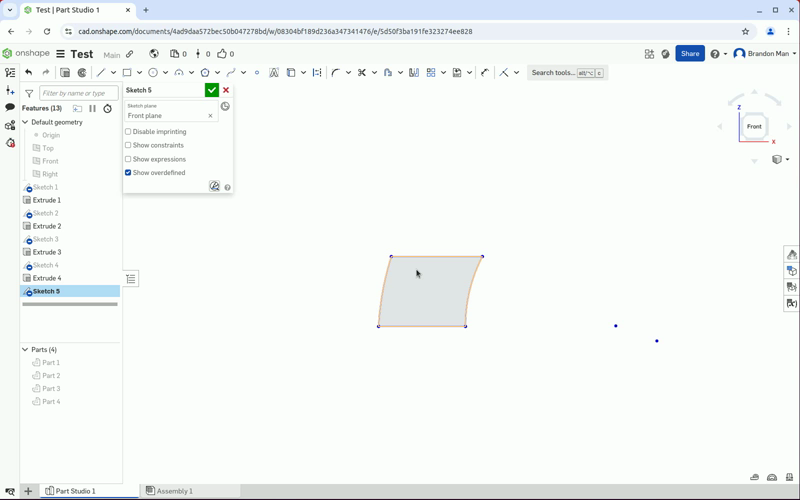
scroll(6)
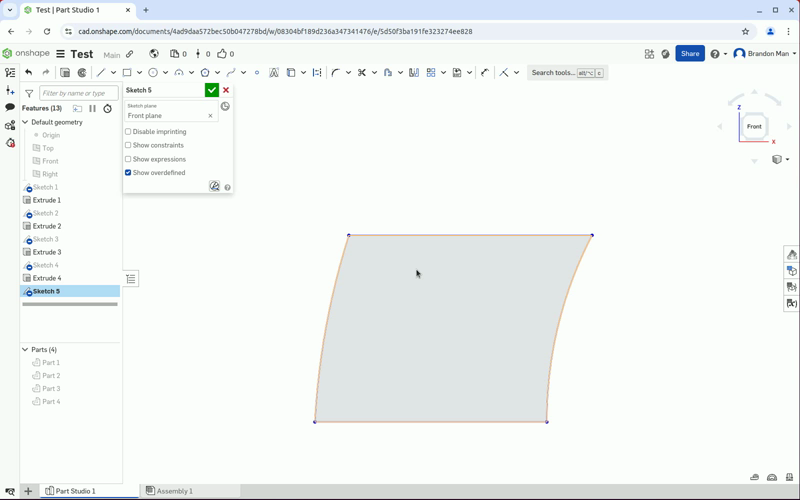
click(416, 269)
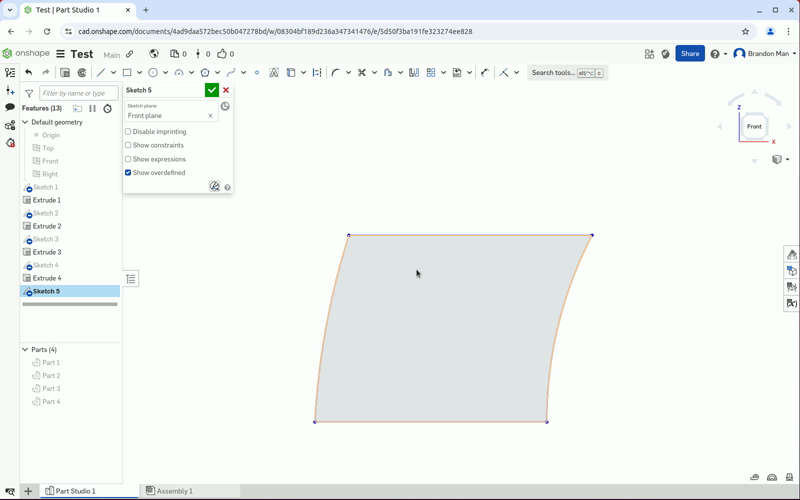
scroll(-6)
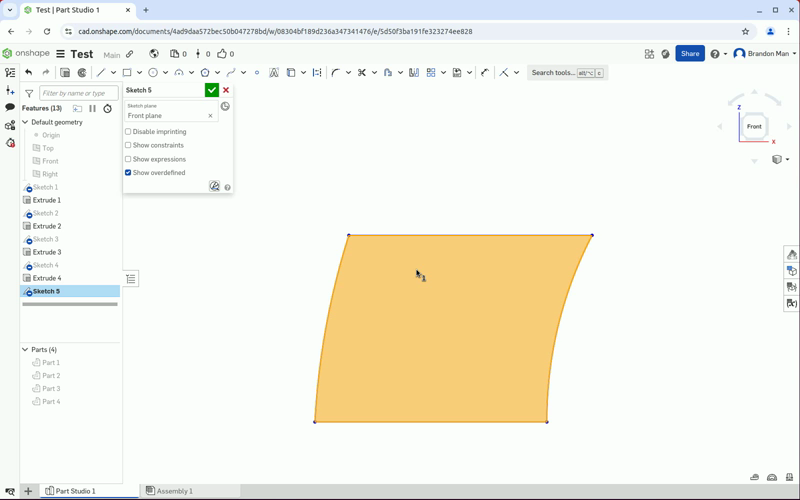
scroll(-6)
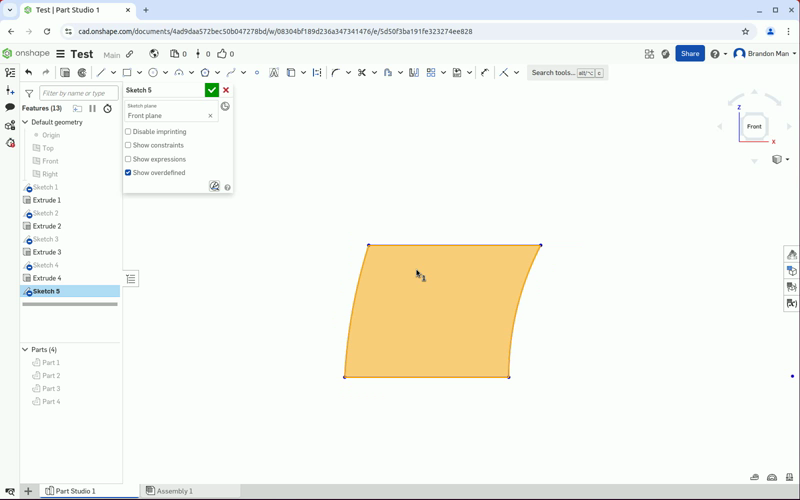
scroll(-6)
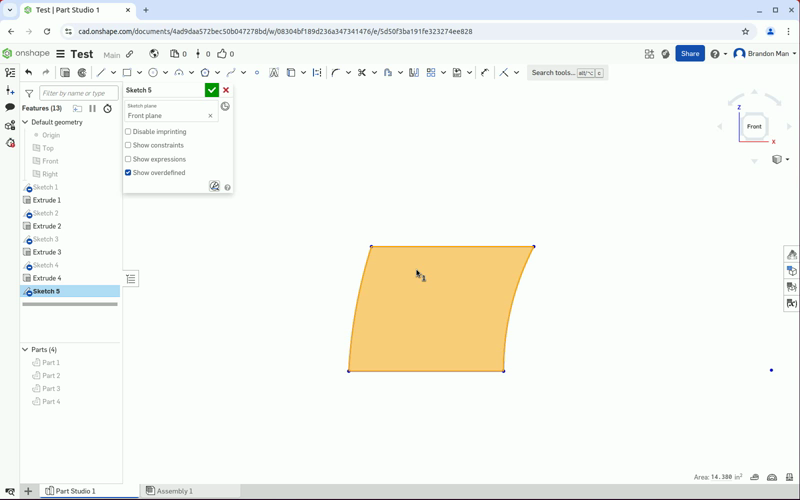
scroll(-6)
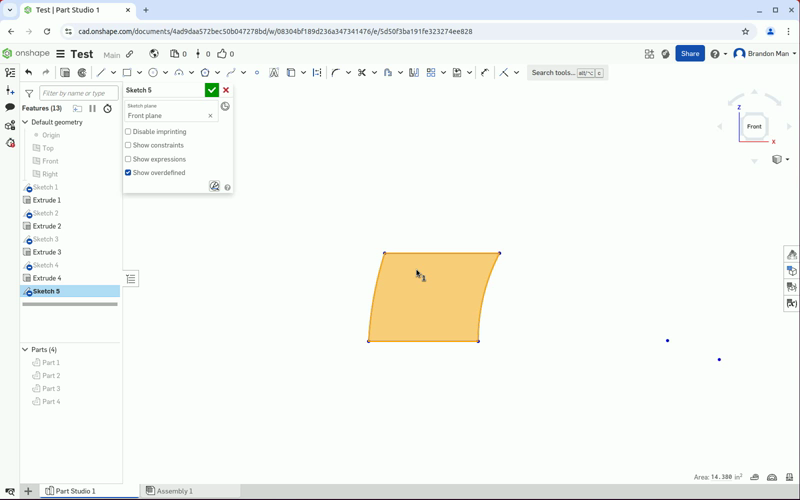
scroll(-6)
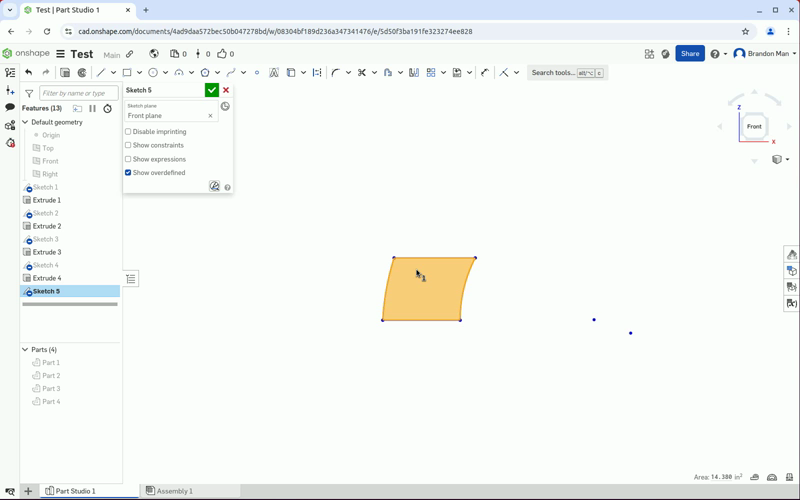
scroll(-6)
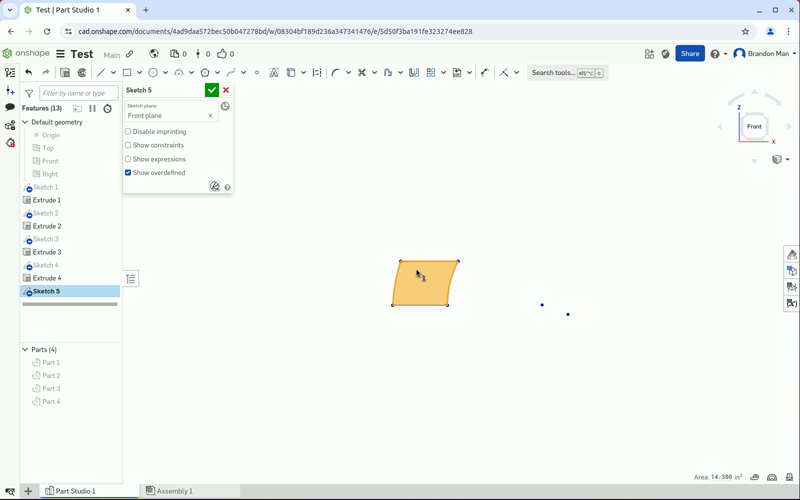
scroll(-6)
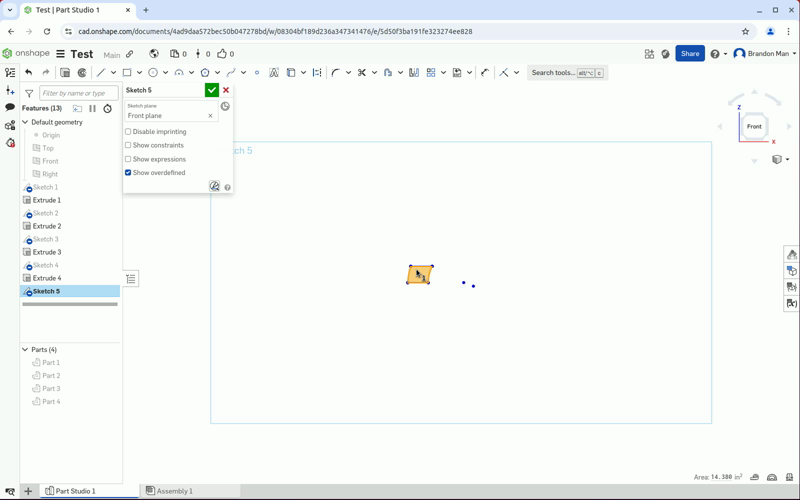
mouse_move(73, 352)
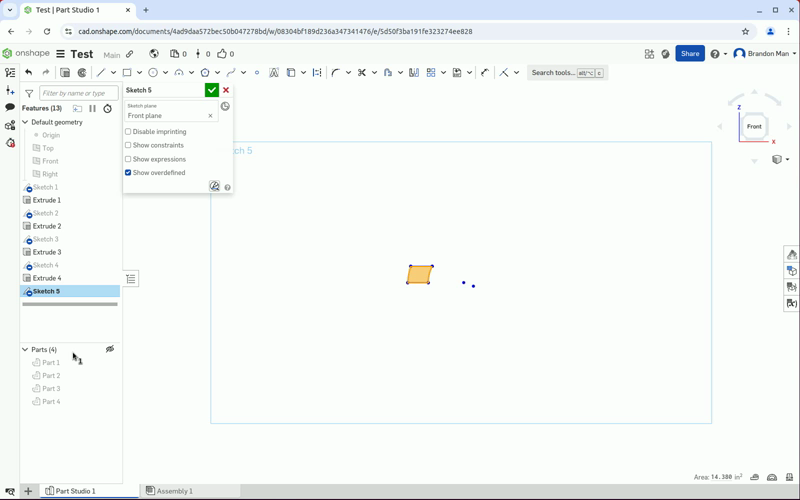
key(shift+y)
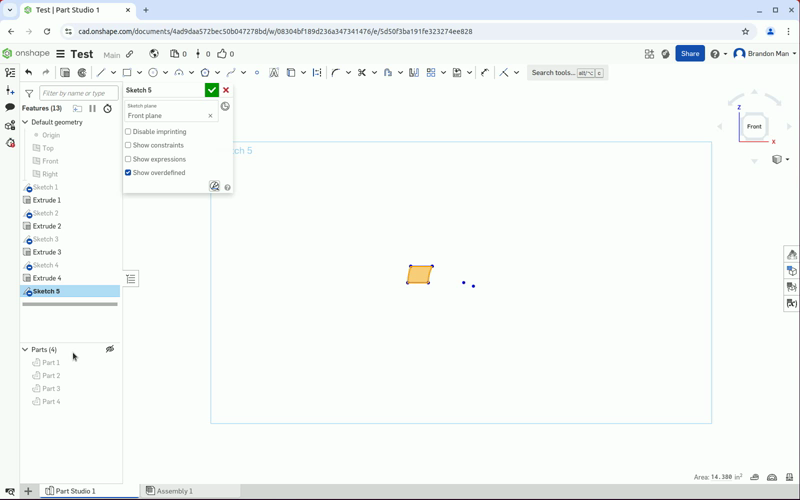
key(shift+e)
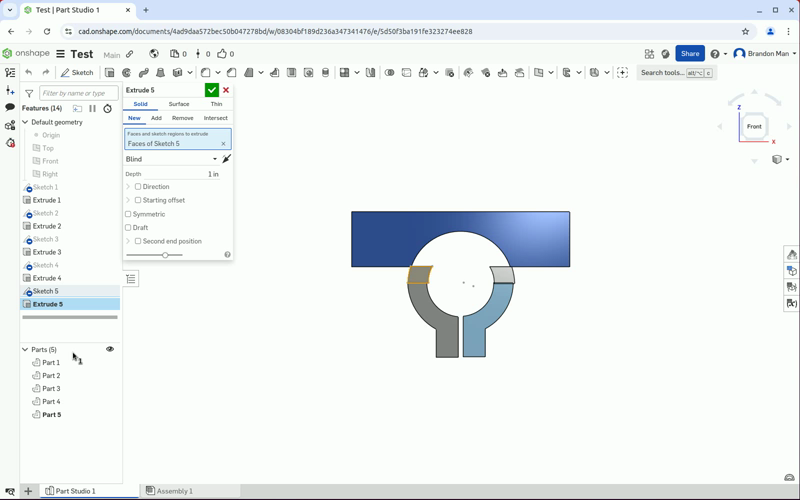
mouse_move(143, 106)
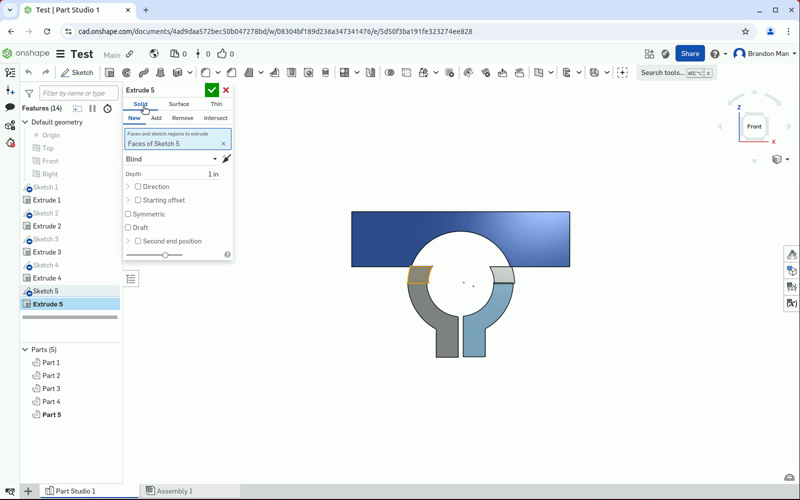
click(143, 106)
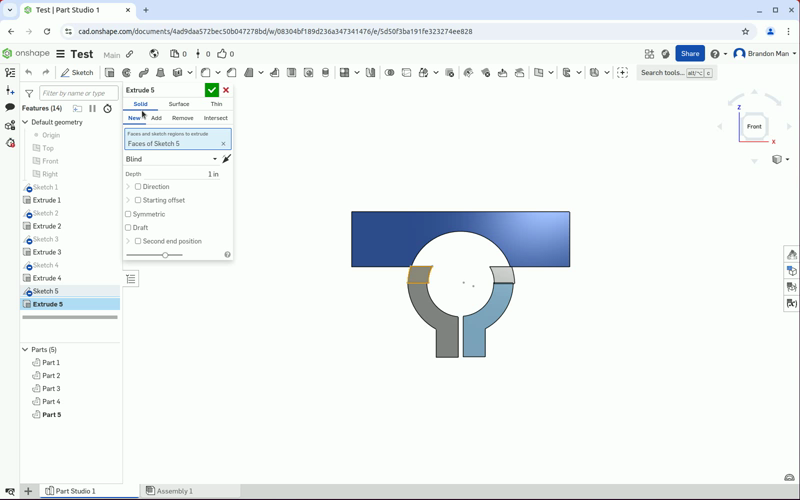
mouse_move(137, 120)
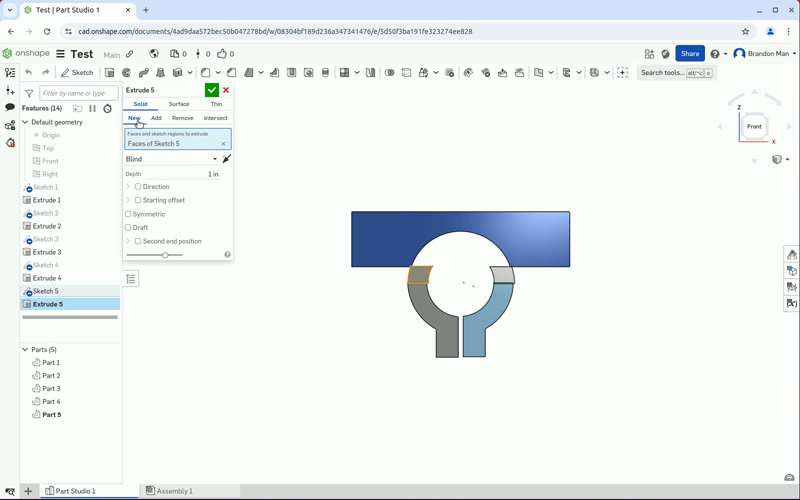
click(137, 120)
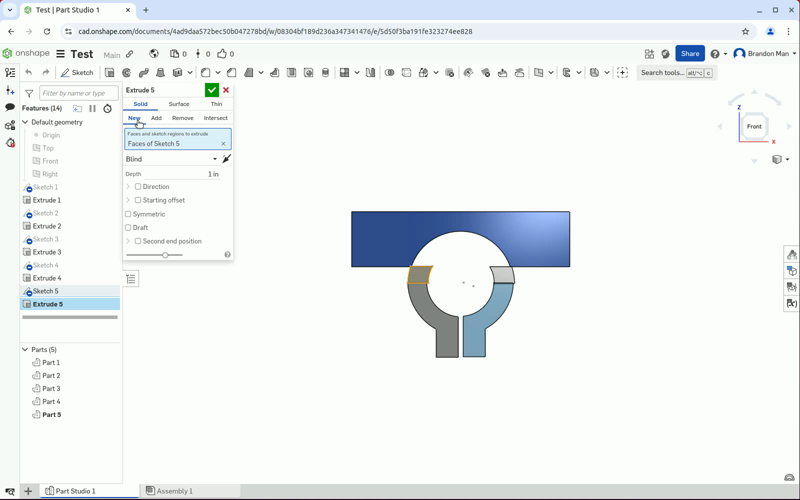
key(tab, 4)
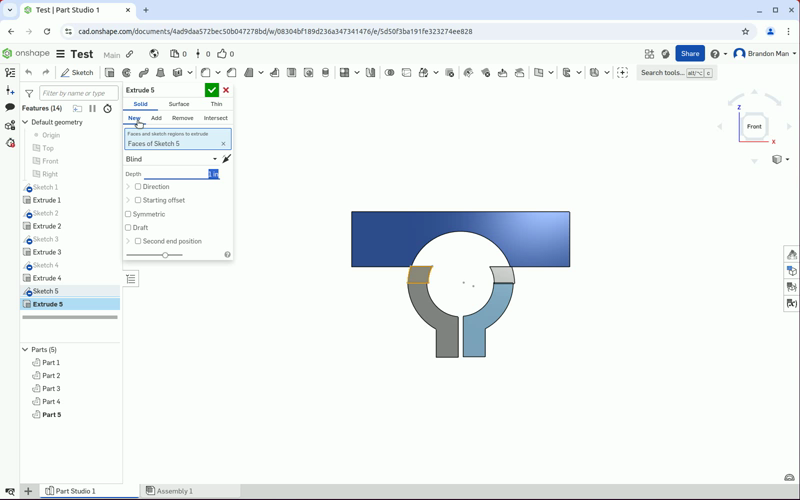
text(13.48)
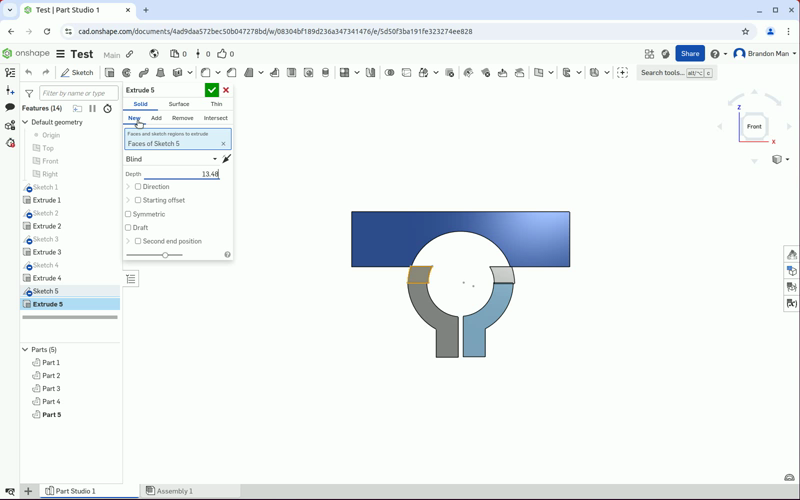
key(enter)
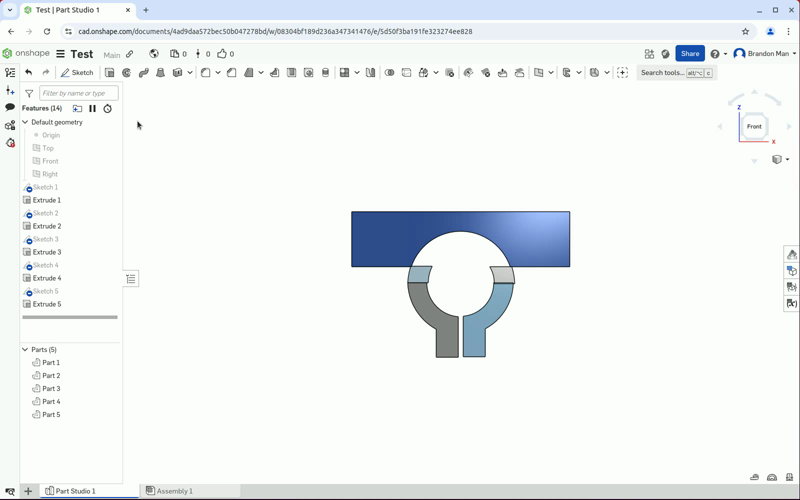
key(shift+h)
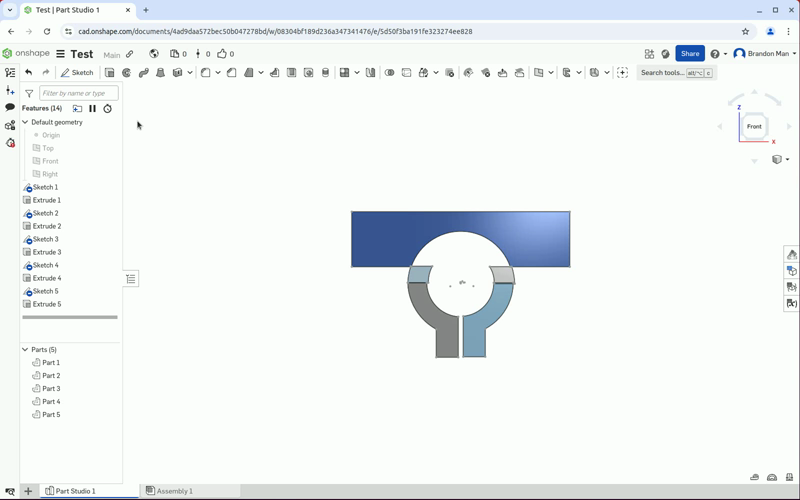
key(shift+h)
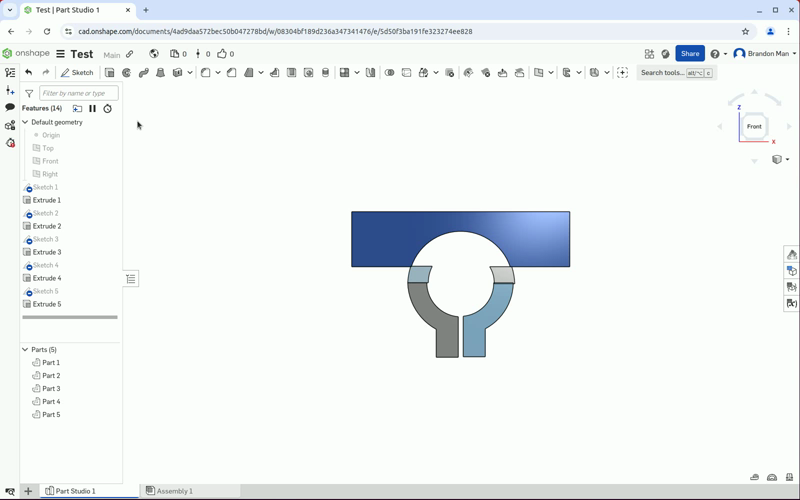
mouse_move(73, 189)
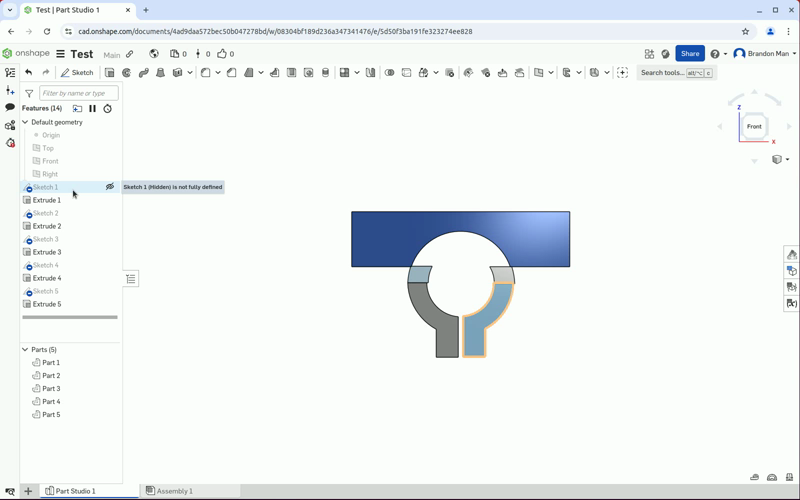
click(73, 189)
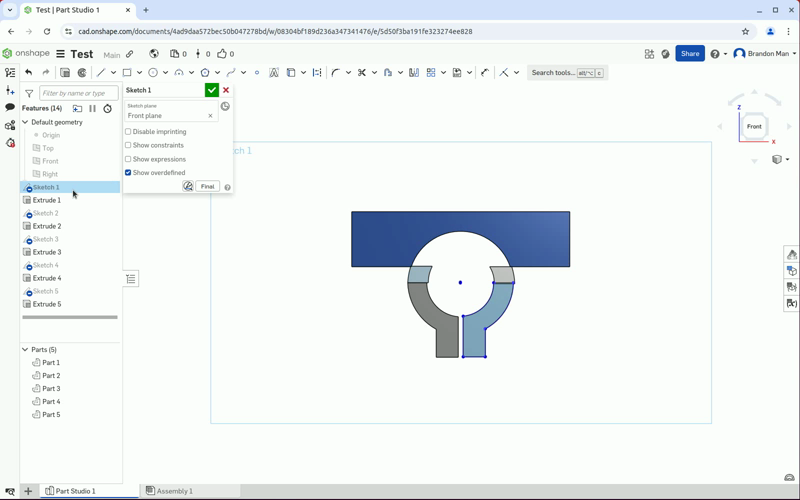
mouse_move(229, 92)
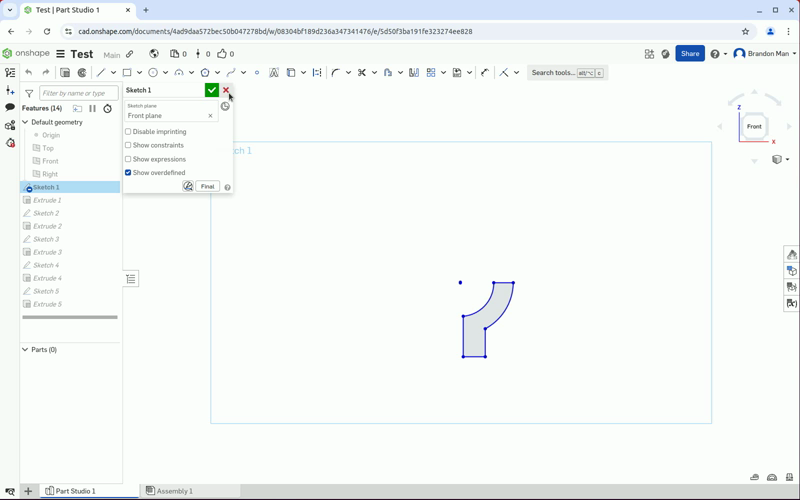
click(229, 92)
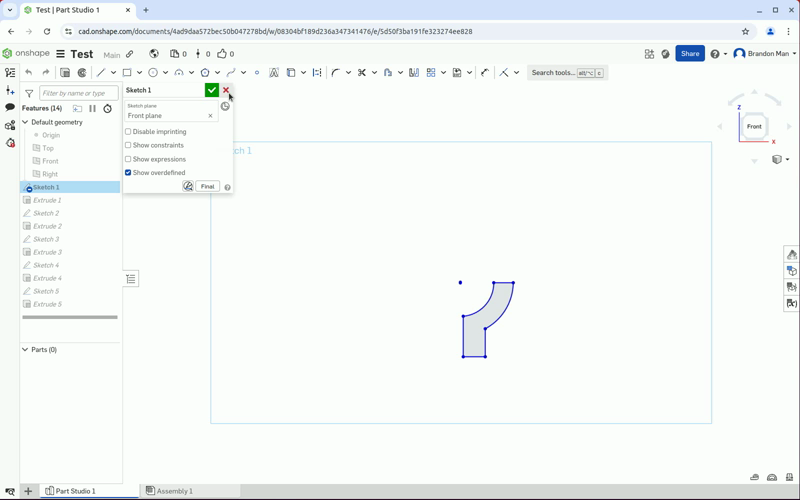
key(shift+s)
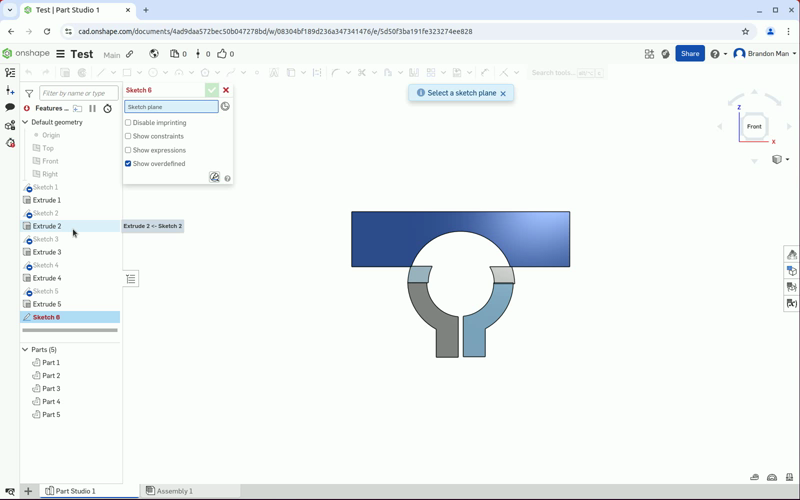
scroll(3)
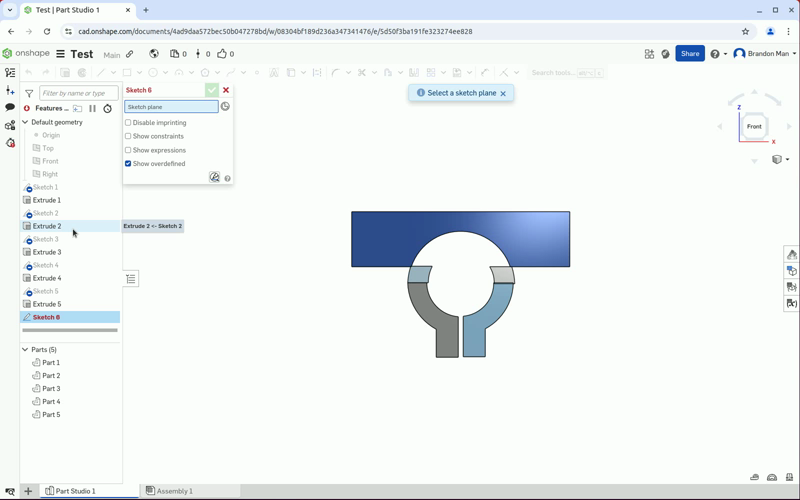
mouse_move(73, 163)
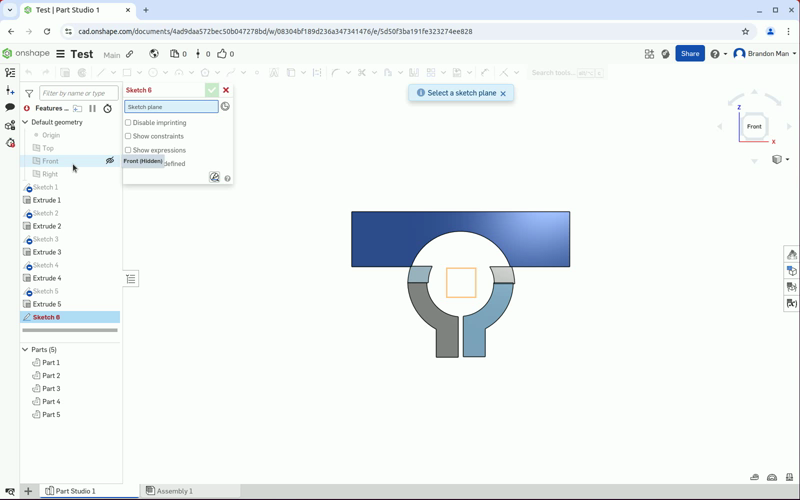
click(73, 163)
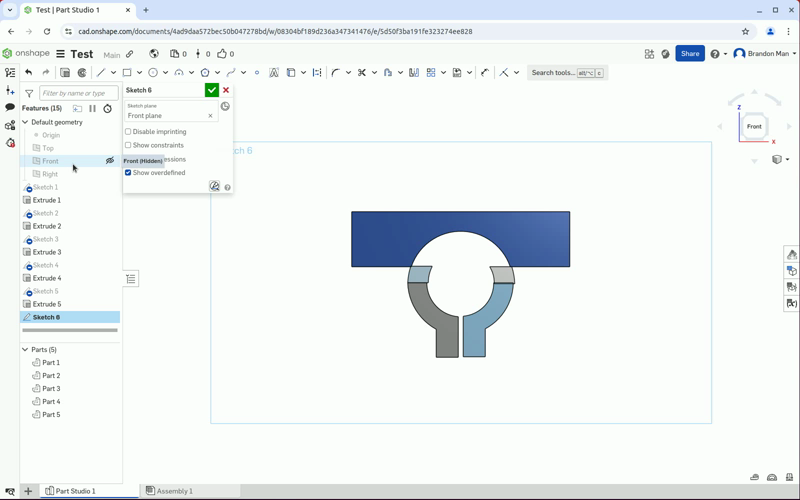
mouse_move(73, 352)
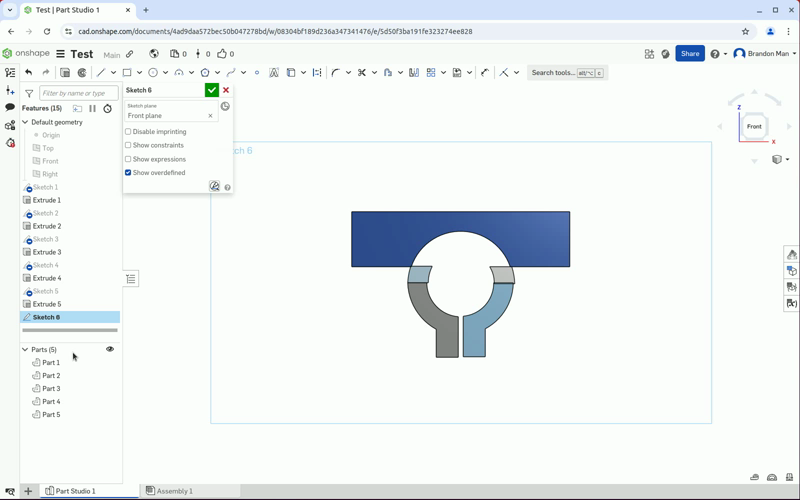
key(y)
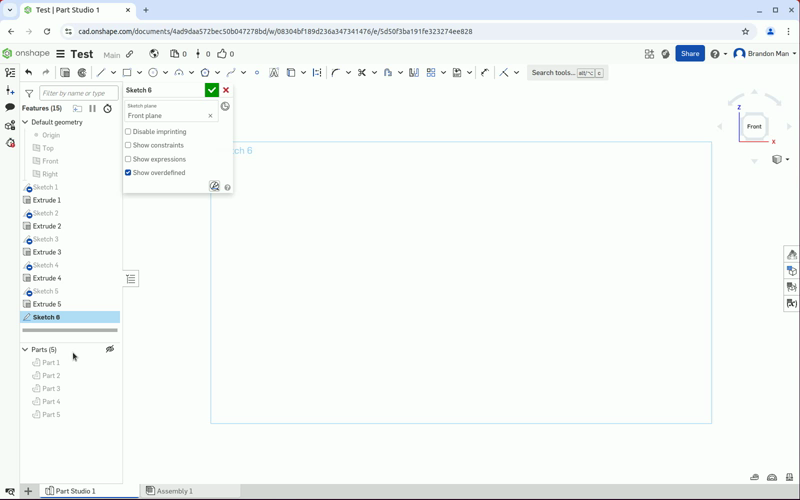
key(l)
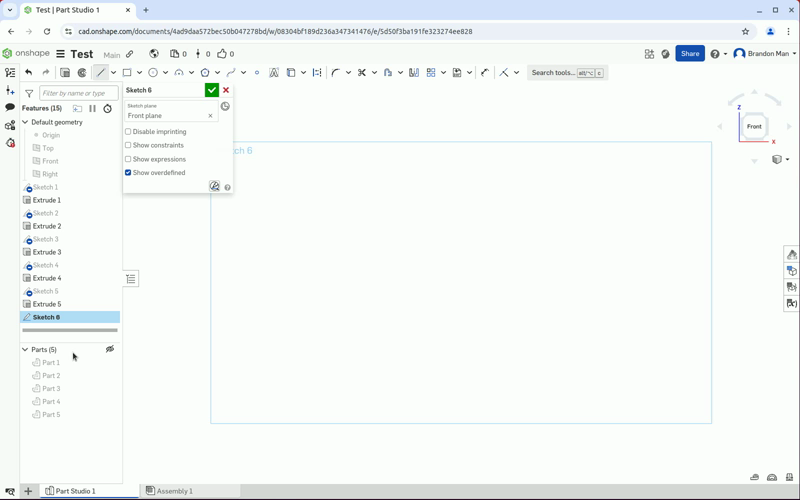
key_down(shift)
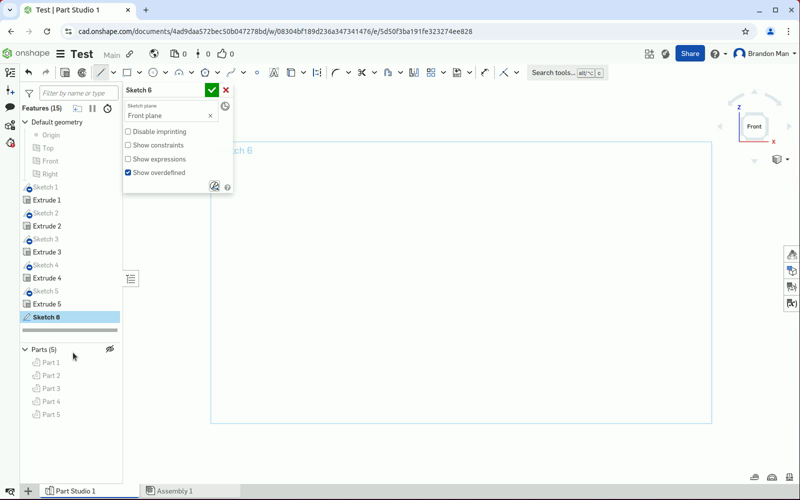
mouse_move(410, 266)
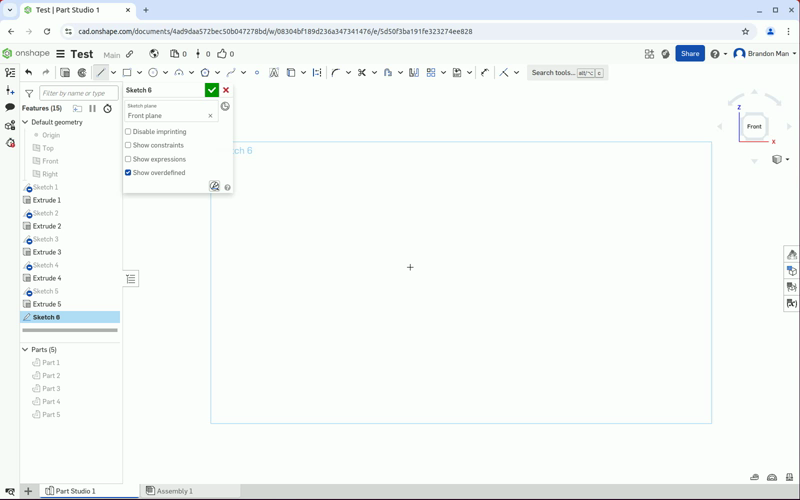
click(410, 266)
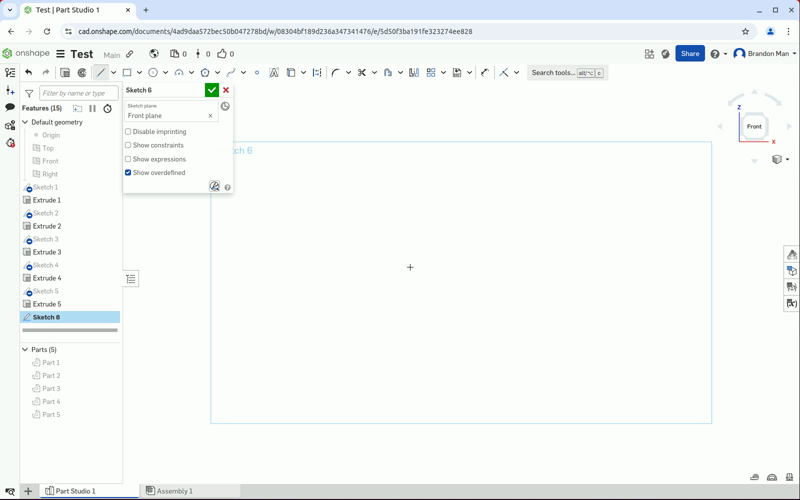
key_up(shift)
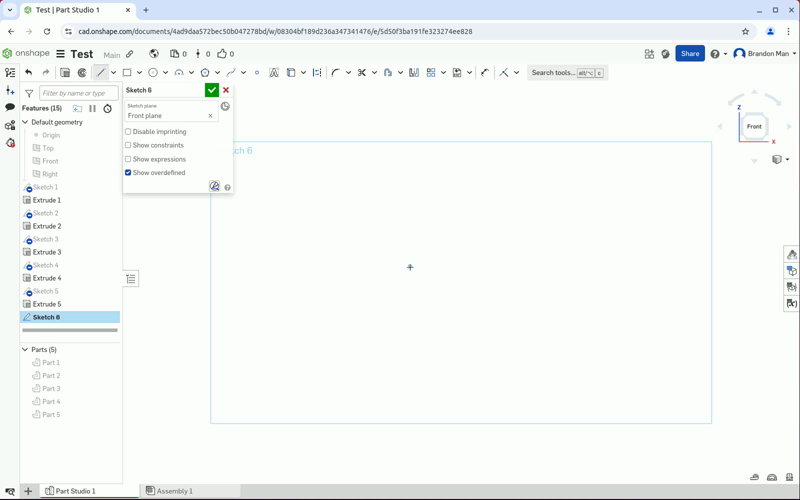
key_down(shift)
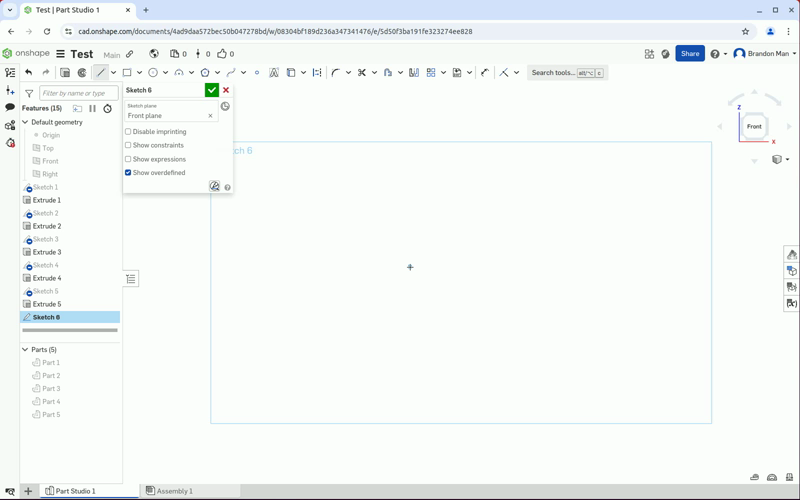
mouse_move(440, 266)
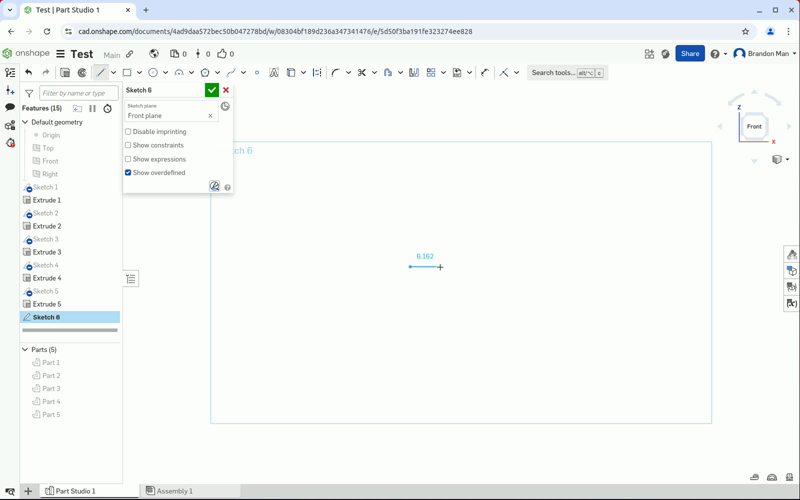
mouse_move(431, 266)
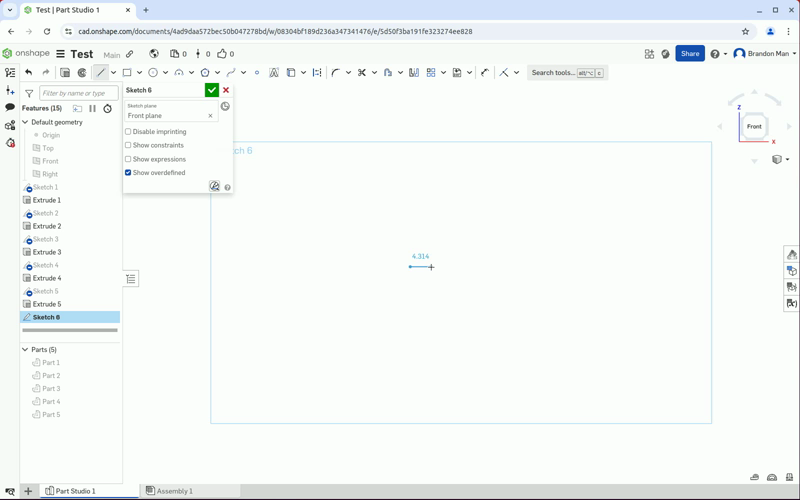
click(431, 266)
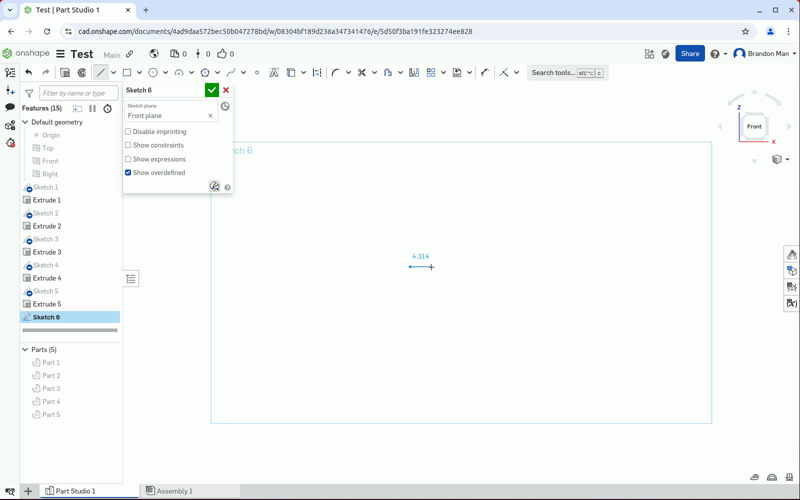
key_up(shift)
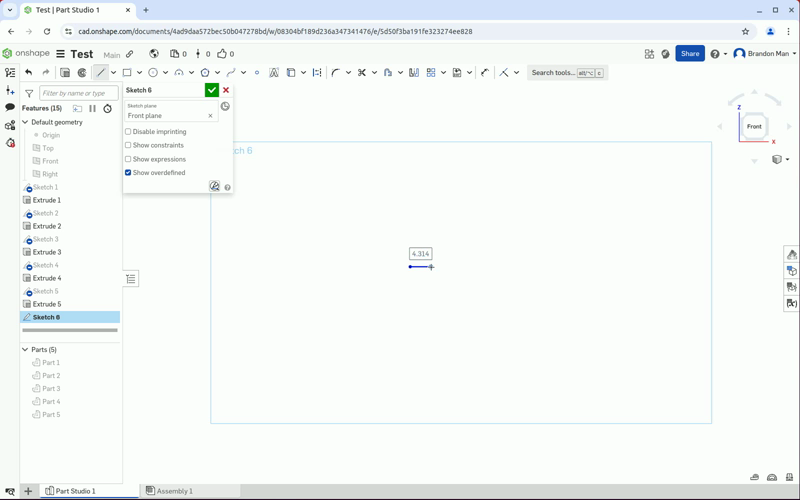
key(esc)
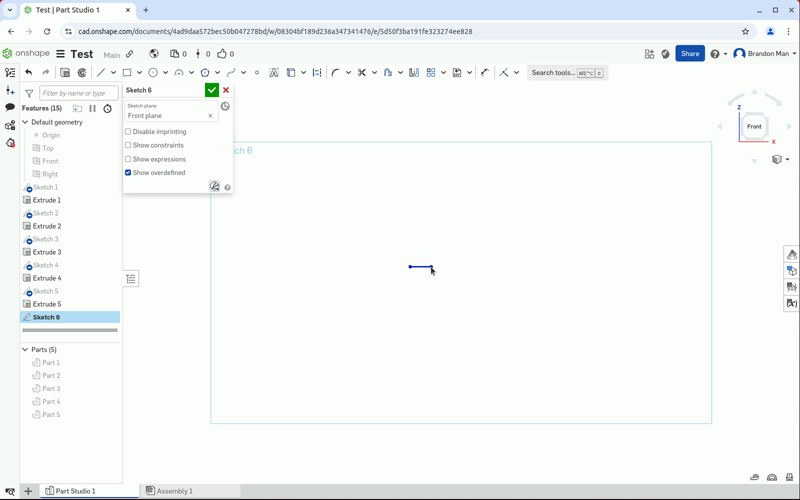
key(a)
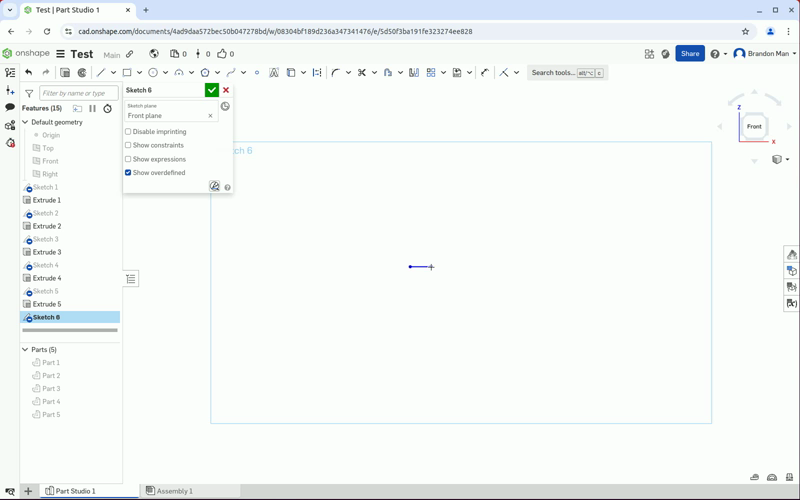
mouse_move(431, 266)
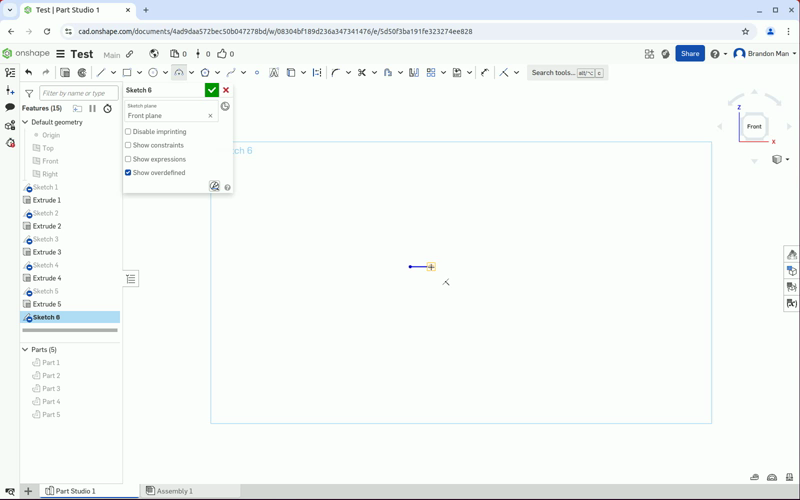
click(431, 266)
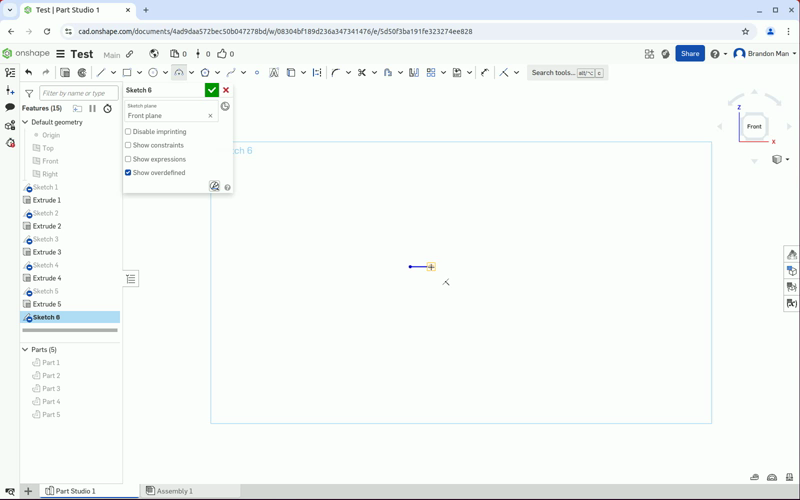
key_down(shift)
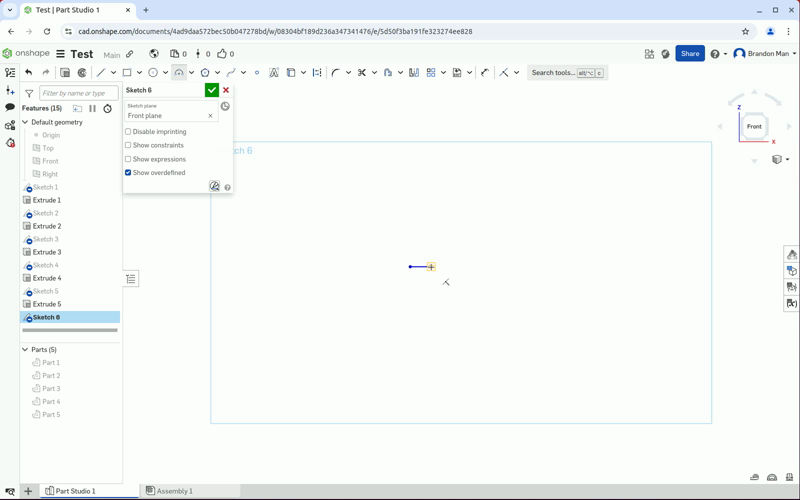
mouse_move(489, 266)
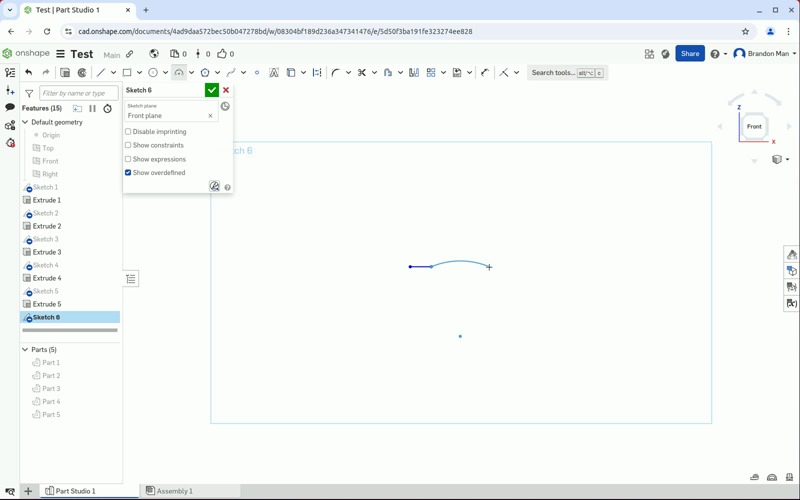
click(489, 266)
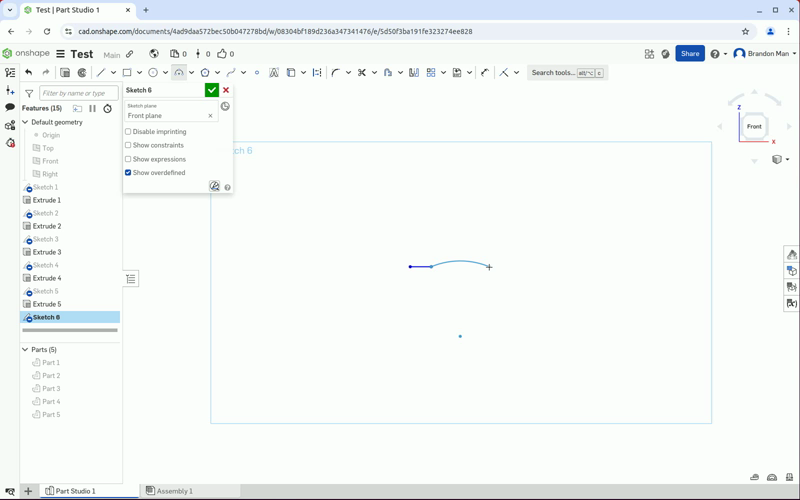
mouse_move(460, 249)
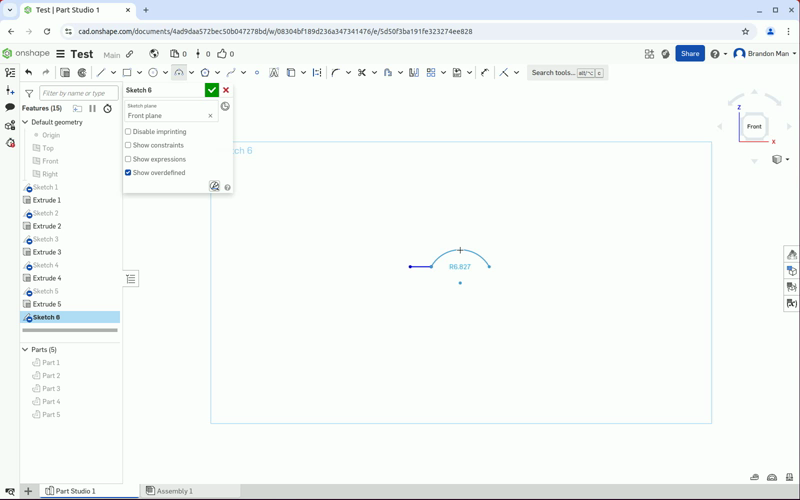
click(460, 249)
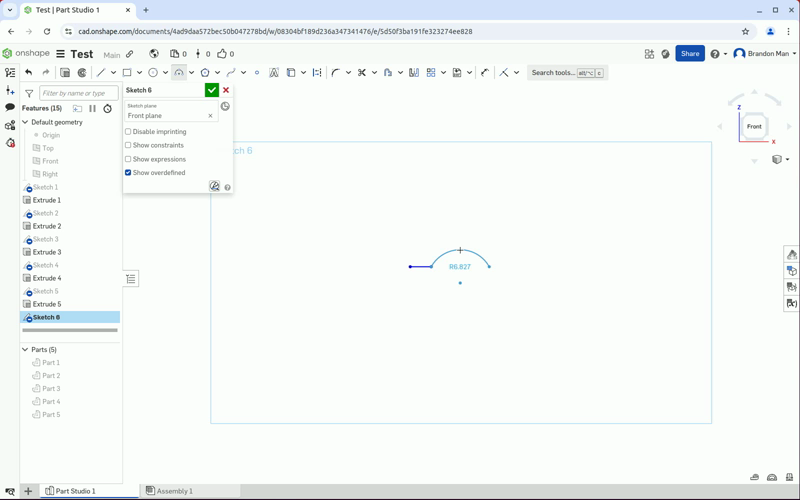
key_up(shift)
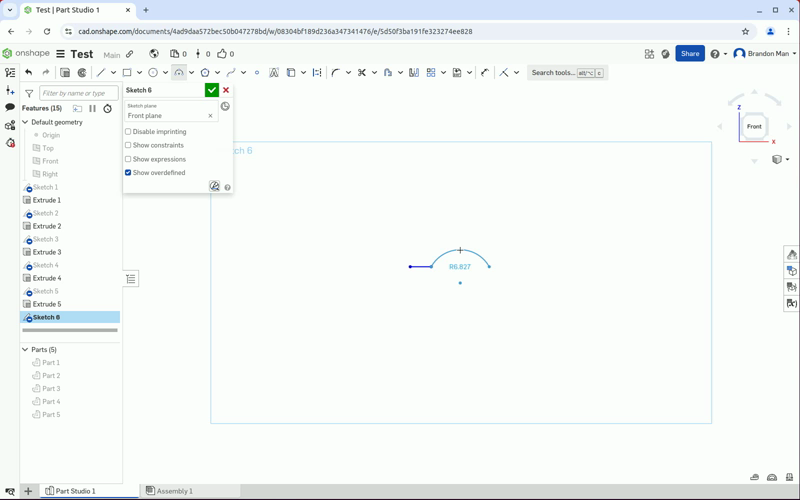
key(esc)
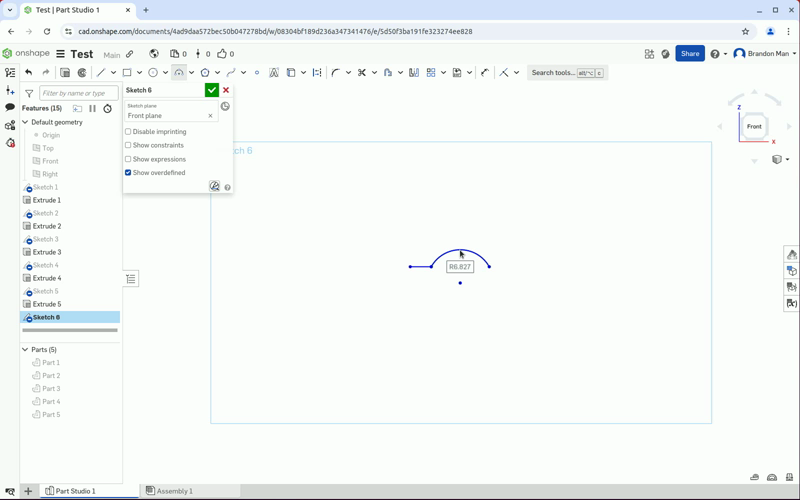
key(l)
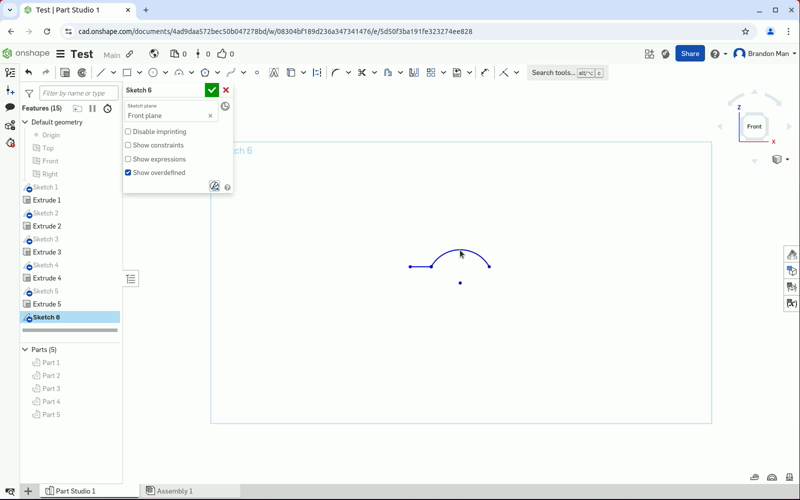
mouse_move(489, 266)
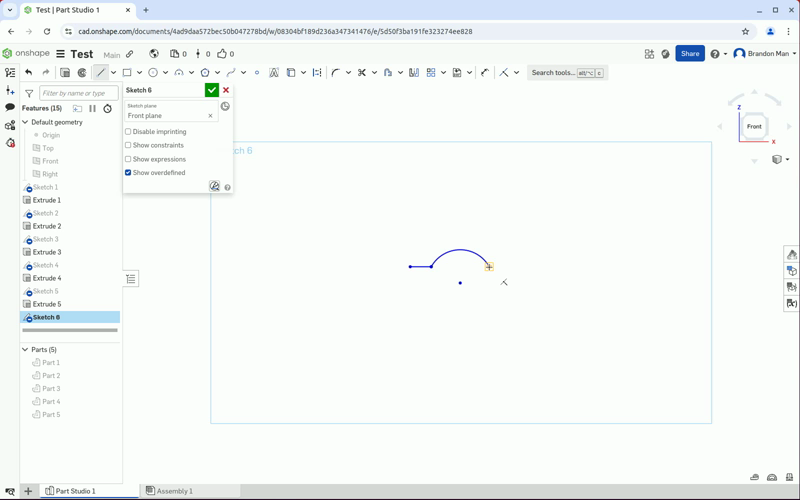
click(489, 266)
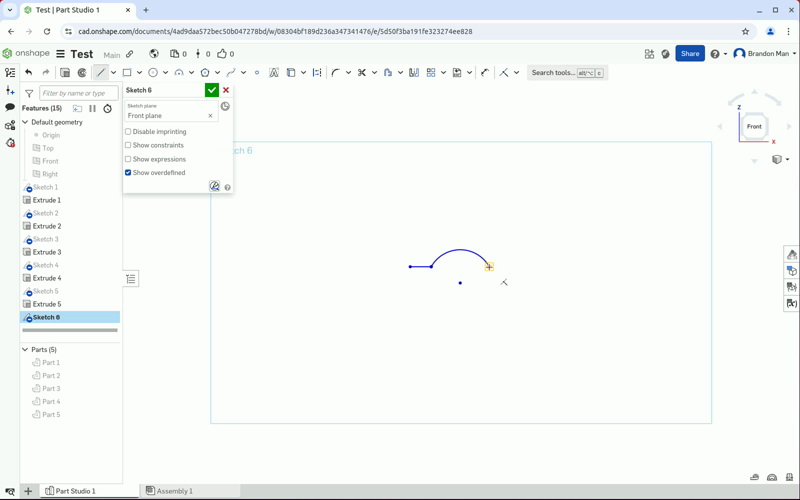
key_down(shift)
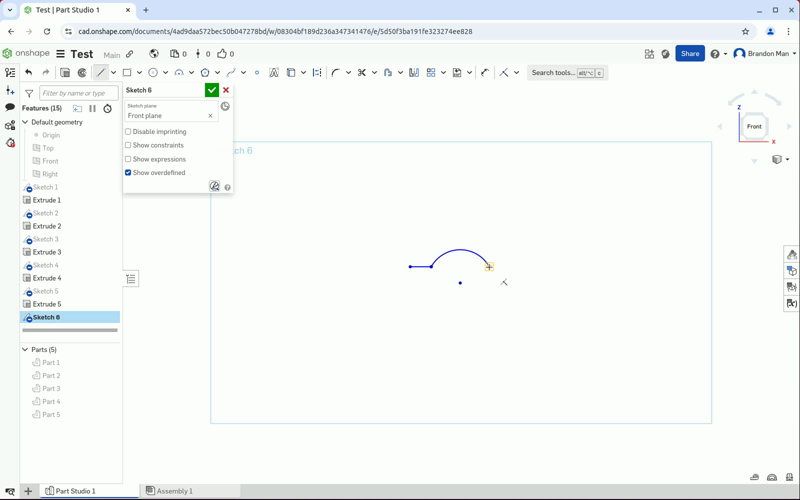
mouse_move(519, 266)
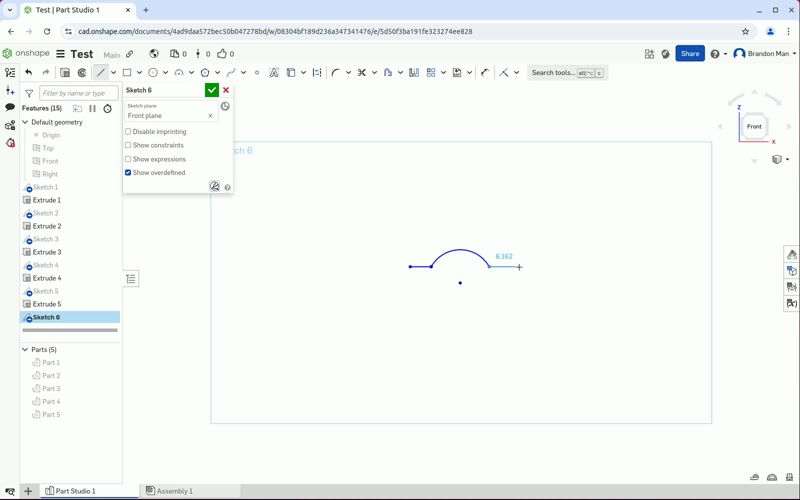
mouse_move(510, 266)
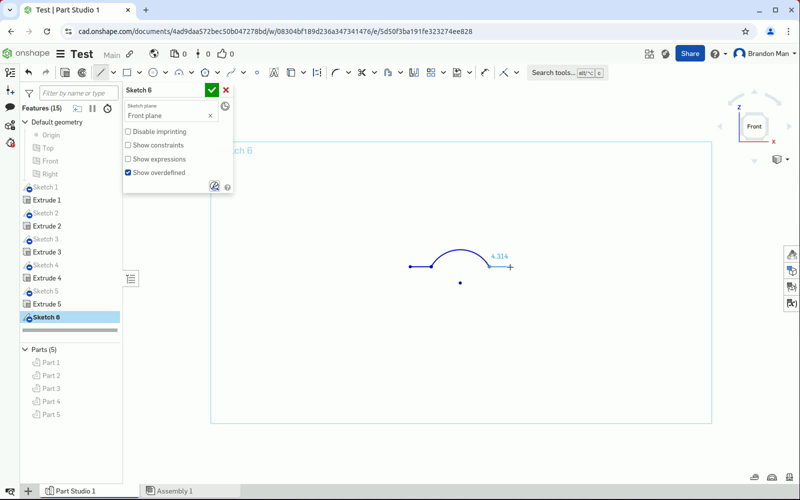
click(510, 266)
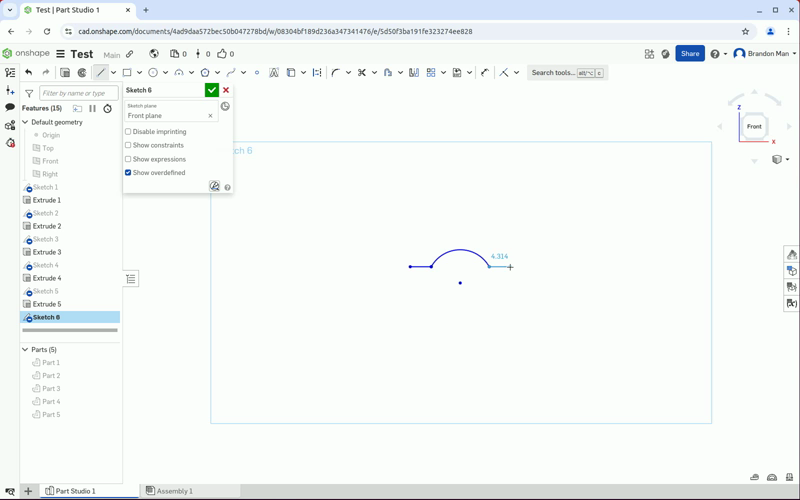
key_up(shift)
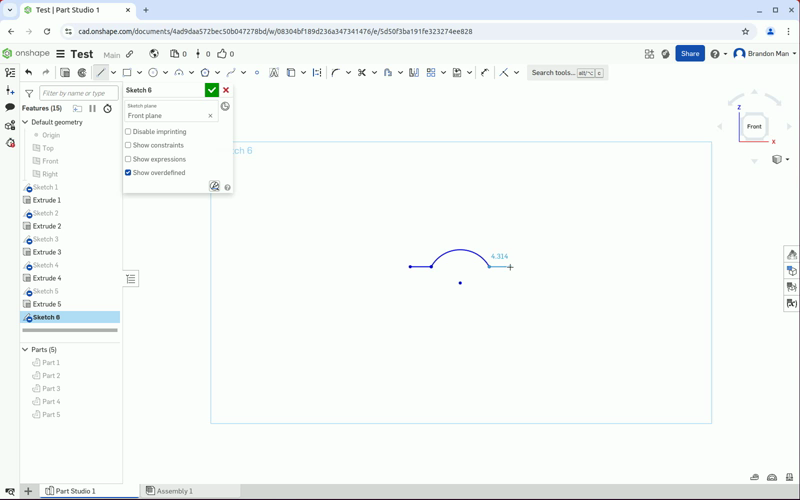
key(esc)
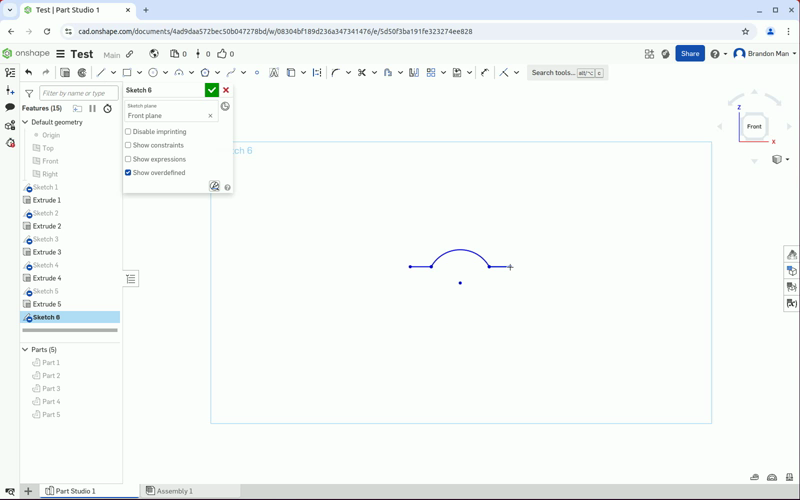
key(a)
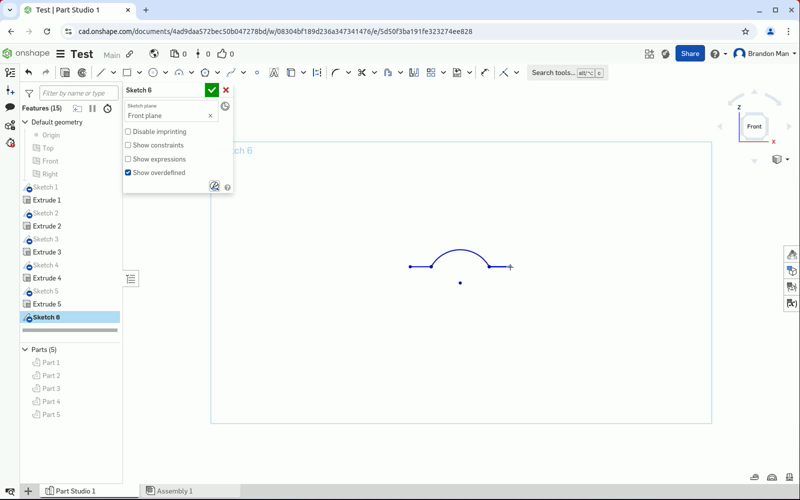
mouse_move(510, 266)
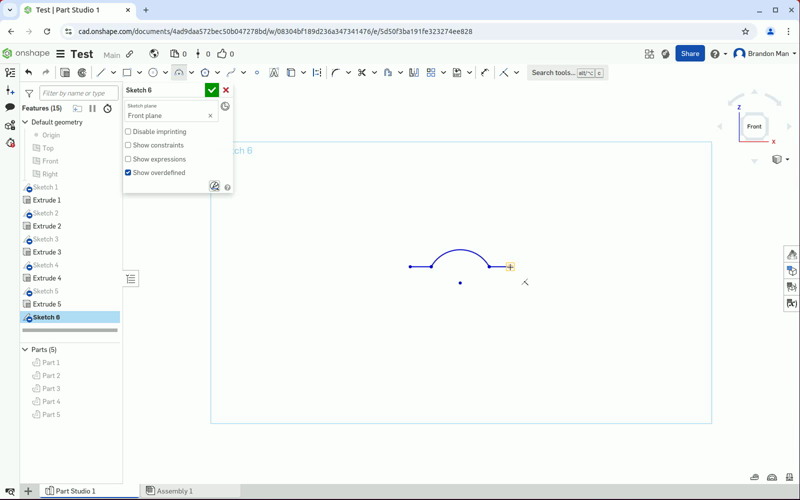
click(510, 266)
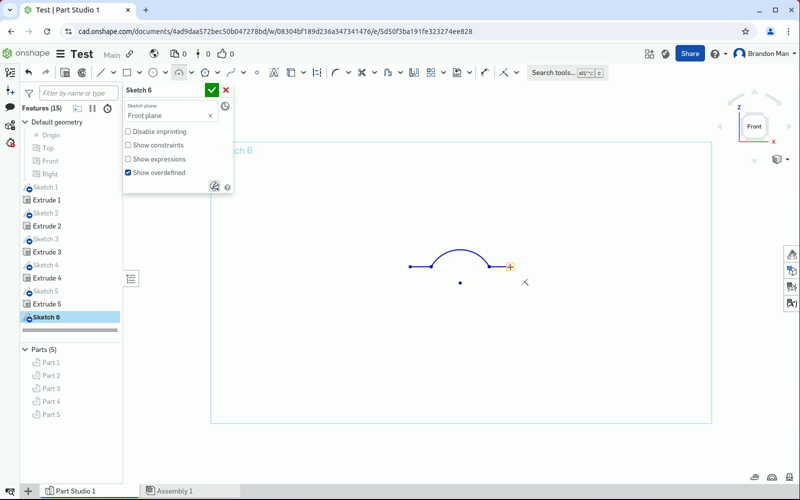
mouse_move(410, 266)
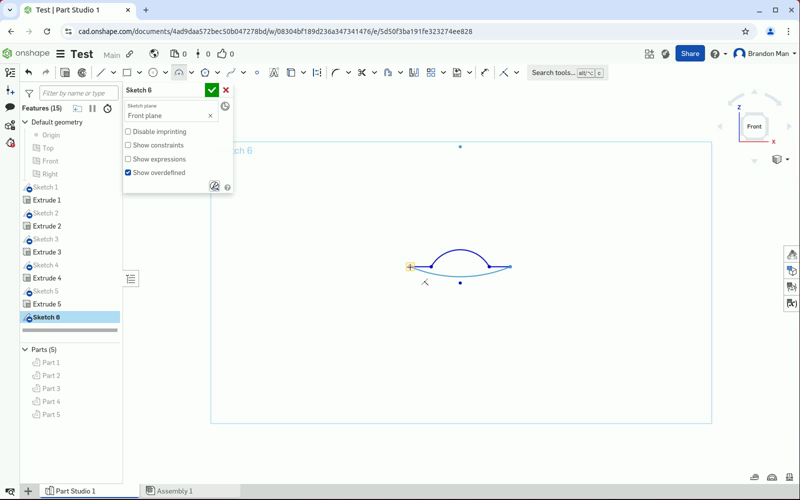
click(410, 266)
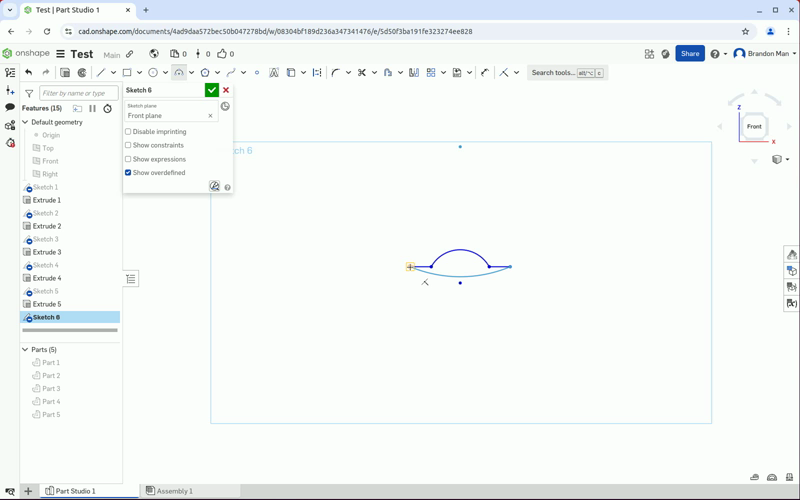
key_down(shift)
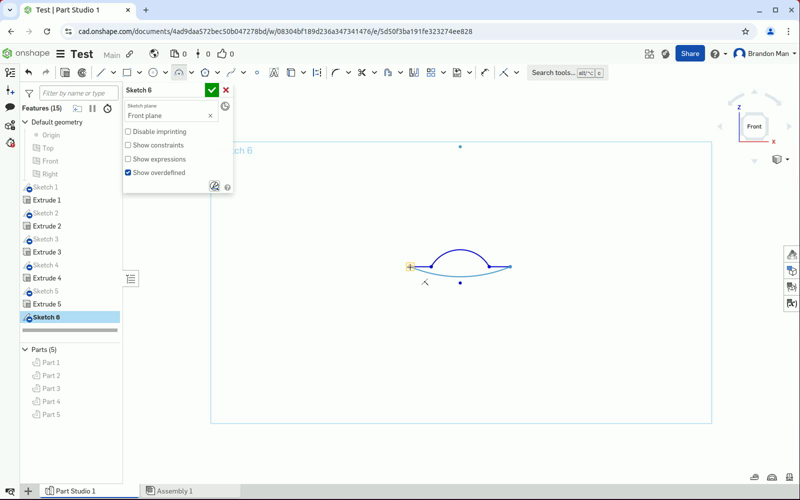
mouse_move(460, 230)
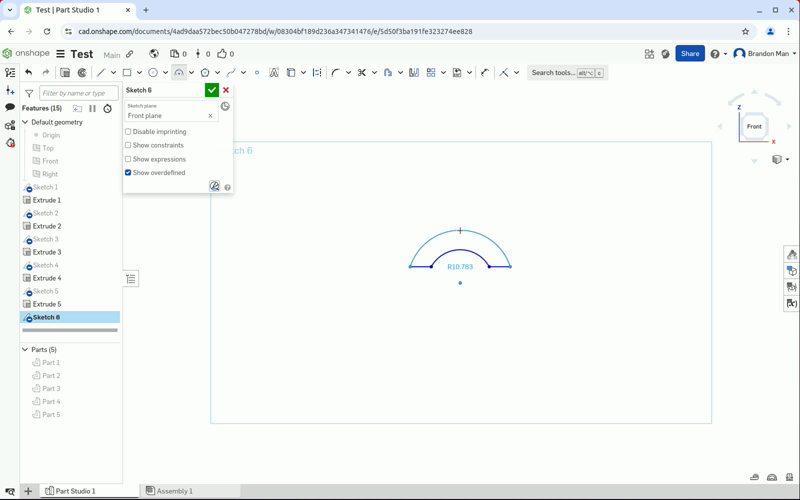
click(460, 230)
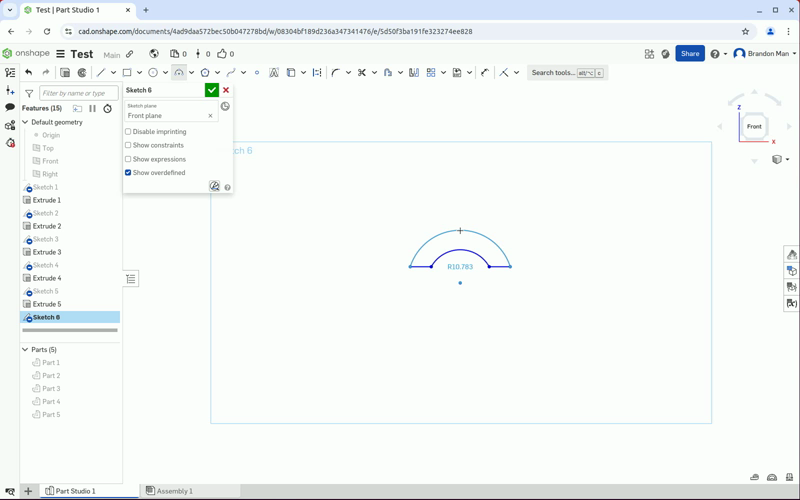
key_up(shift)
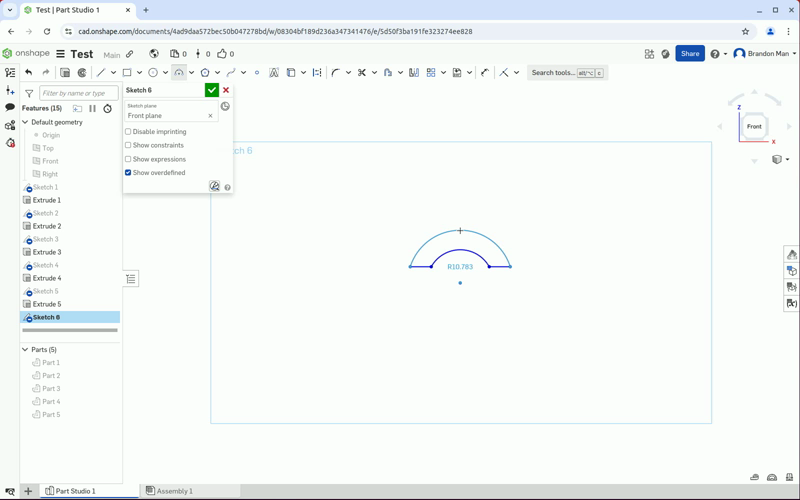
key(esc)
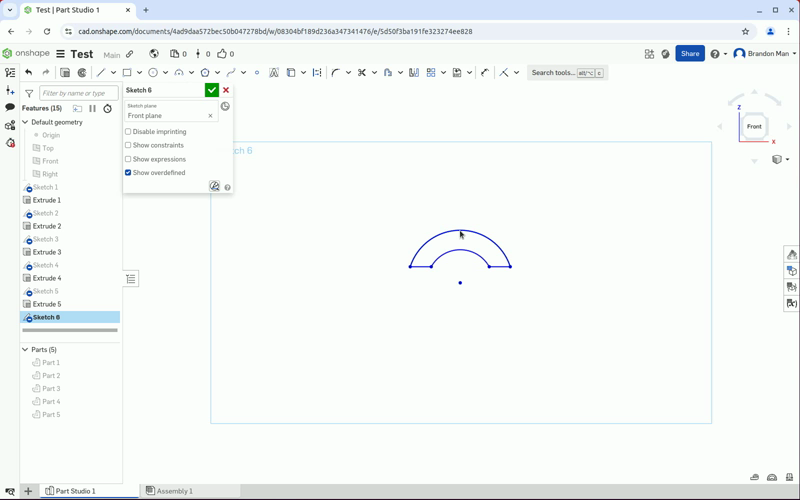
mouse_move(492, 250)
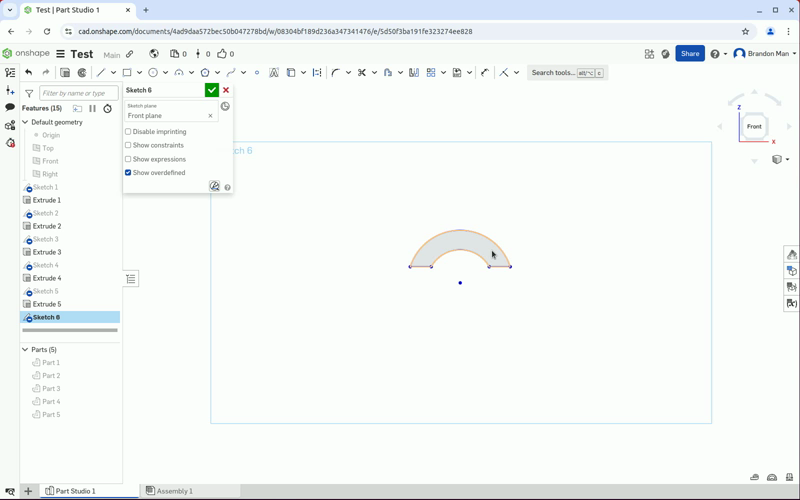
click(492, 250)
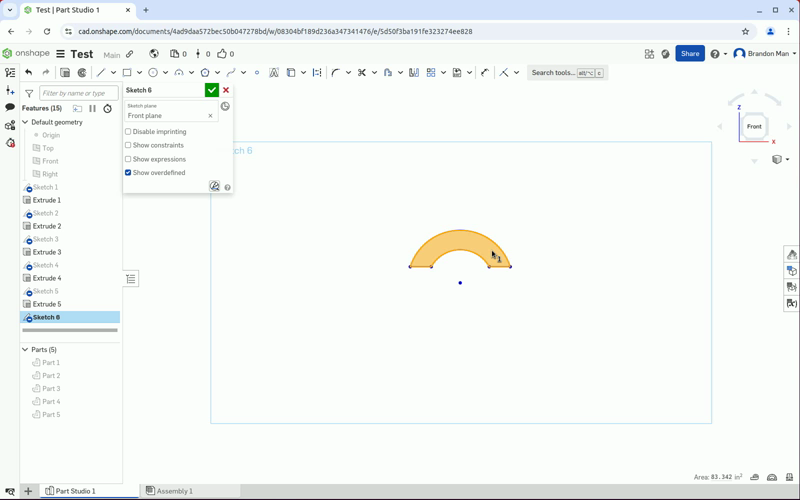
mouse_move(73, 352)
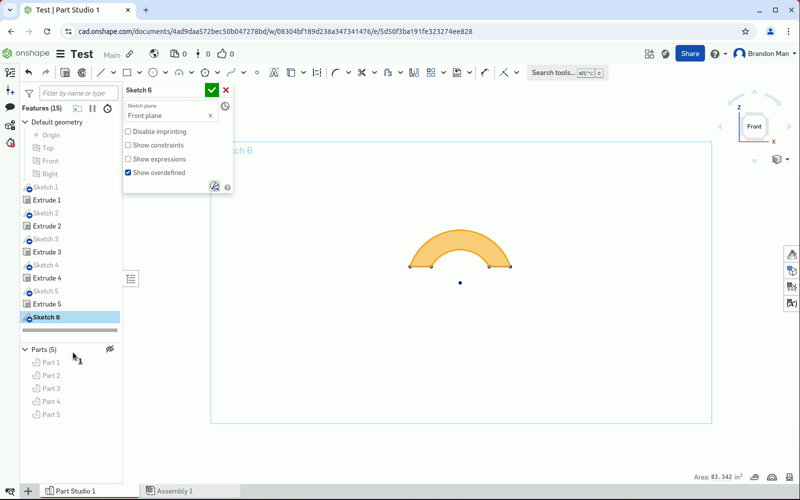
key(shift+y)
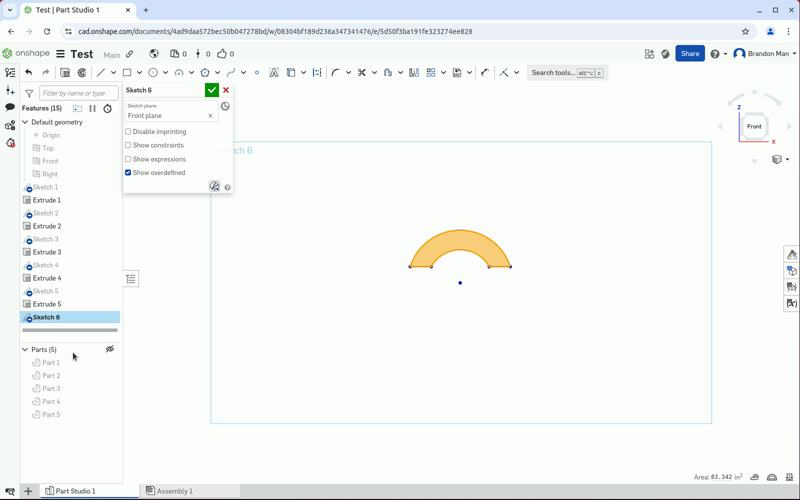
key(shift+e)
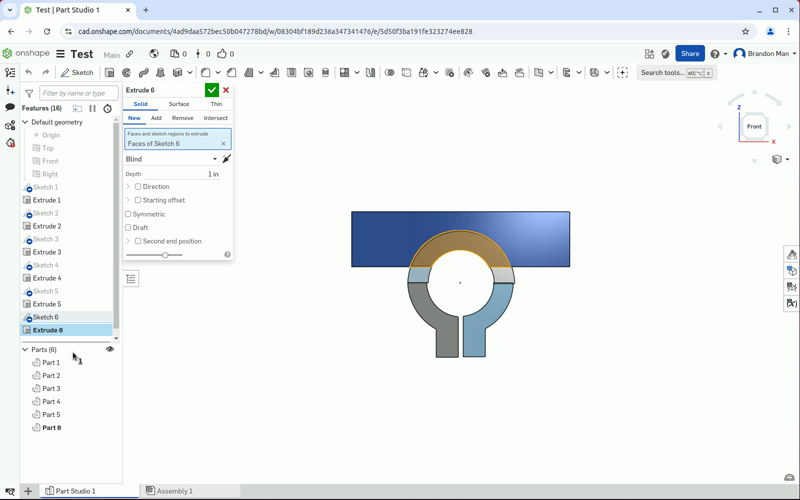
mouse_move(143, 106)
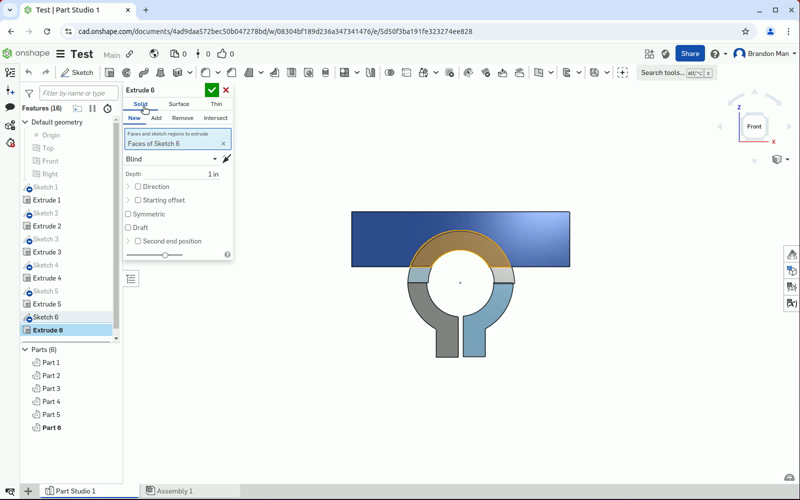
click(143, 106)
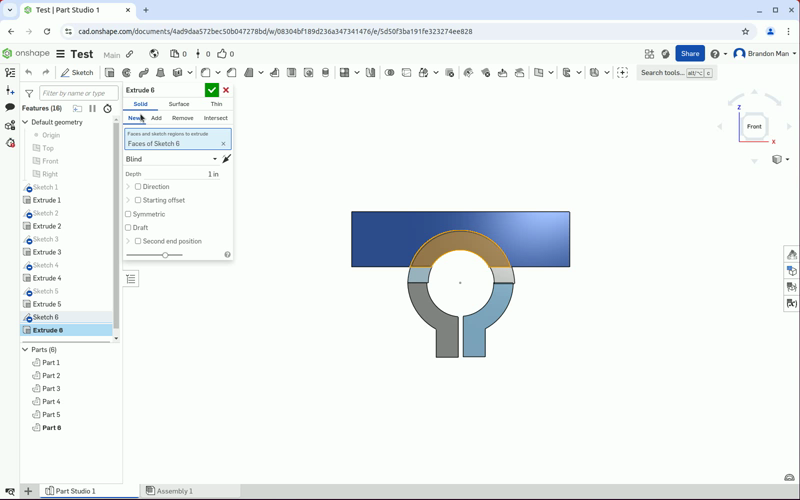
mouse_move(137, 120)
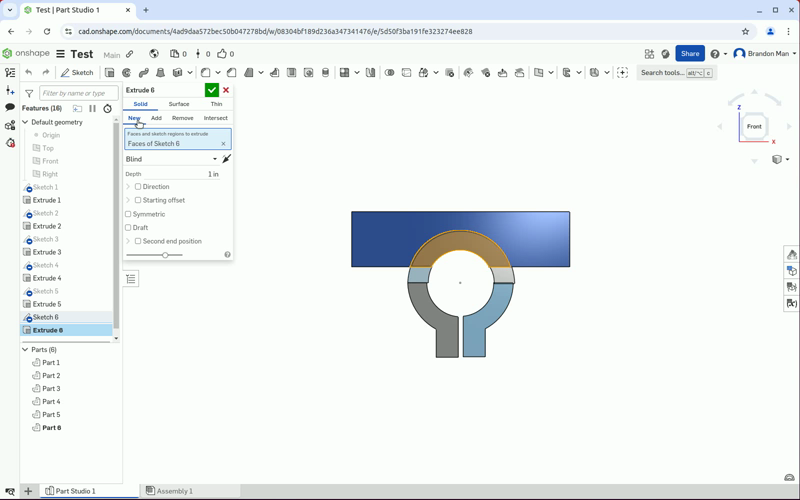
click(137, 120)
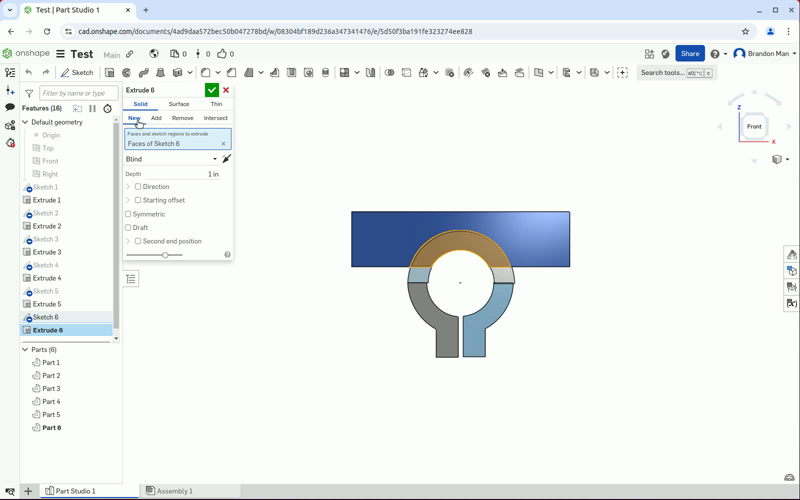
key(tab, 4)
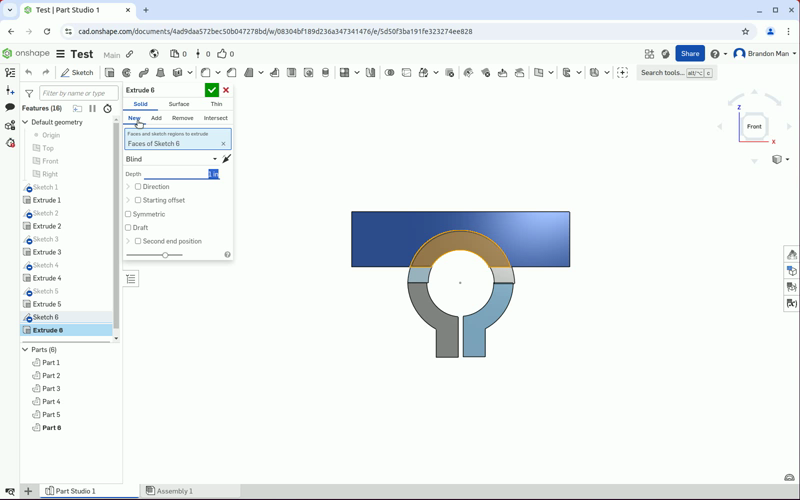
text(13.48)
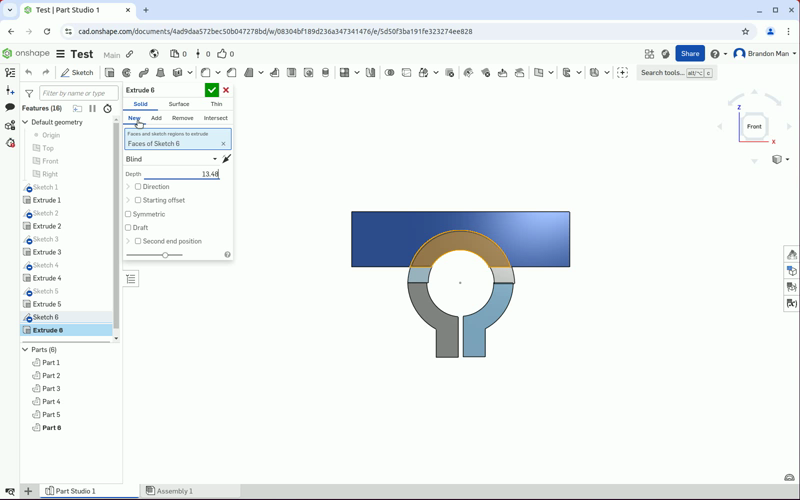
key(enter)
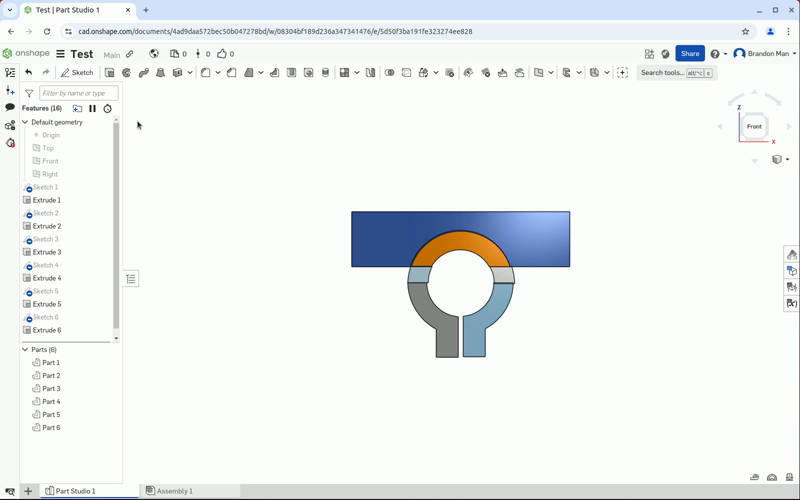
key(shift+h)
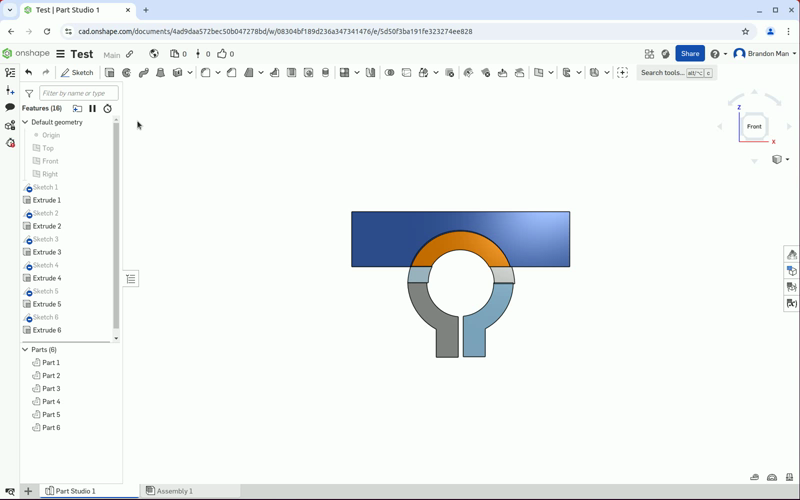
key(shift+h)
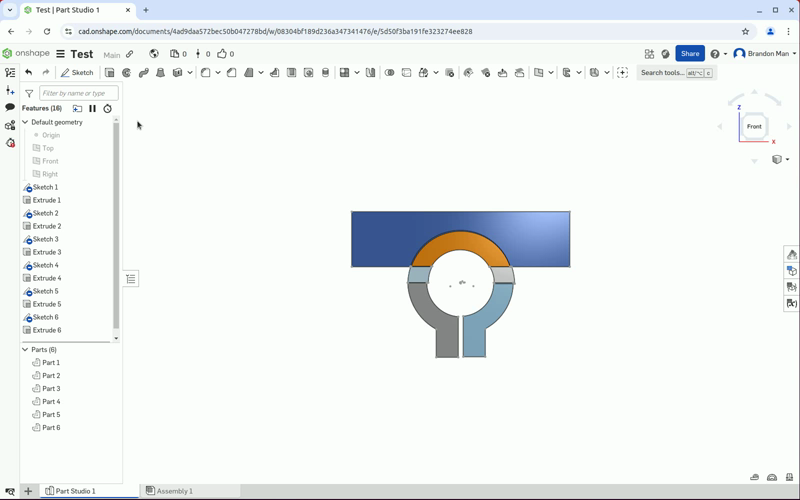
key(shift+7)
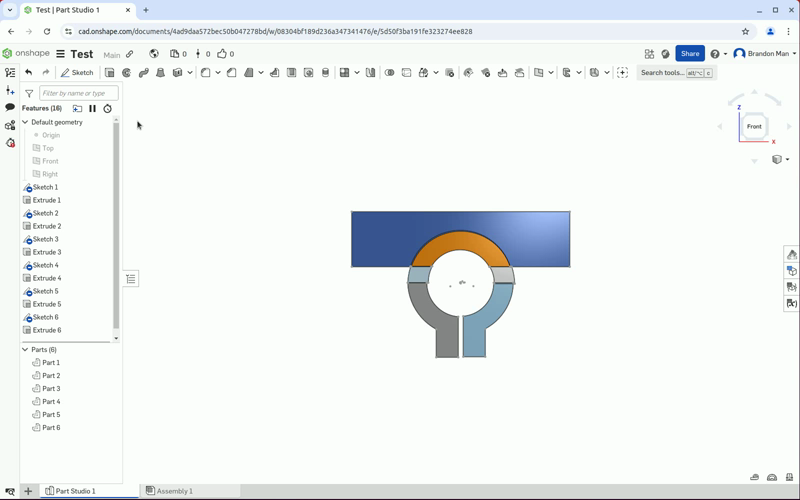
key(left, 2)
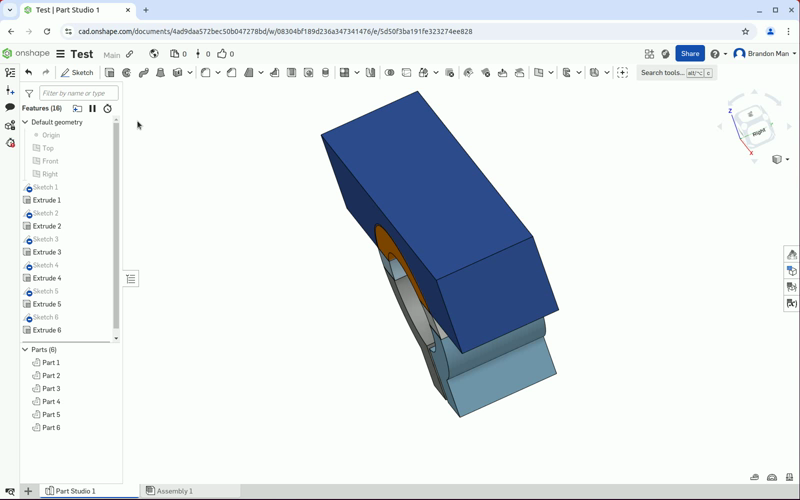
key(down, 2)
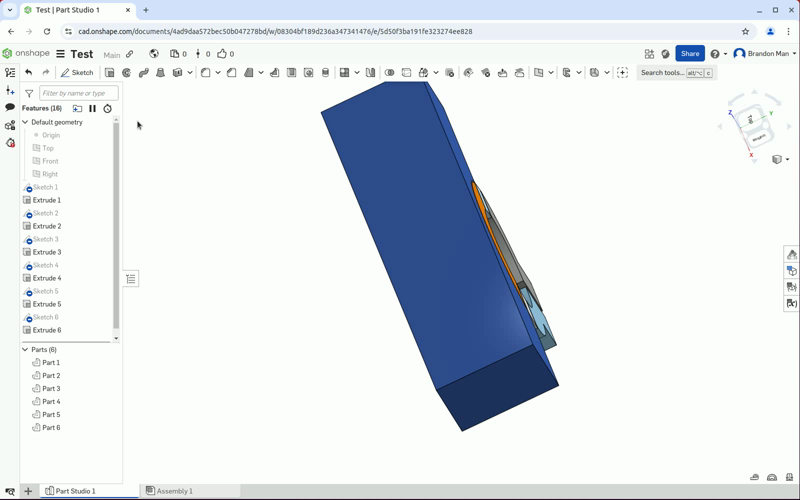
key(up, 2)
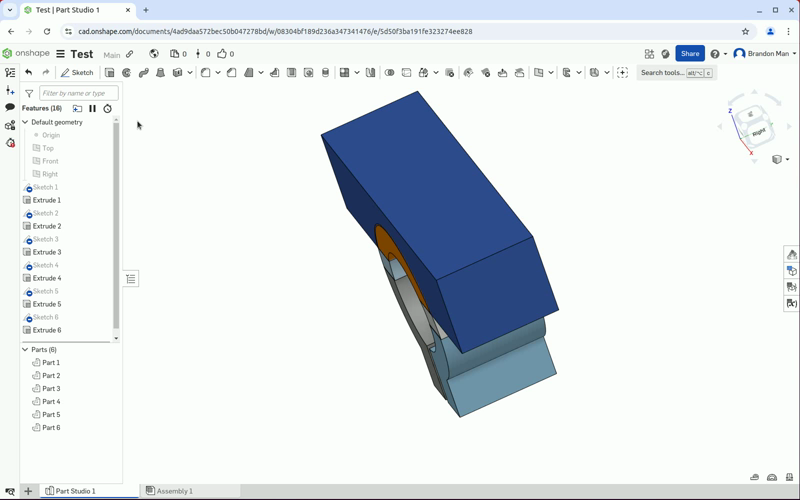
key(right, 2)
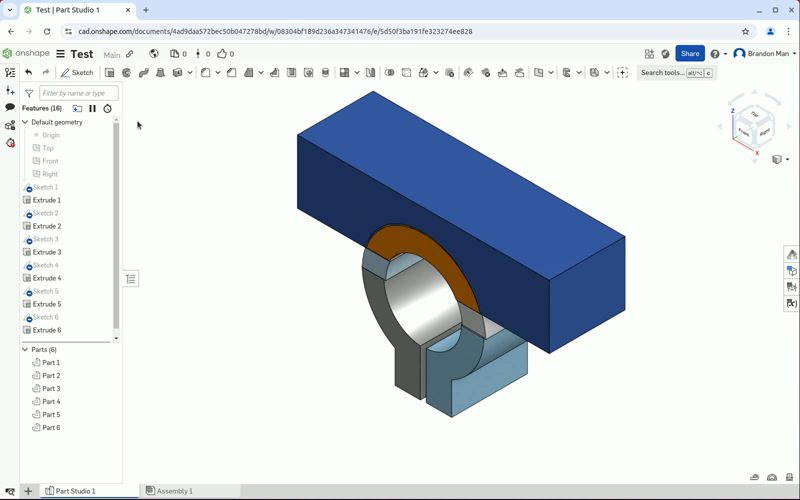
mouse_move(69, 189)
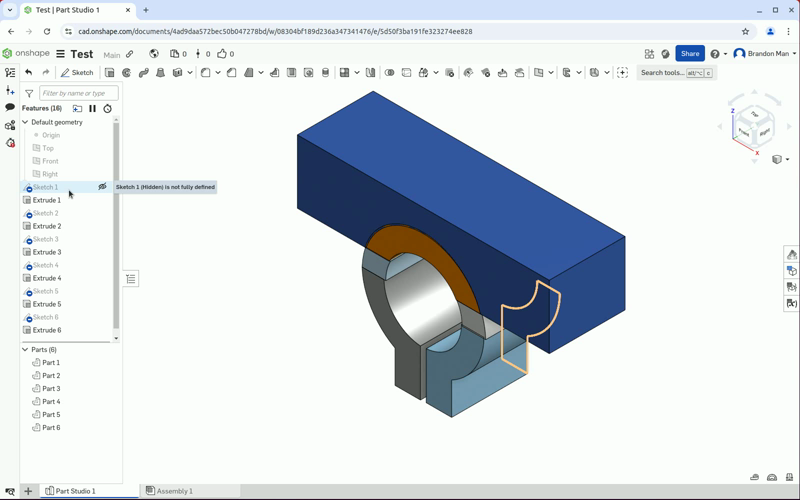
click(69, 189)